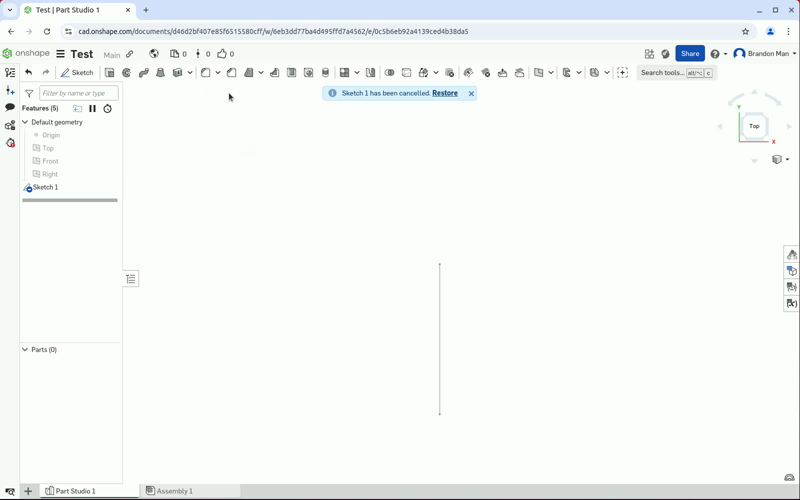
key(shift+h)
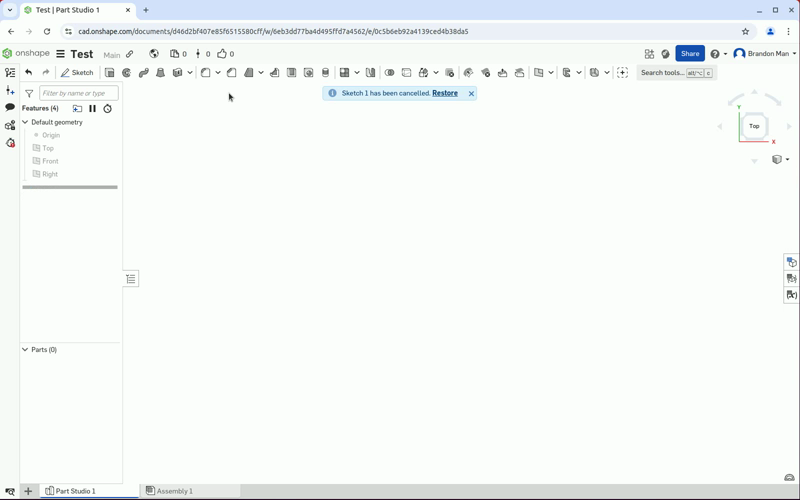
key(shift+s)
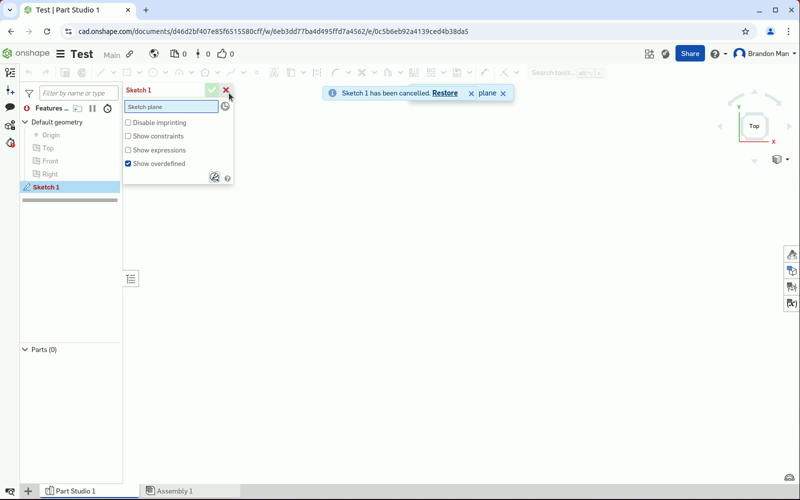
mouse_move(73, 150)
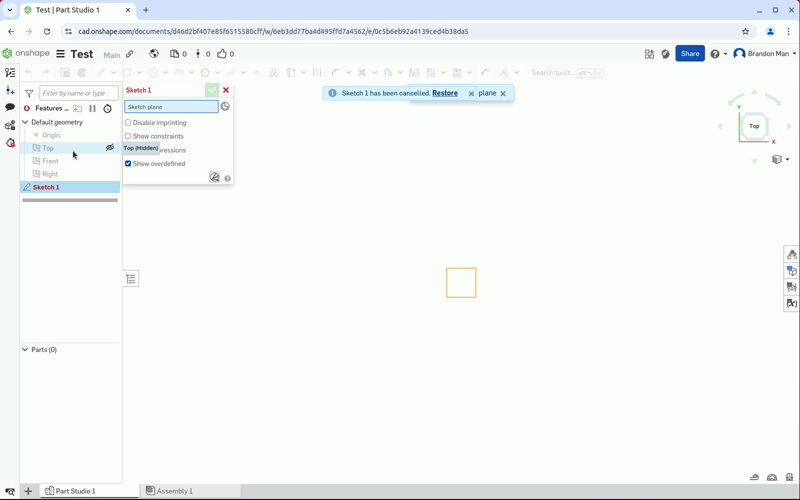
click(73, 150)
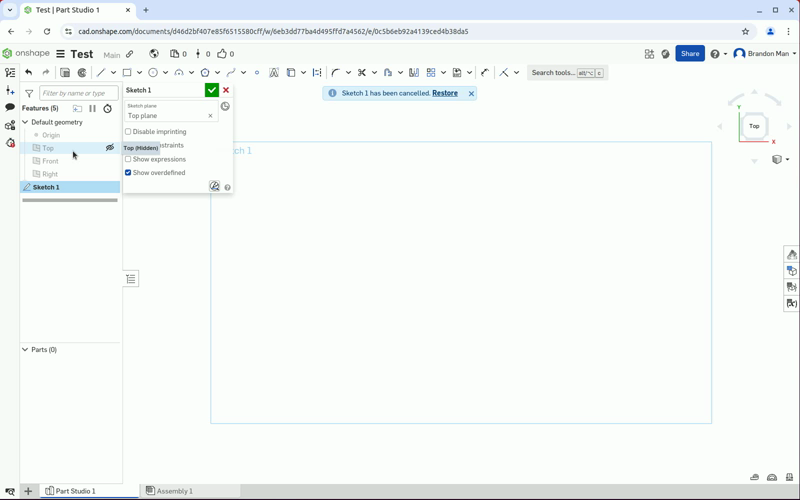
mouse_move(73, 352)
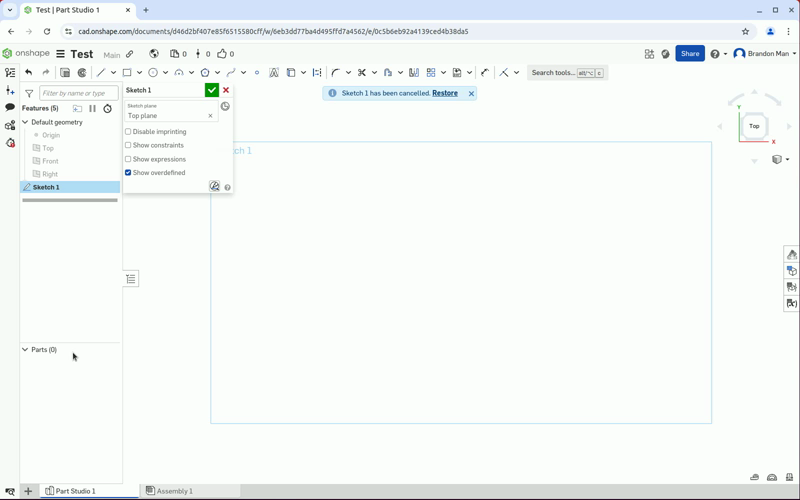
key(y)
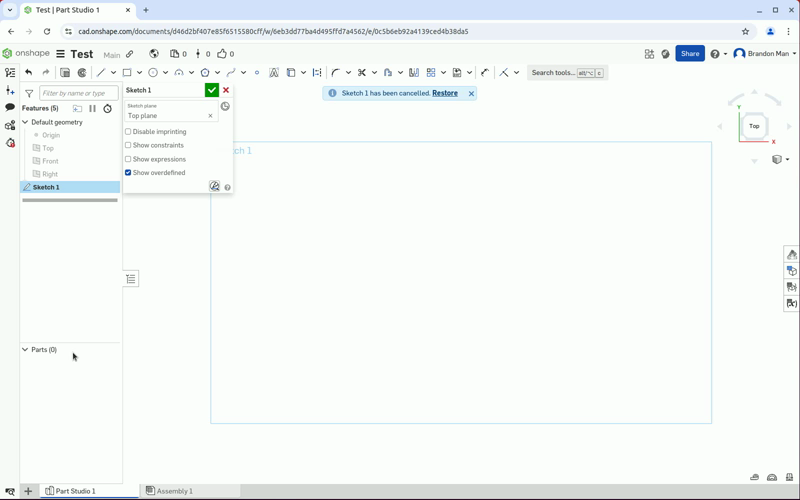
key(l)
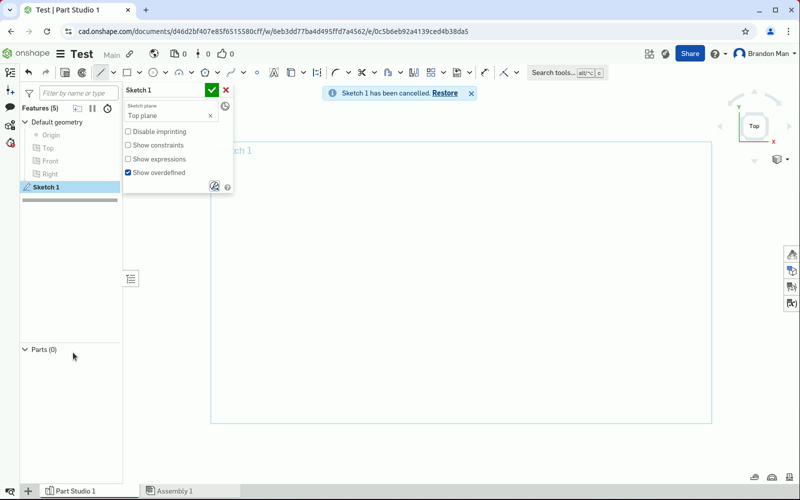
key_down(shift)
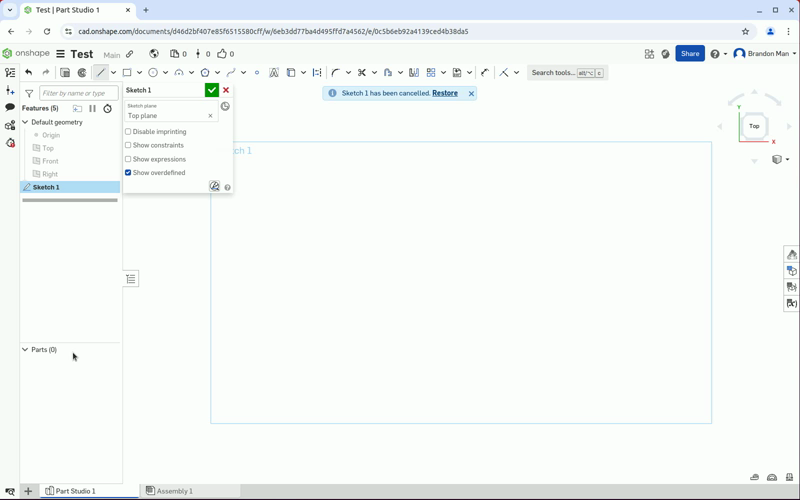
mouse_move(403, 380)
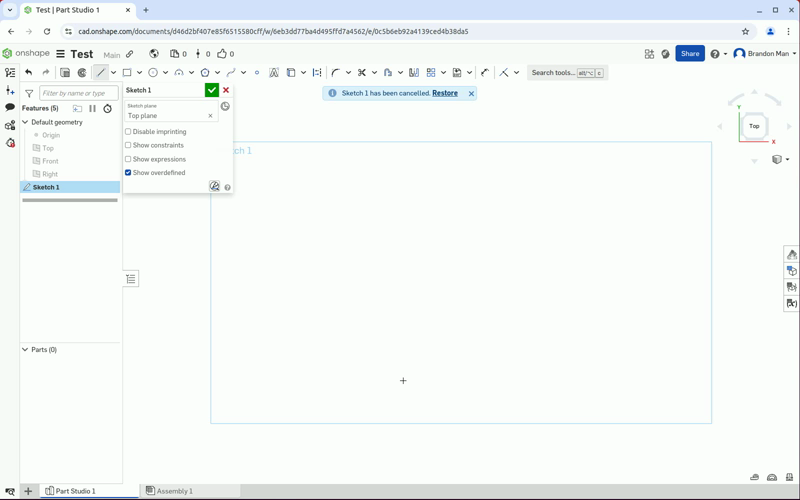
click(403, 380)
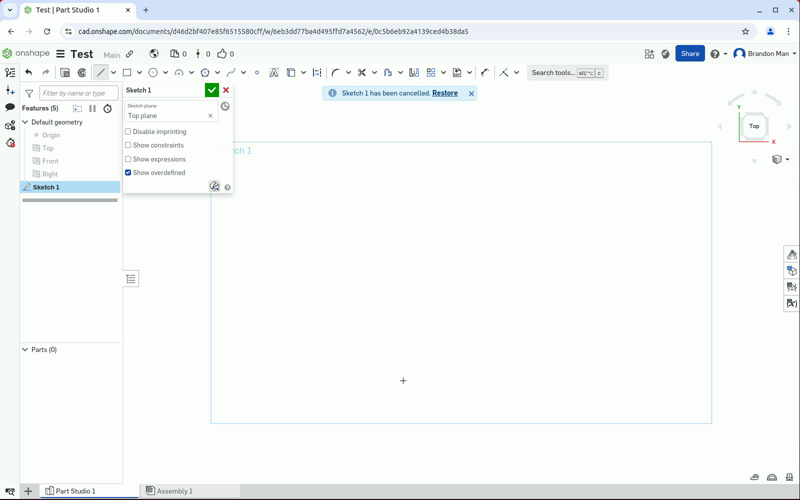
key_up(shift)
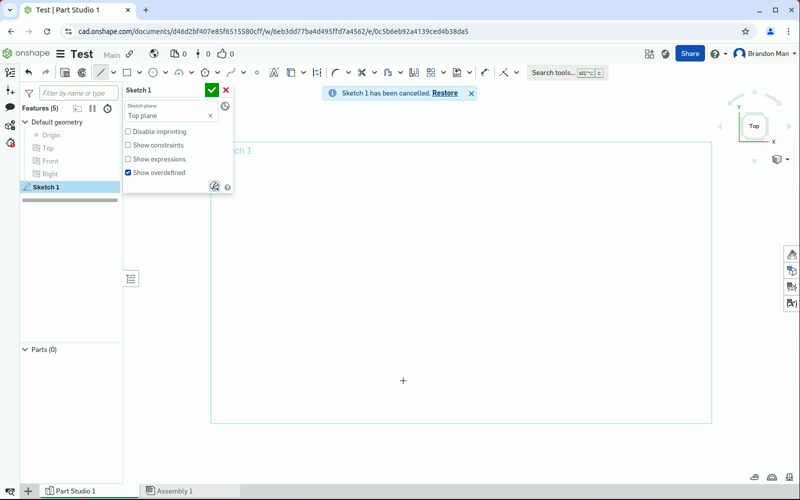
key_down(shift)
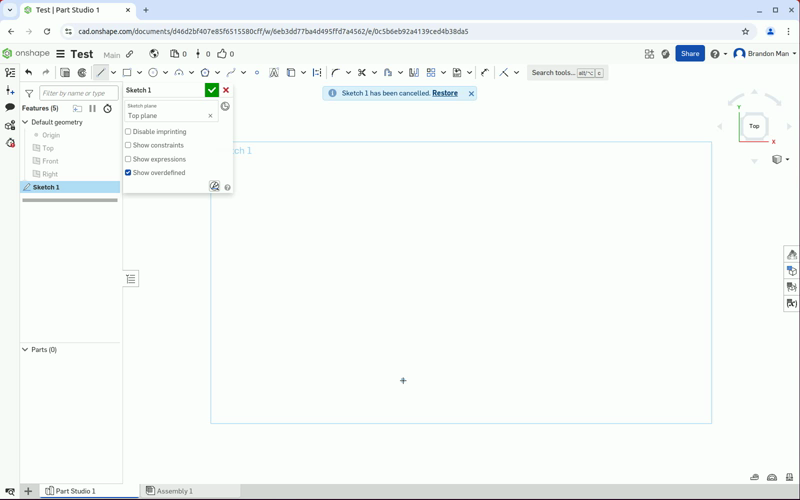
mouse_move(572, 284)
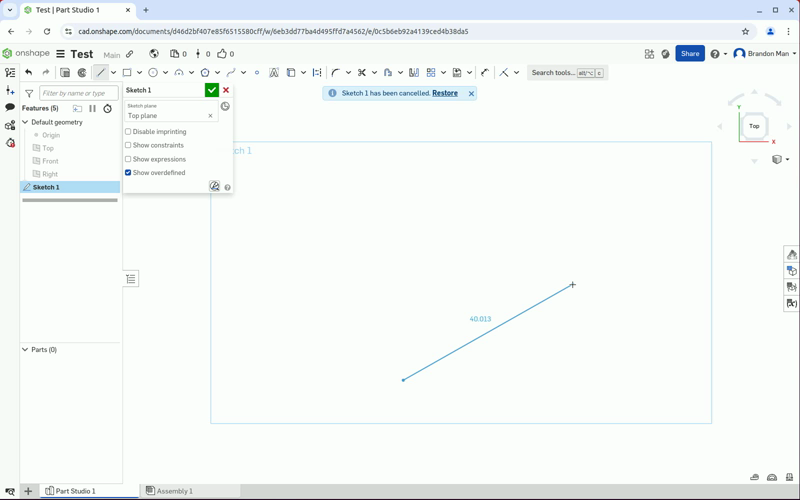
click(572, 284)
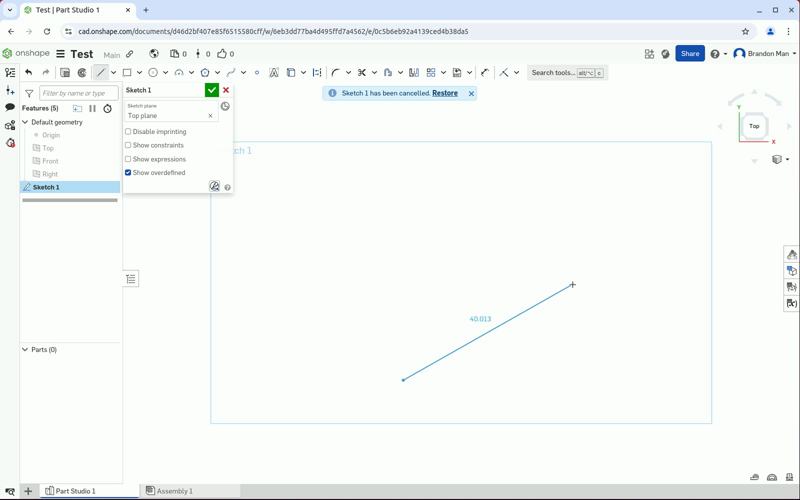
key_up(shift)
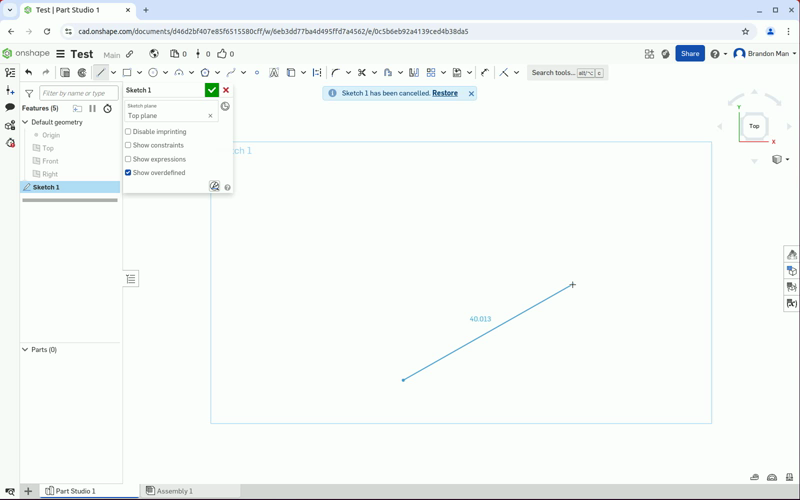
key_down(shift)
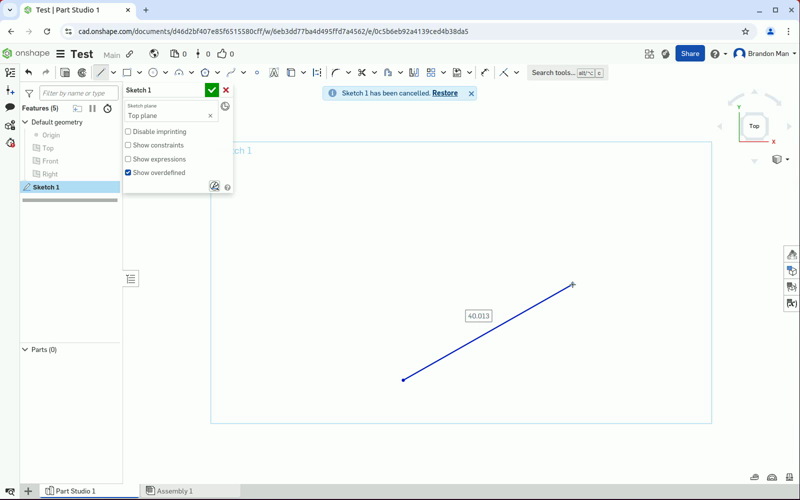
mouse_move(405, 186)
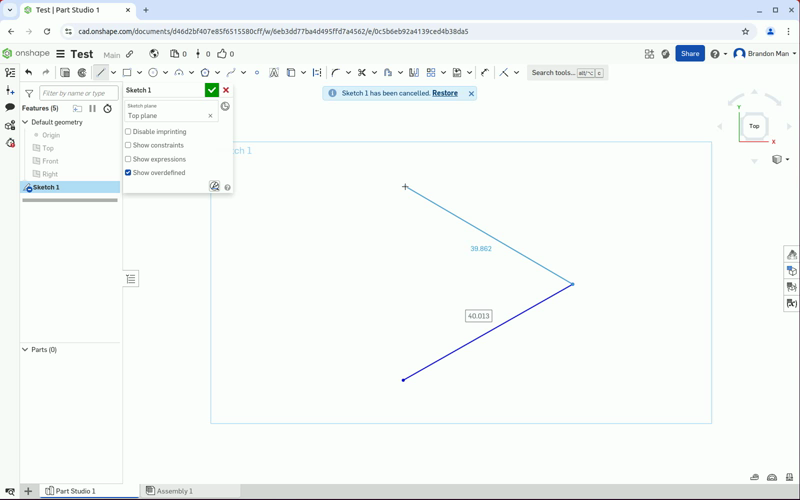
click(405, 186)
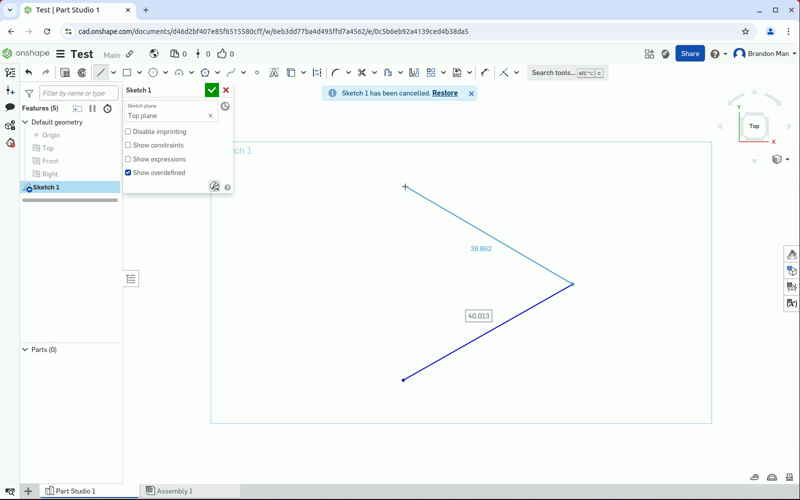
key_up(shift)
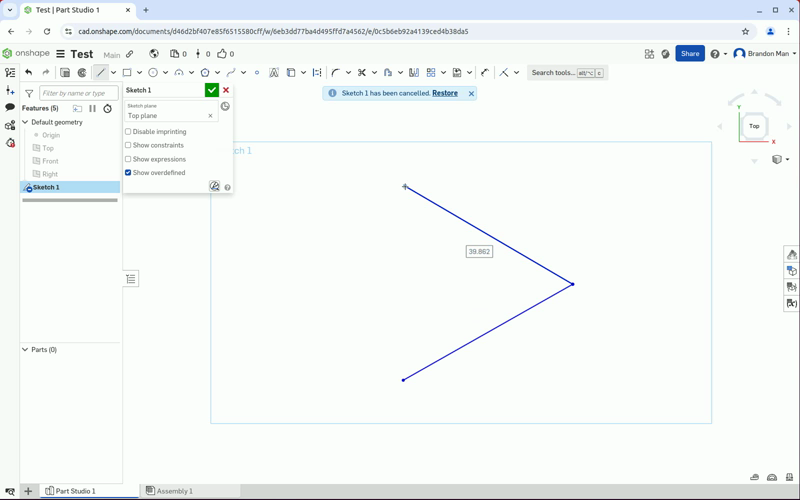
key_down(shift)
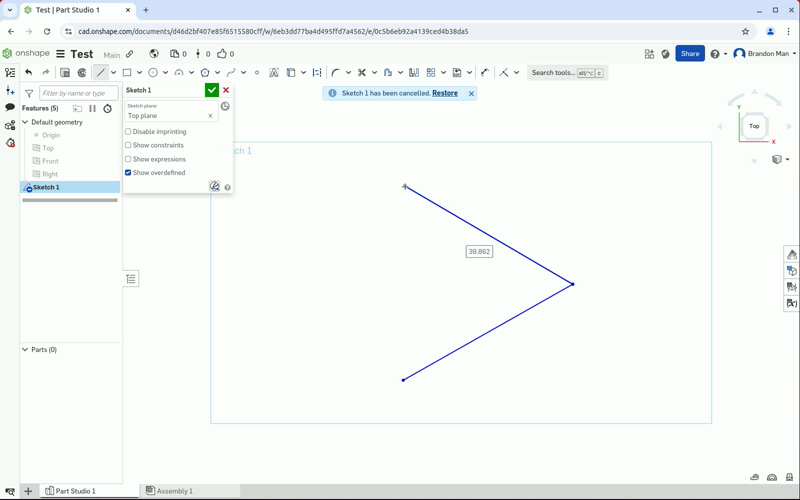
mouse_move(403, 380)
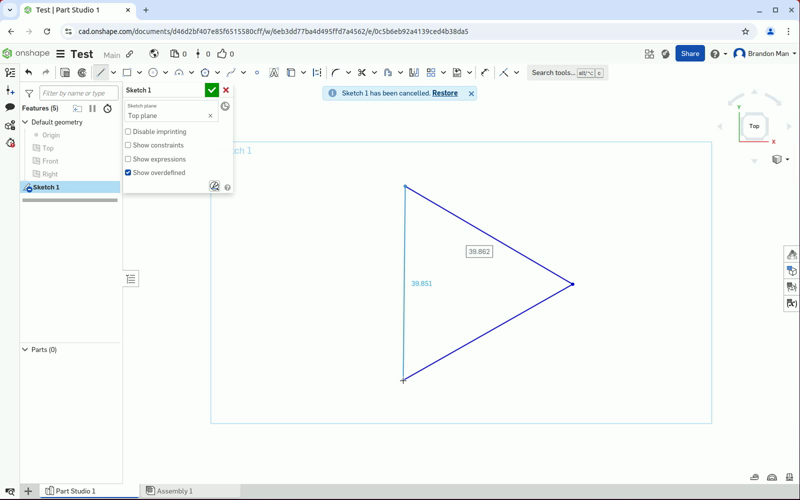
key_up(shift)
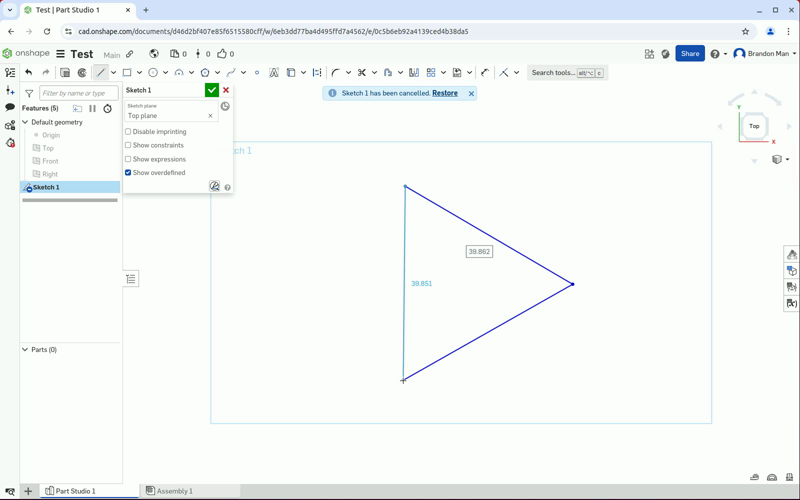
click(403, 380)
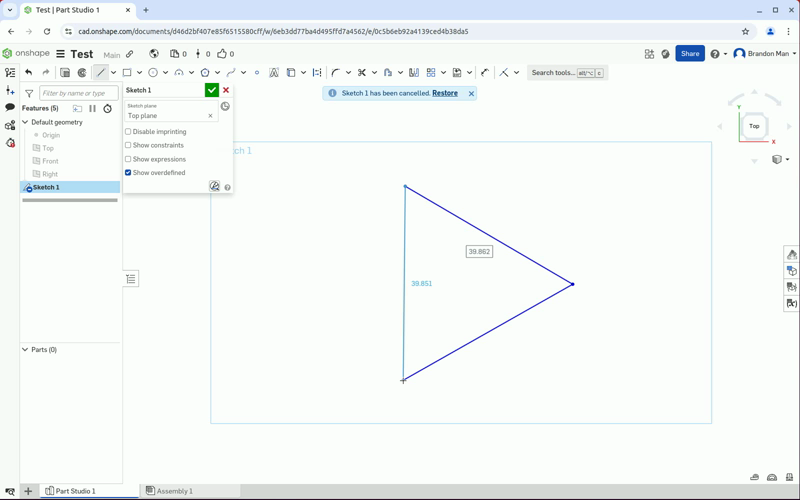
key(esc)
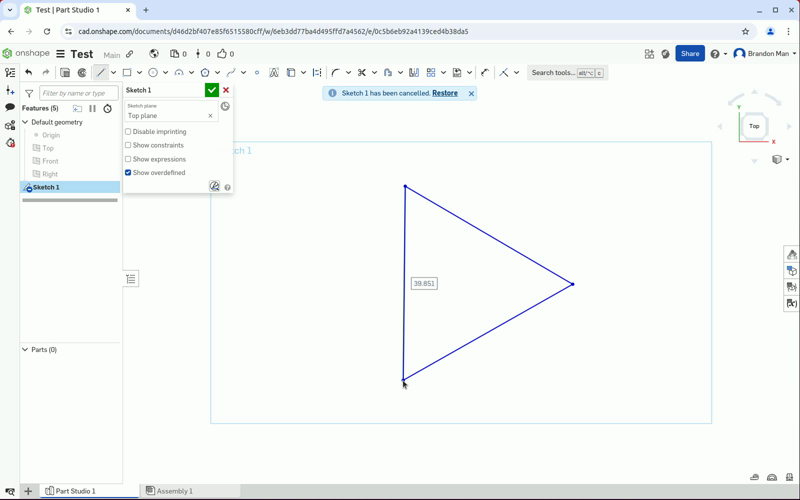
key(l)
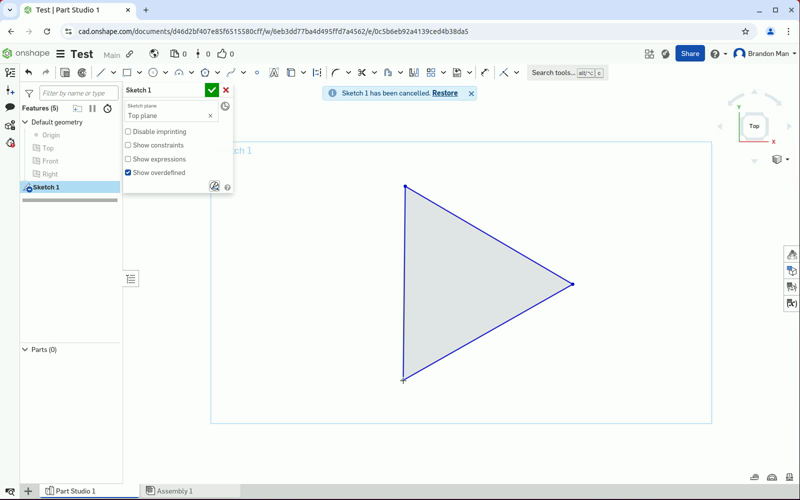
key_down(shift)
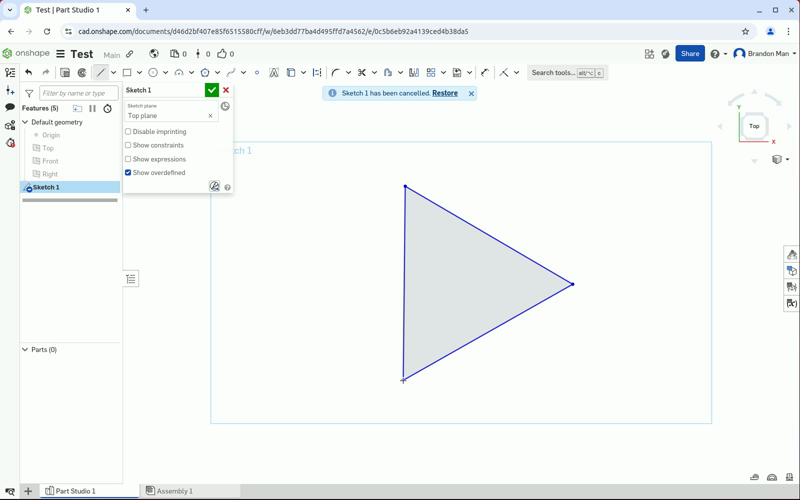
mouse_move(411, 365)
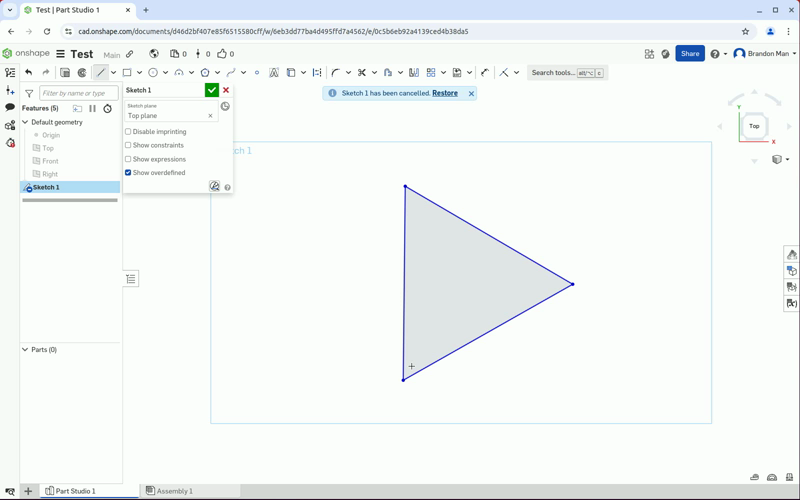
click(411, 365)
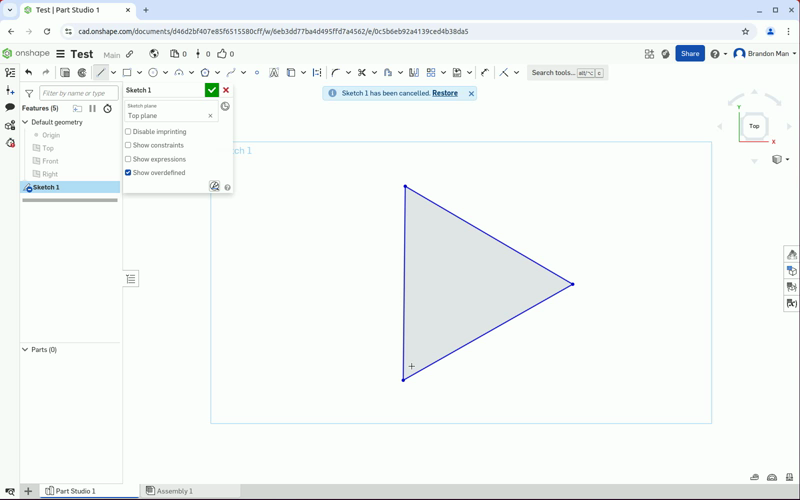
key_up(shift)
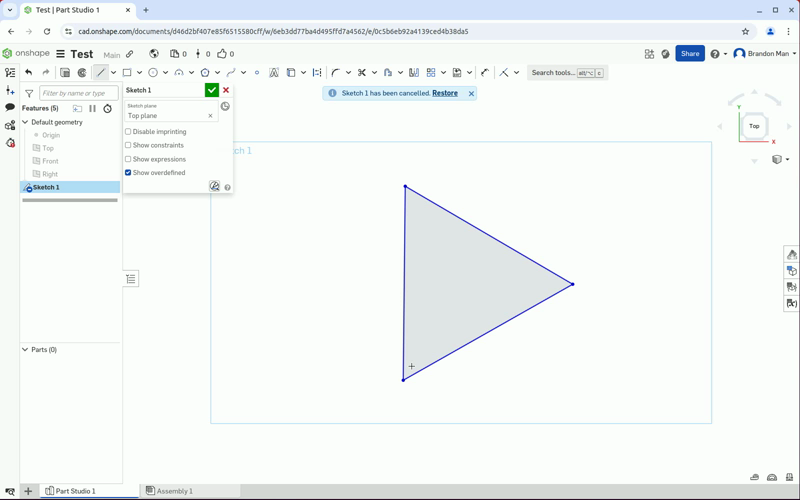
key_down(shift)
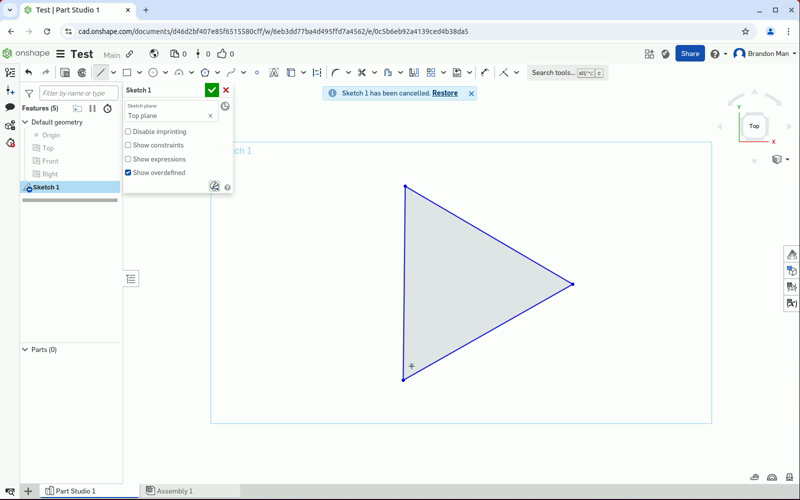
mouse_move(556, 284)
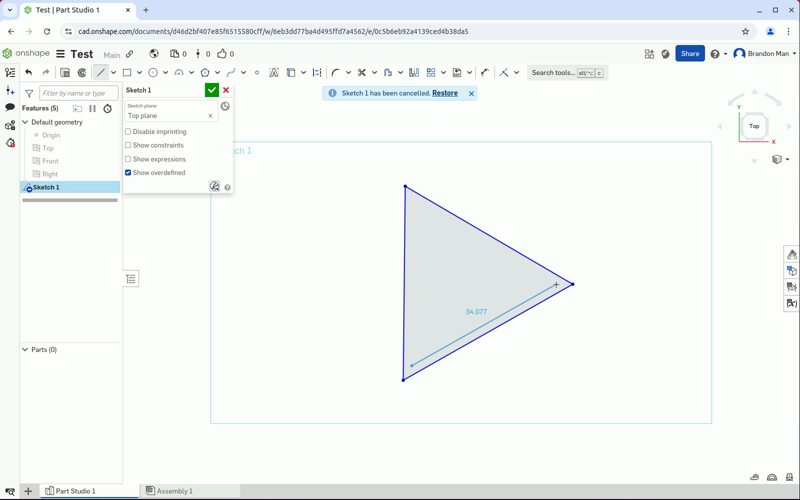
click(556, 284)
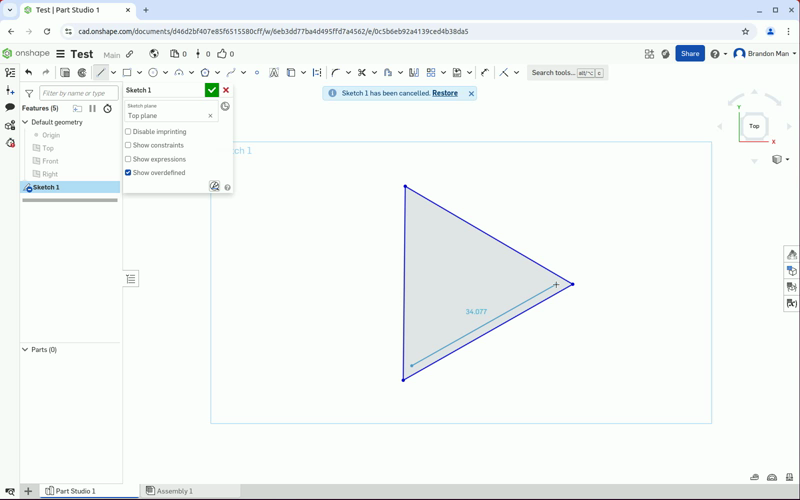
key_up(shift)
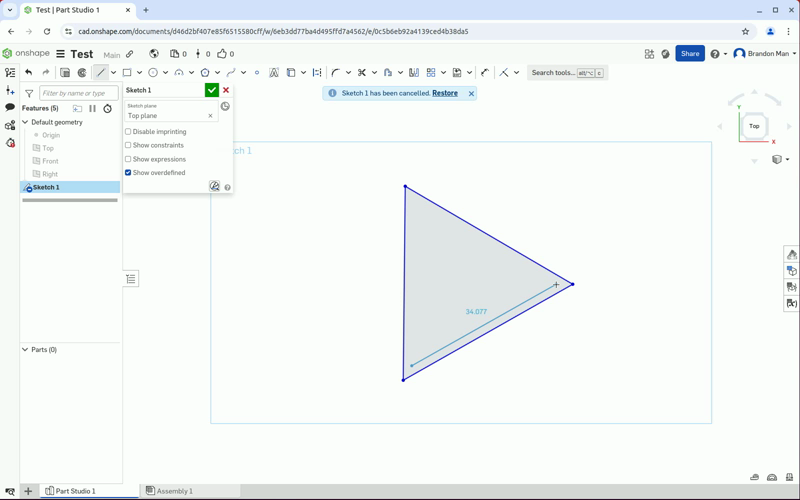
key_down(shift)
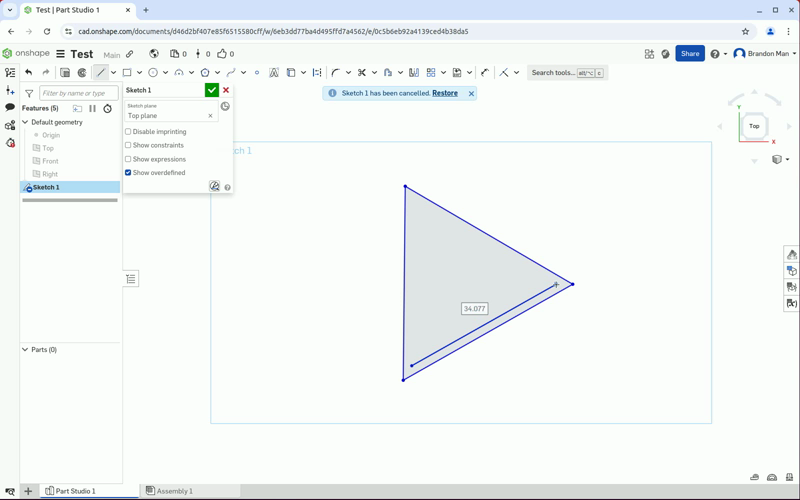
mouse_move(413, 198)
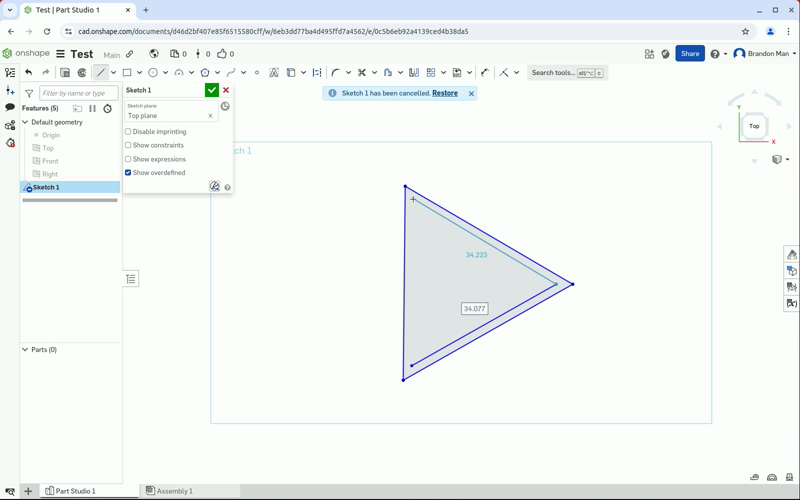
click(413, 198)
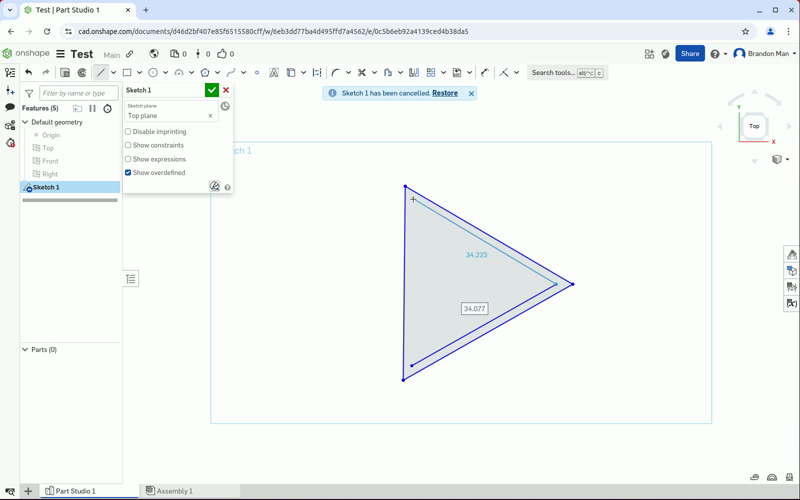
key_up(shift)
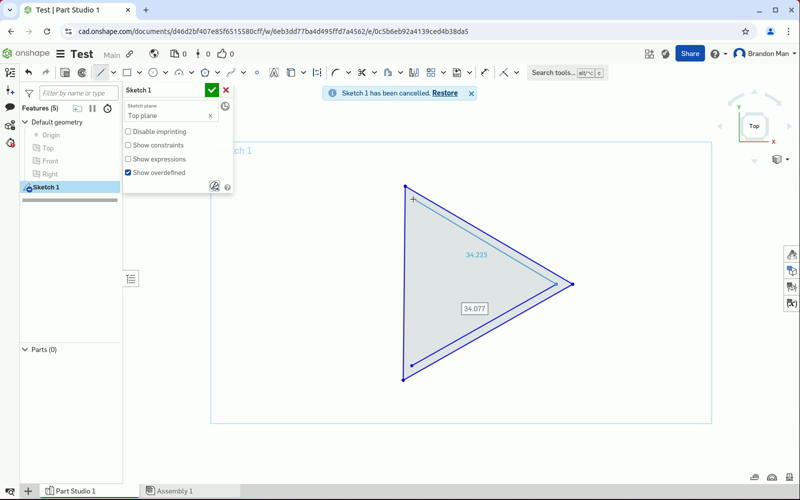
key_down(shift)
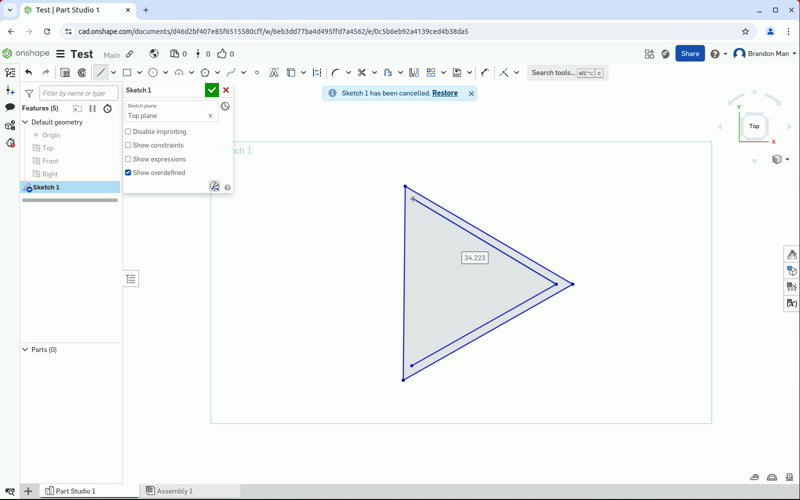
mouse_move(411, 365)
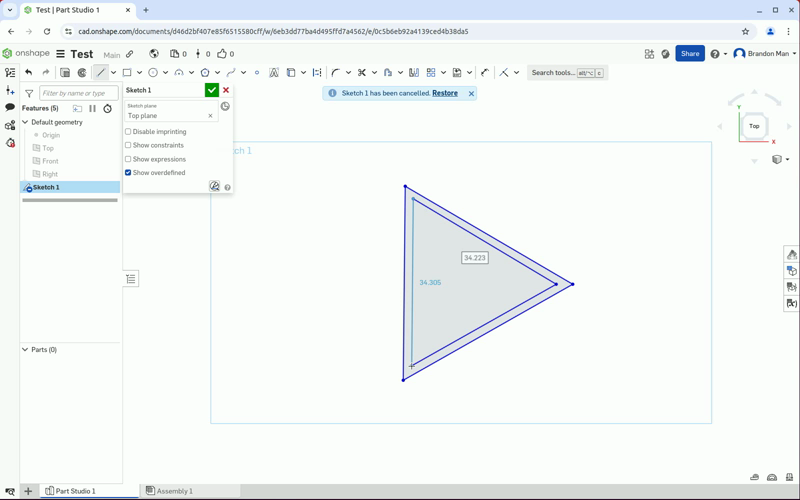
key_up(shift)
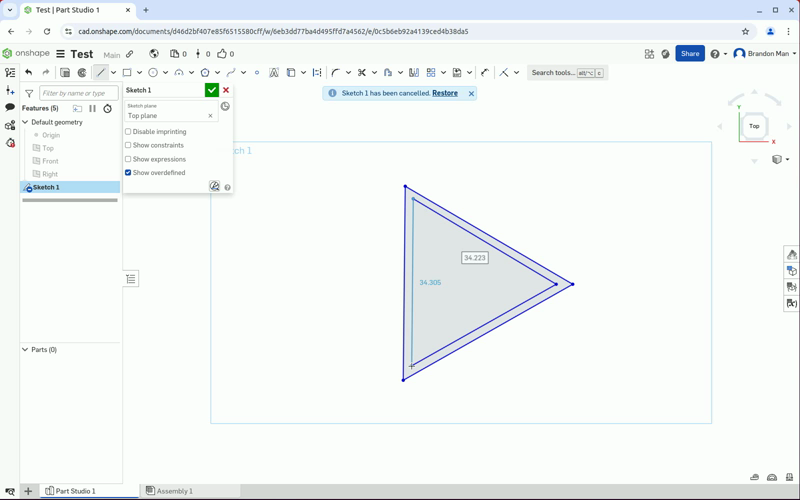
click(411, 365)
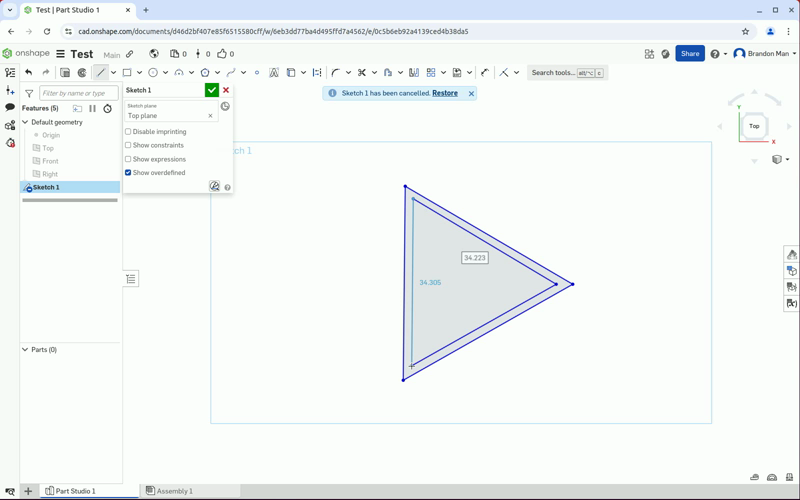
key(esc)
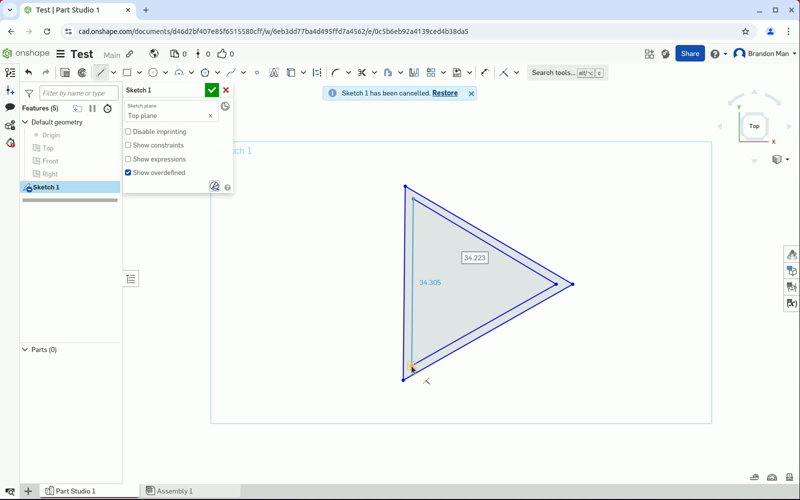
mouse_move(408, 290)
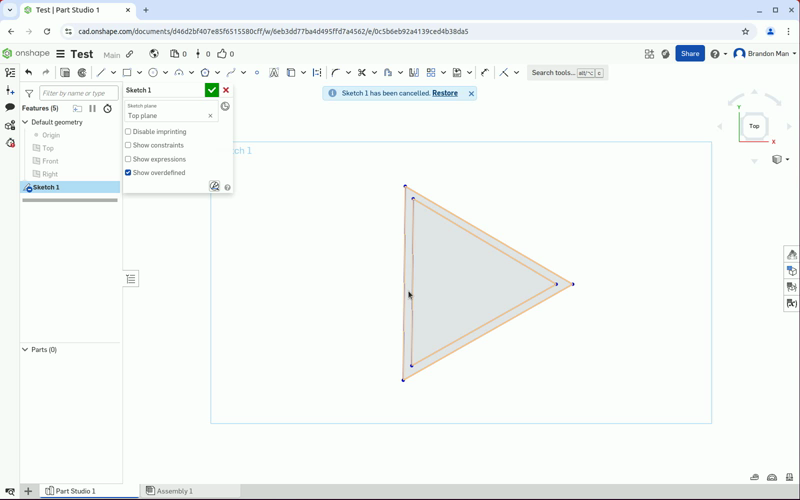
click(408, 290)
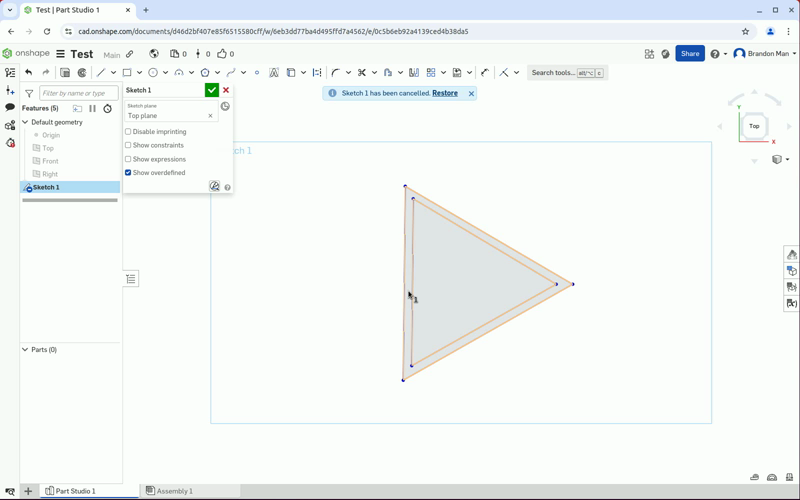
mouse_move(73, 352)
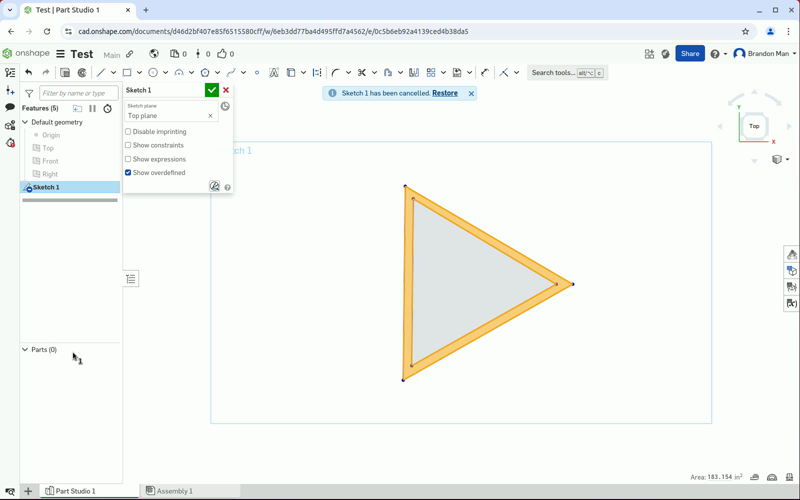
key(shift+y)
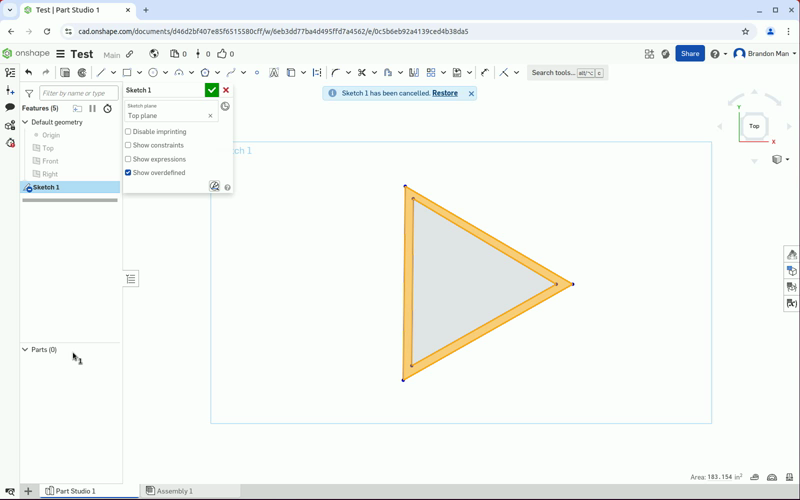
key(shift+e)
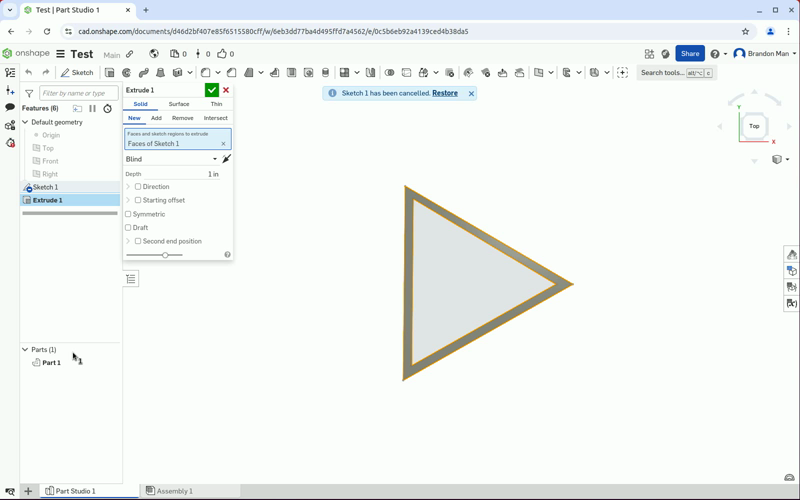
mouse_move(143, 106)
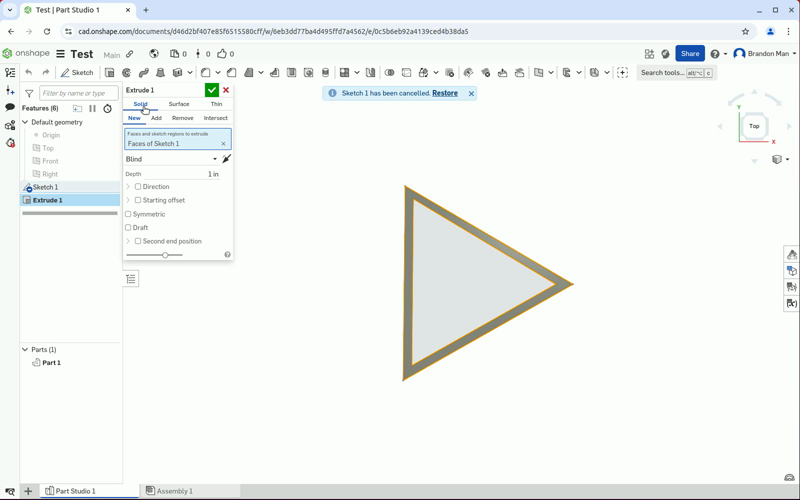
click(143, 106)
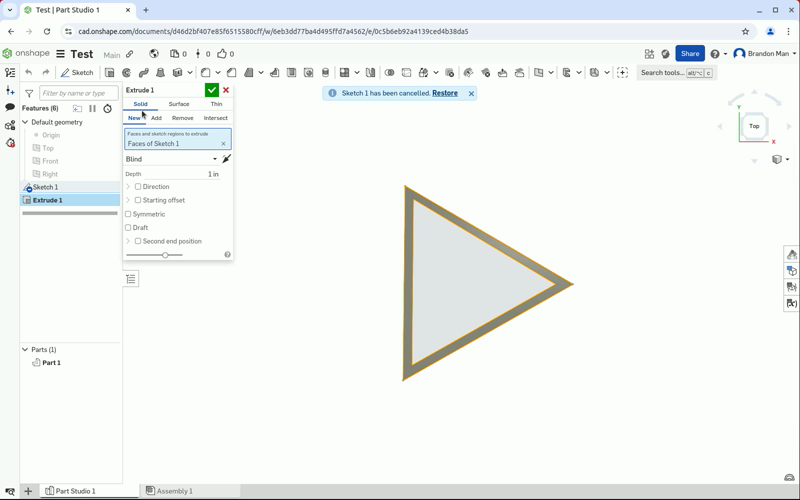
mouse_move(137, 120)
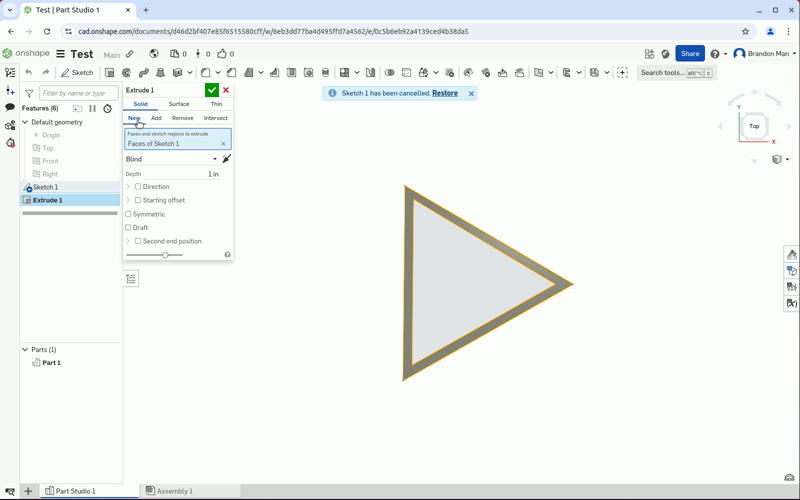
click(137, 120)
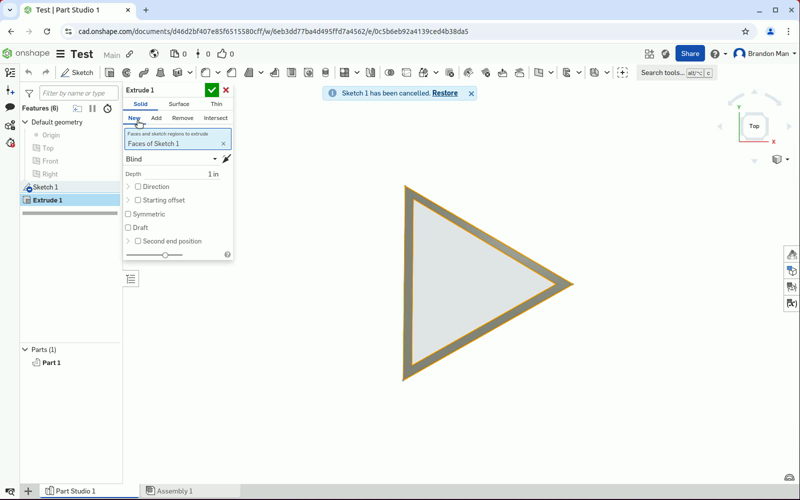
key(tab, 4)
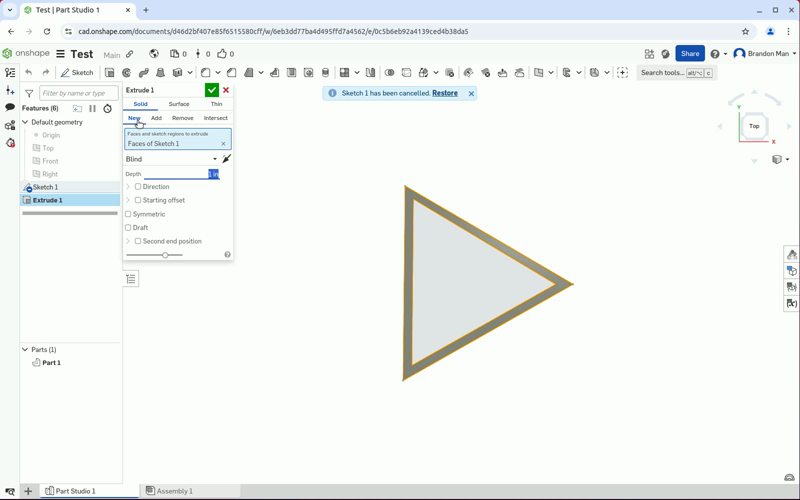
text(2.407)
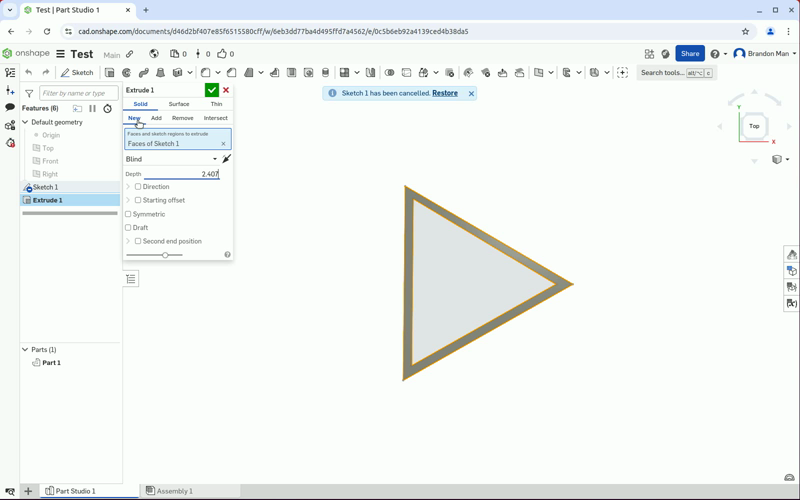
key(enter)
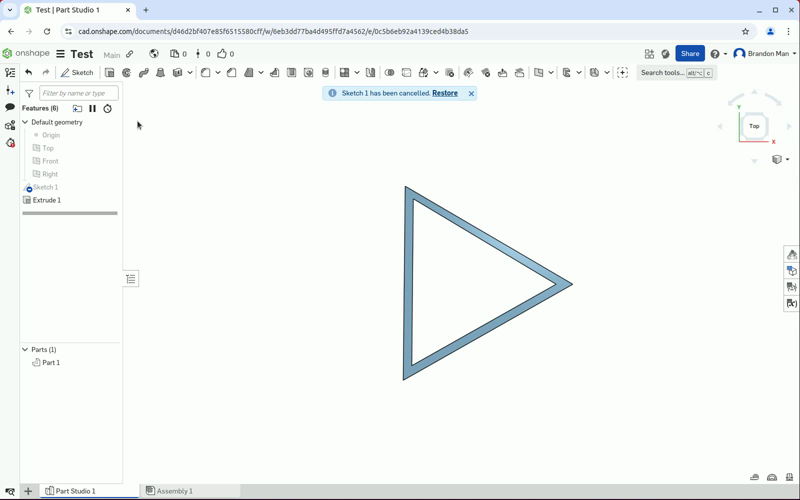
key(shift+h)
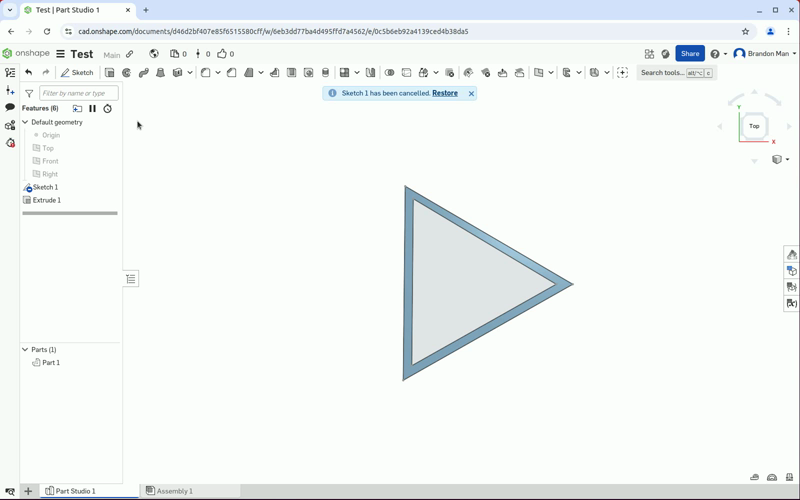
key(shift+h)
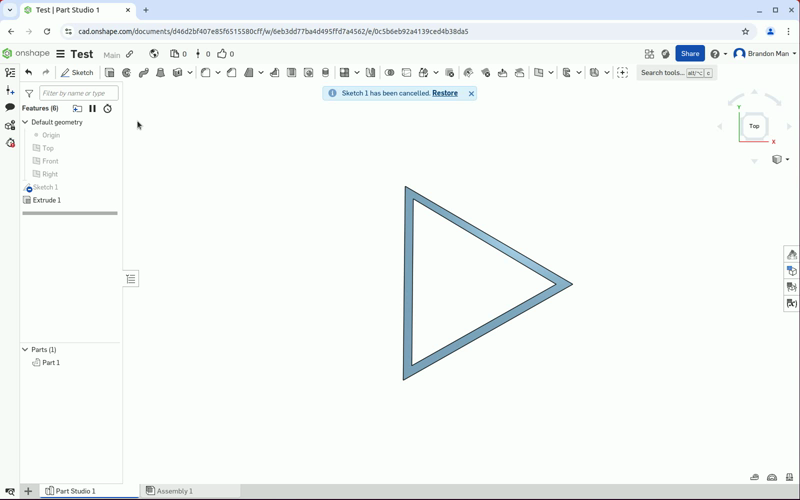
mouse_move(73, 189)
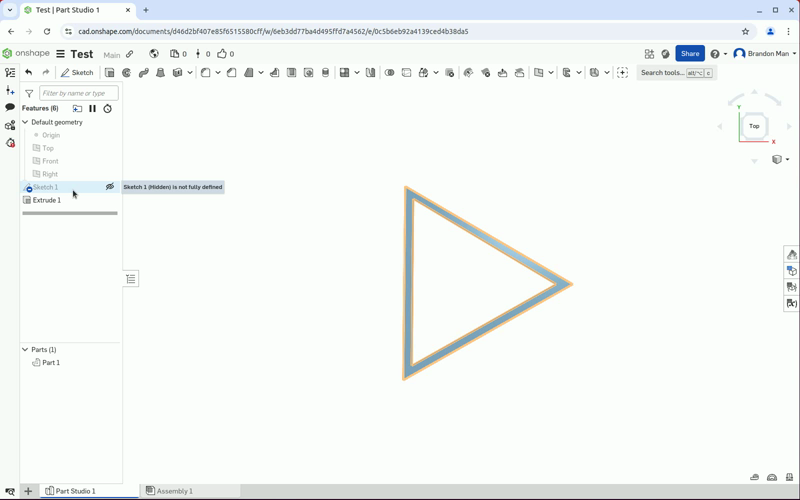
click(73, 189)
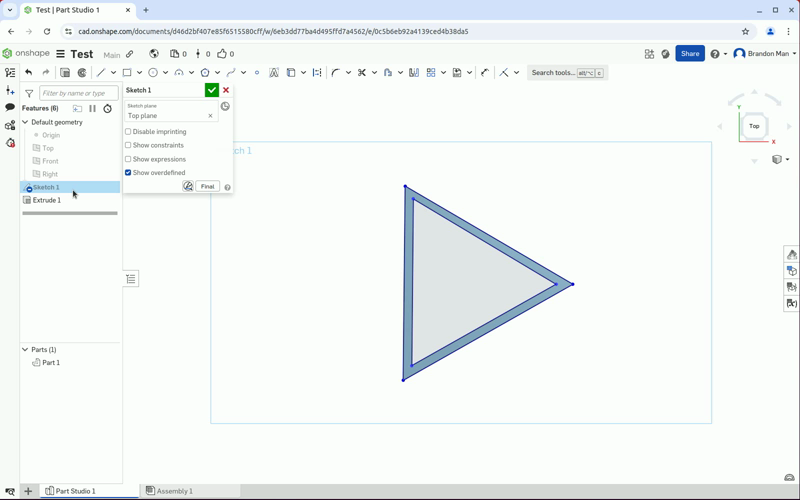
mouse_move(229, 92)
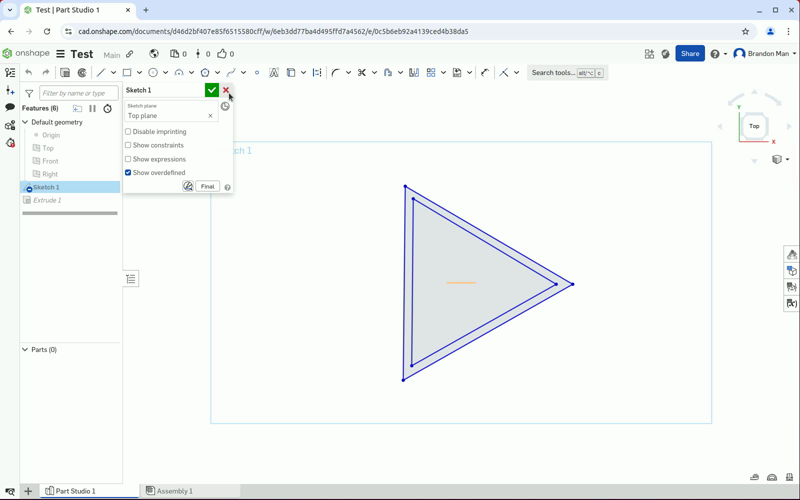
click(229, 92)
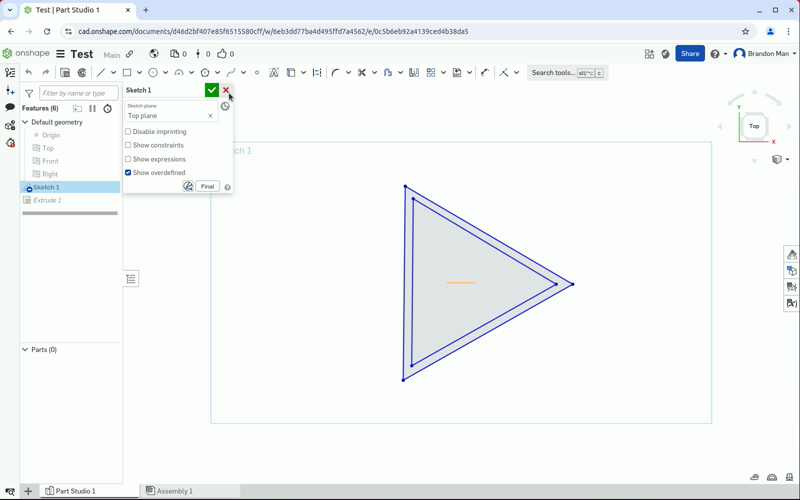
key(shift+s)
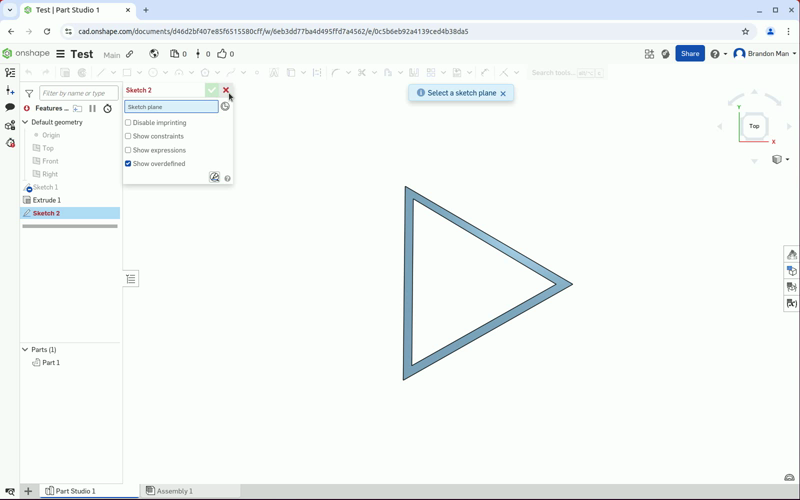
mouse_move(73, 150)
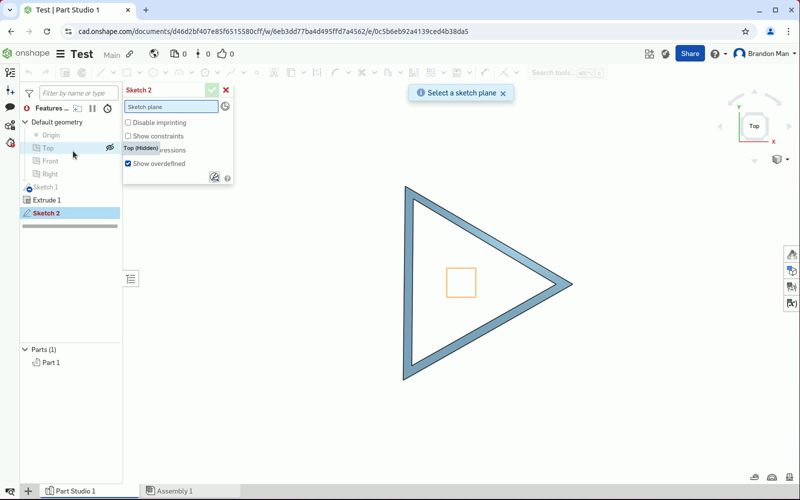
click(73, 150)
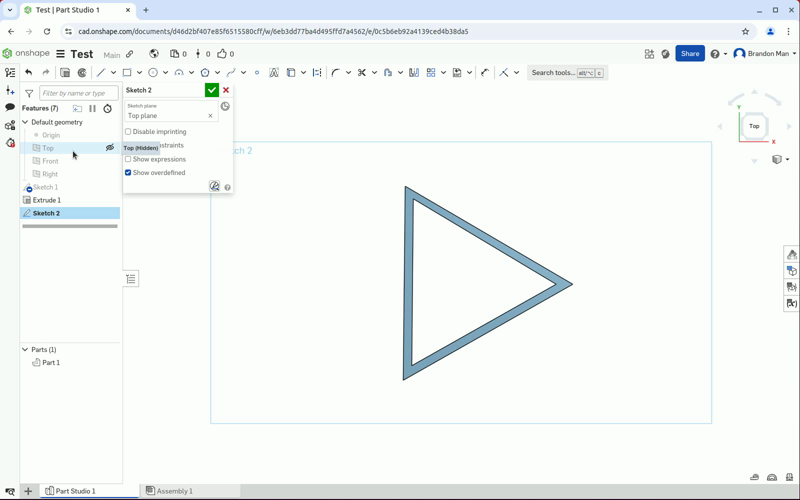
mouse_move(73, 352)
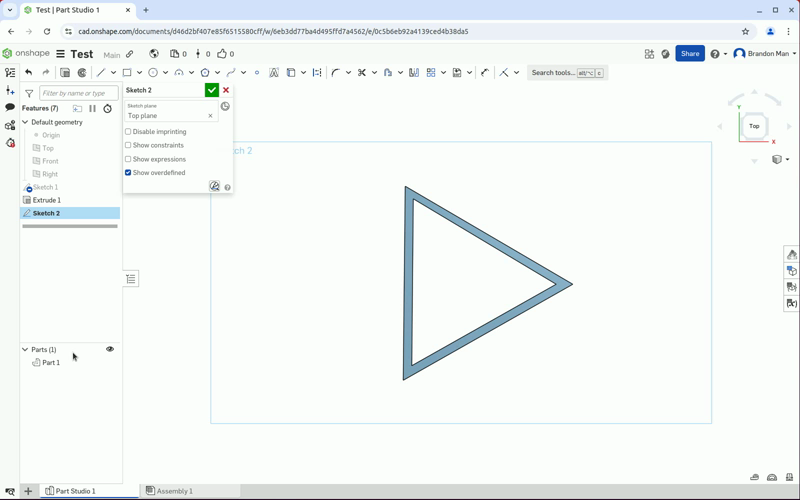
key(y)
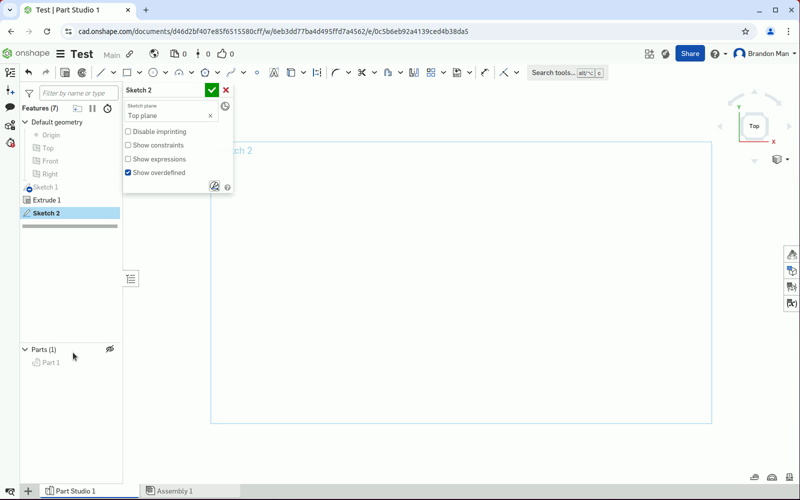
key(c)
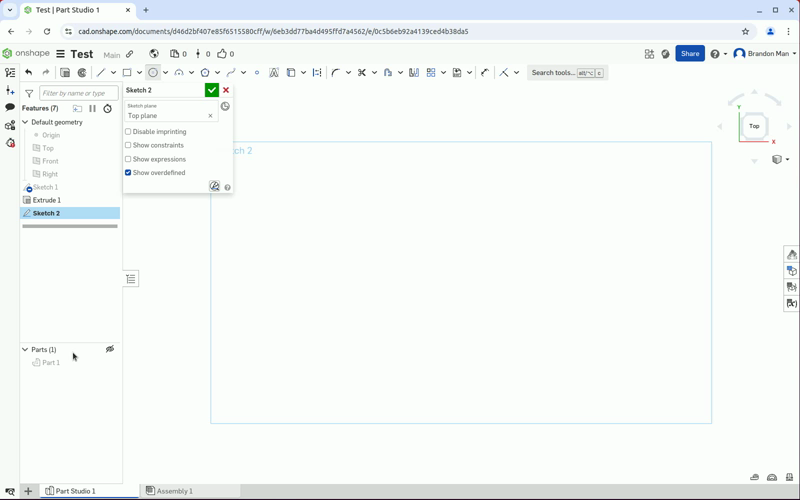
key_down(shift)
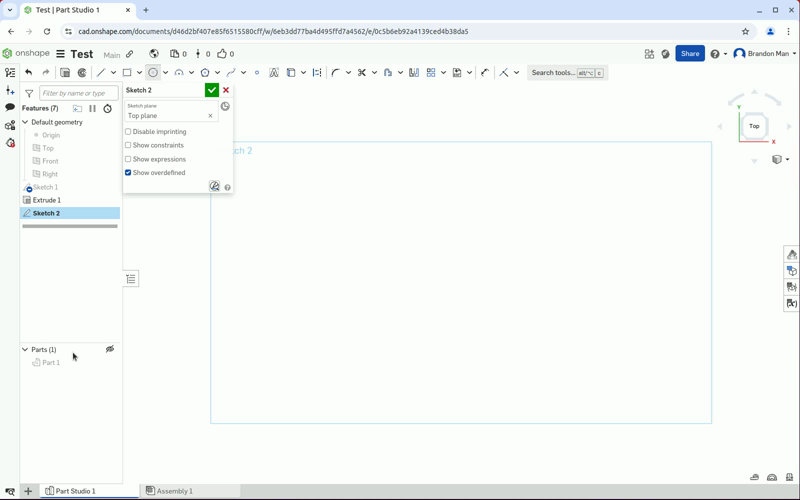
mouse_move(460, 282)
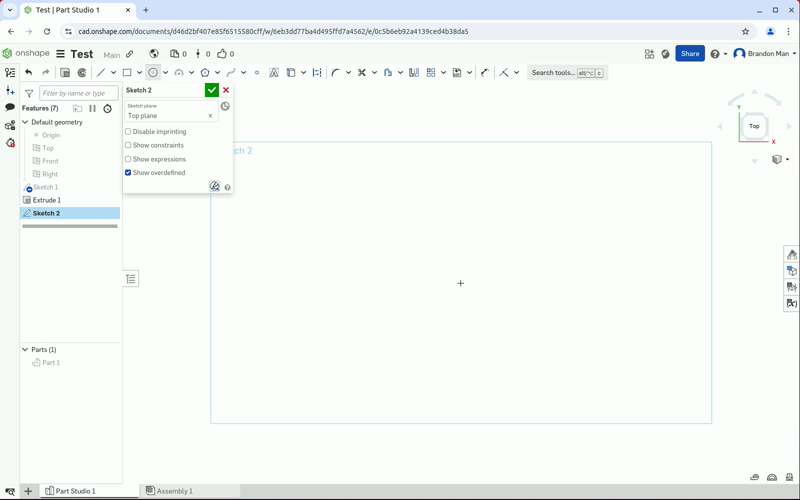
click(460, 282)
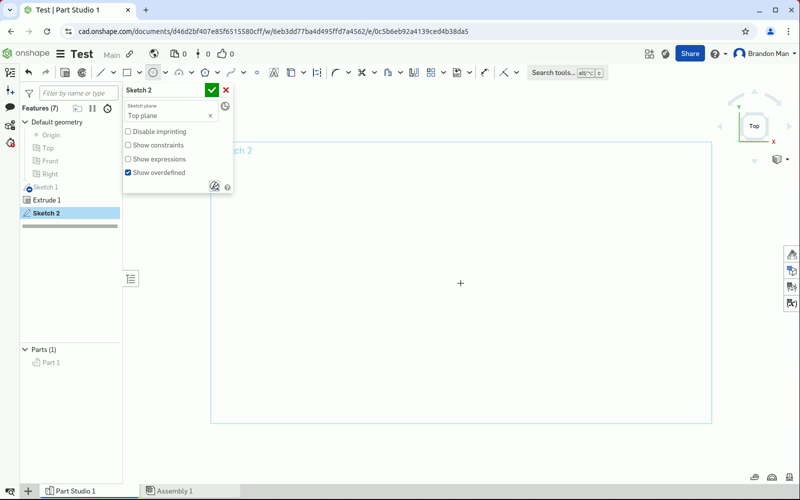
key_up(shift)
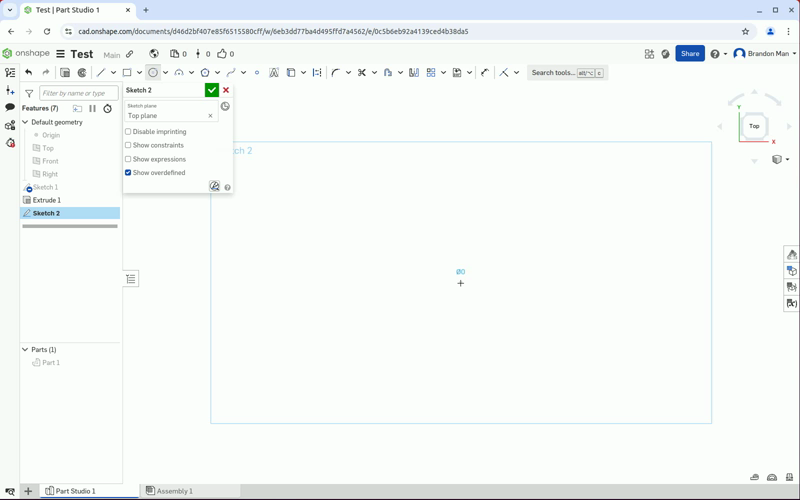
mouse_move(510, 282)
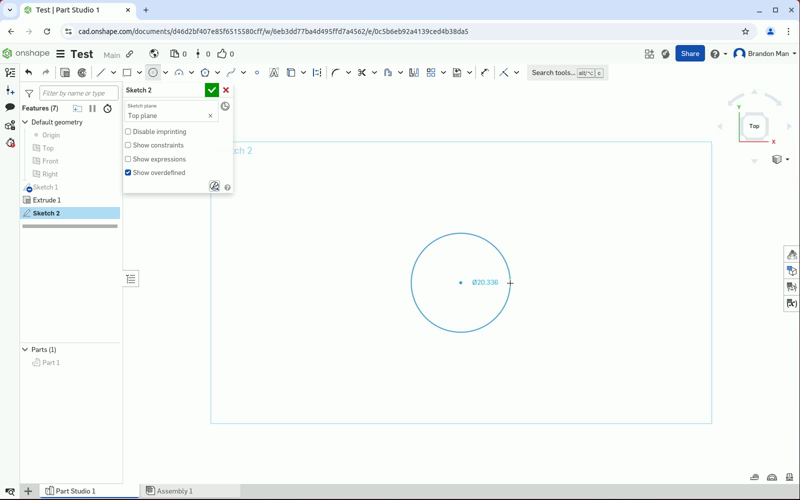
click(510, 282)
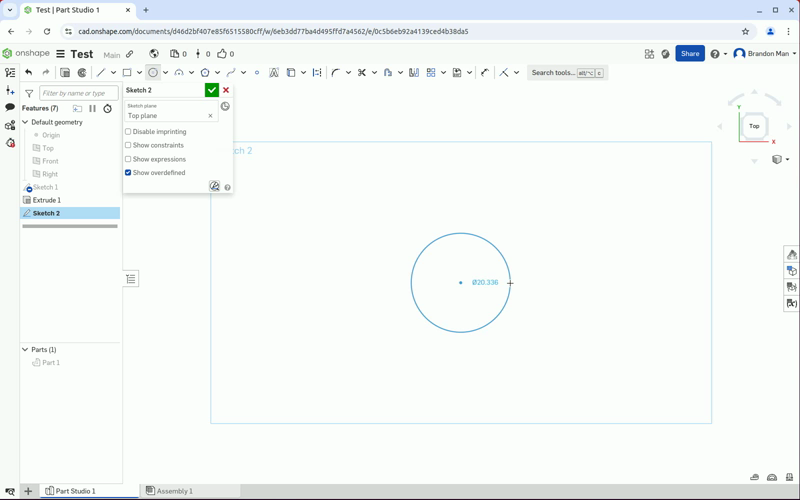
key(esc)
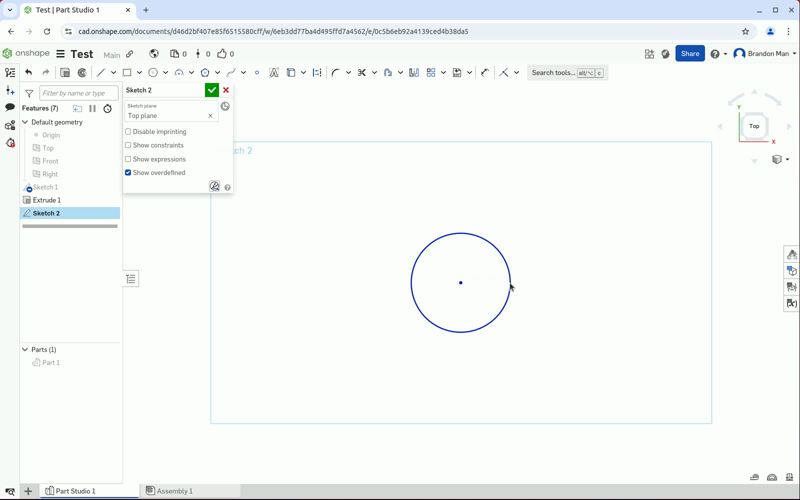
key(c)
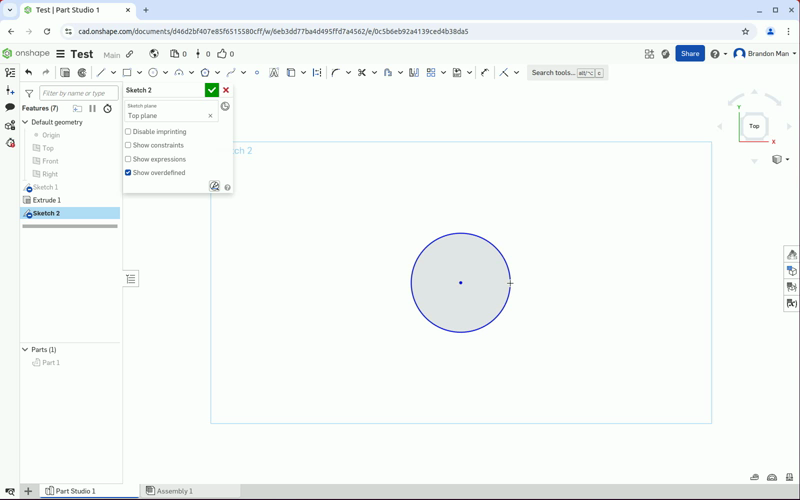
key_down(shift)
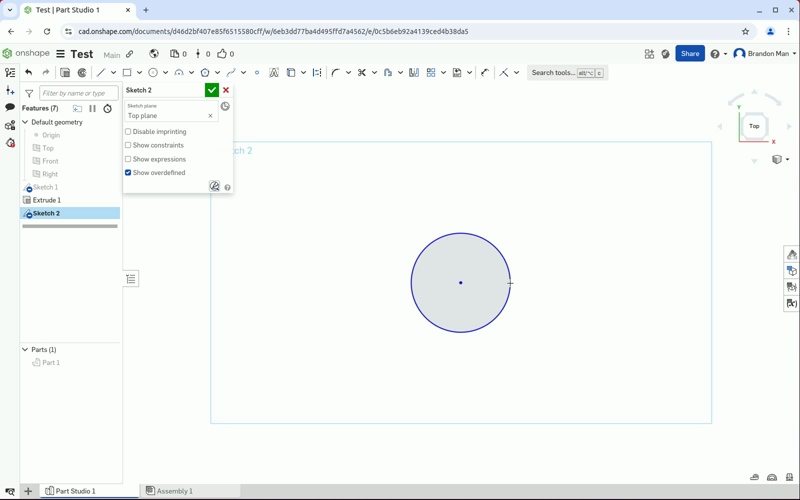
mouse_move(460, 282)
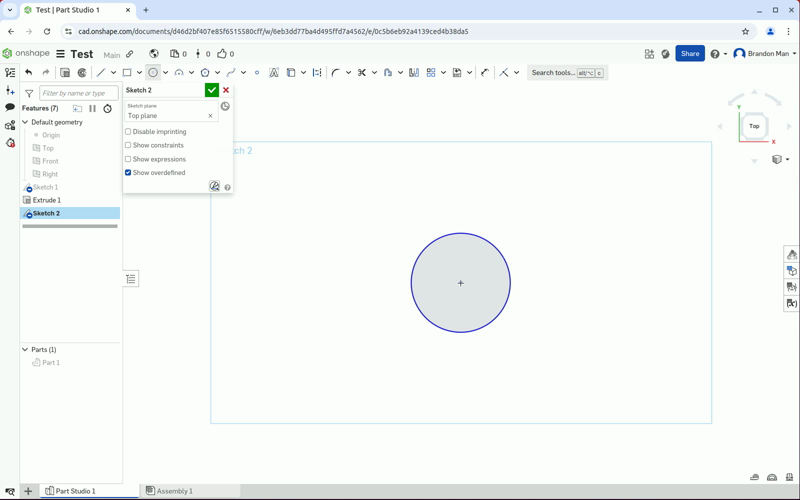
click(460, 282)
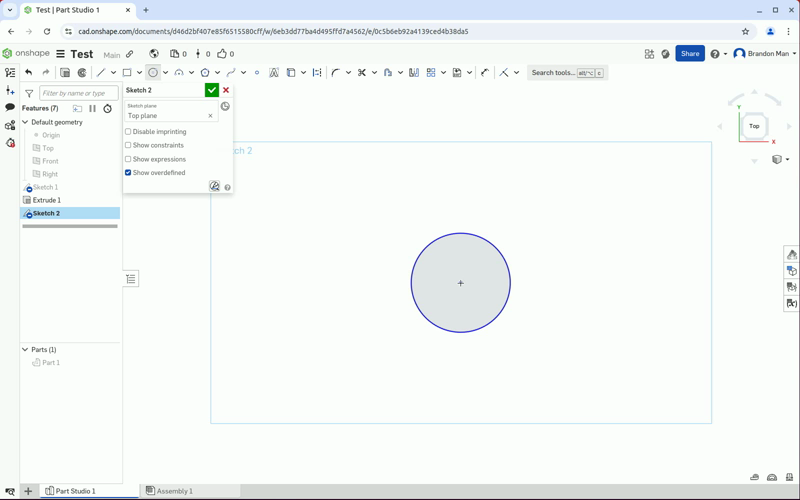
key_up(shift)
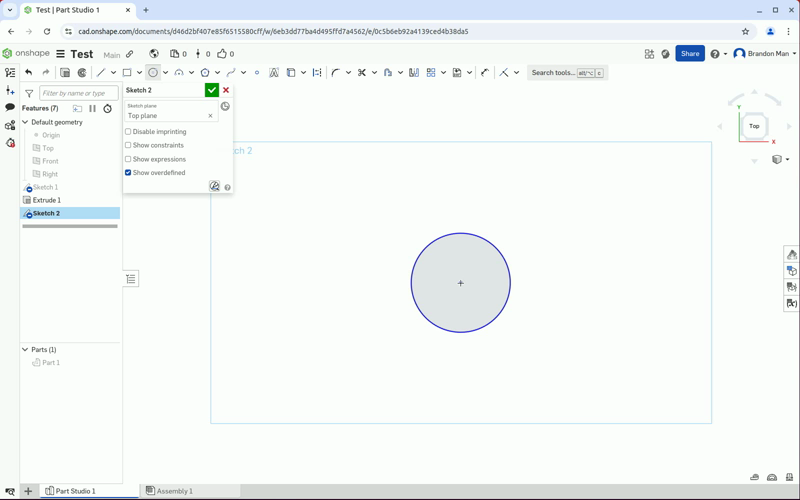
mouse_move(502, 282)
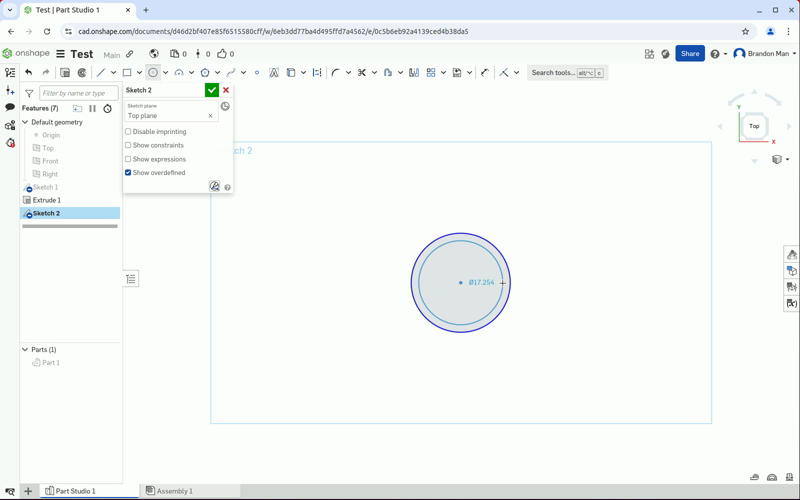
click(502, 282)
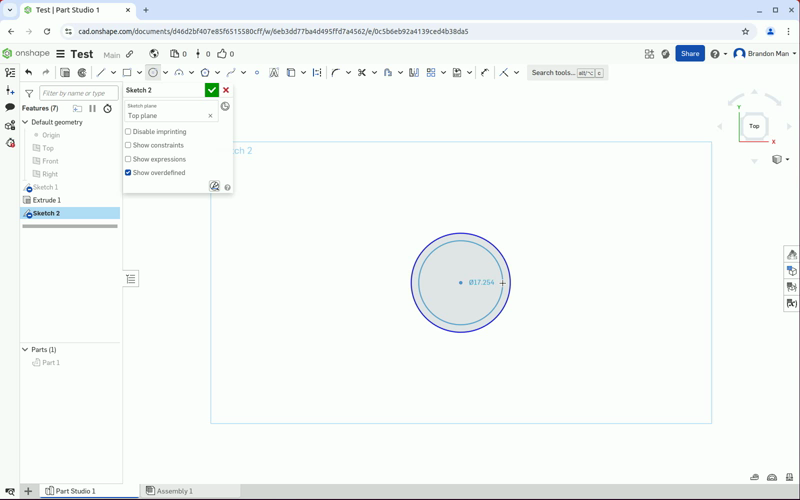
key(esc)
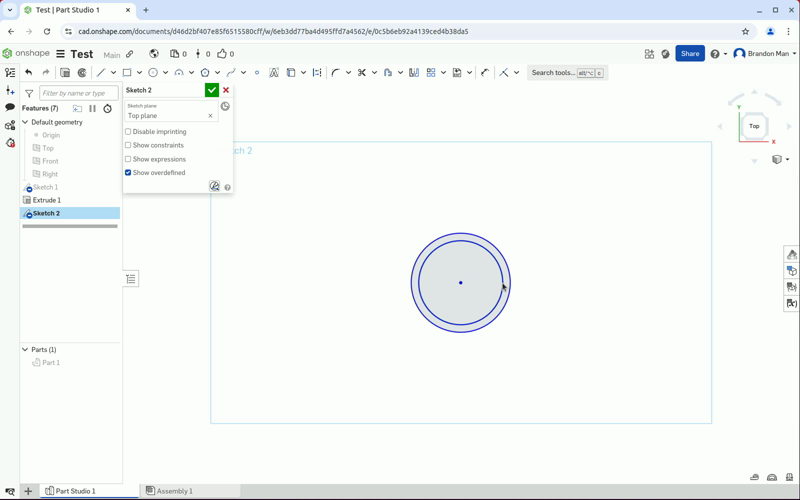
mouse_move(416, 267)
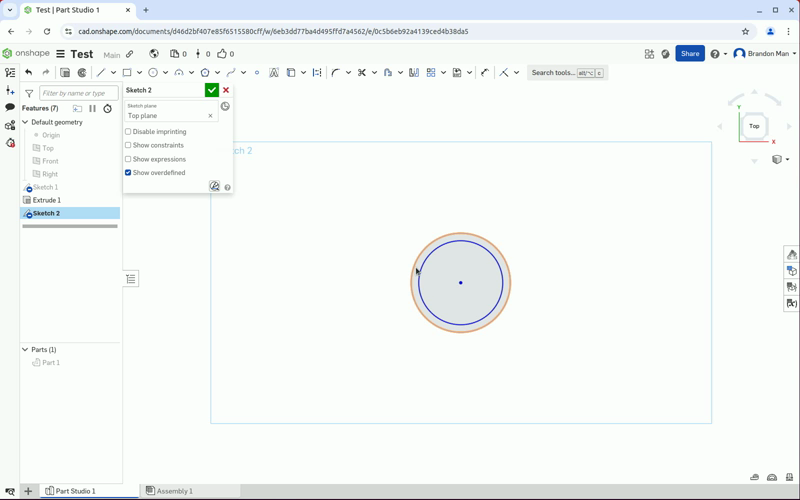
click(416, 267)
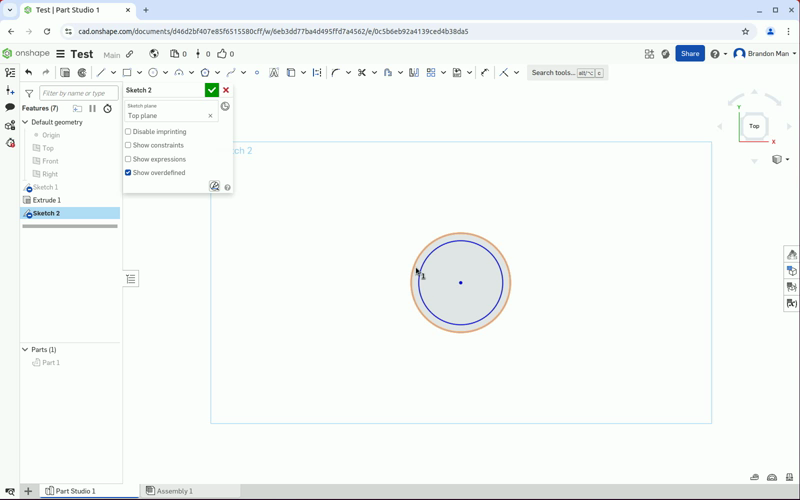
mouse_move(73, 352)
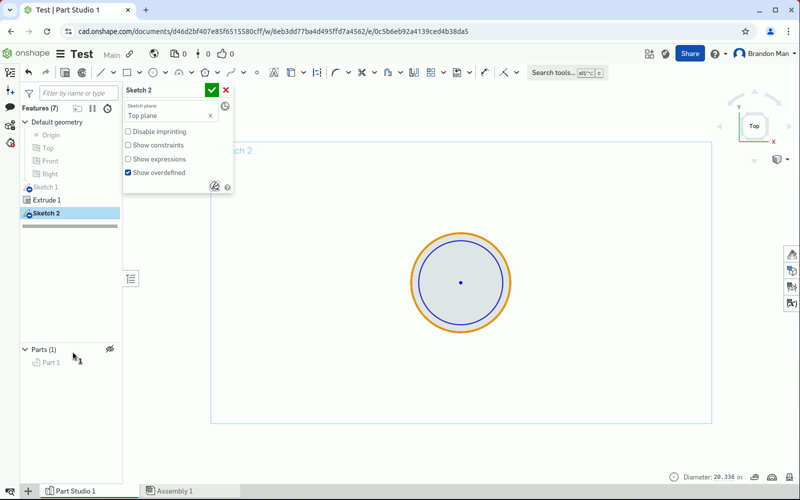
key(shift+y)
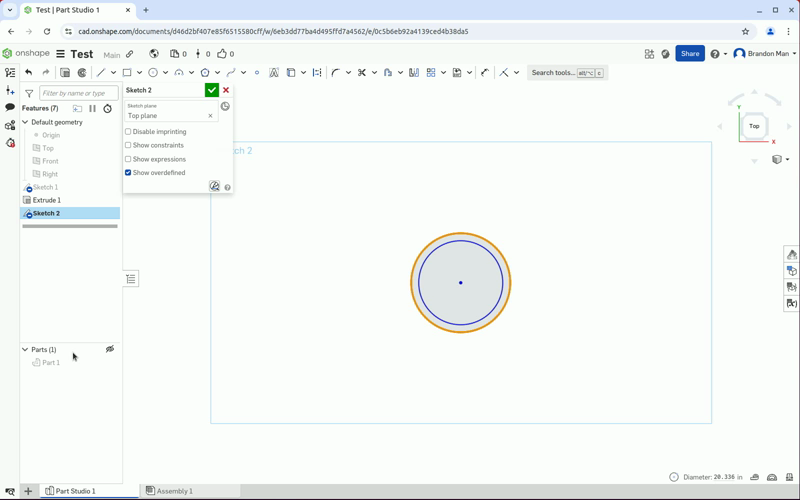
key(shift+e)
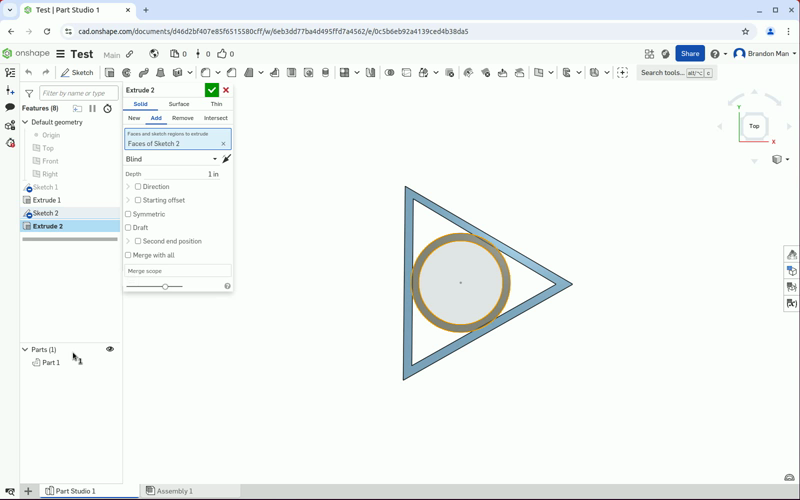
mouse_move(143, 106)
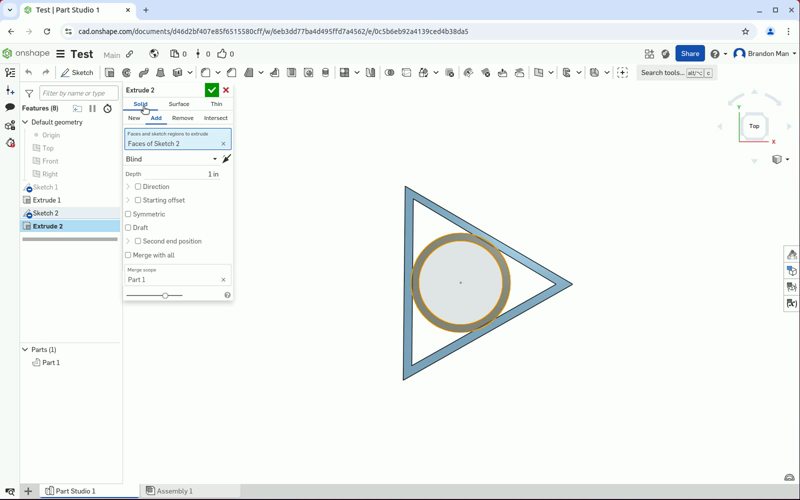
click(143, 106)
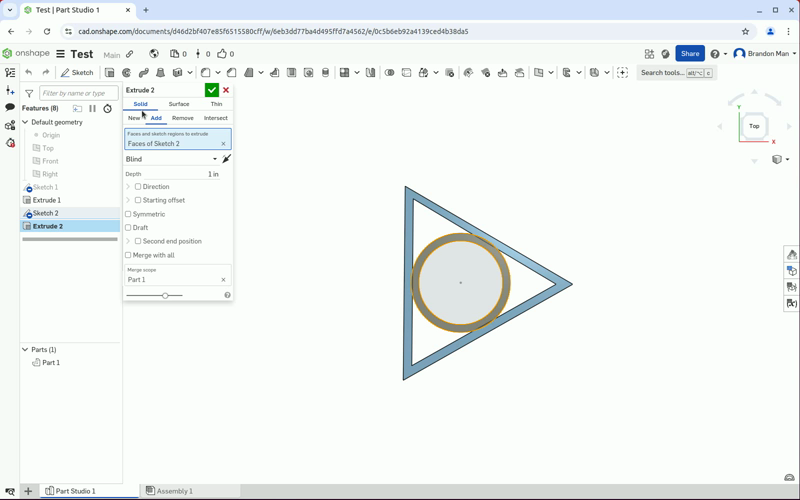
mouse_move(137, 120)
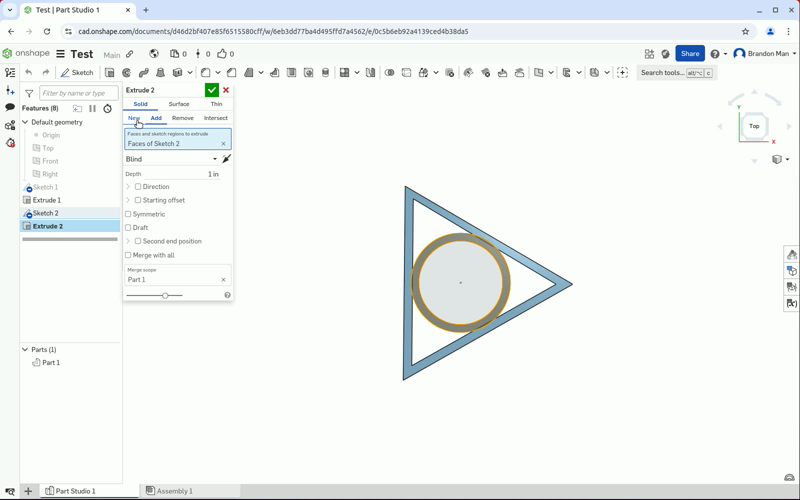
click(137, 120)
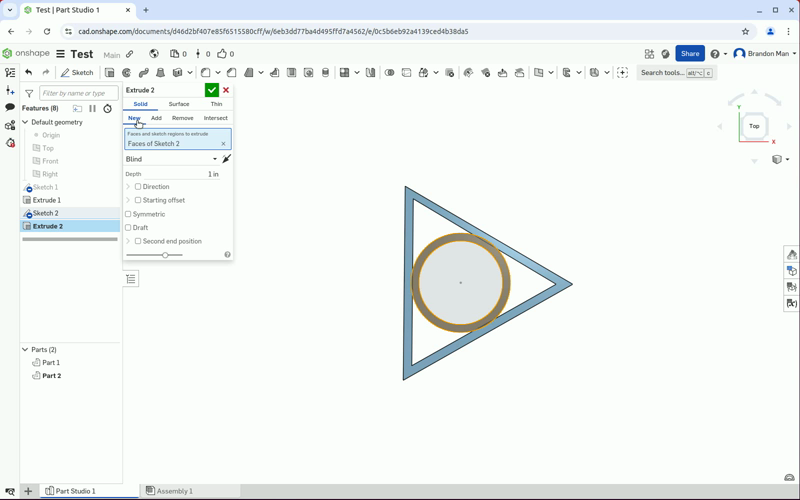
key(tab, 4)
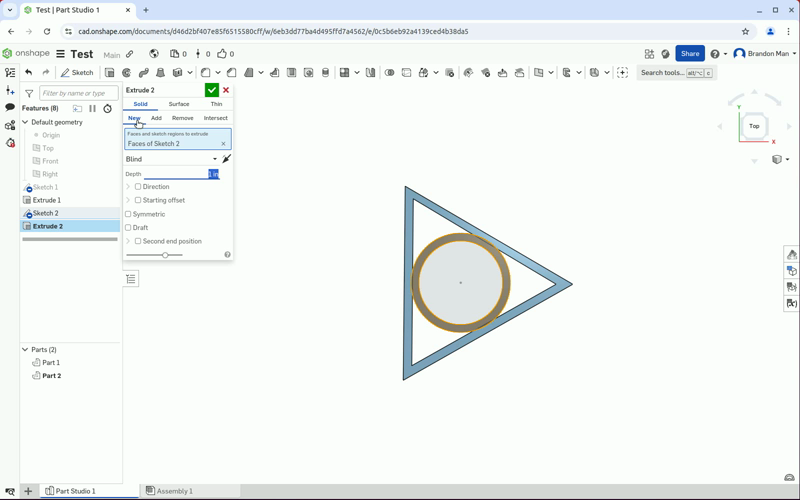
text(1.444)
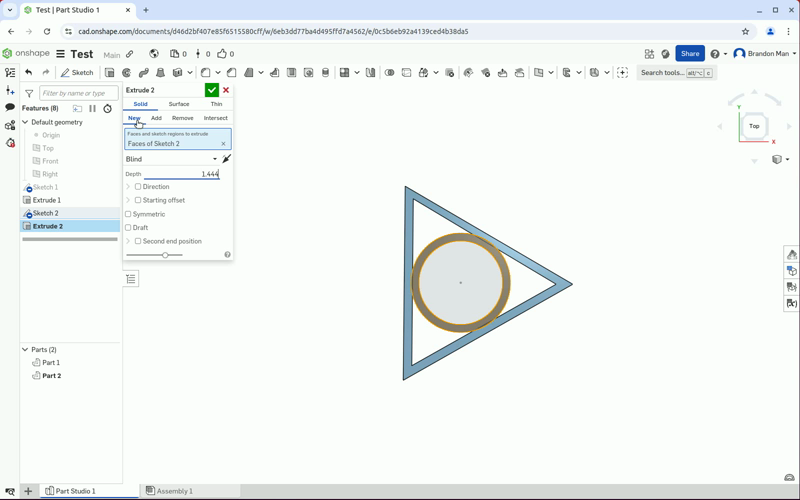
key(enter)
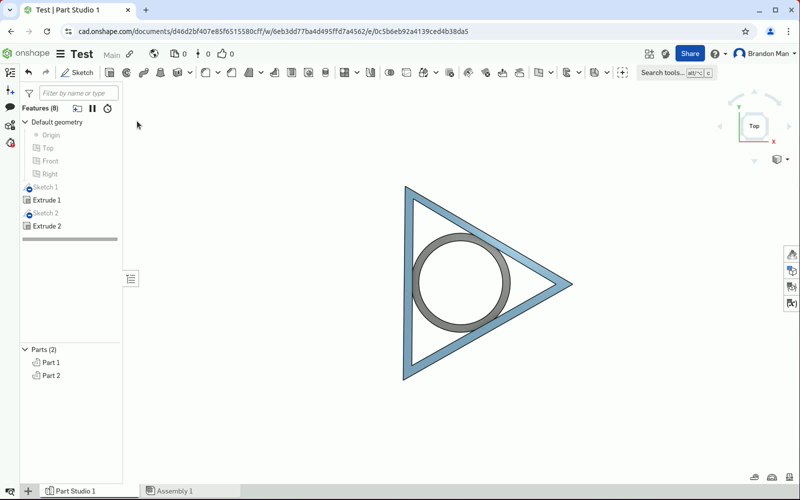
key(shift+h)
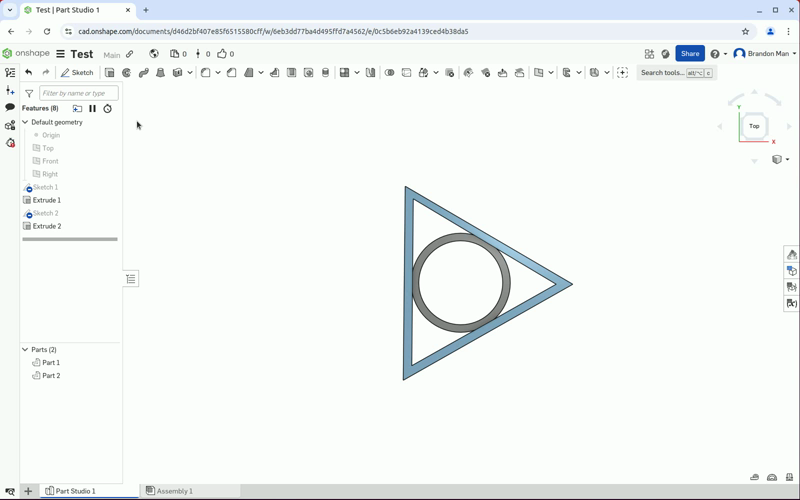
key(shift+h)
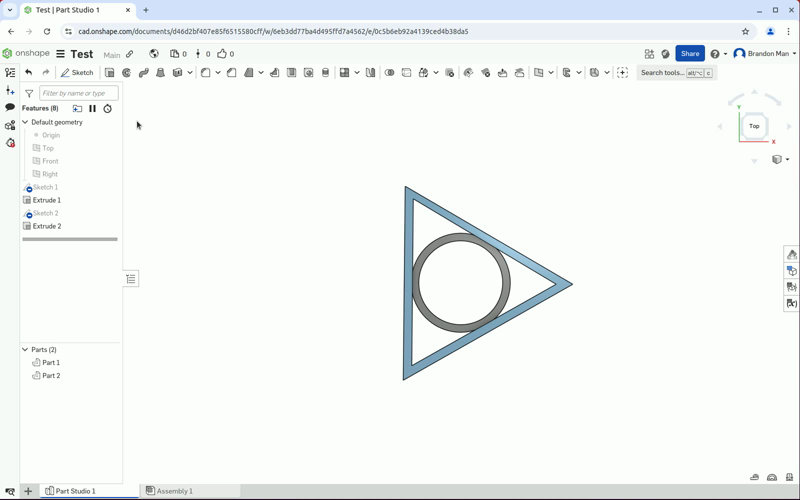
mouse_move(73, 189)
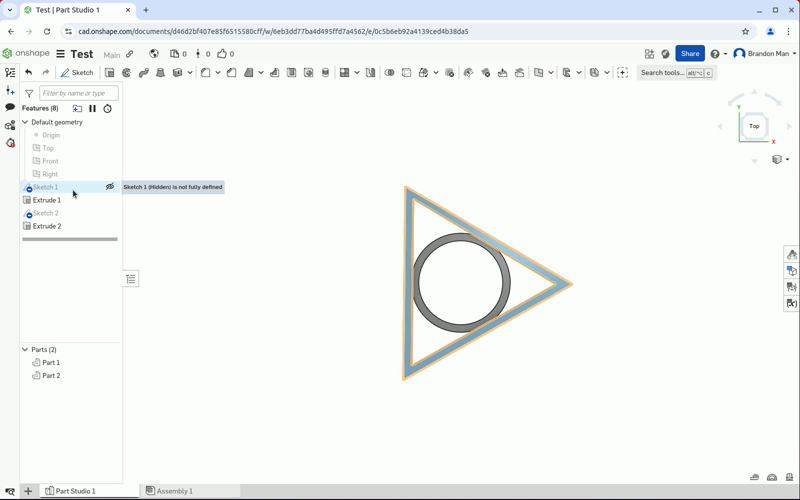
click(73, 189)
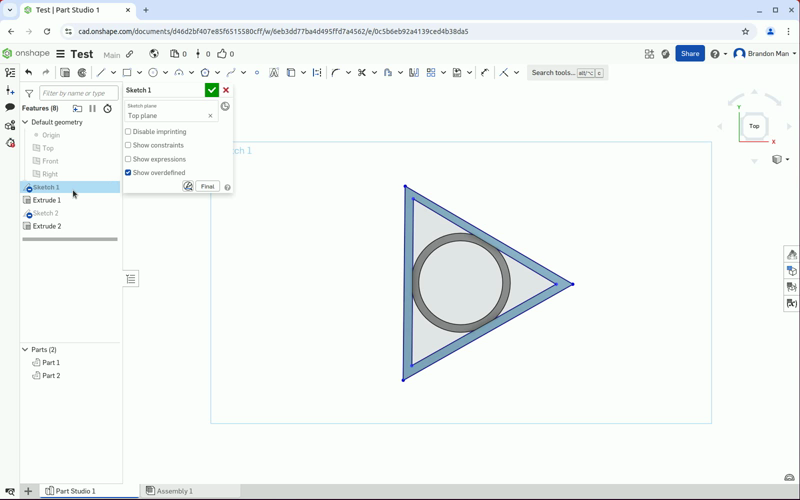
mouse_move(229, 92)
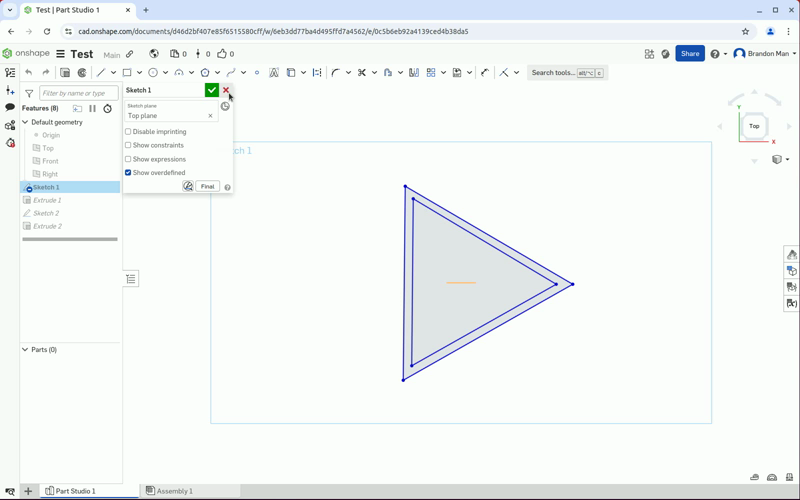
click(229, 92)
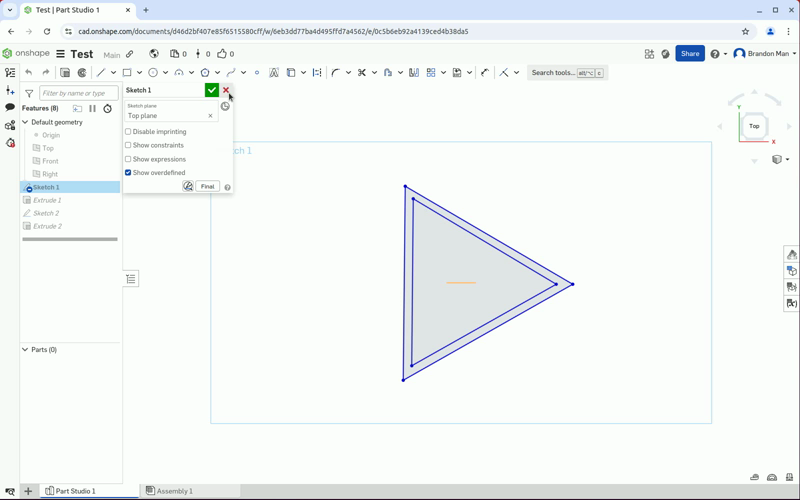
key(shift+s)
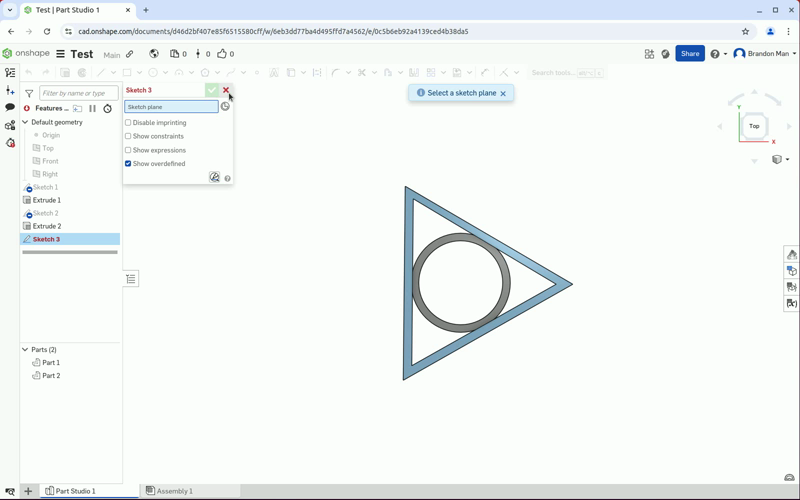
mouse_move(73, 150)
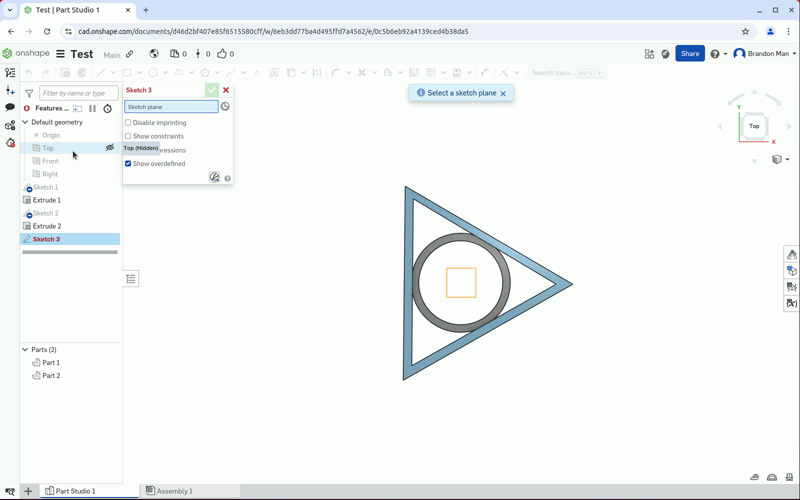
click(73, 150)
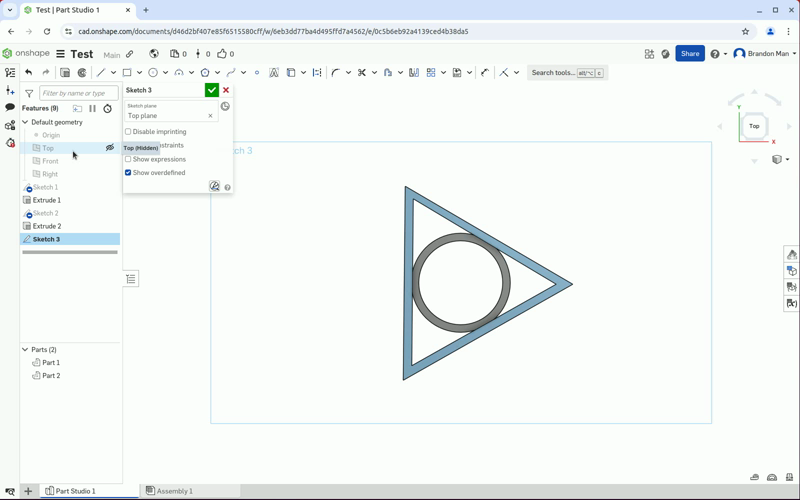
mouse_move(73, 352)
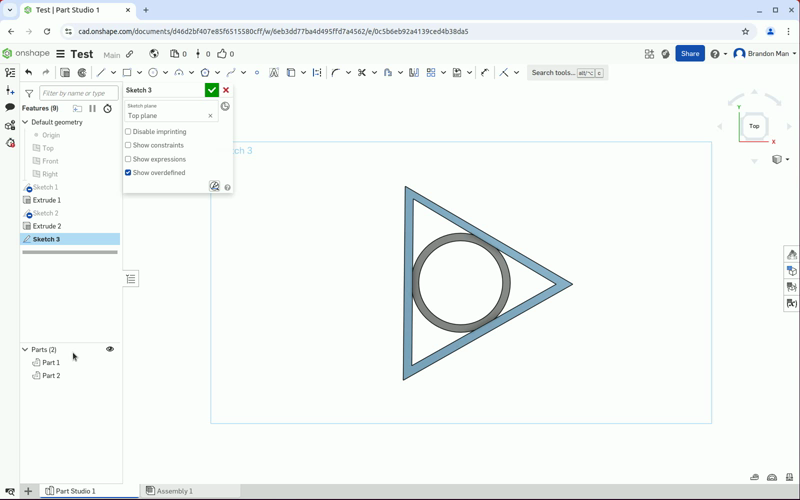
key(y)
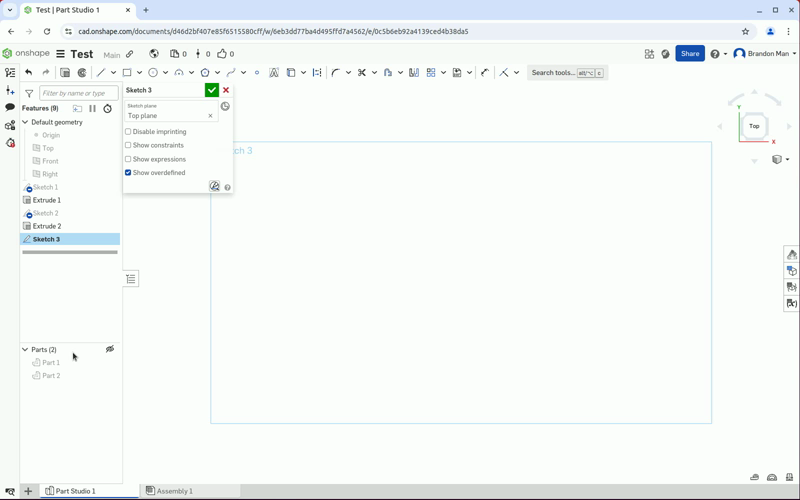
key(l)
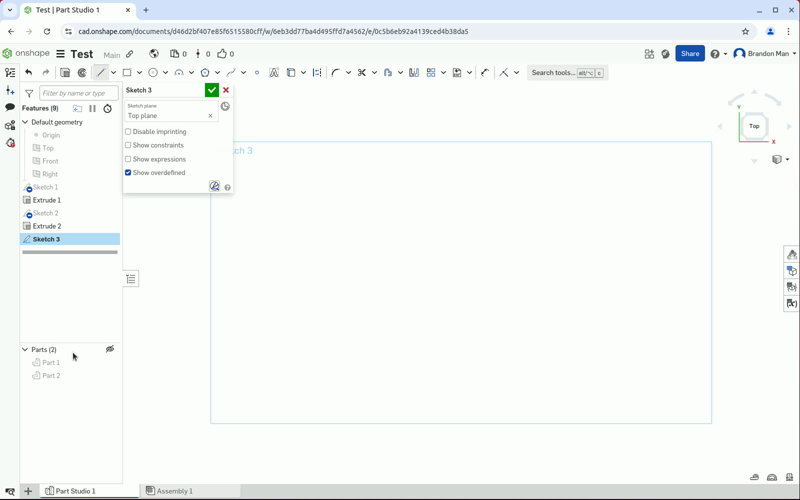
key_down(shift)
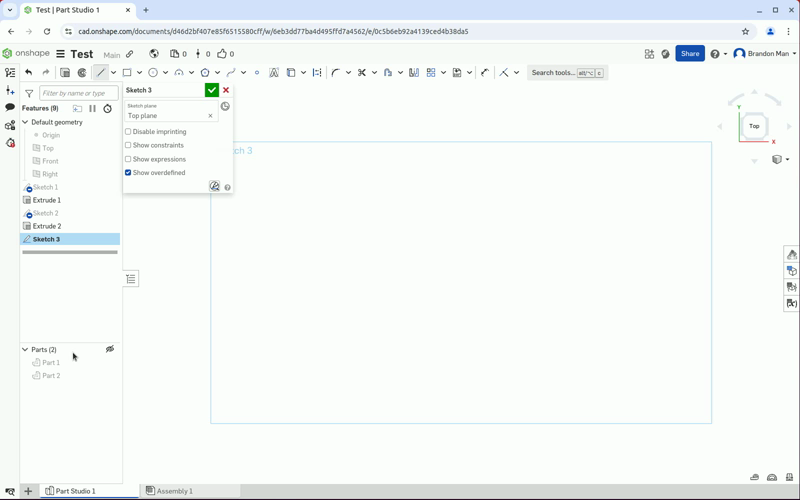
mouse_move(418, 288)
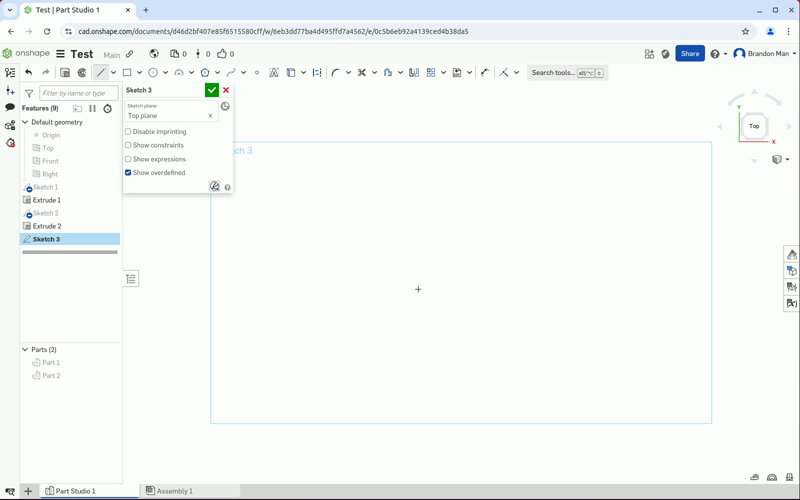
click(418, 288)
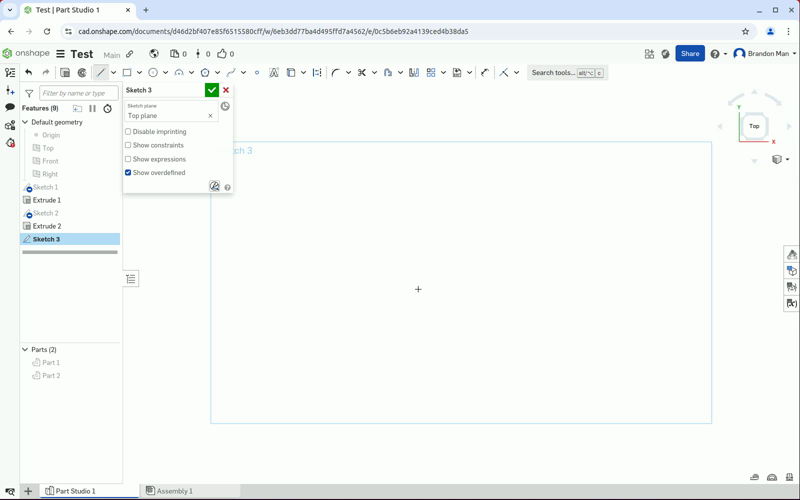
key_up(shift)
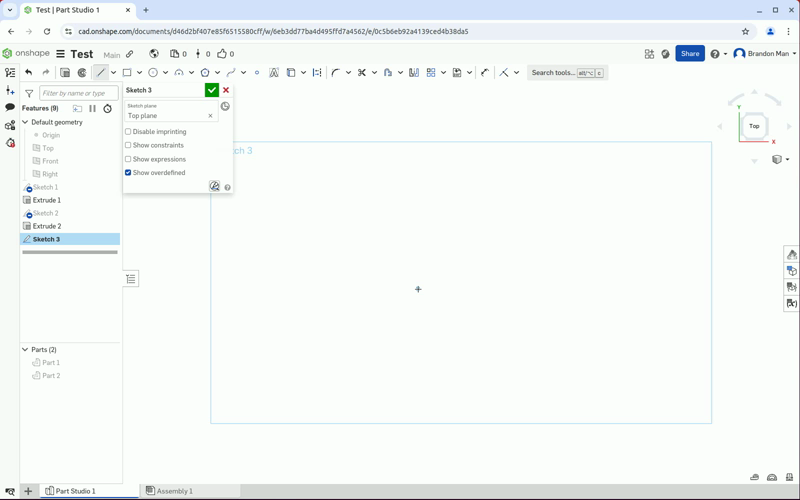
key_down(shift)
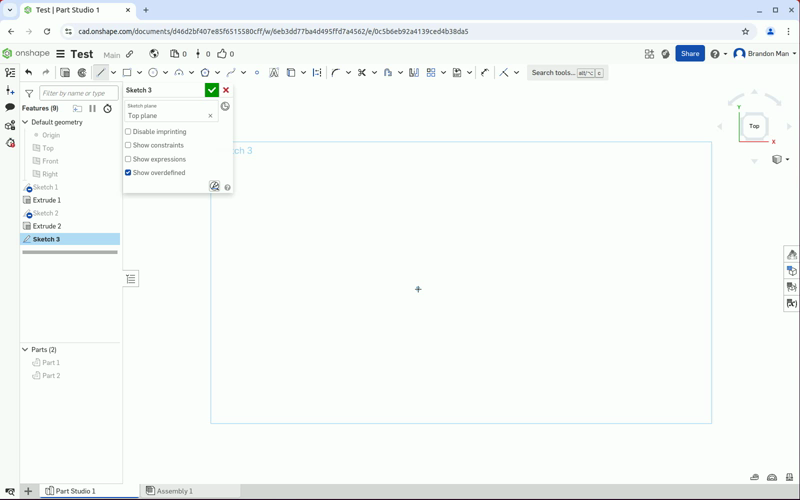
mouse_move(448, 288)
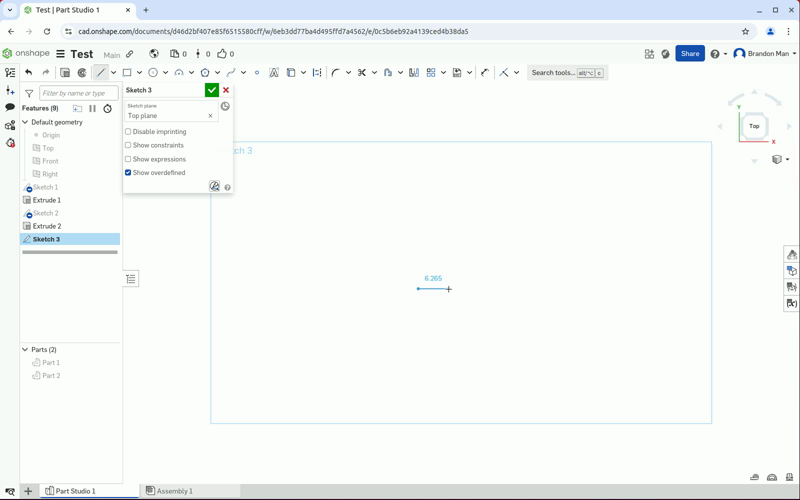
mouse_move(461, 288)
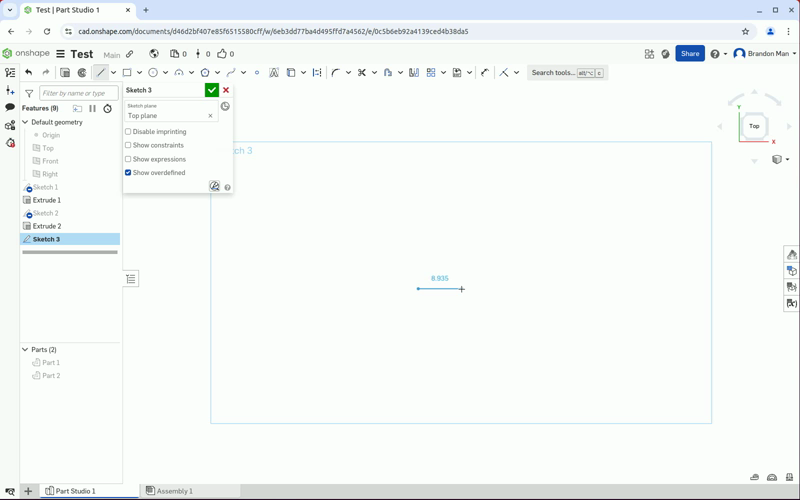
click(461, 288)
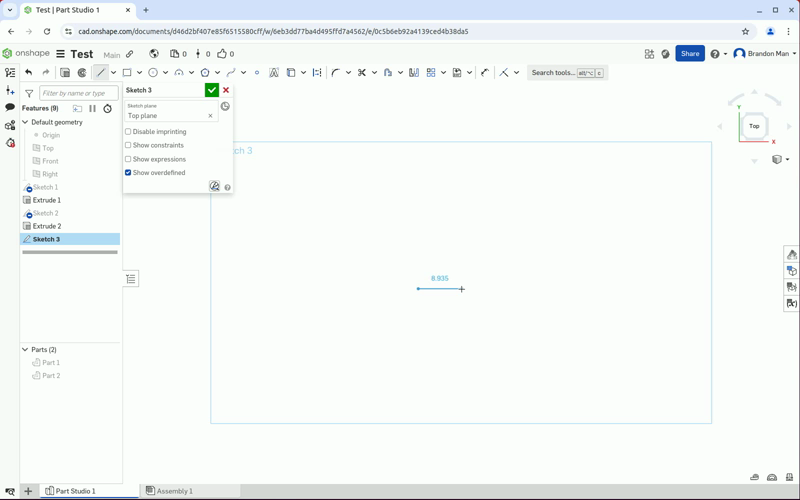
key_up(shift)
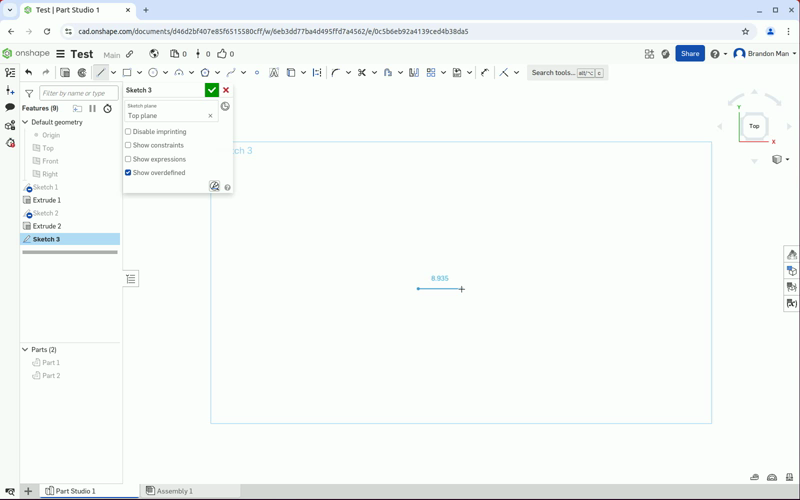
key_down(shift)
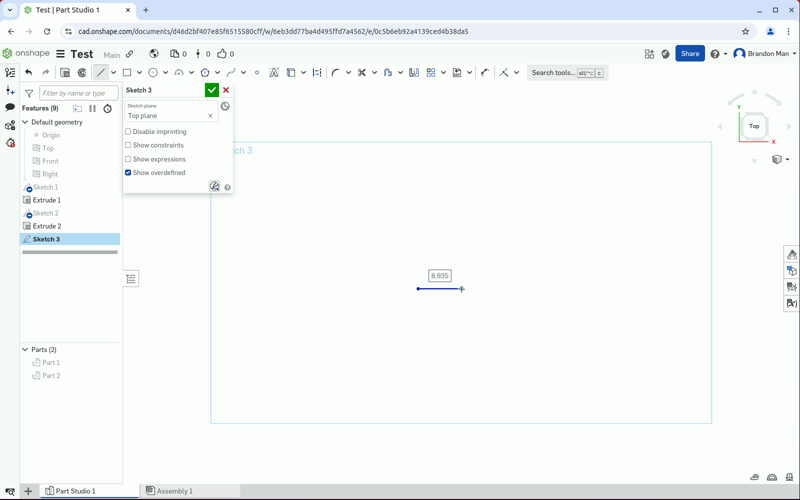
mouse_move(491, 288)
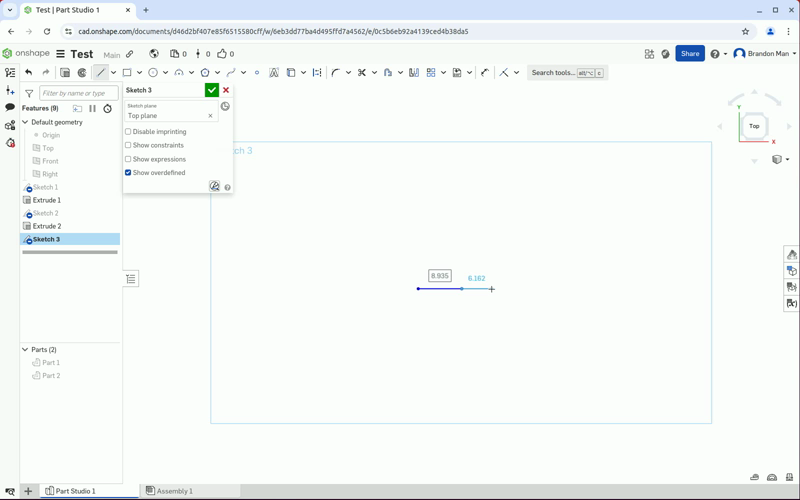
mouse_move(461, 282)
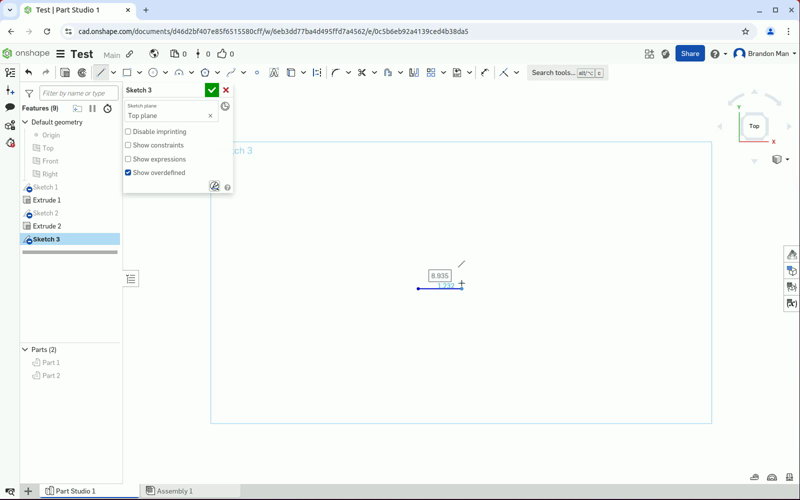
scroll(6)
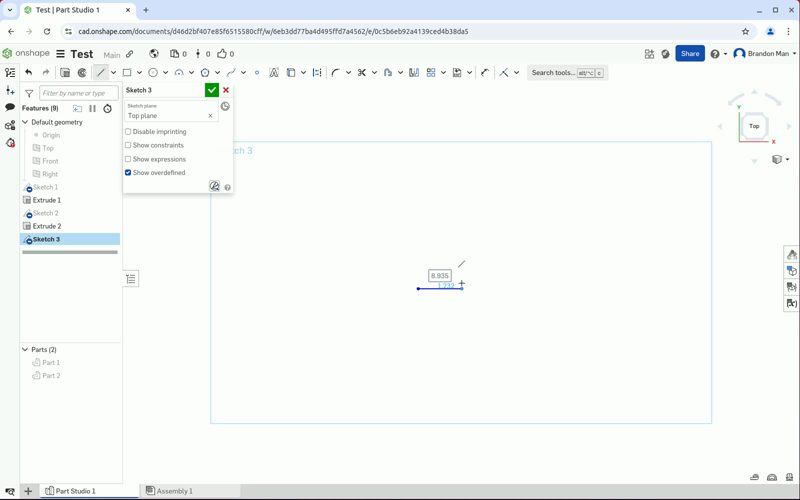
scroll(6)
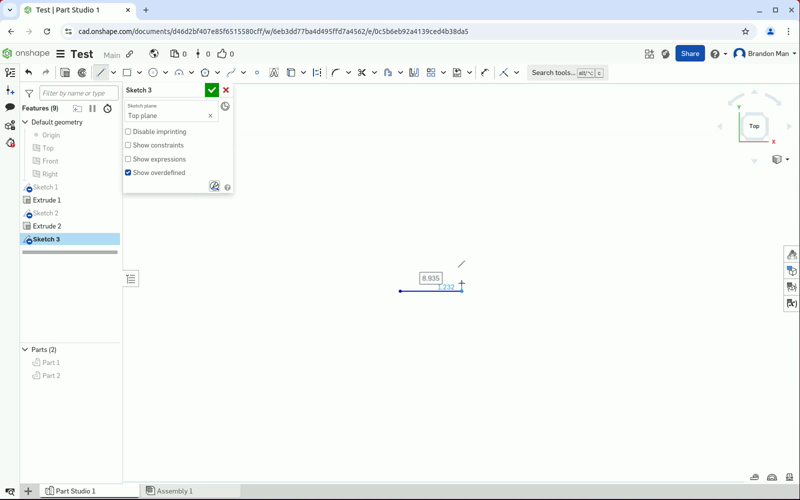
scroll(6)
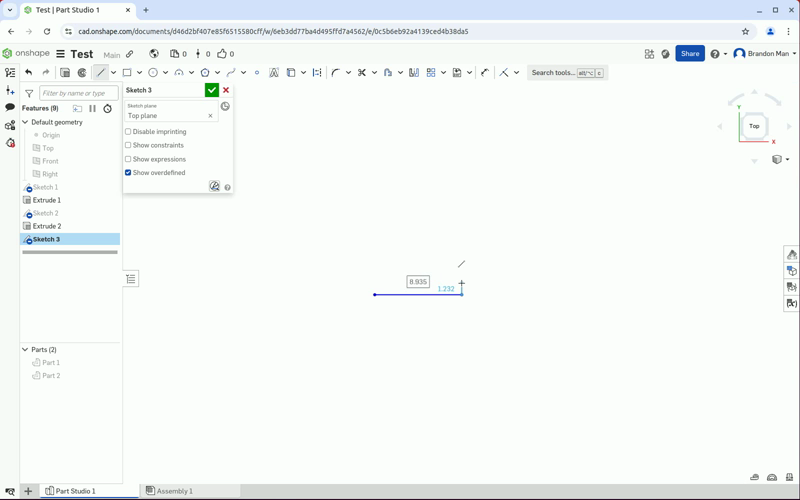
scroll(6)
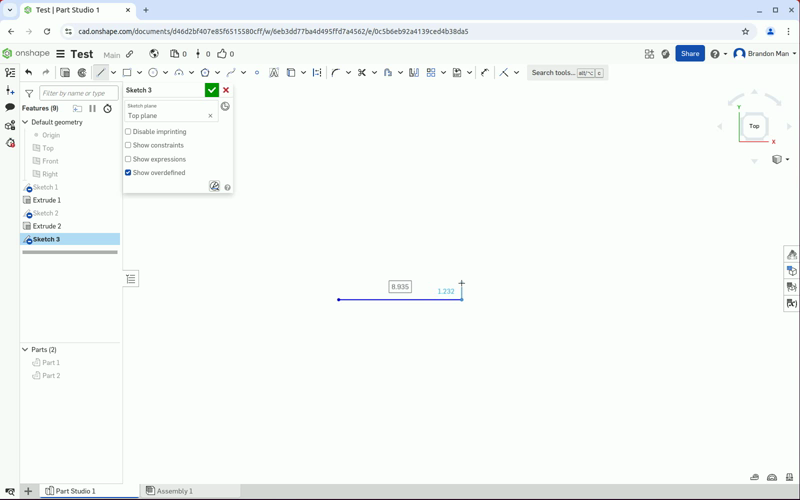
scroll(6)
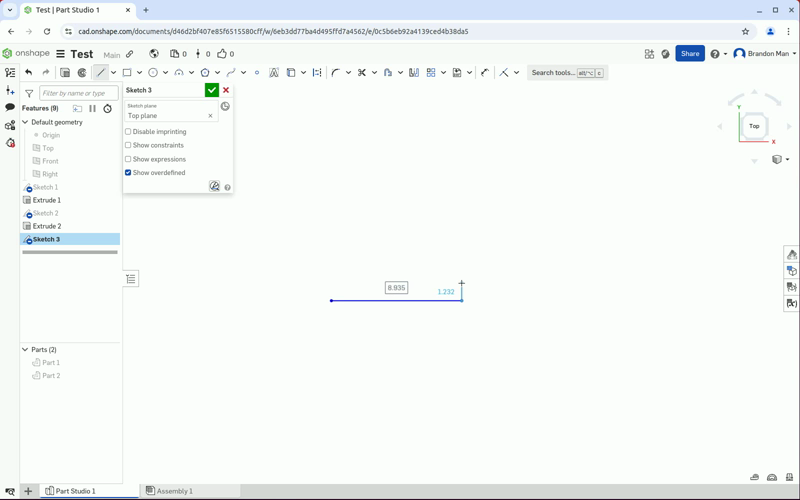
scroll(6)
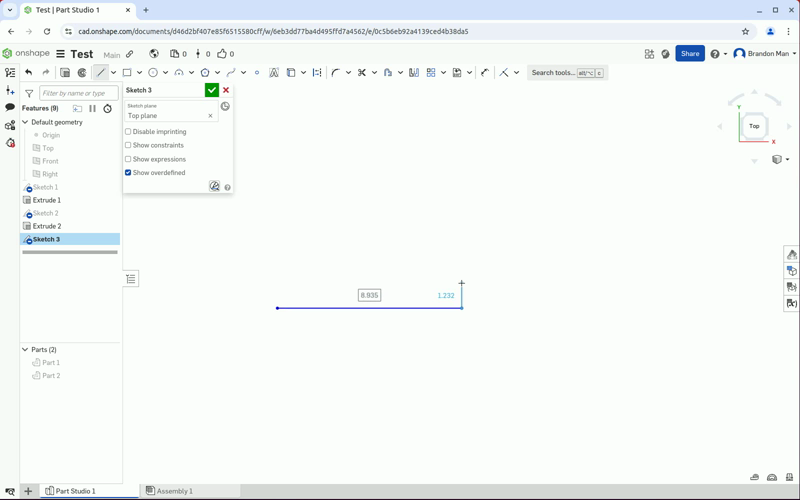
scroll(6)
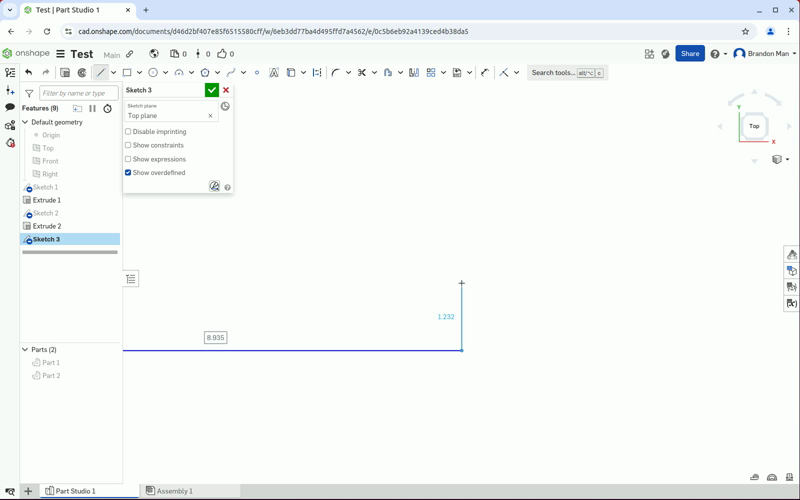
click(461, 282)
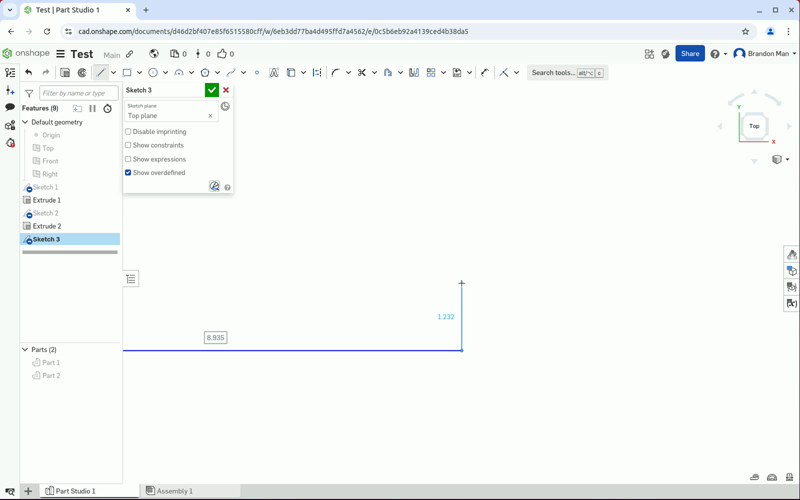
scroll(-6)
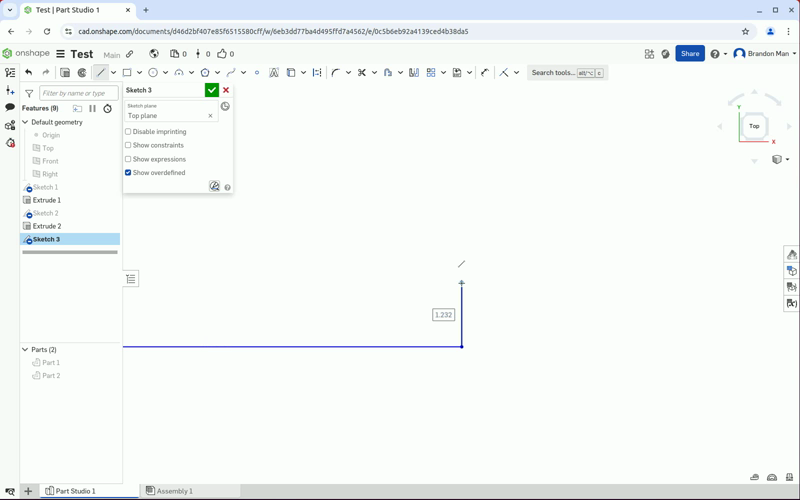
scroll(-6)
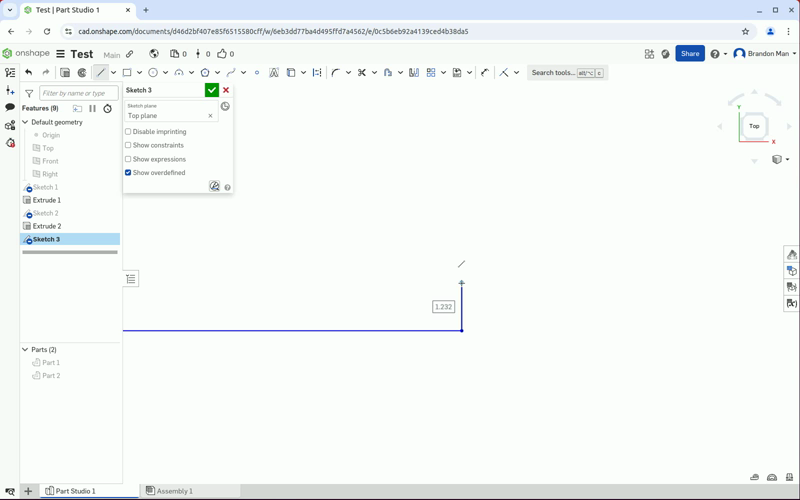
scroll(-6)
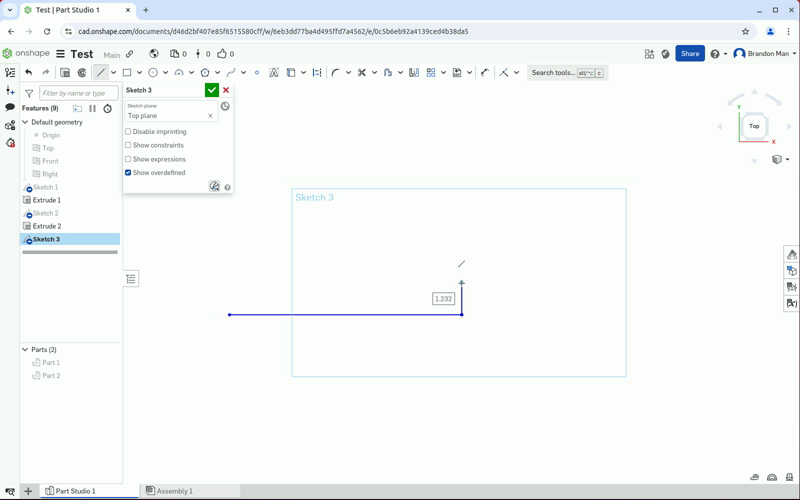
scroll(-6)
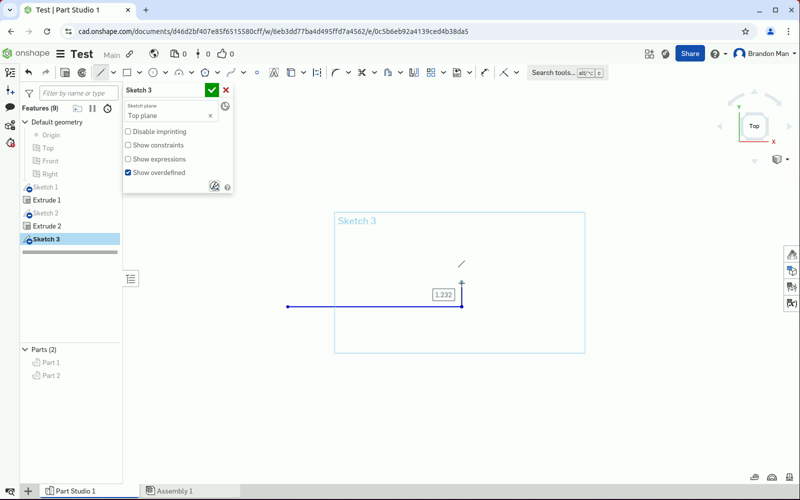
scroll(-6)
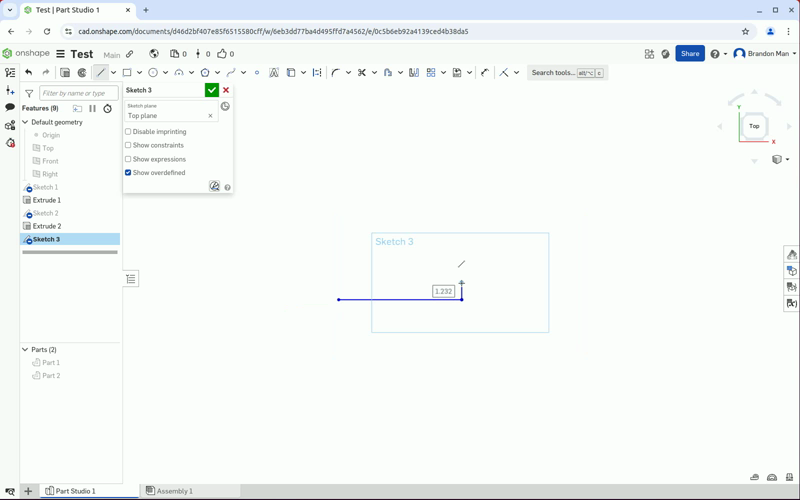
scroll(-6)
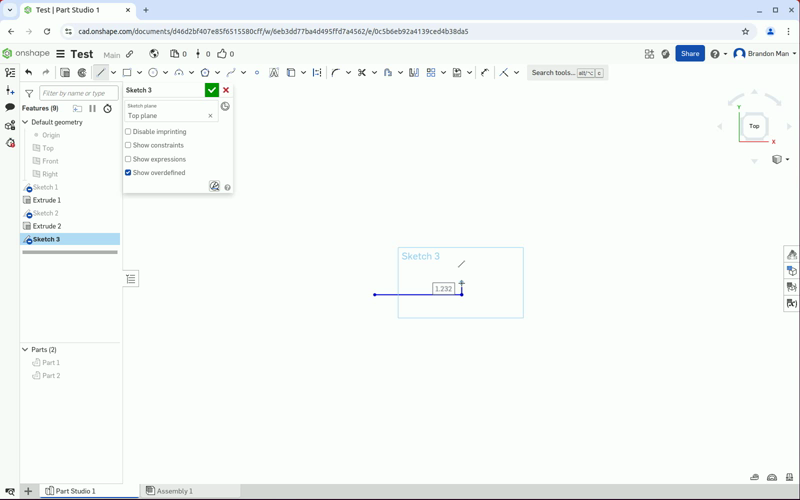
scroll(-6)
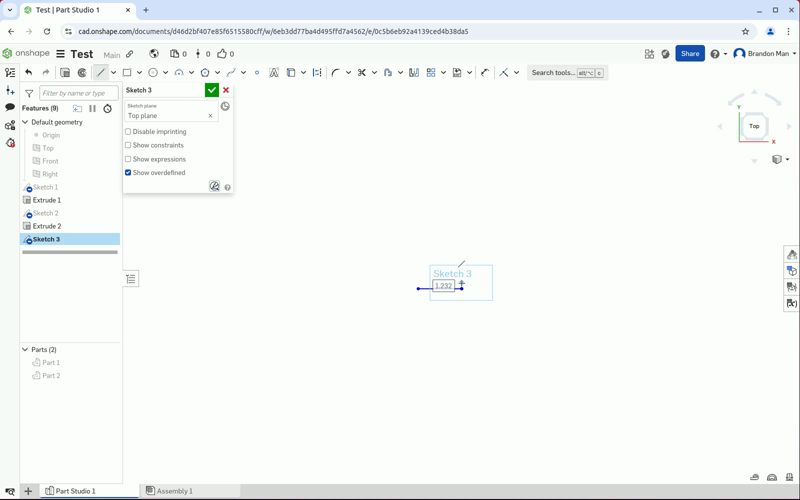
key_up(shift)
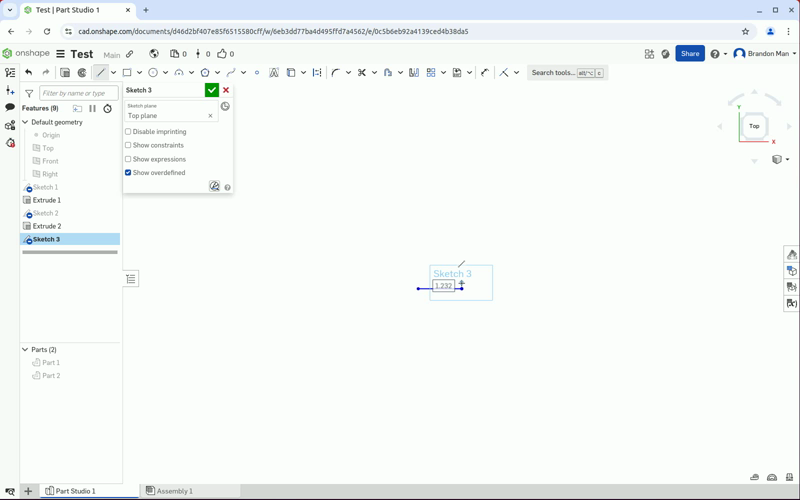
key_down(shift)
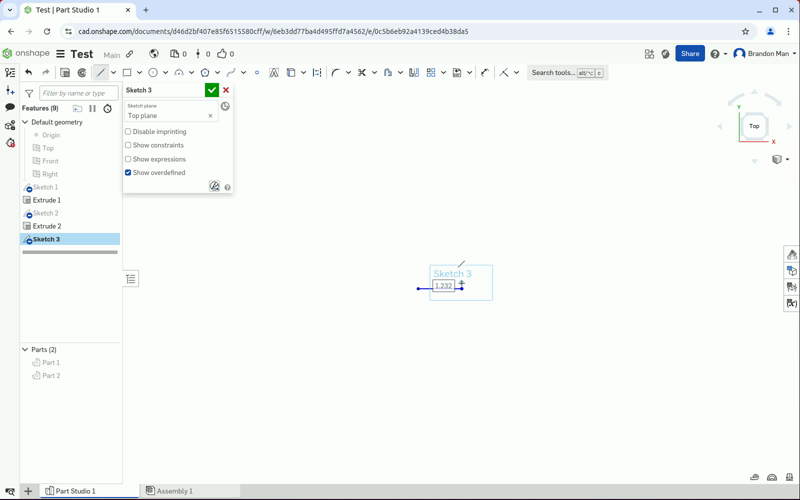
mouse_move(491, 282)
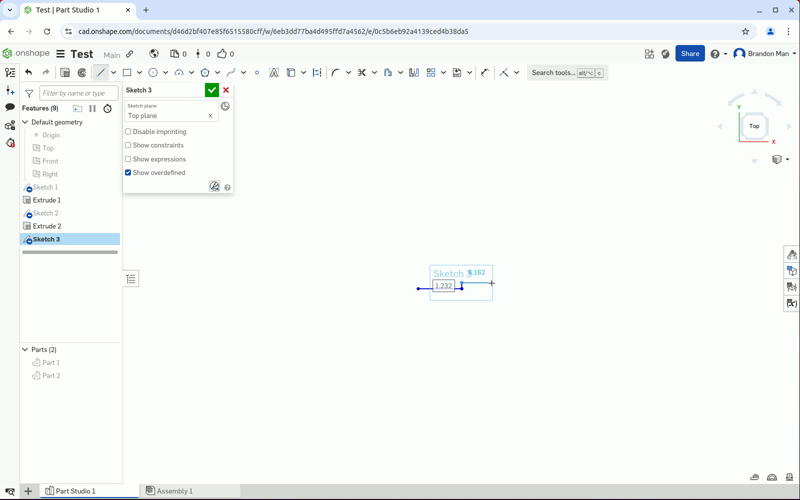
mouse_move(418, 282)
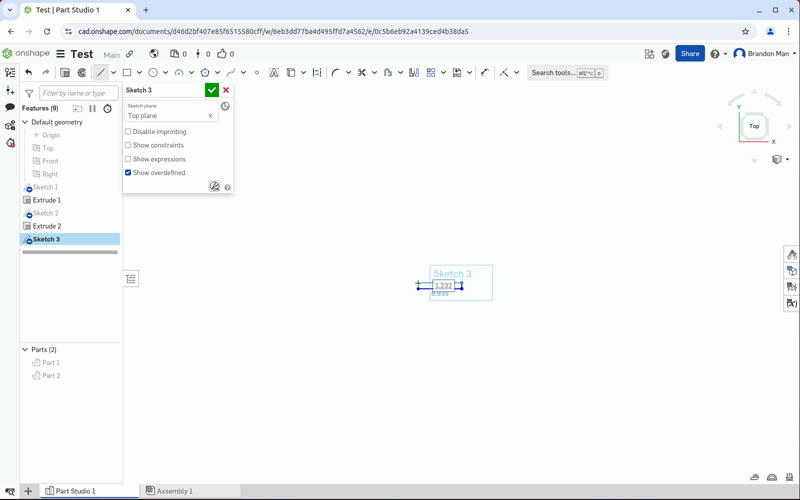
click(418, 282)
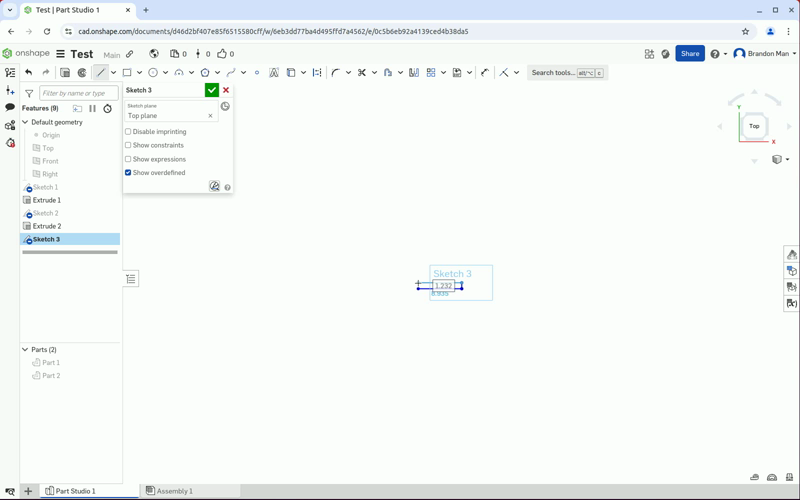
key_up(shift)
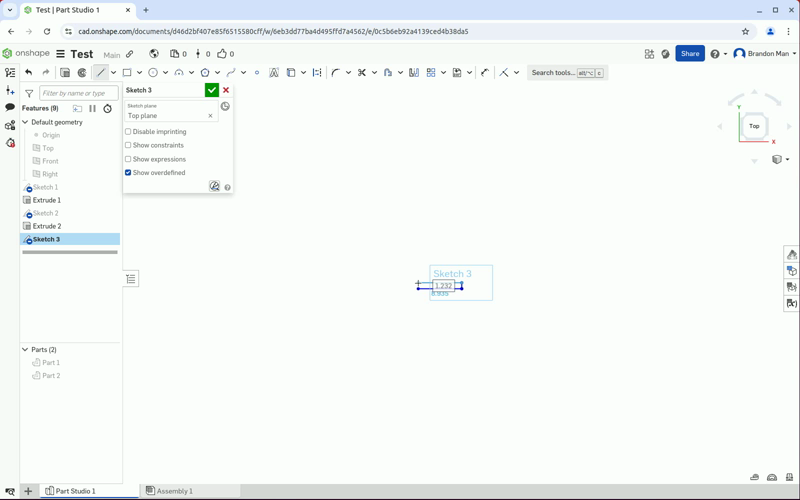
mouse_move(448, 282)
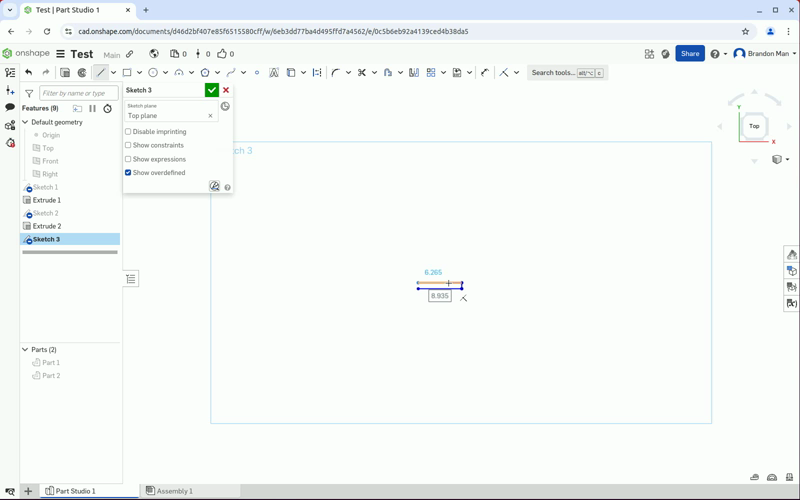
key_down(shift)
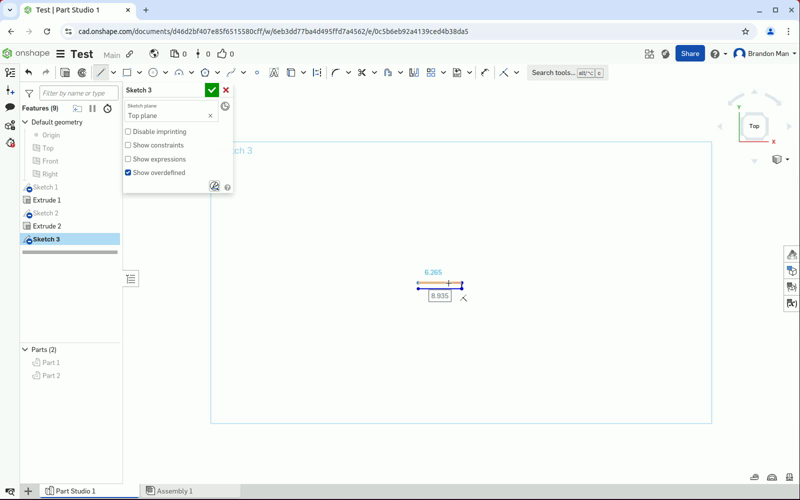
mouse_move(418, 288)
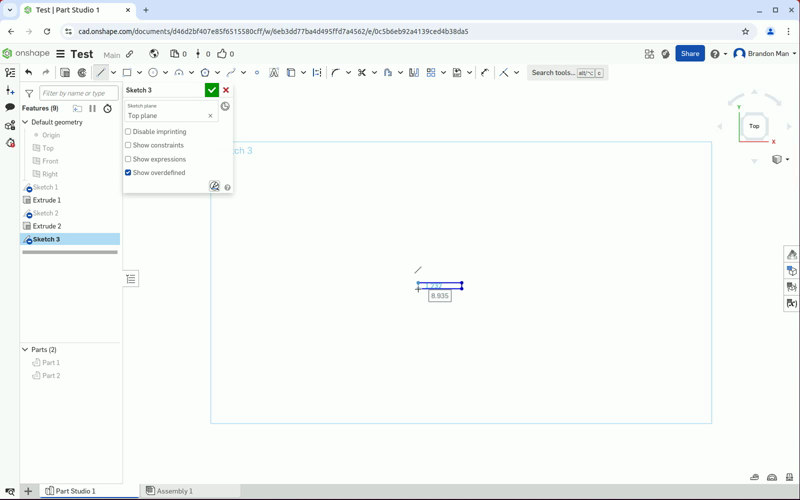
scroll(6)
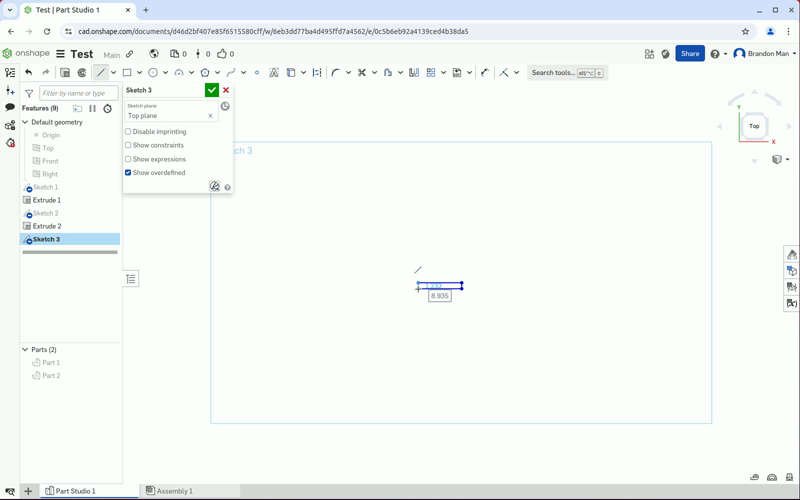
scroll(6)
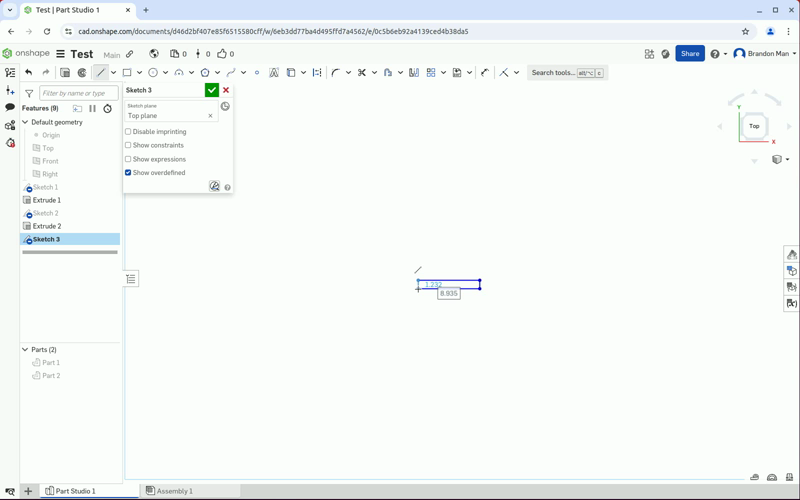
scroll(6)
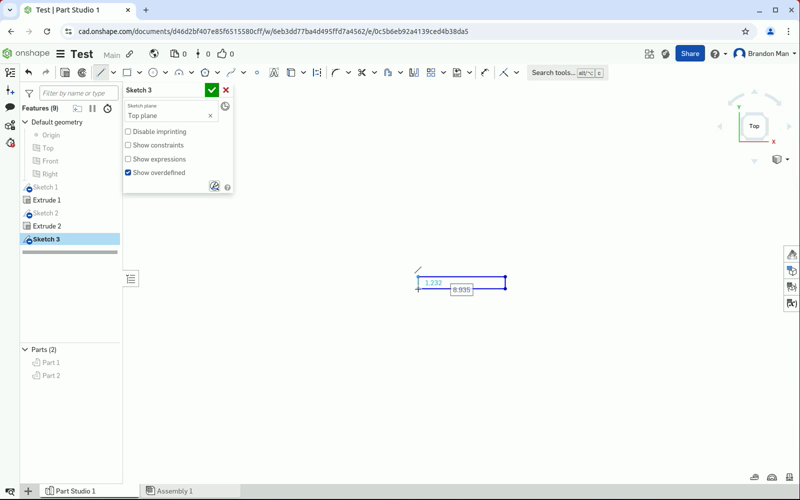
scroll(6)
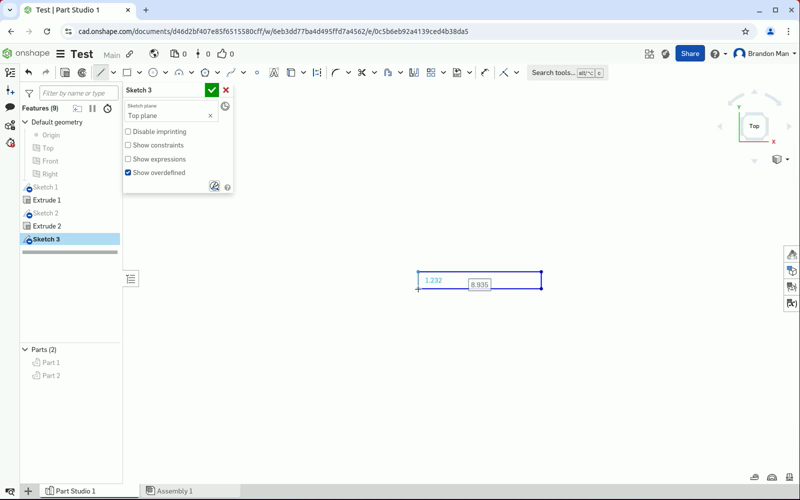
scroll(6)
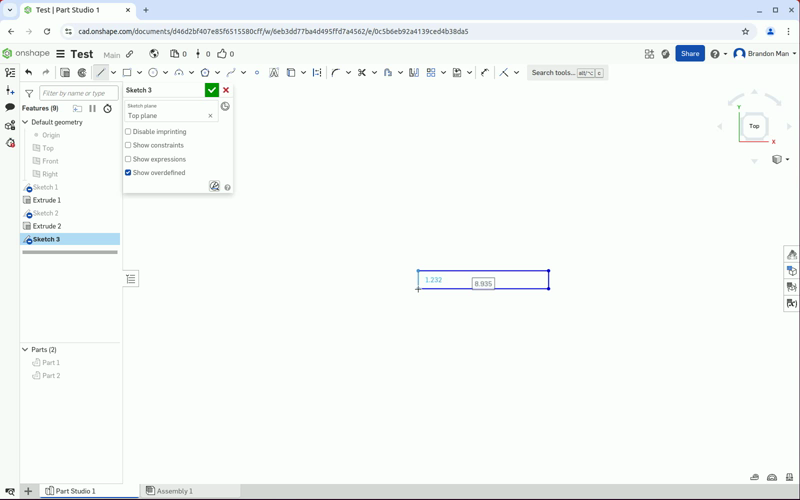
scroll(6)
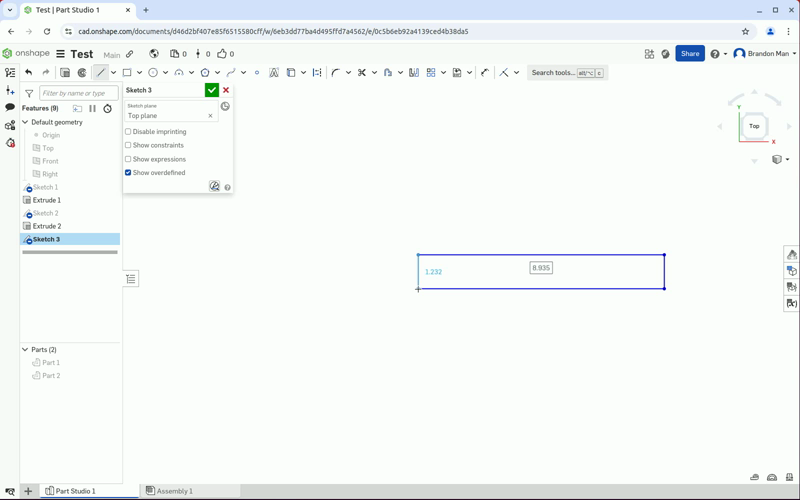
scroll(6)
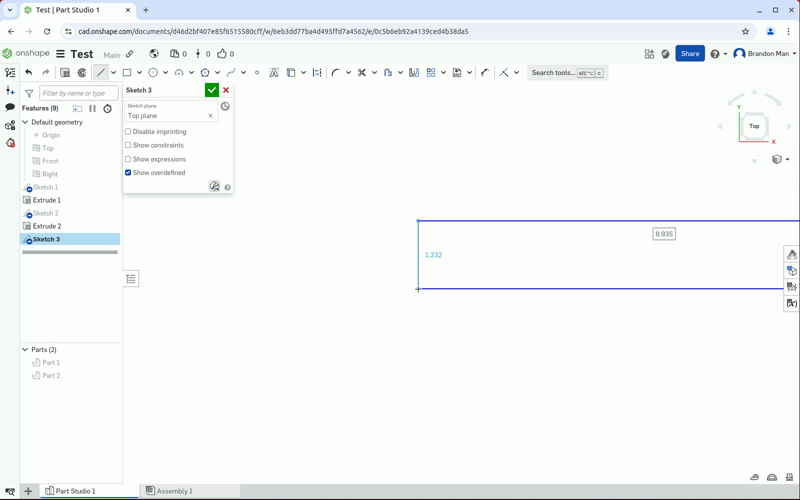
key_up(shift)
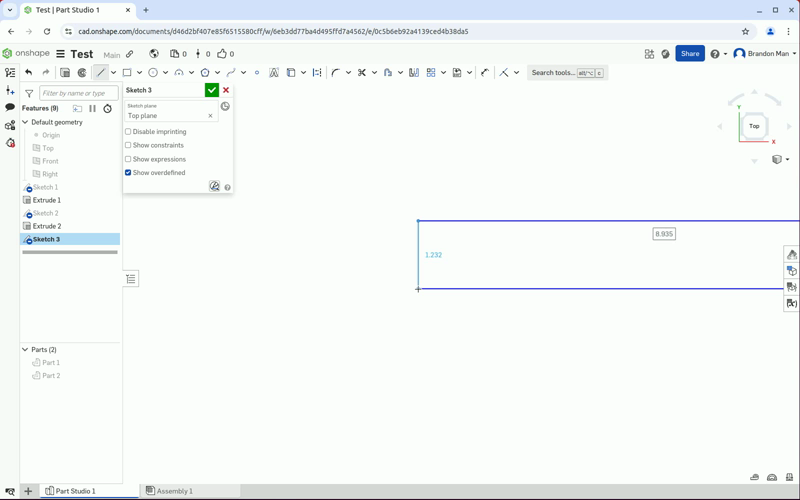
click(418, 288)
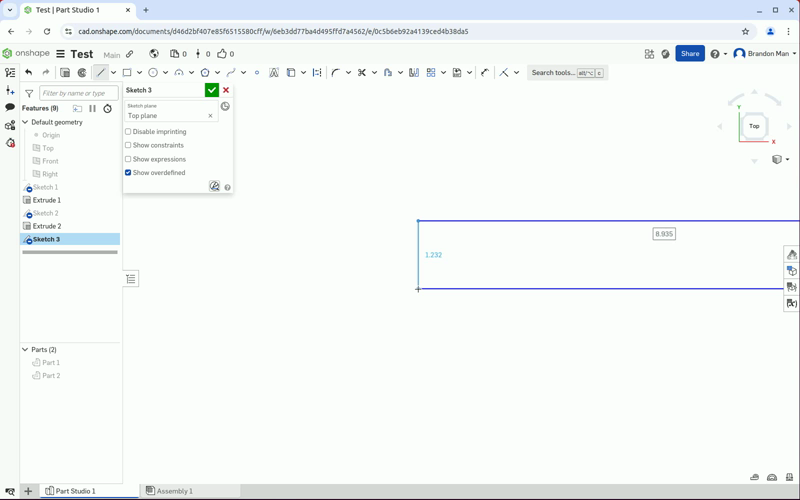
scroll(-6)
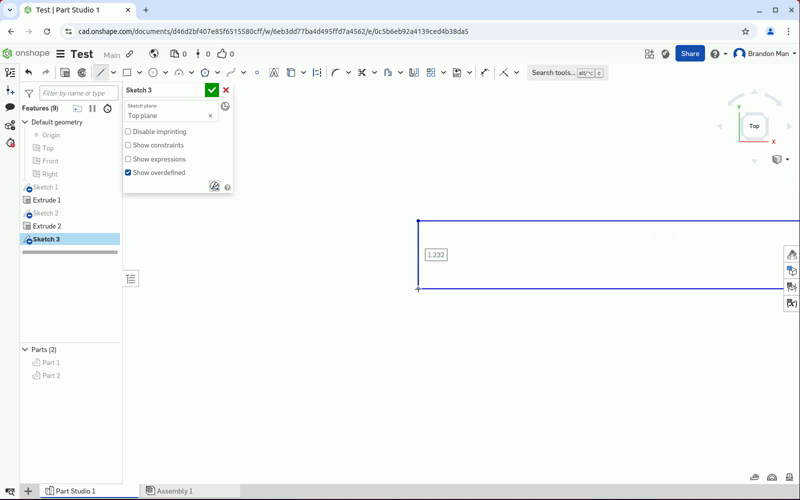
scroll(-6)
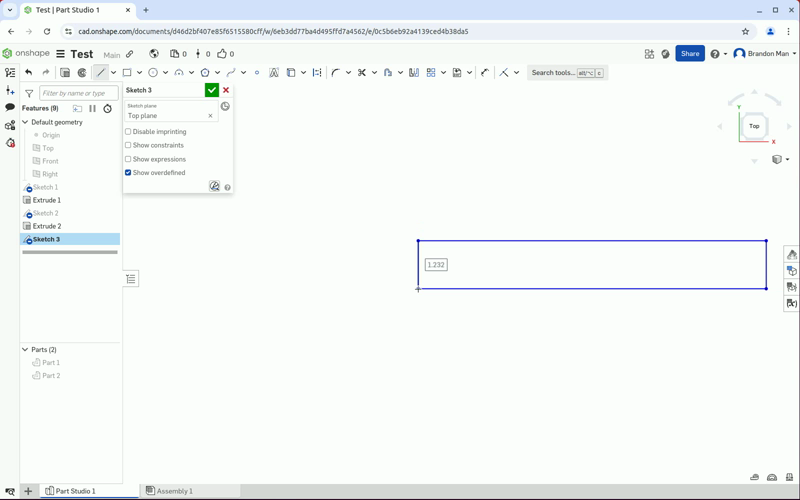
scroll(-6)
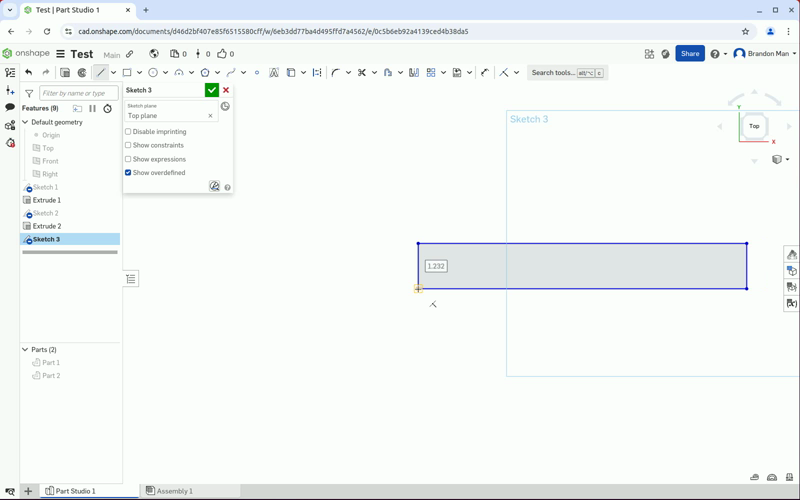
scroll(-6)
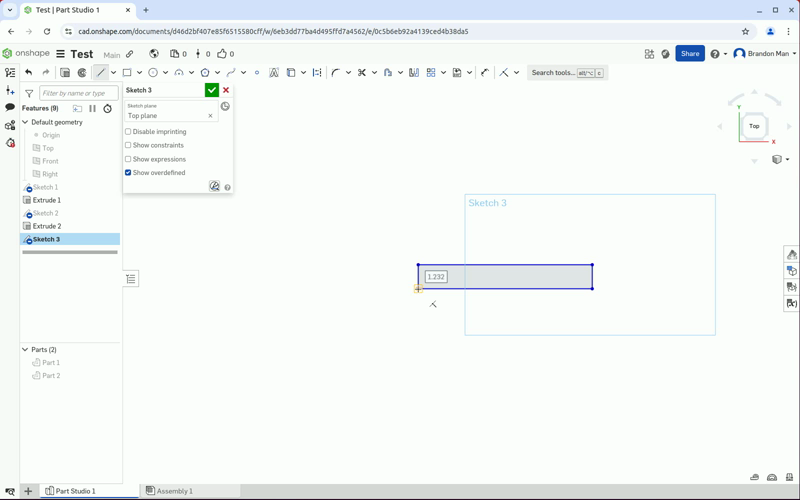
scroll(-6)
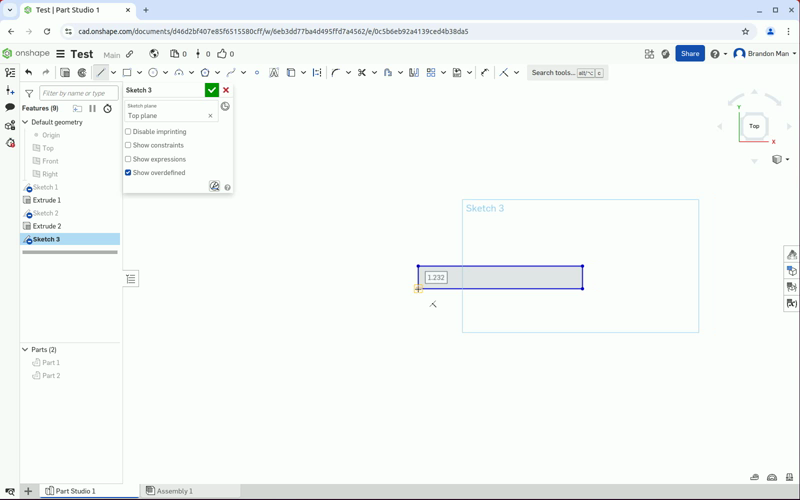
scroll(-6)
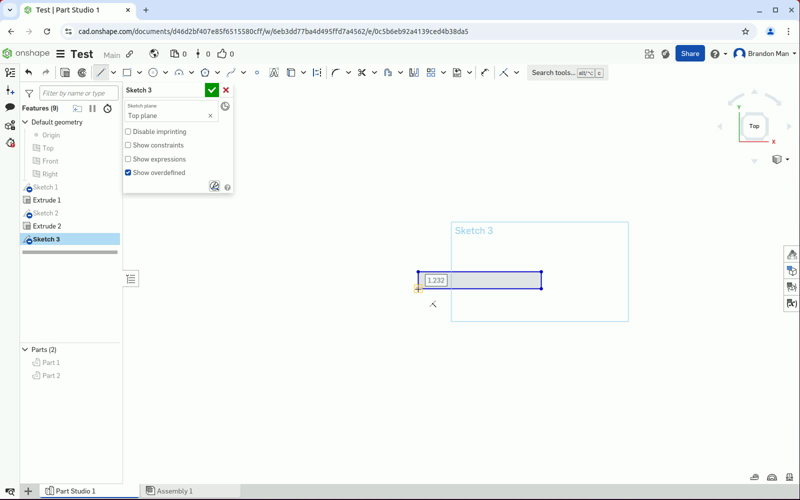
scroll(-6)
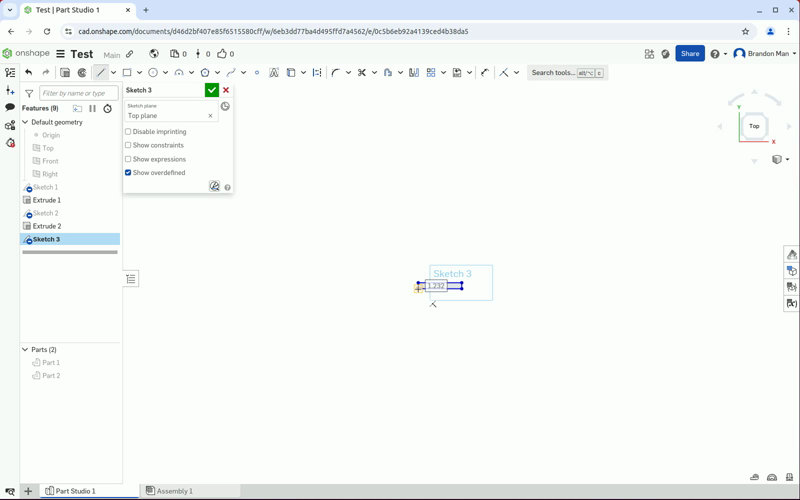
key(esc)
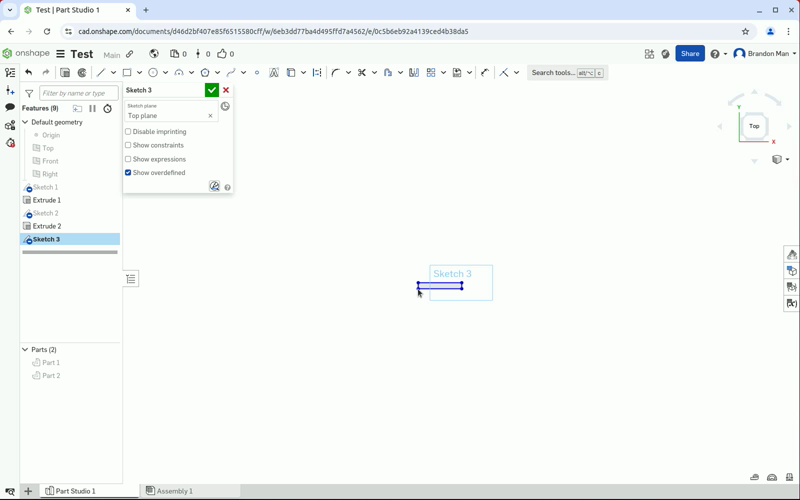
mouse_move(429, 287)
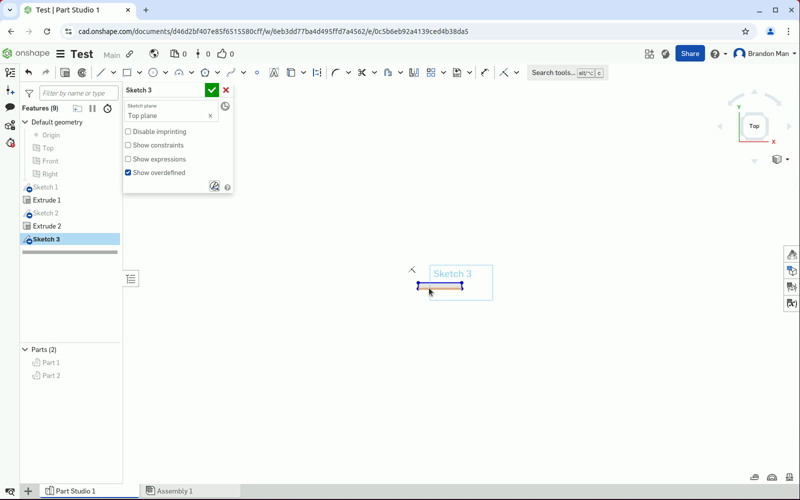
scroll(6)
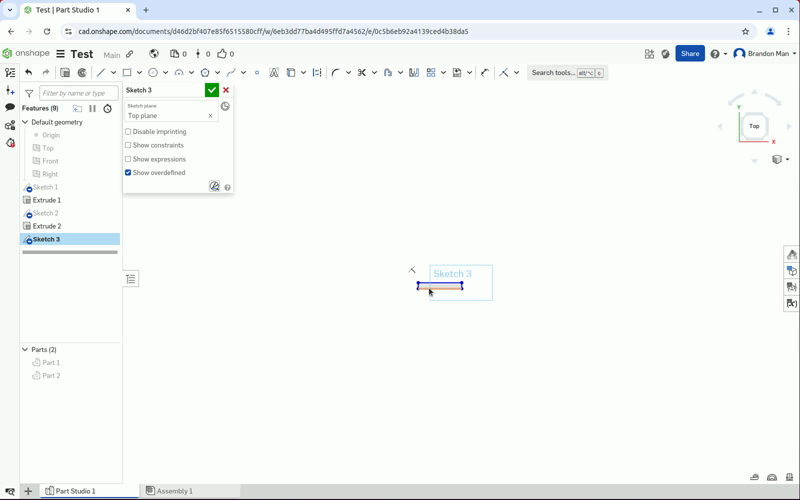
scroll(6)
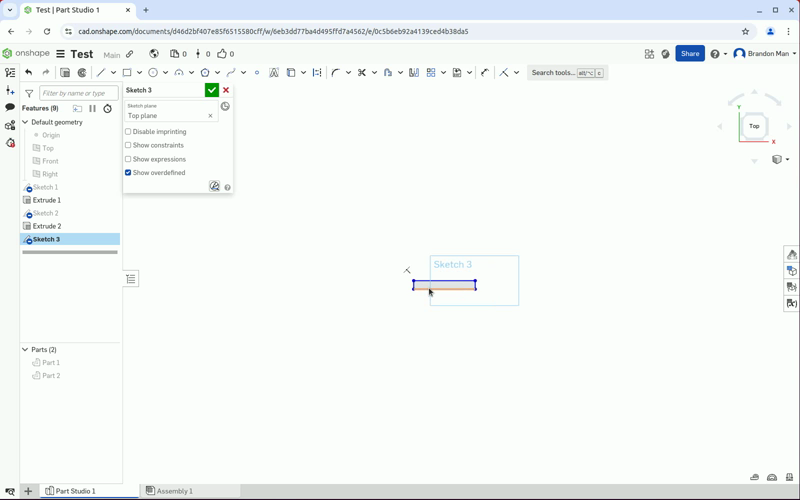
scroll(6)
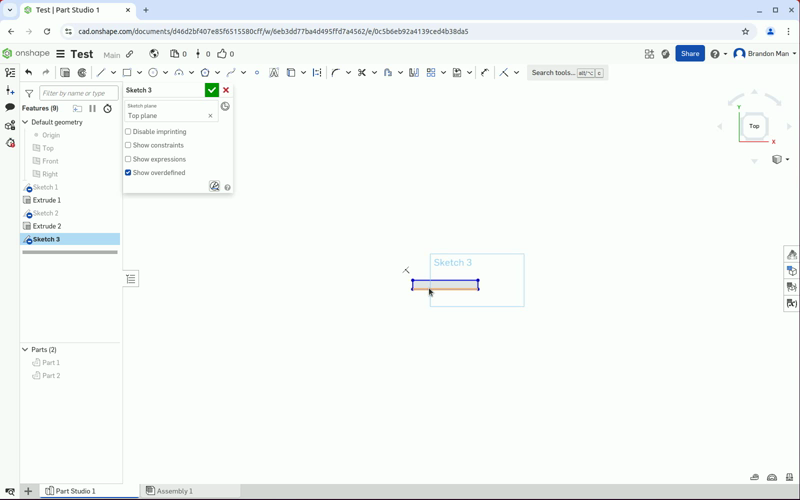
scroll(6)
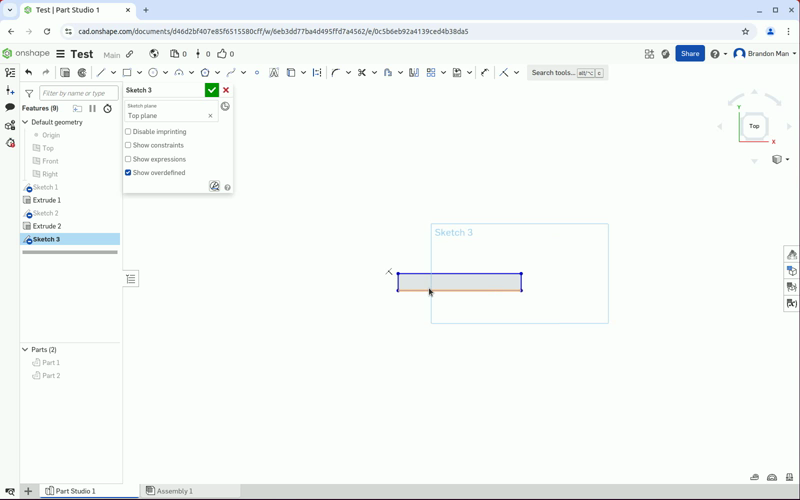
scroll(6)
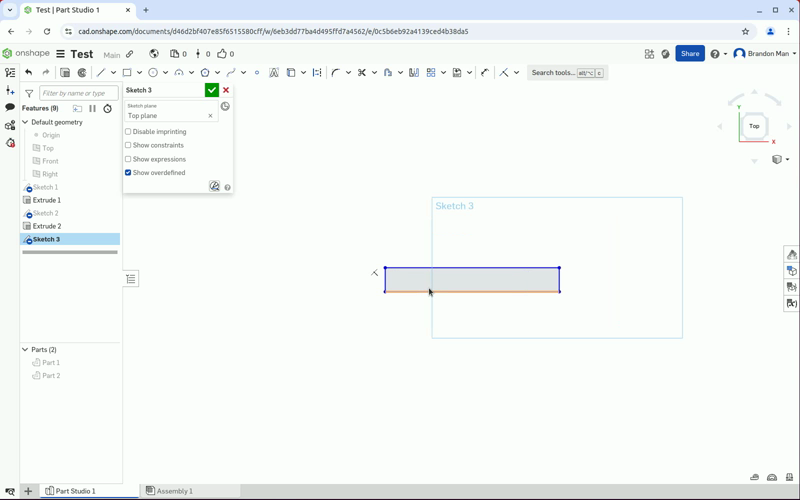
scroll(6)
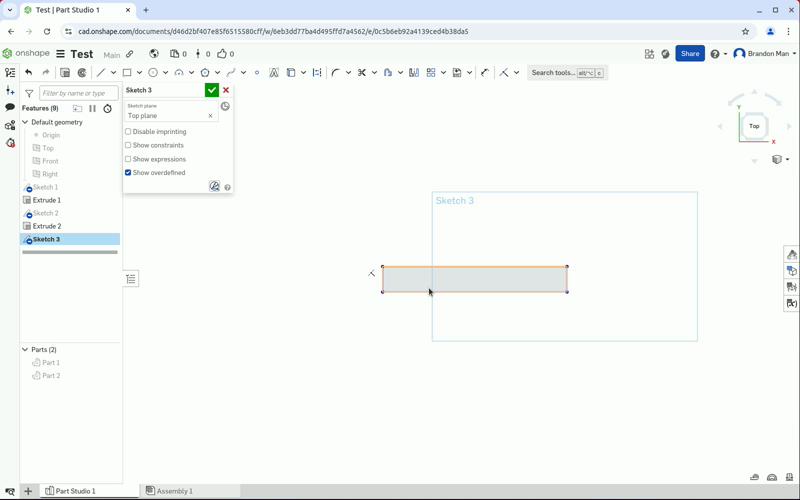
scroll(6)
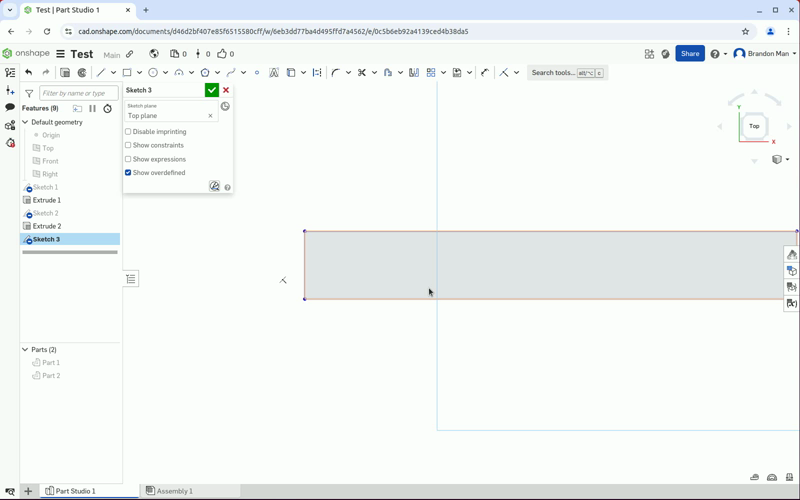
click(429, 287)
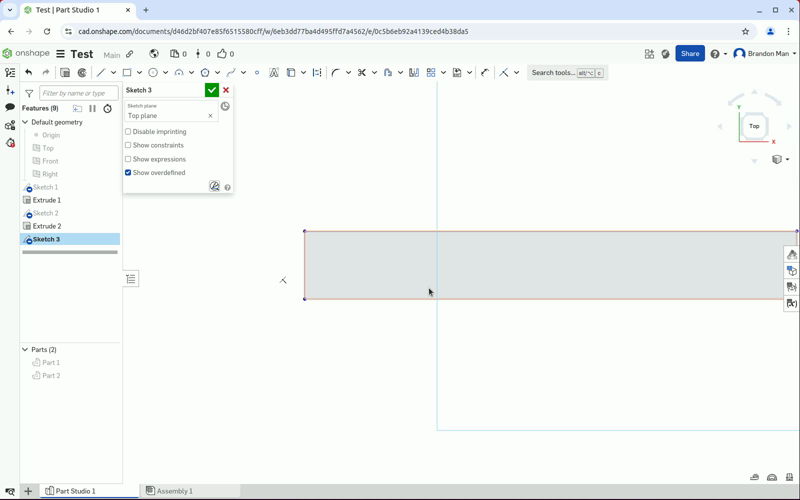
scroll(-6)
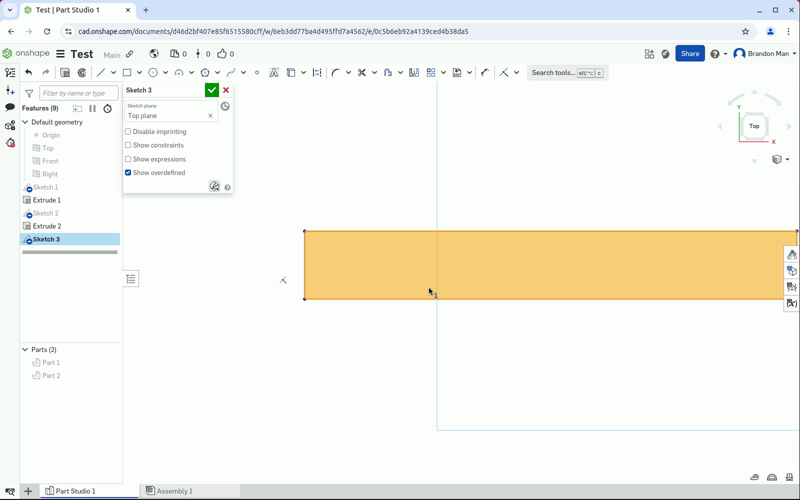
scroll(-6)
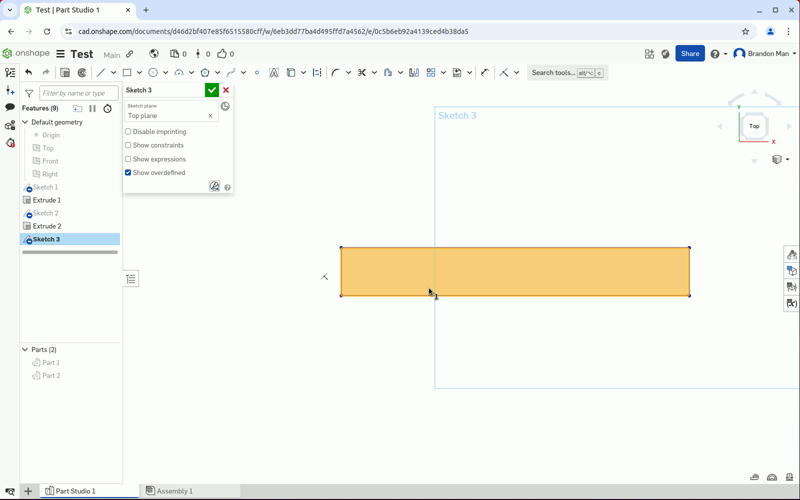
scroll(-6)
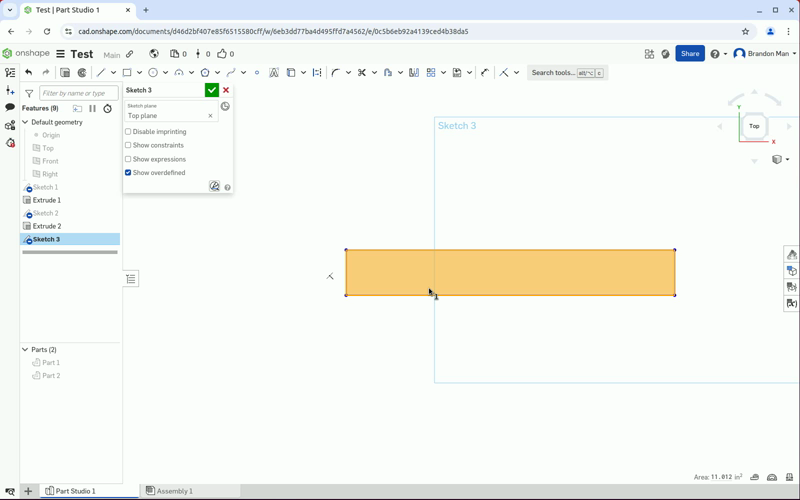
scroll(-6)
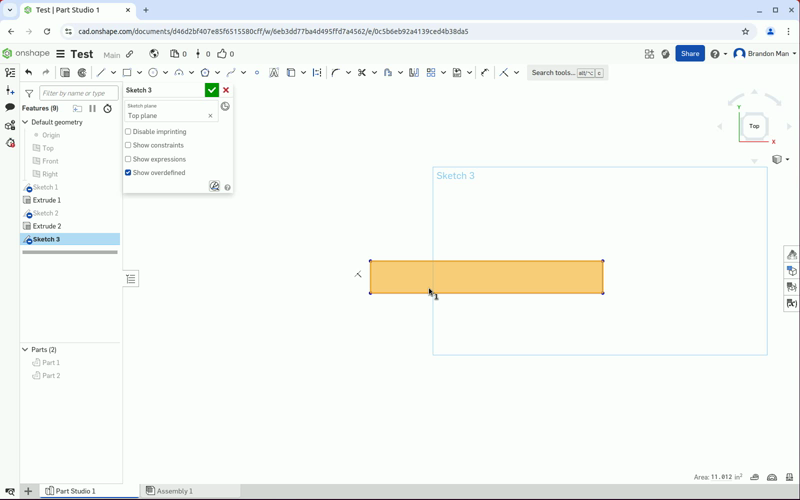
scroll(-6)
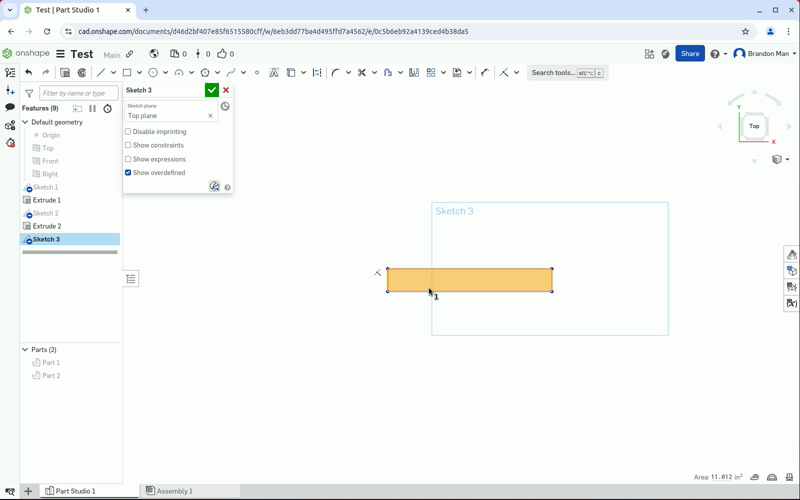
scroll(-6)
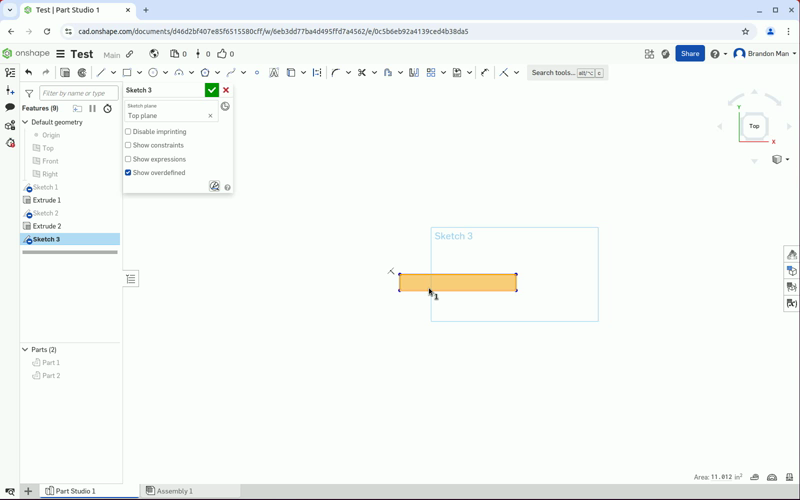
scroll(-6)
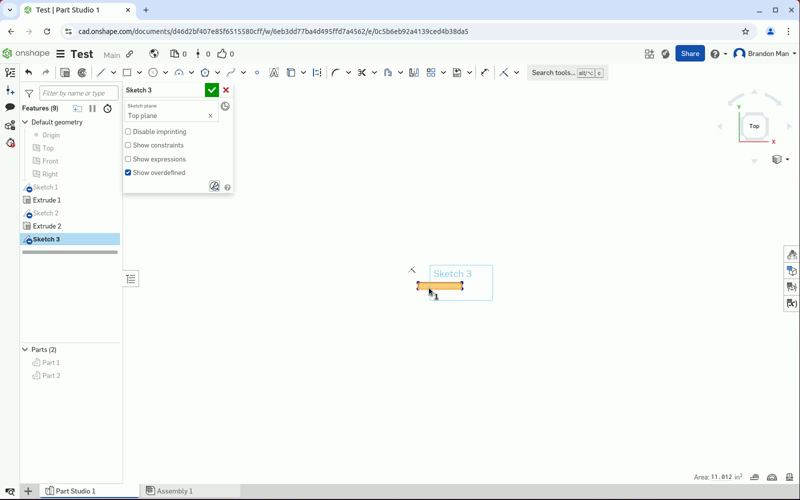
mouse_move(73, 352)
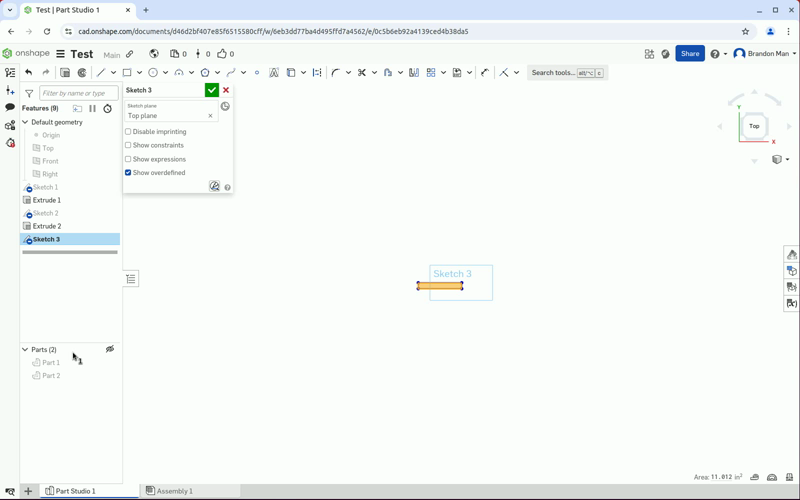
key(shift+y)
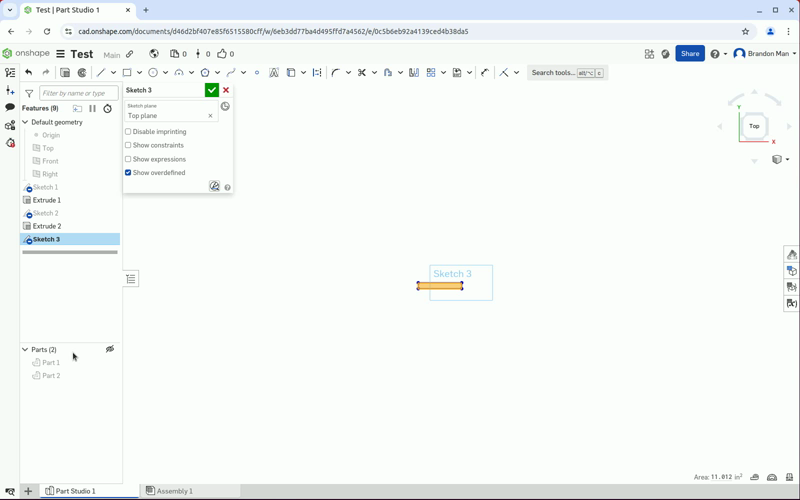
key(shift+e)
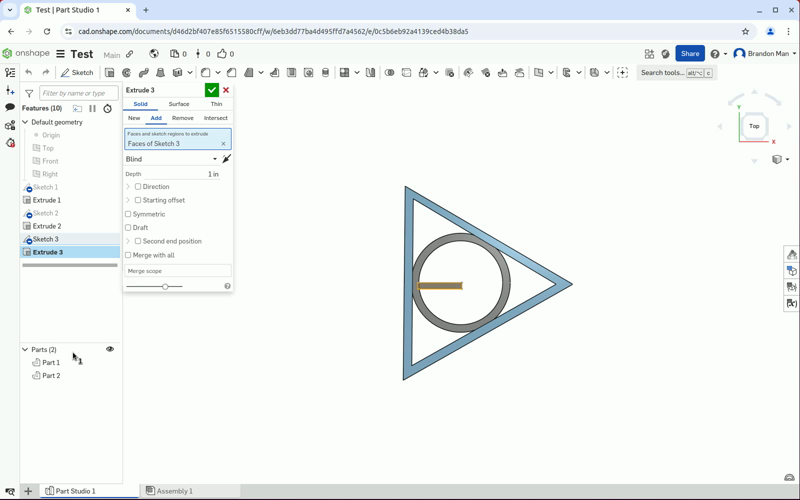
mouse_move(143, 106)
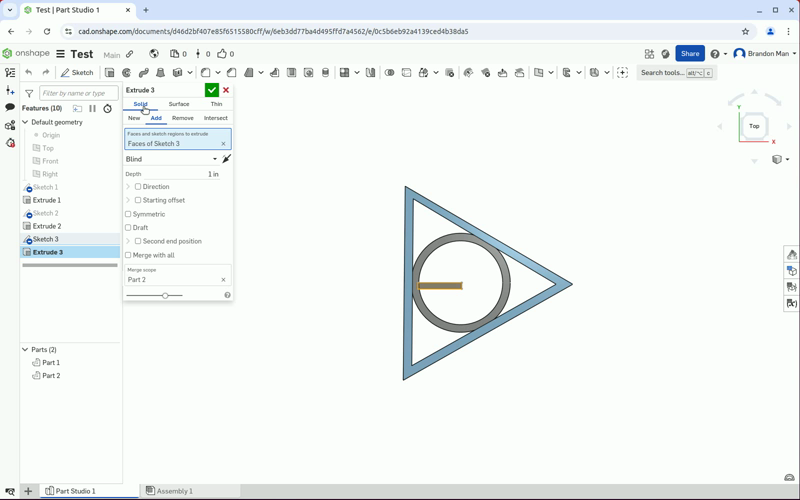
click(143, 106)
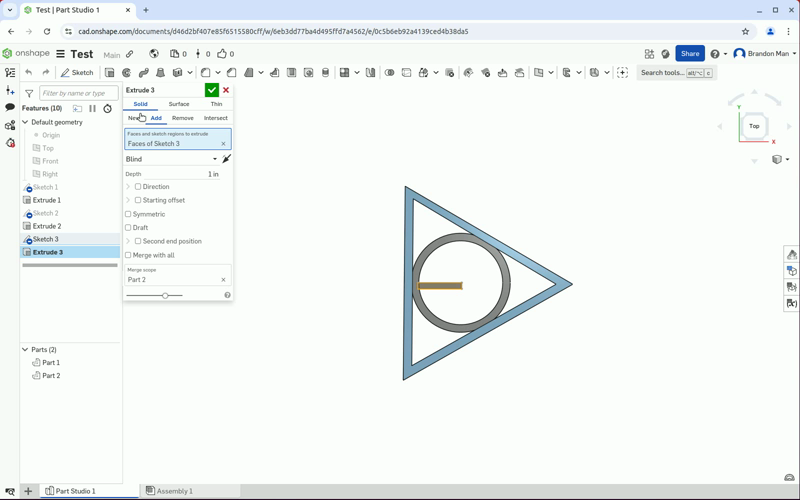
mouse_move(137, 120)
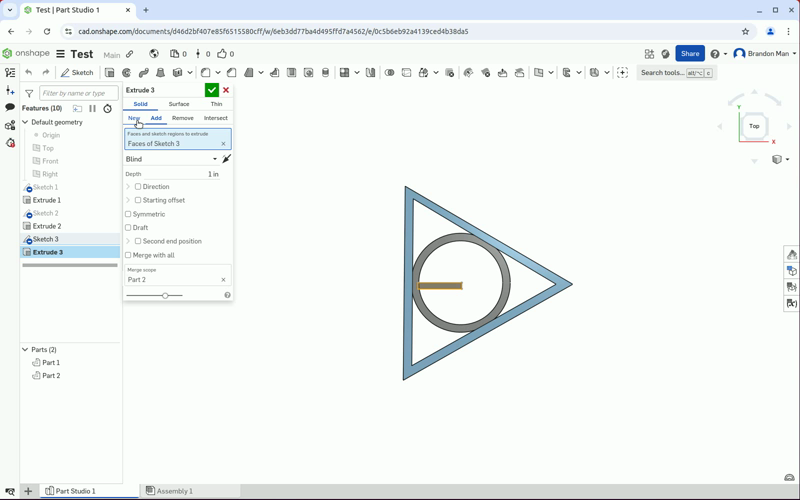
click(137, 120)
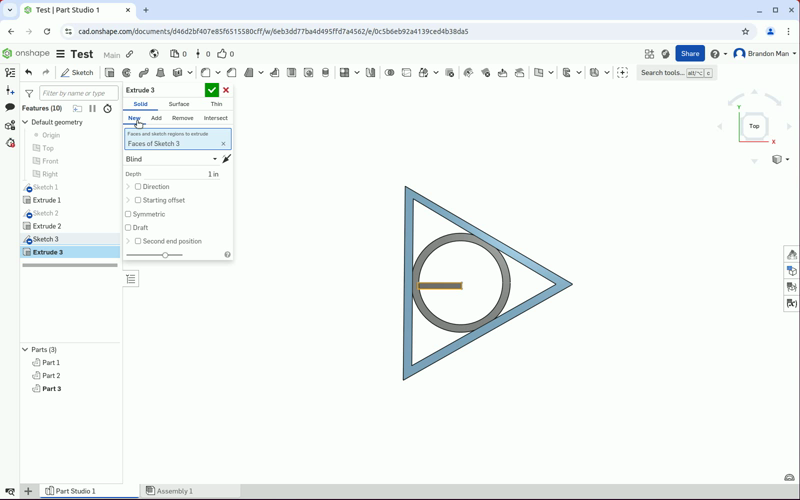
key(tab, 4)
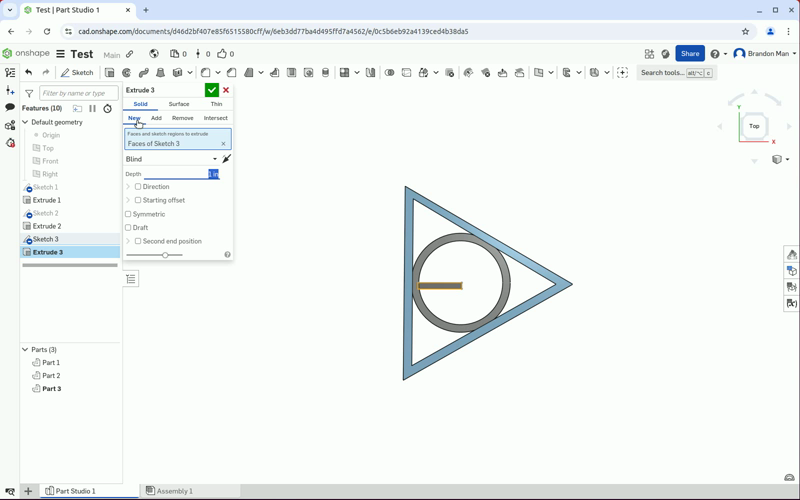
text(1.685)
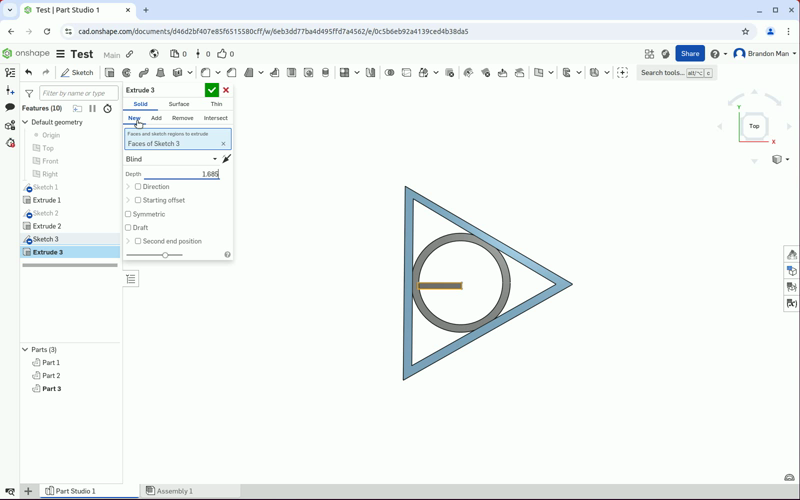
key(enter)
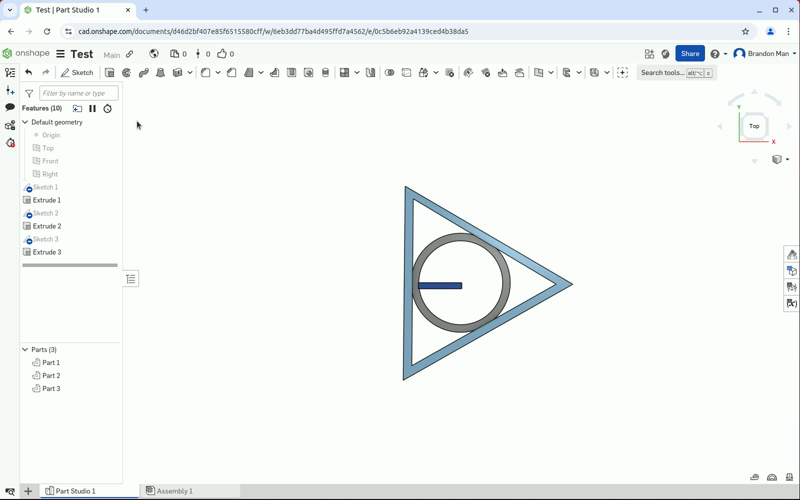
key(shift+h)
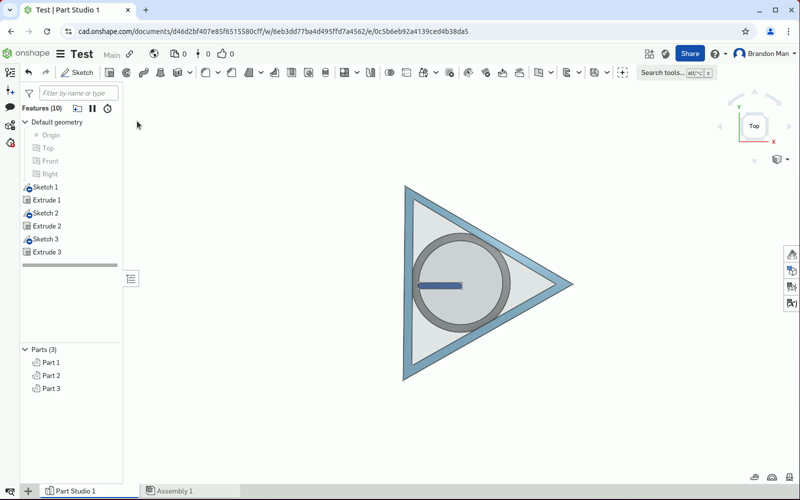
key(shift+h)
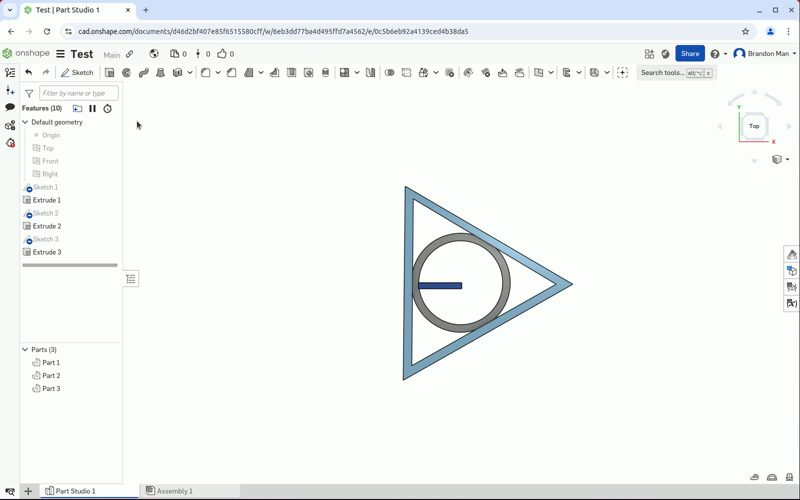
mouse_move(73, 189)
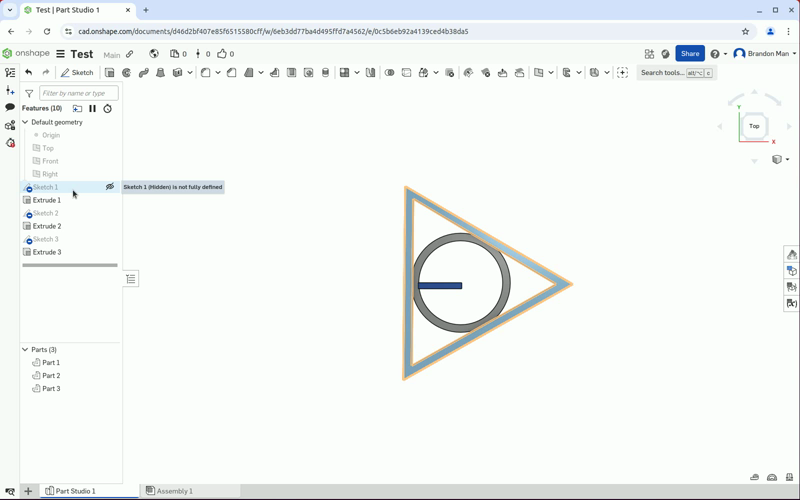
click(73, 189)
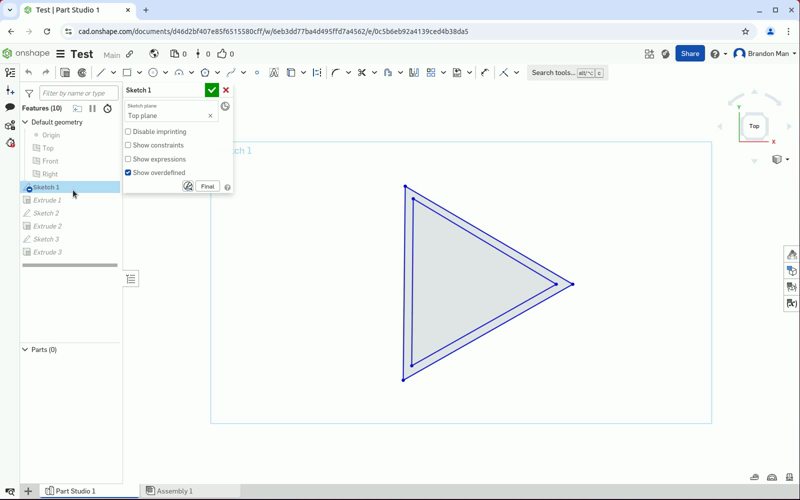
mouse_move(229, 92)
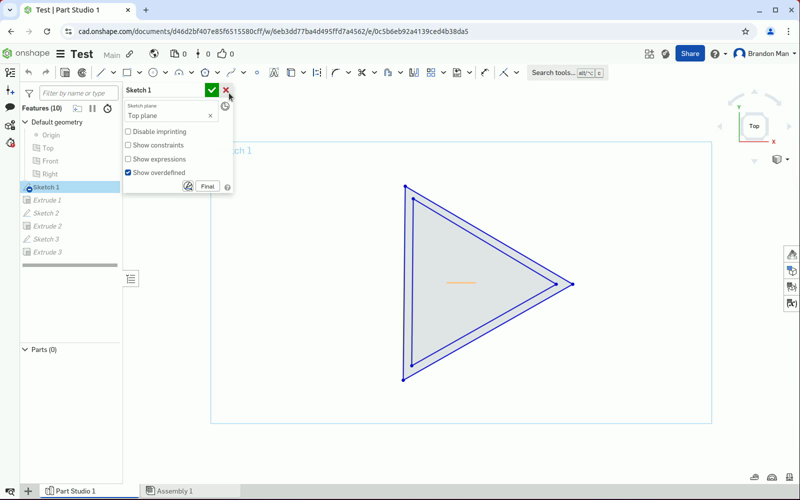
click(229, 92)
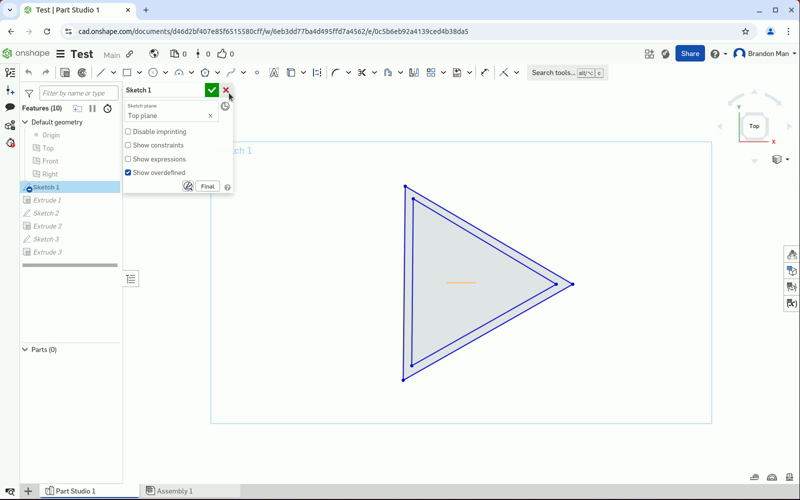
key(shift+s)
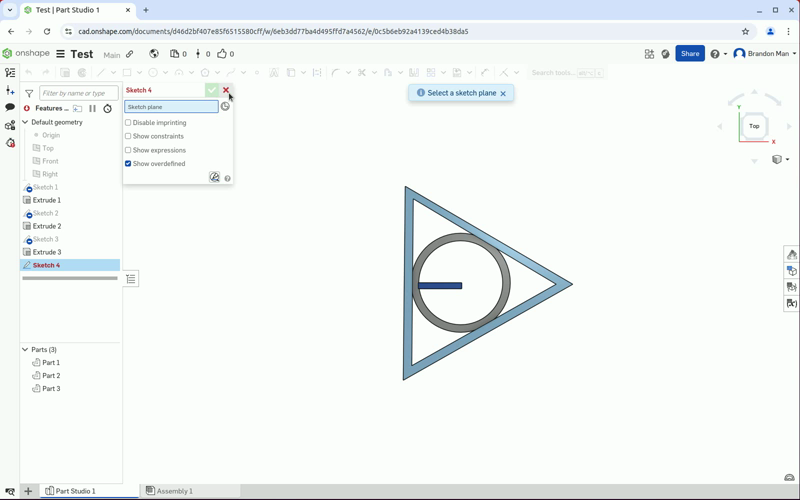
mouse_move(73, 150)
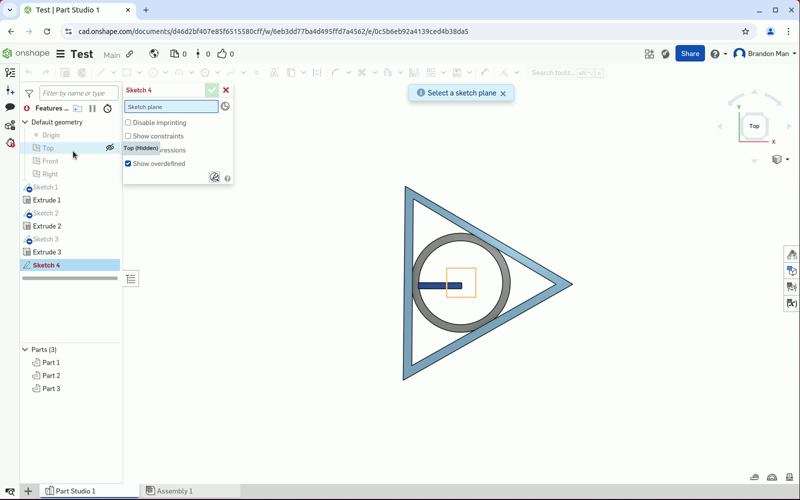
click(73, 150)
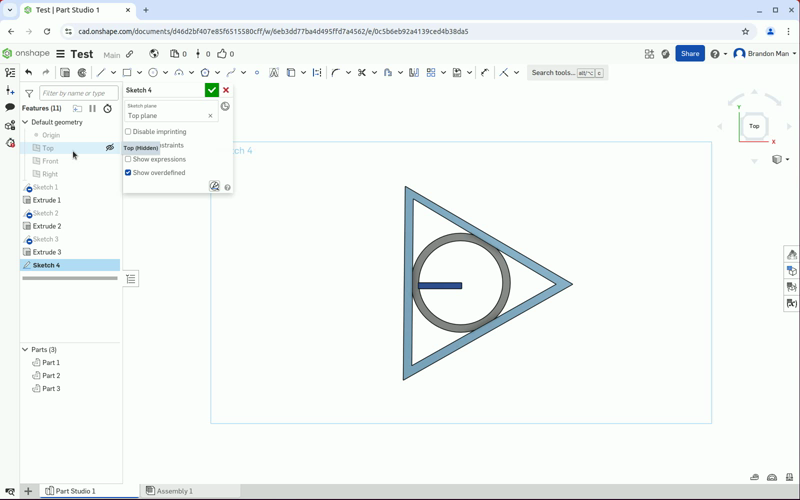
mouse_move(73, 352)
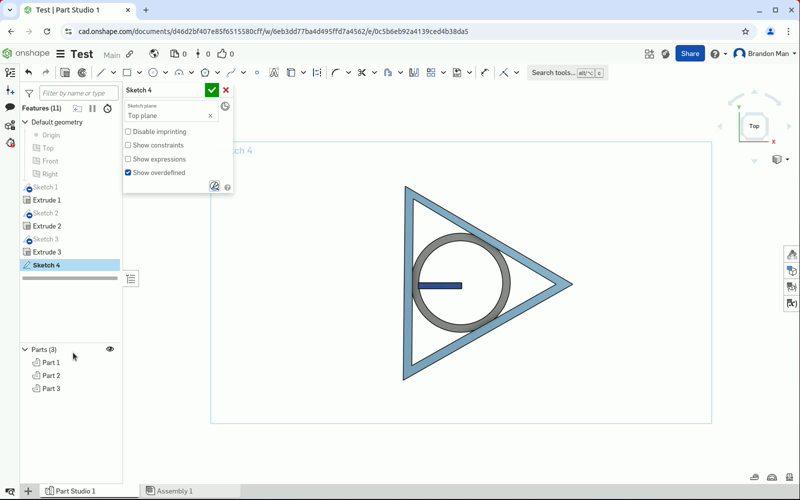
key(y)
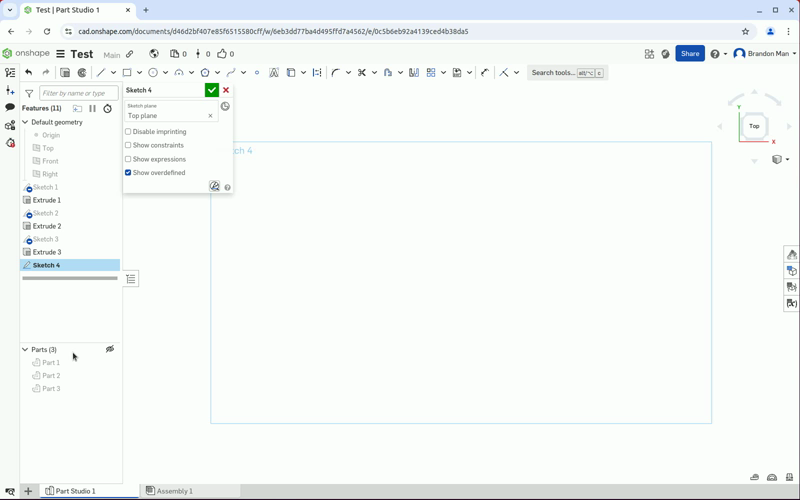
key(l)
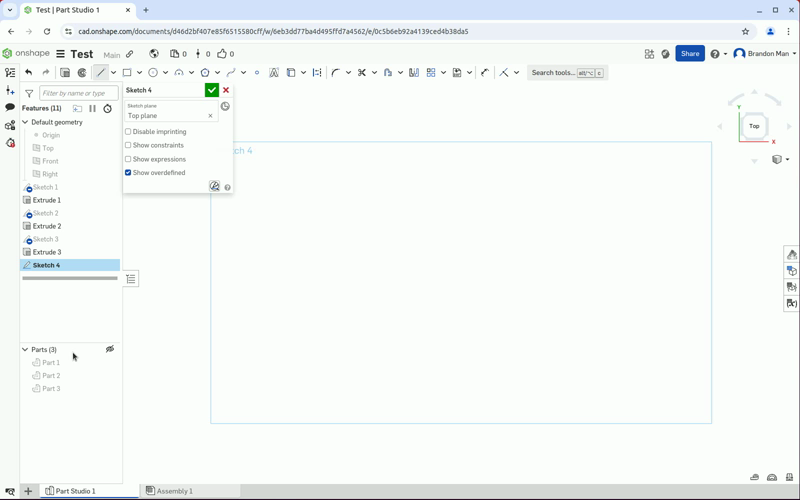
key_down(shift)
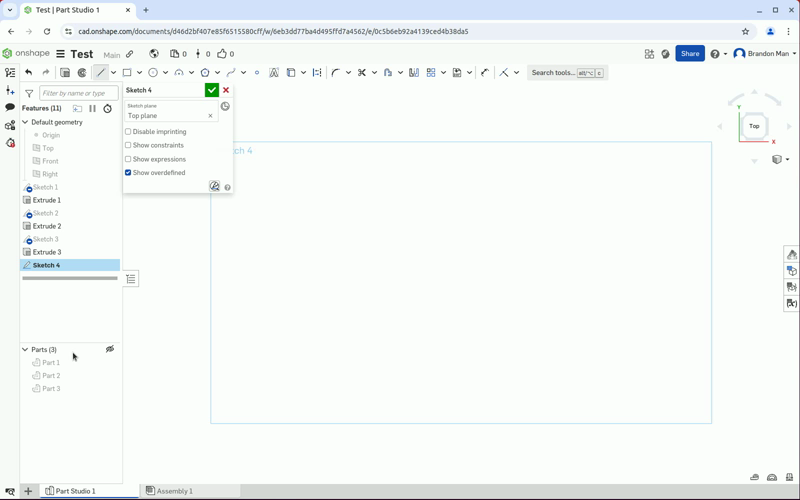
mouse_move(460, 288)
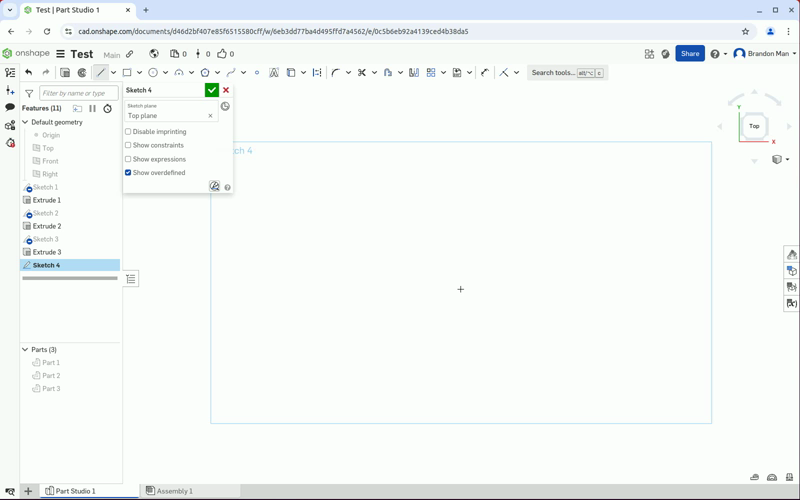
click(460, 288)
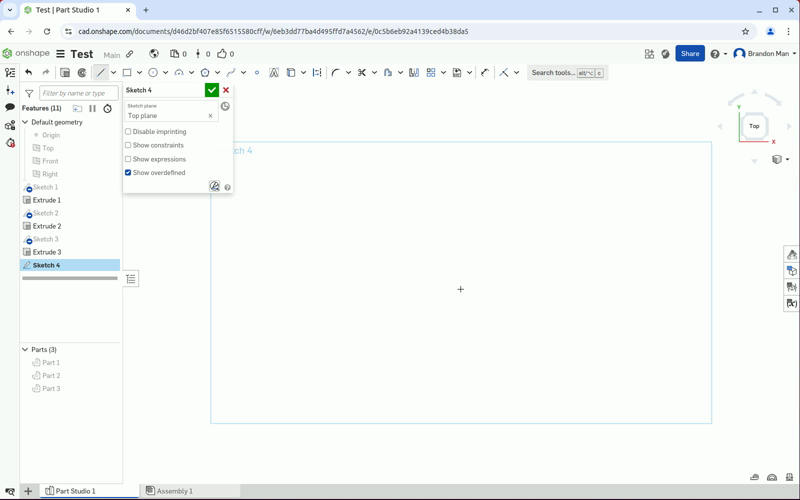
key_up(shift)
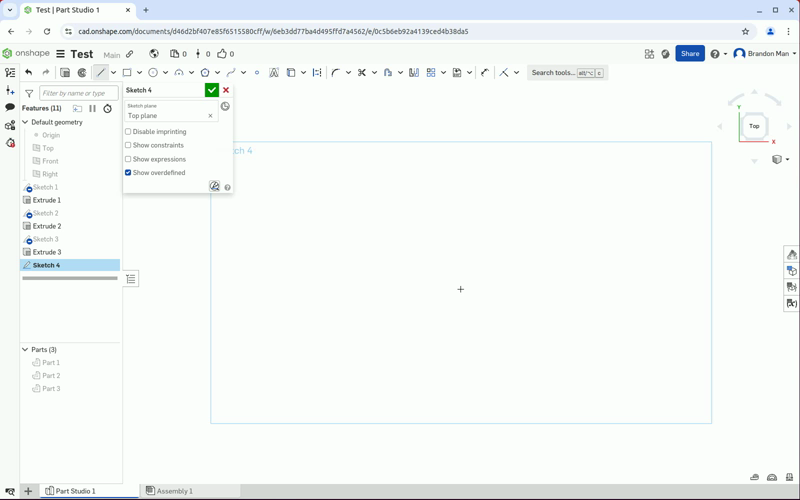
key_down(shift)
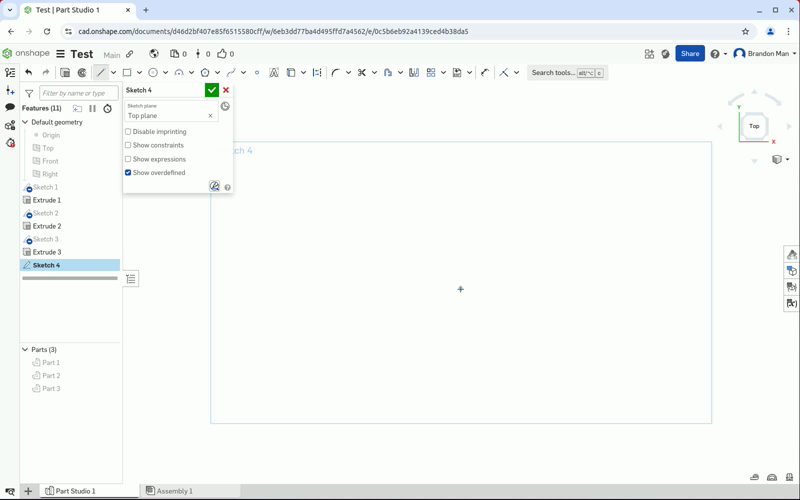
mouse_move(553, 288)
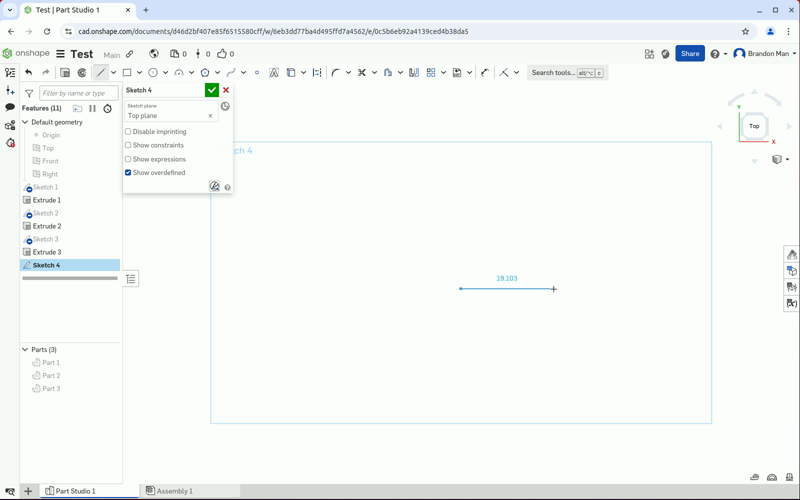
click(553, 288)
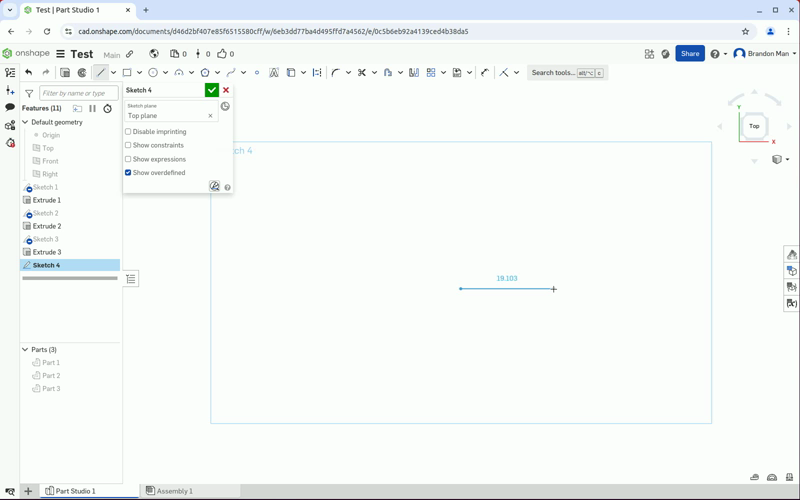
key_up(shift)
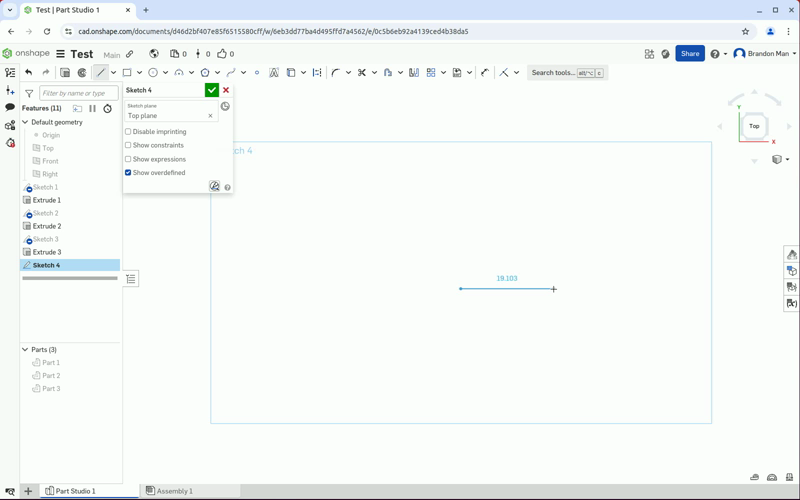
key_down(shift)
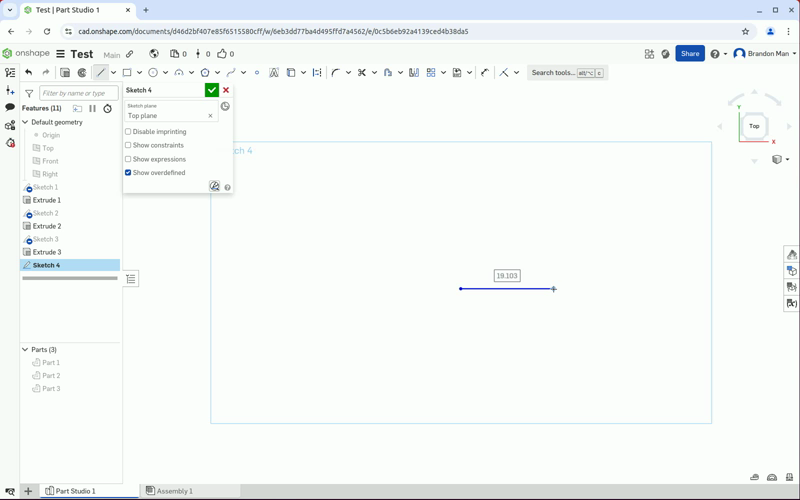
mouse_move(583, 288)
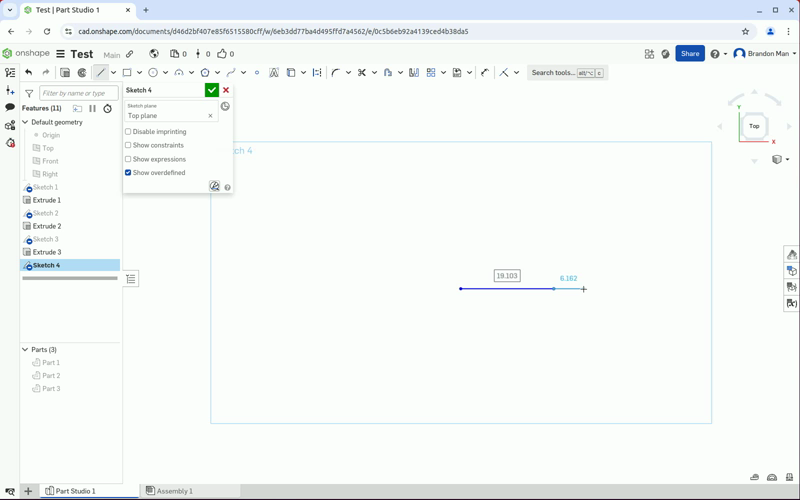
mouse_move(553, 282)
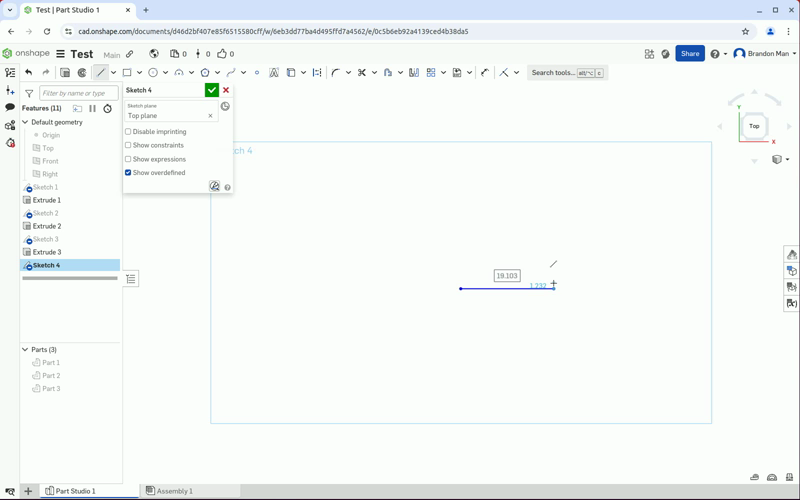
scroll(6)
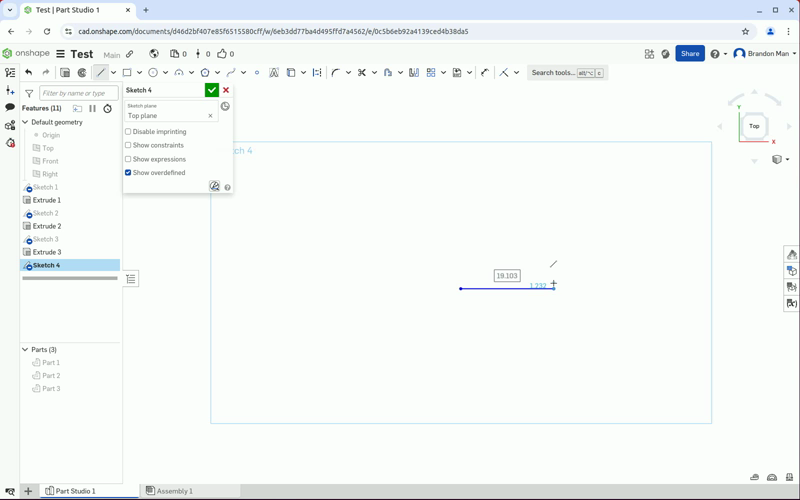
scroll(6)
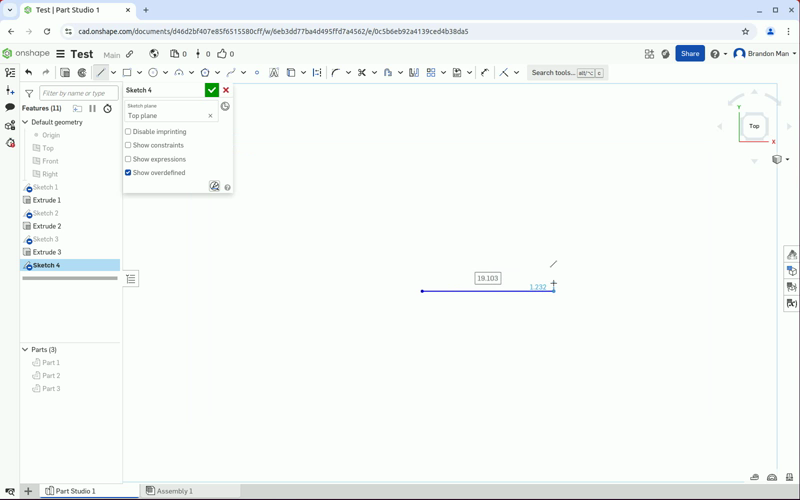
scroll(6)
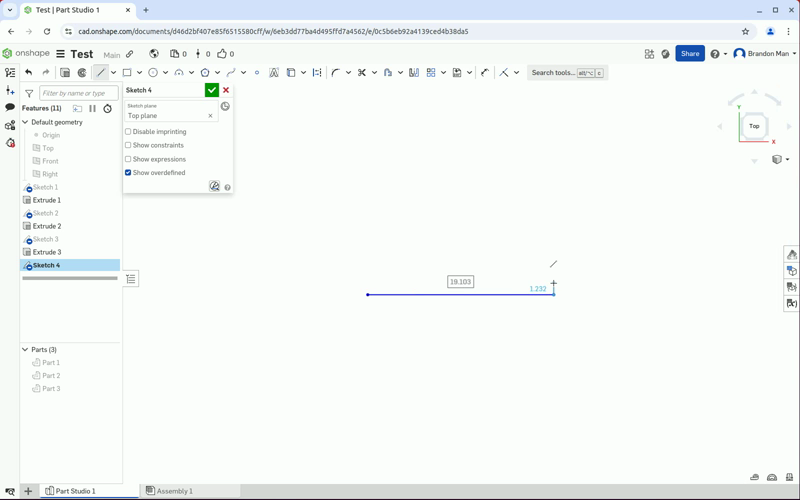
scroll(6)
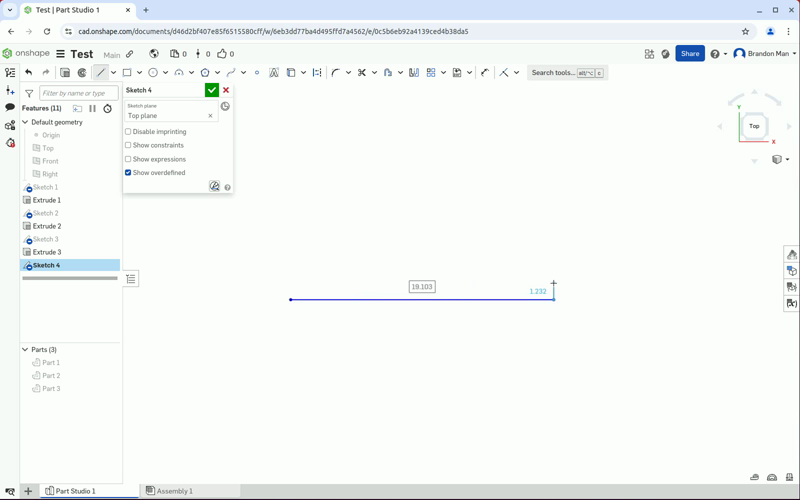
scroll(6)
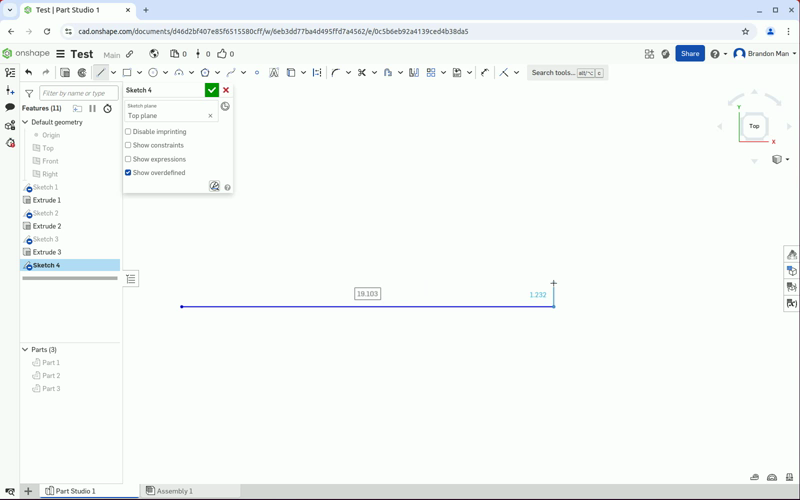
scroll(6)
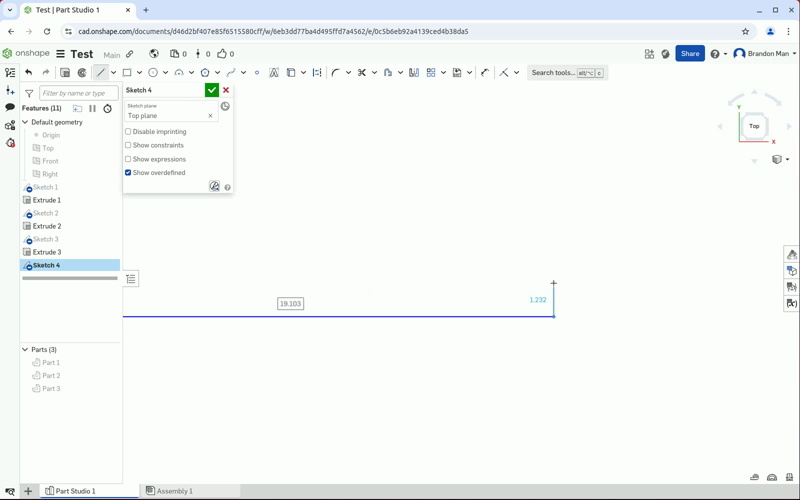
scroll(6)
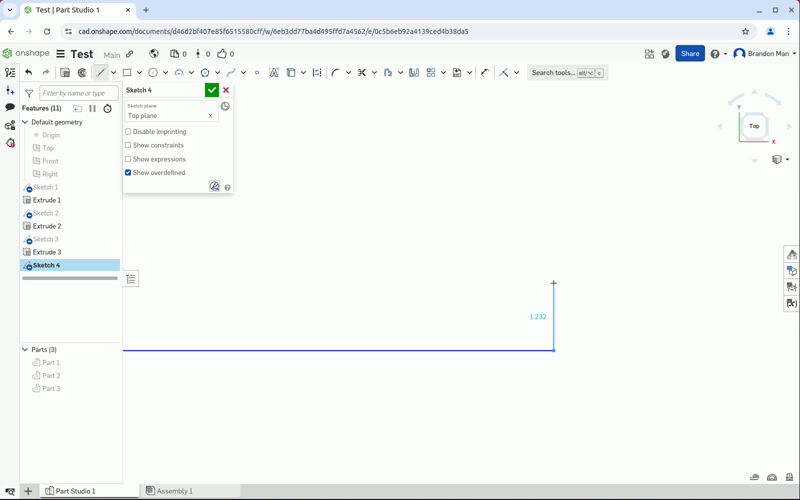
click(553, 282)
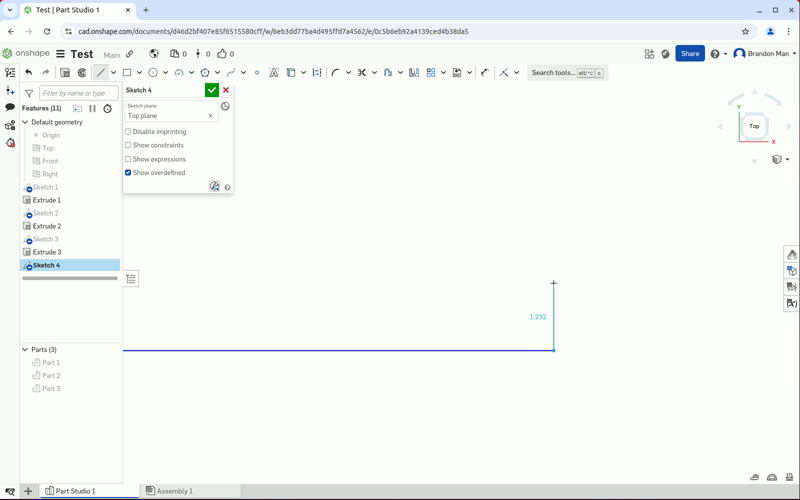
scroll(-6)
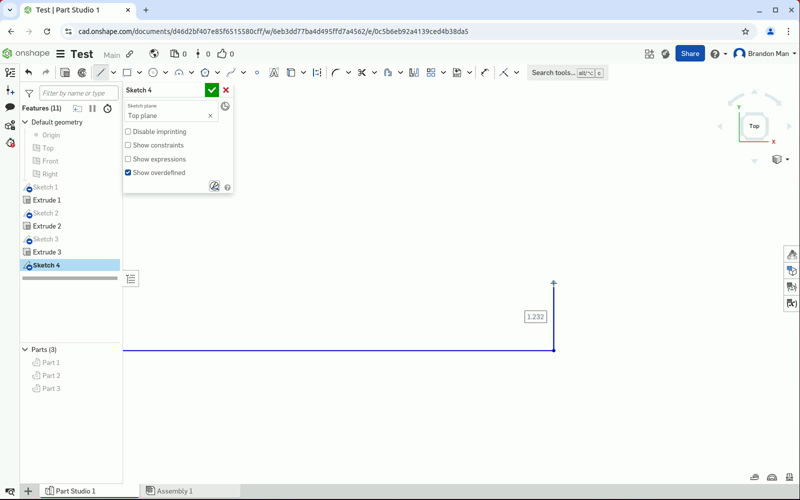
scroll(-6)
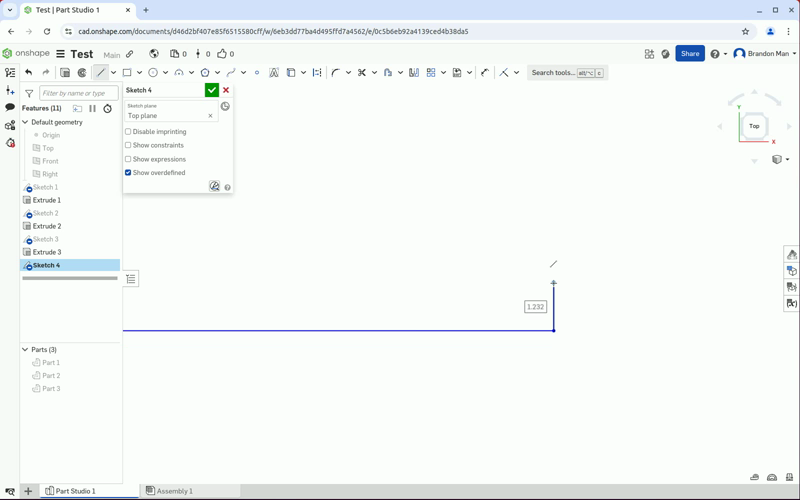
scroll(-6)
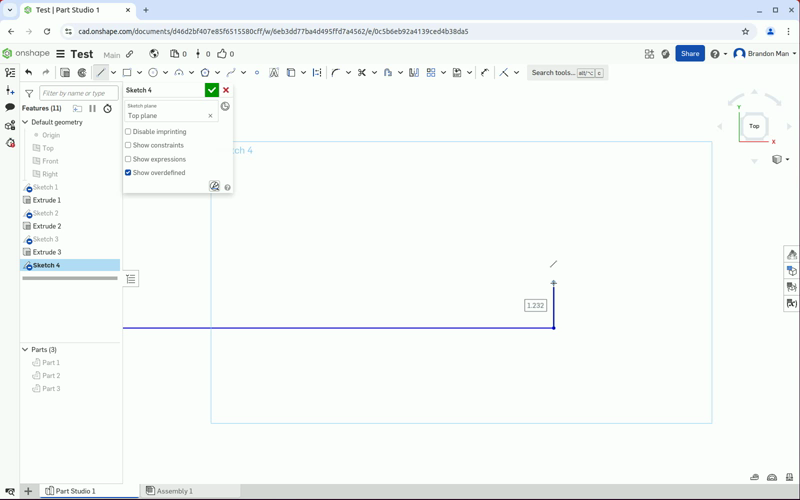
scroll(-6)
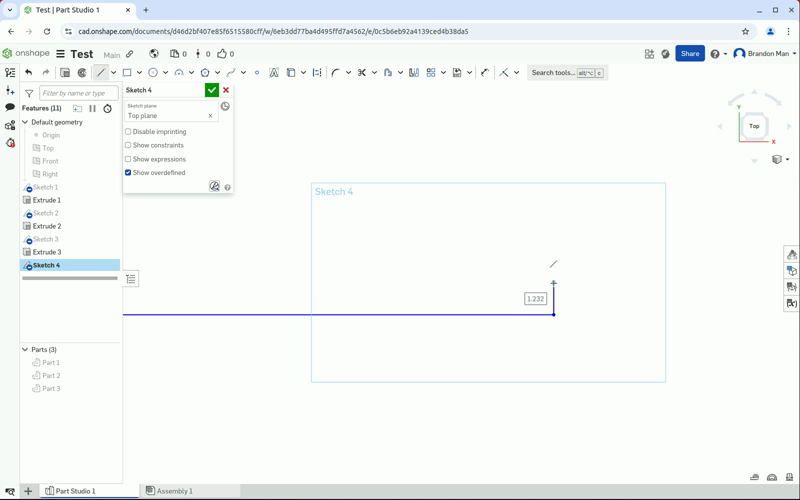
scroll(-6)
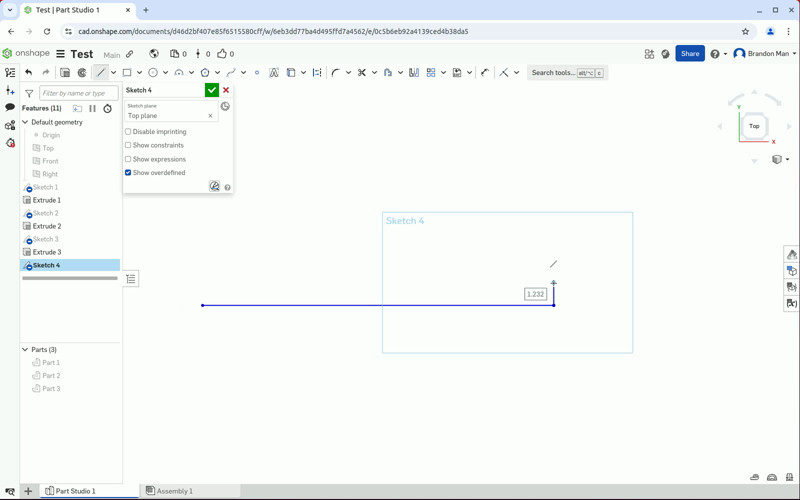
scroll(-6)
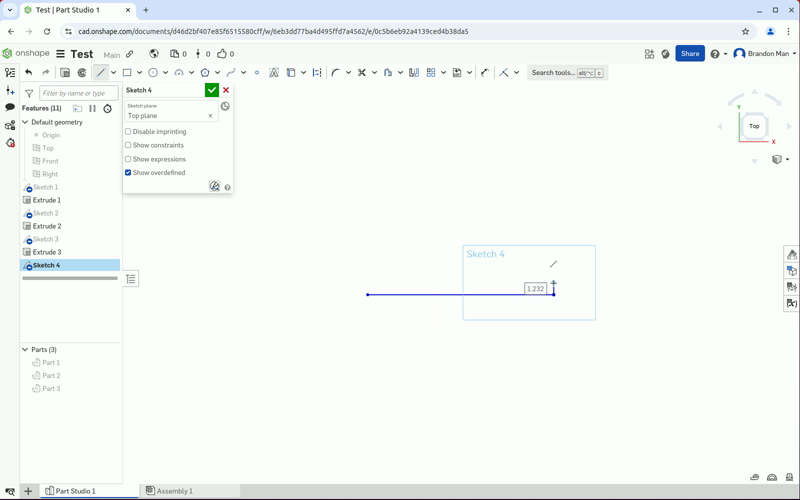
scroll(-6)
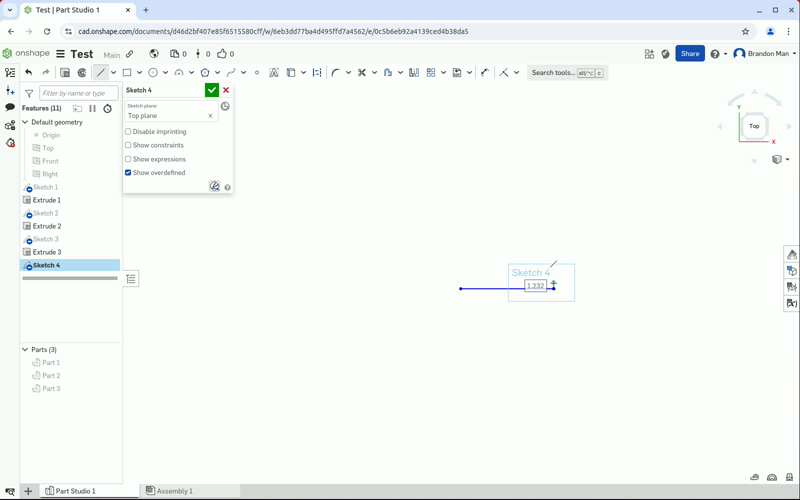
key_up(shift)
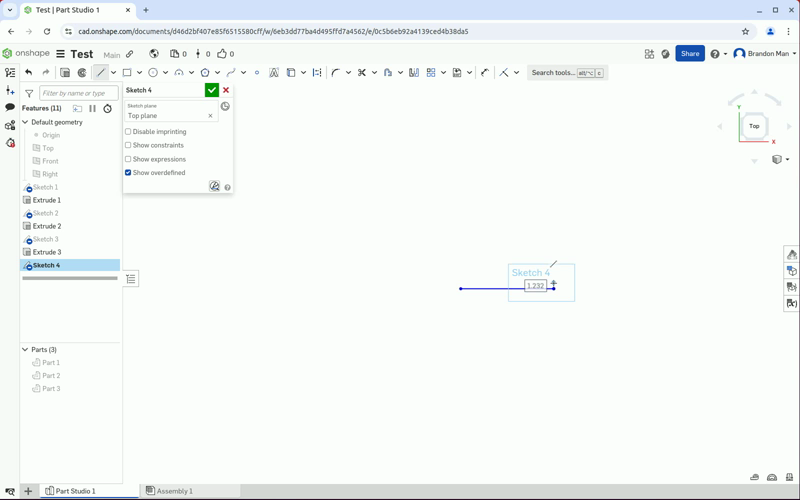
key_down(shift)
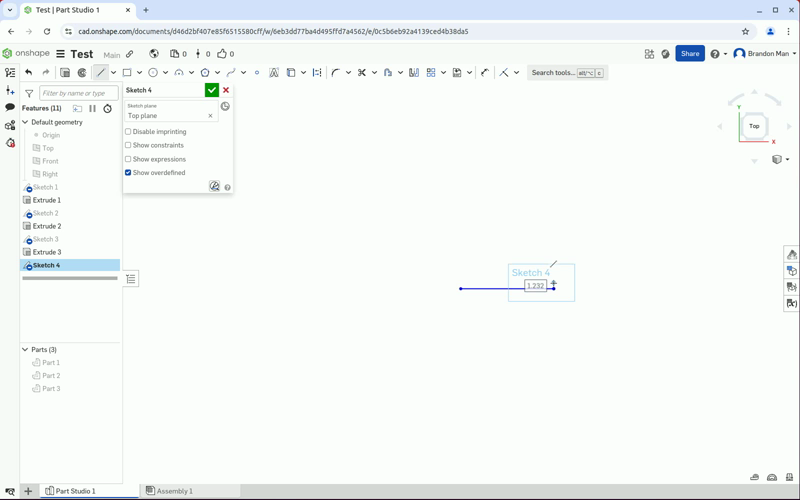
mouse_move(460, 282)
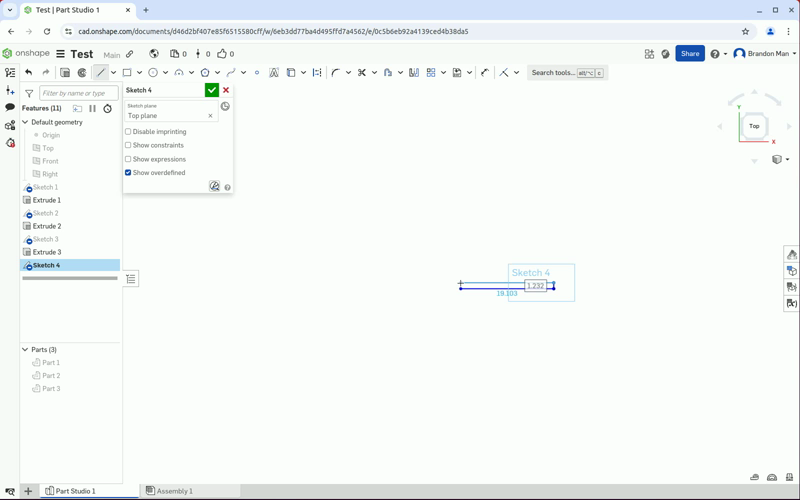
click(460, 282)
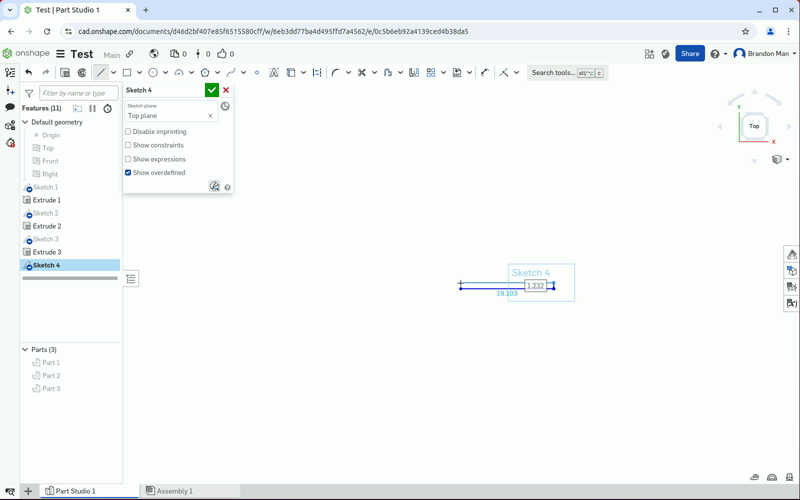
key_up(shift)
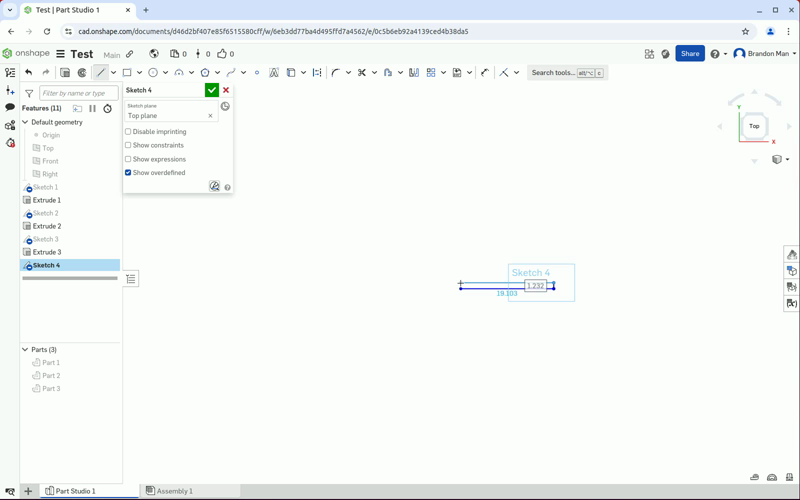
mouse_move(490, 282)
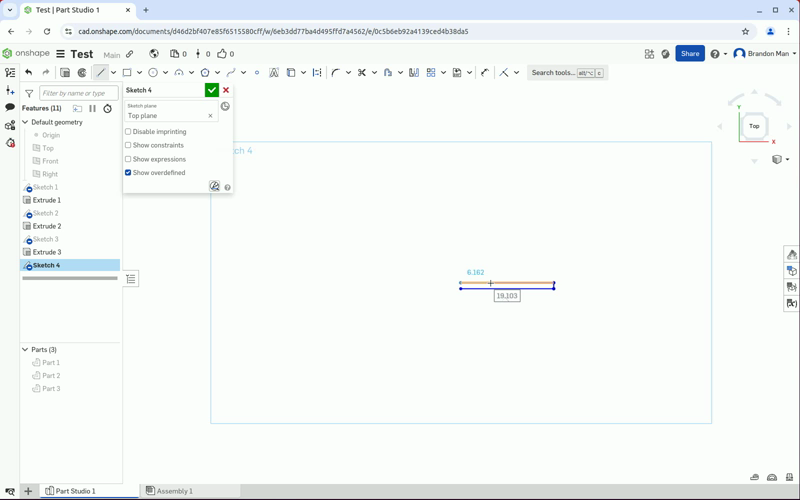
key_down(shift)
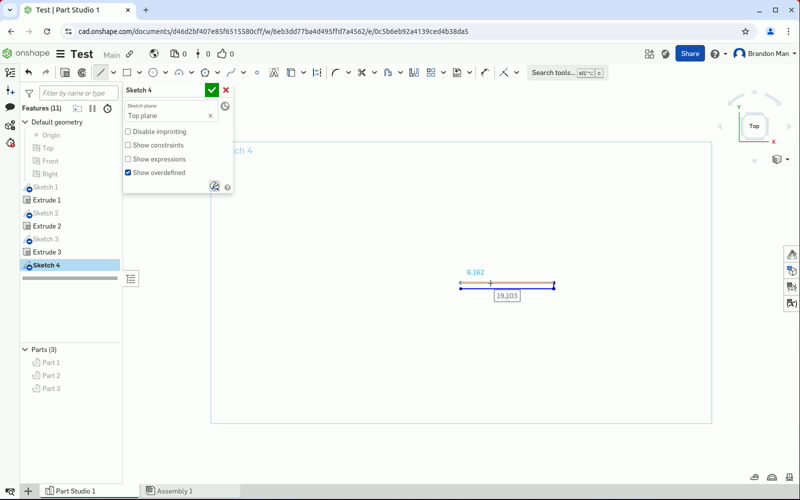
mouse_move(460, 288)
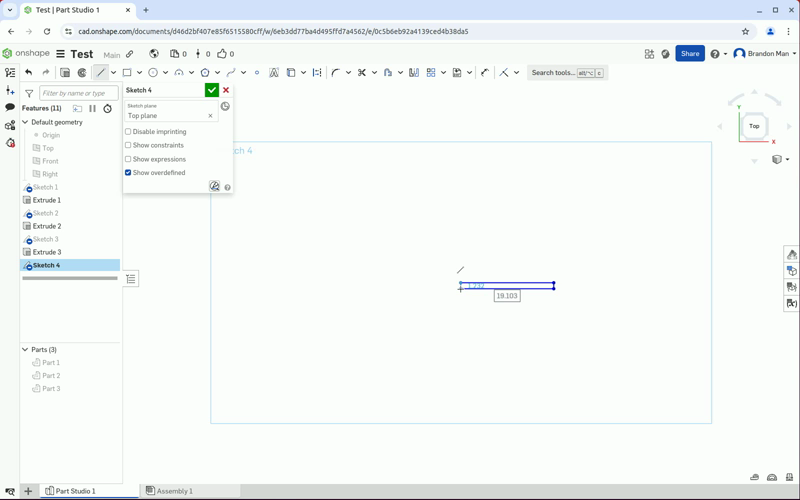
scroll(6)
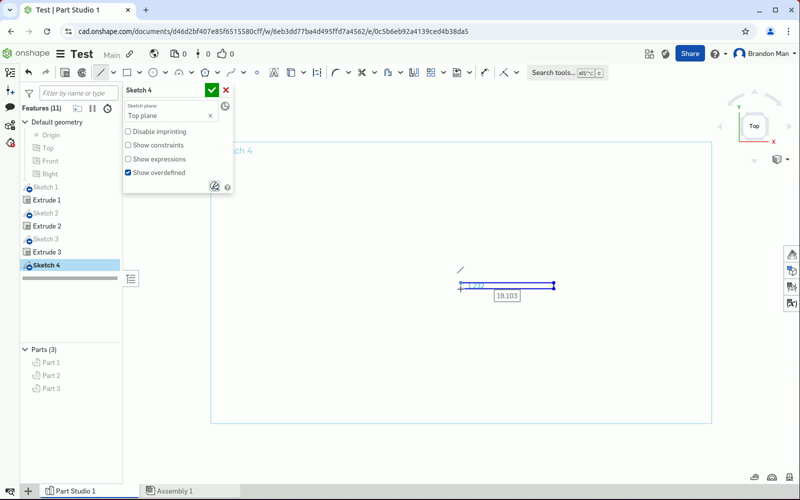
scroll(6)
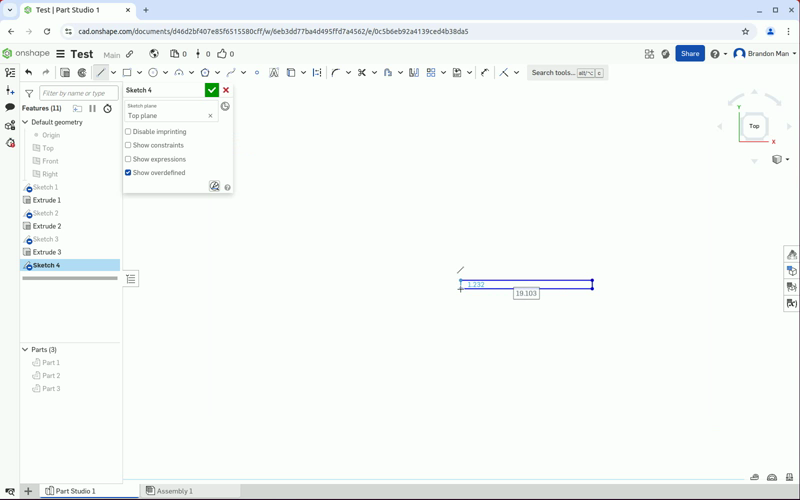
scroll(6)
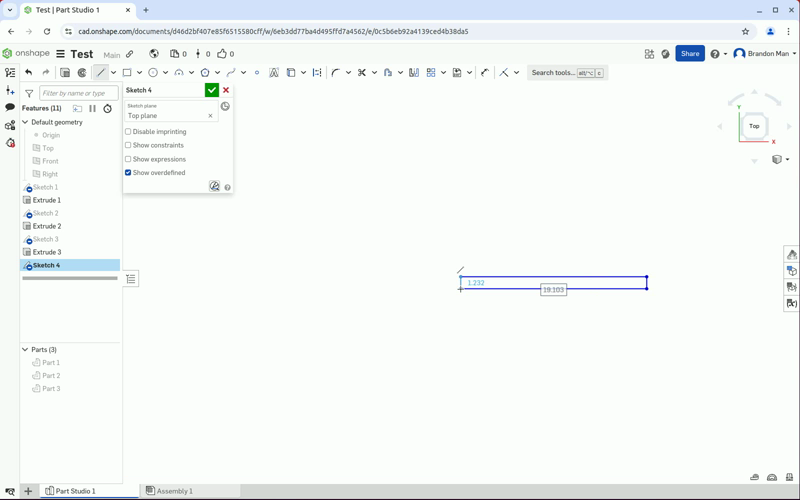
scroll(6)
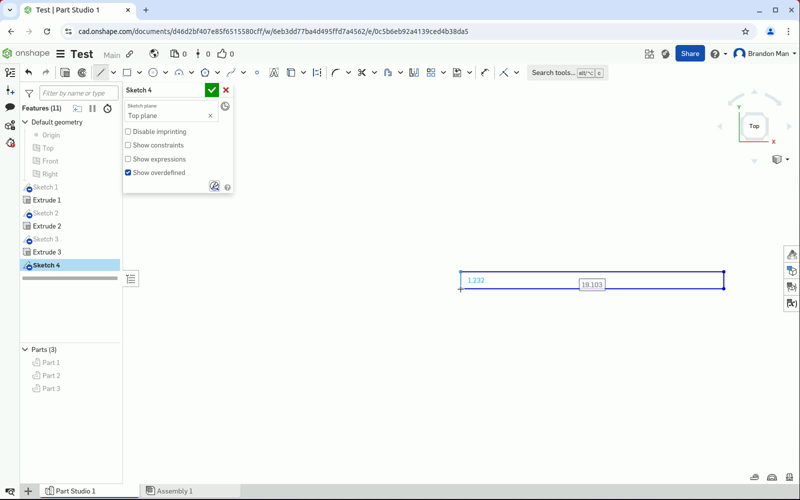
scroll(6)
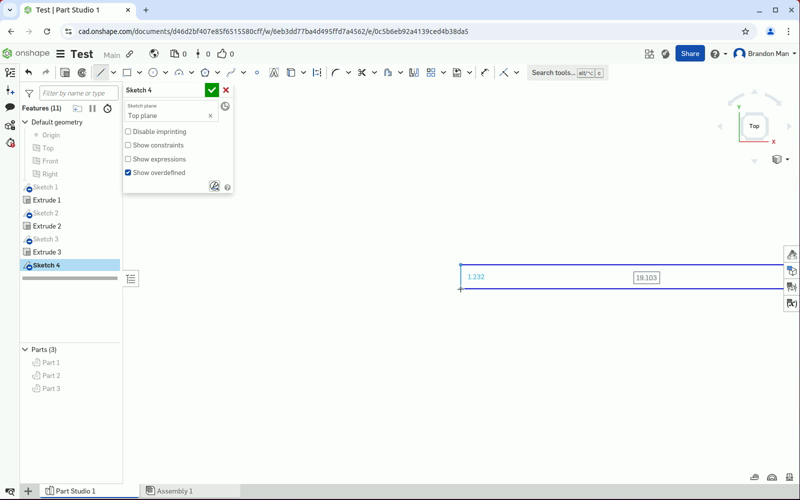
scroll(6)
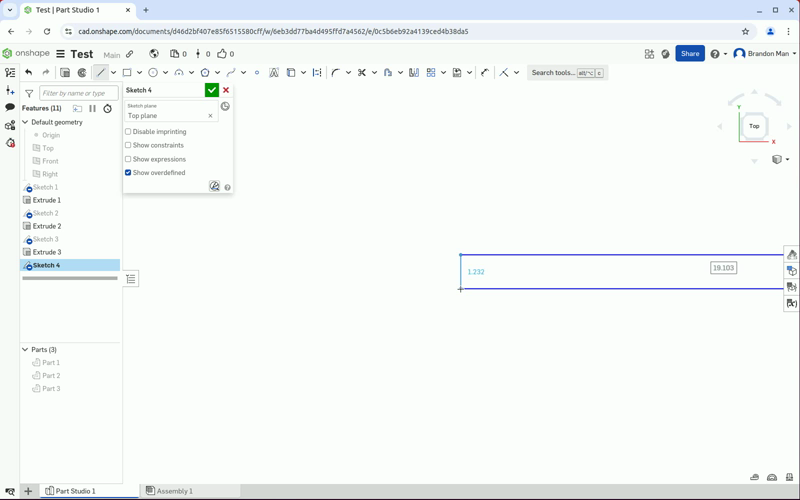
scroll(6)
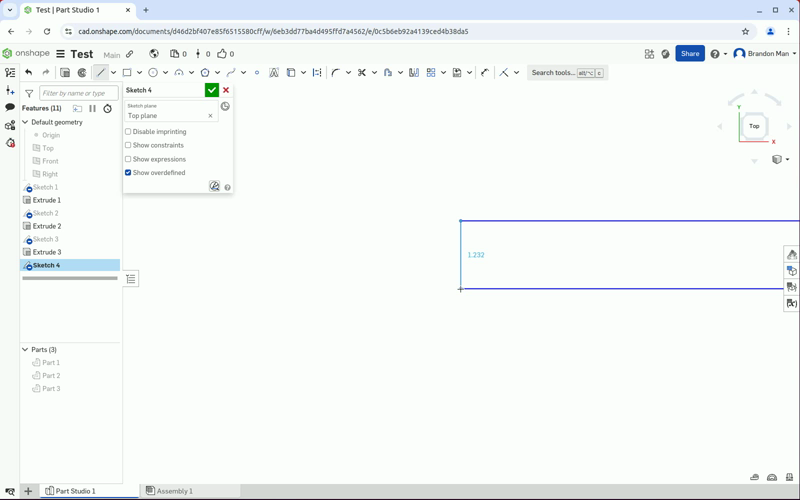
key_up(shift)
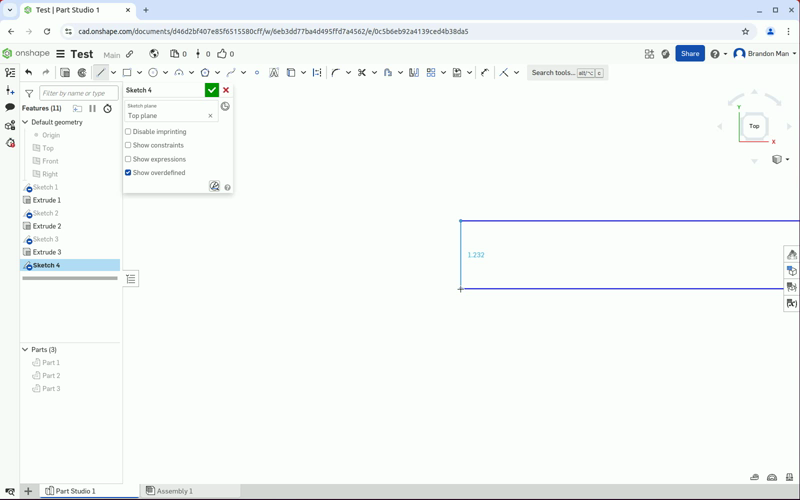
click(460, 288)
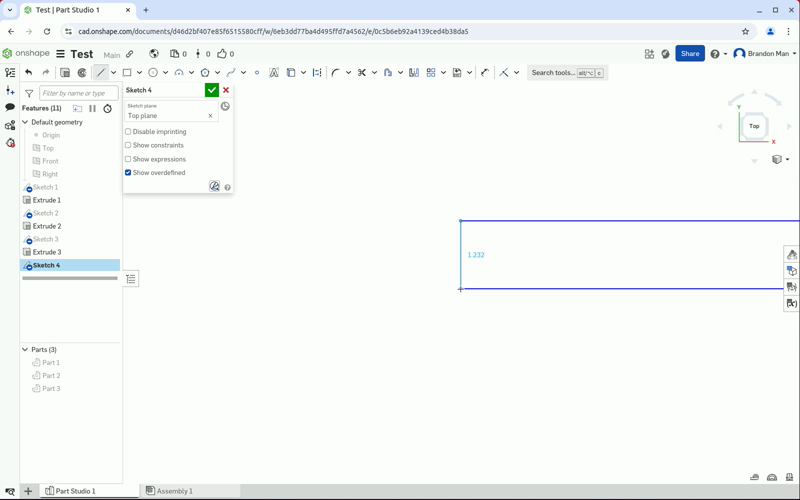
scroll(-6)
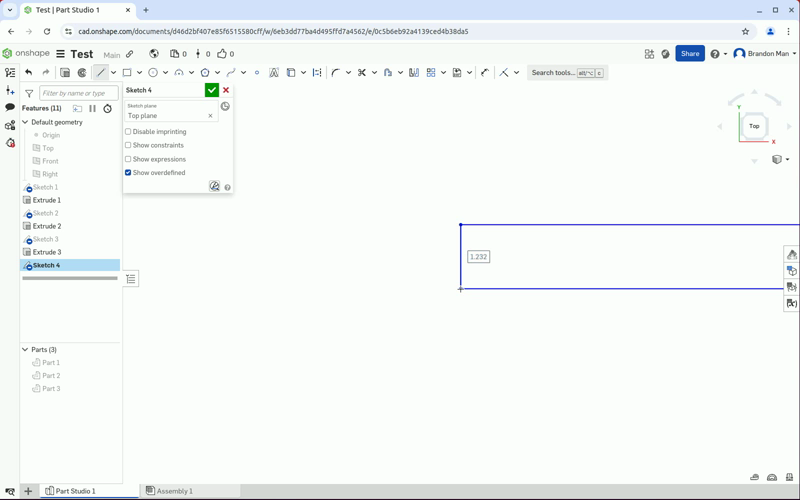
scroll(-6)
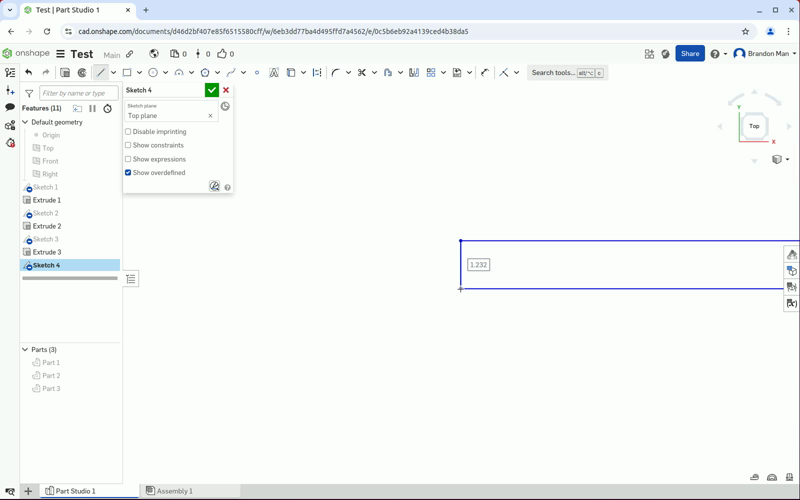
scroll(-6)
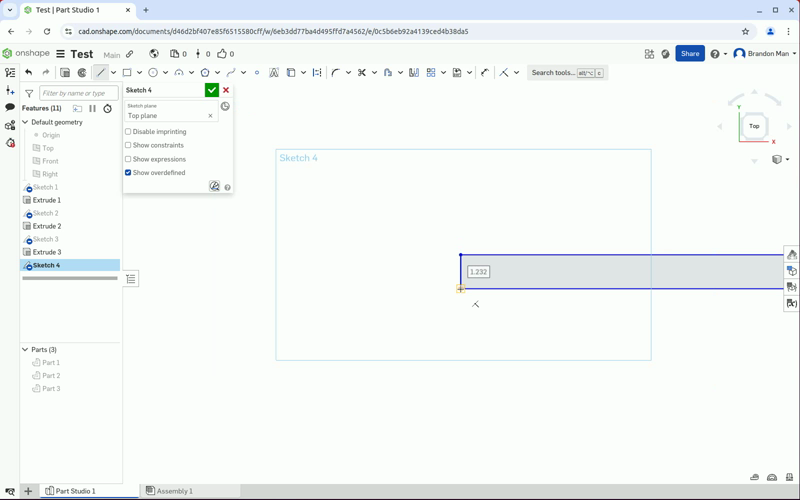
scroll(-6)
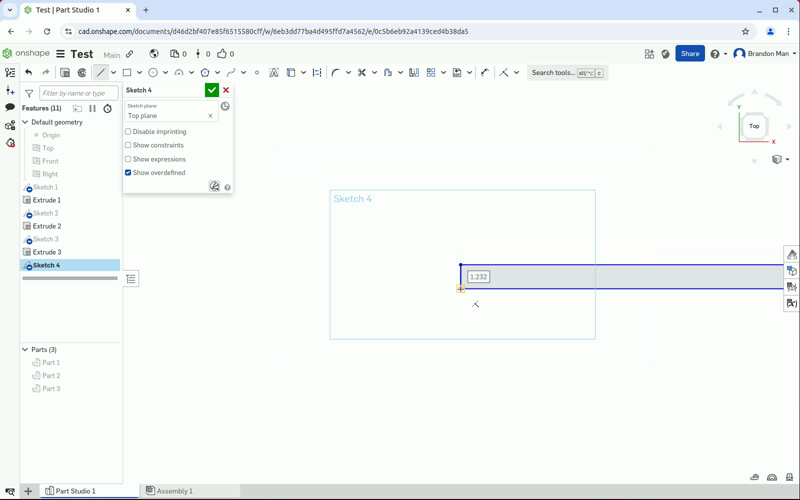
scroll(-6)
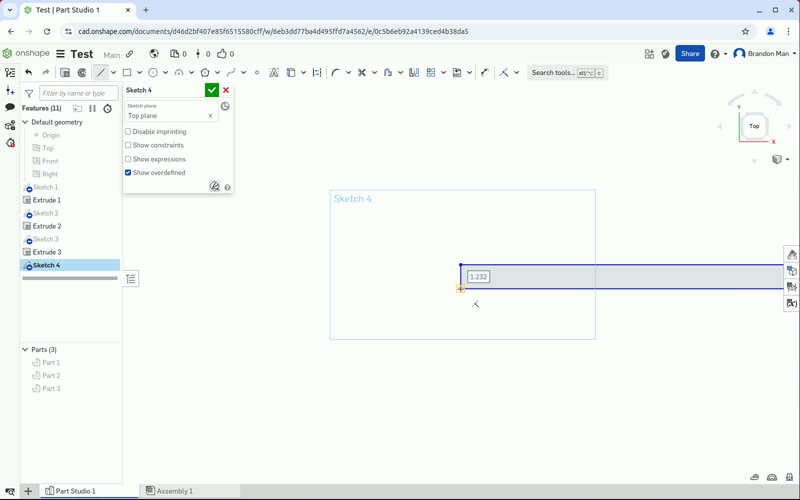
scroll(-6)
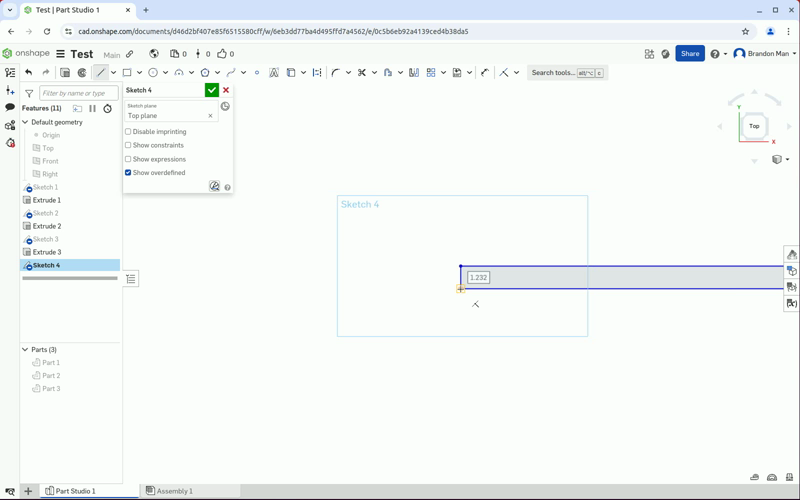
scroll(-6)
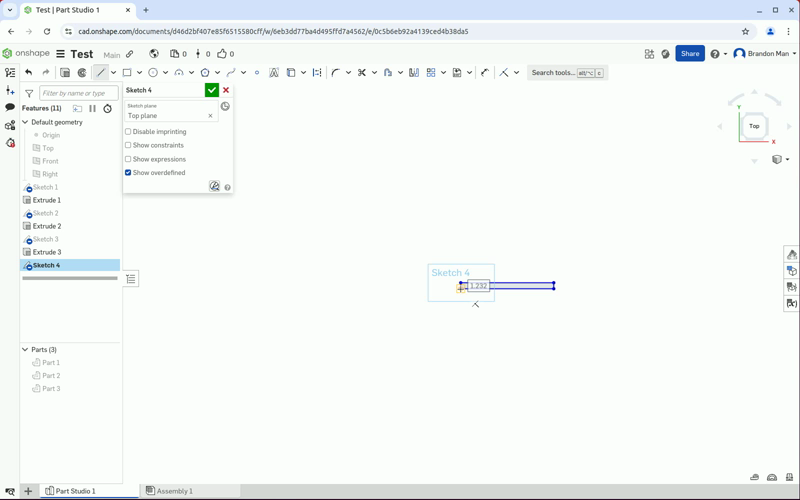
key(esc)
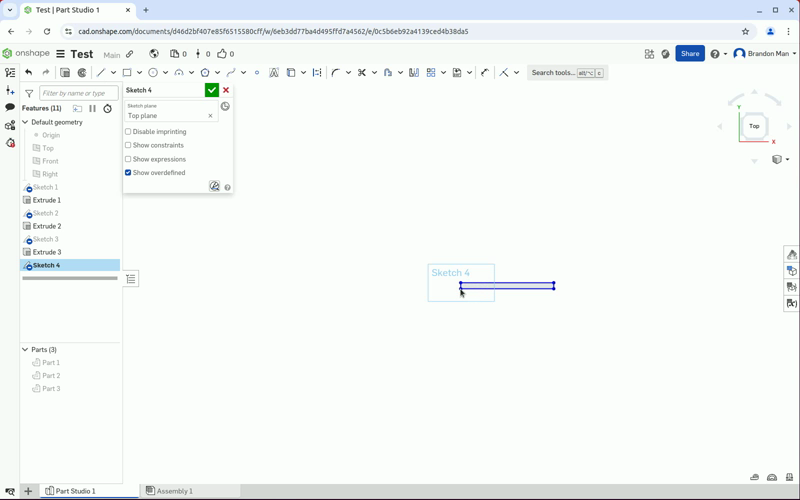
mouse_move(480, 284)
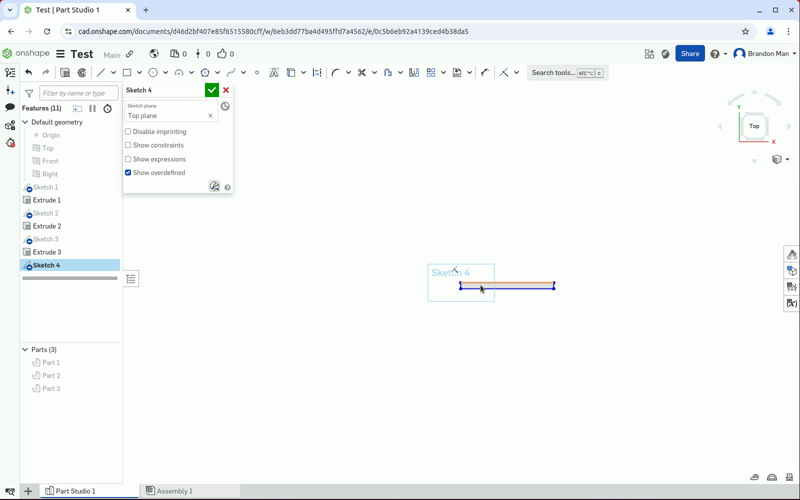
scroll(6)
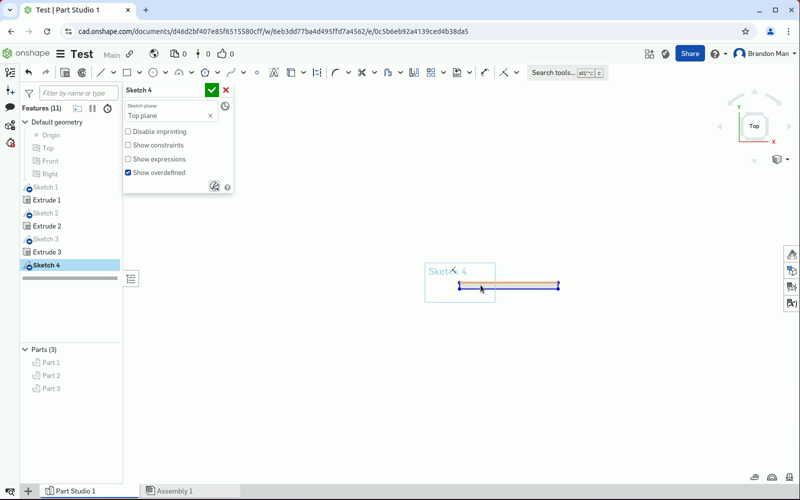
scroll(6)
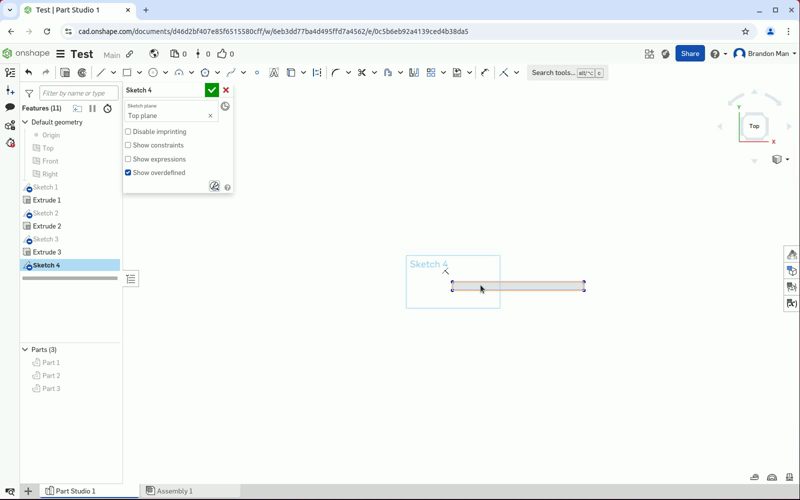
scroll(6)
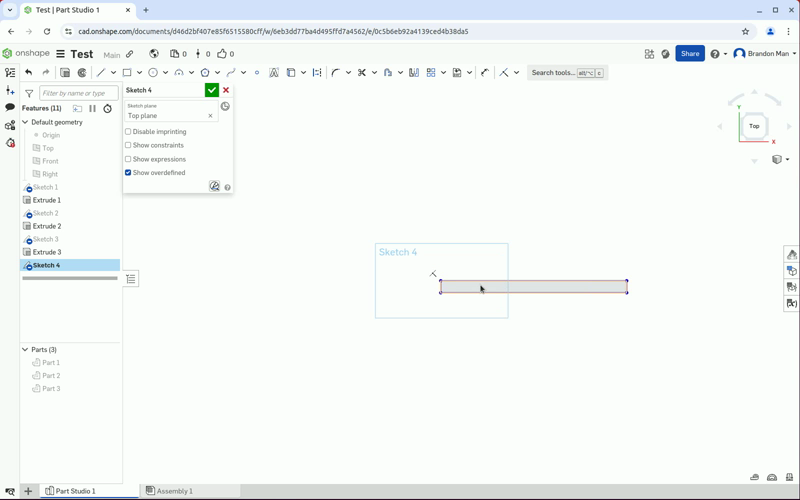
scroll(6)
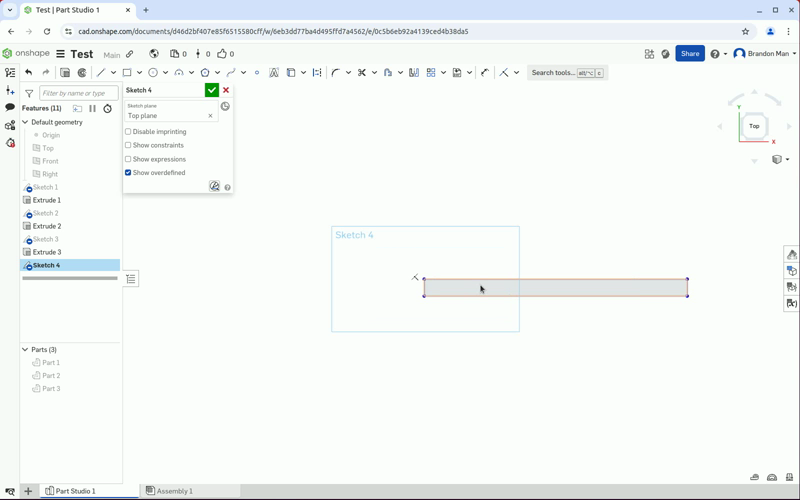
scroll(6)
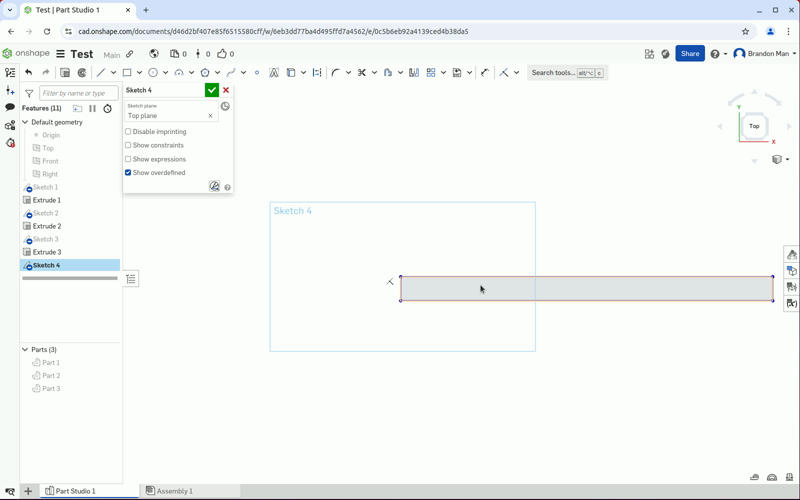
scroll(6)
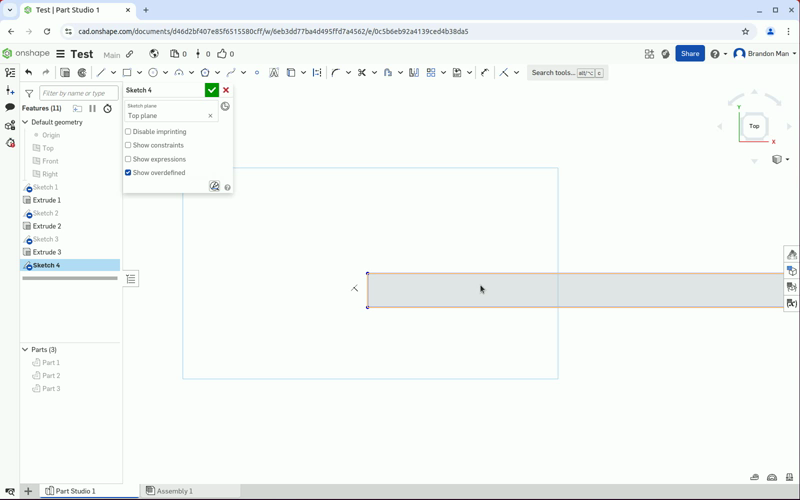
scroll(6)
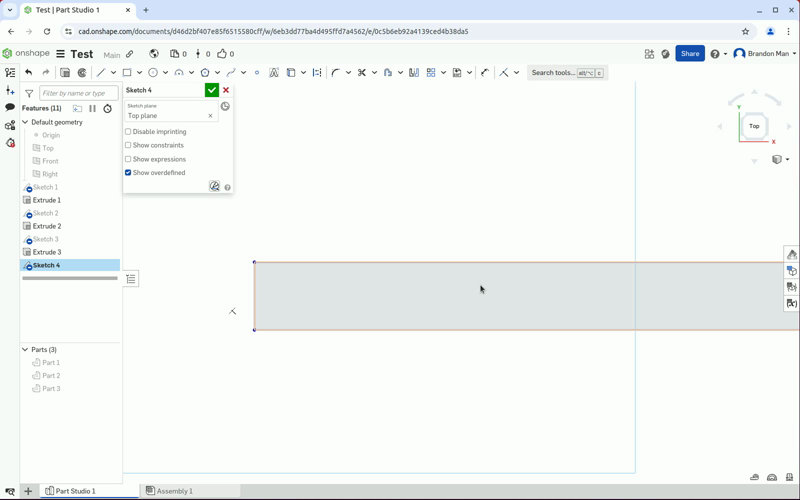
click(480, 284)
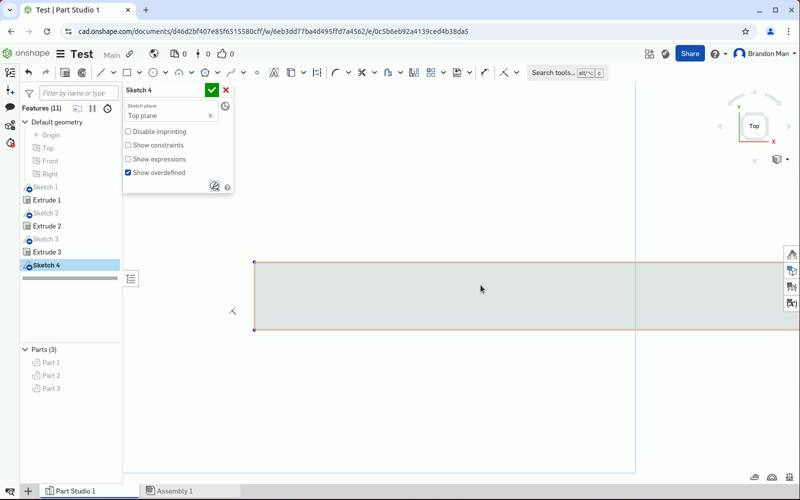
scroll(-6)
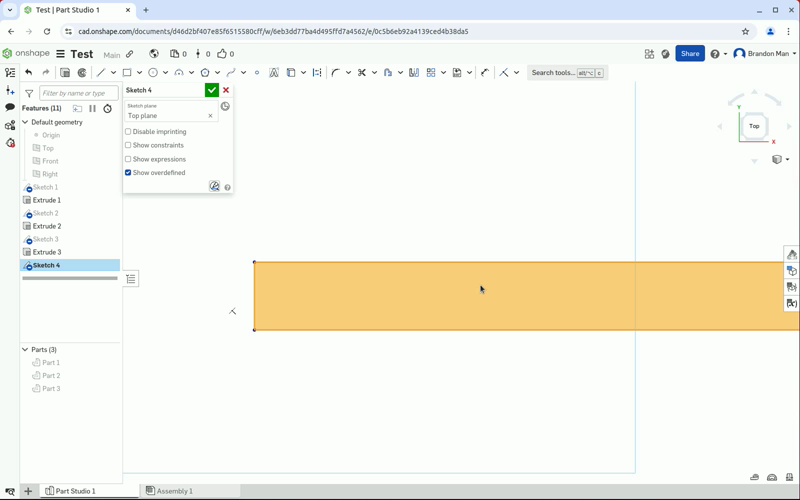
scroll(-6)
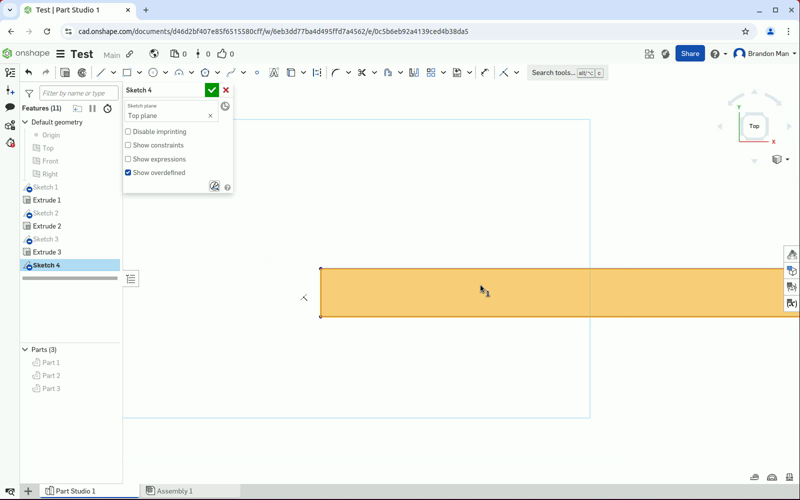
scroll(-6)
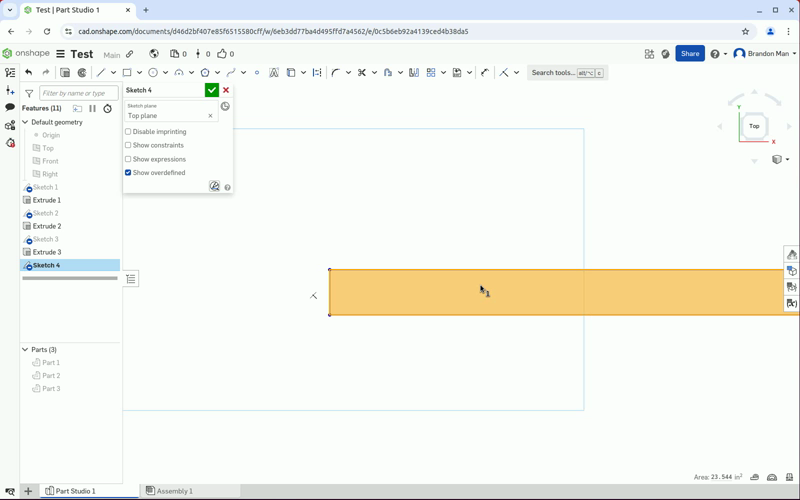
scroll(-6)
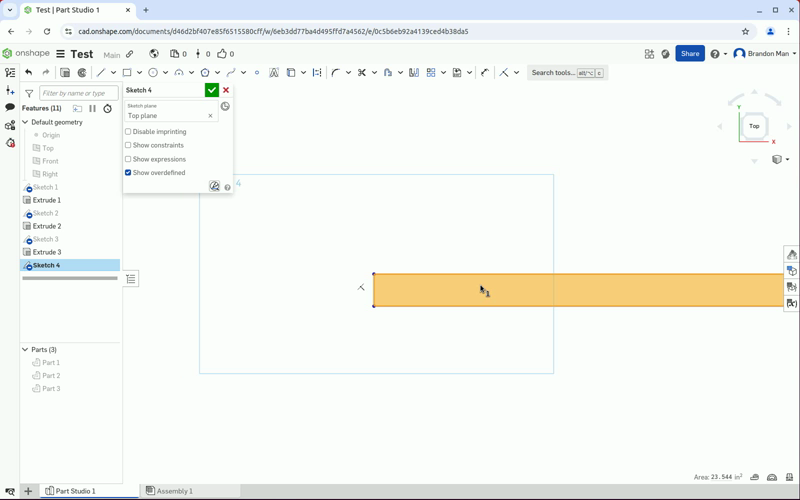
scroll(-6)
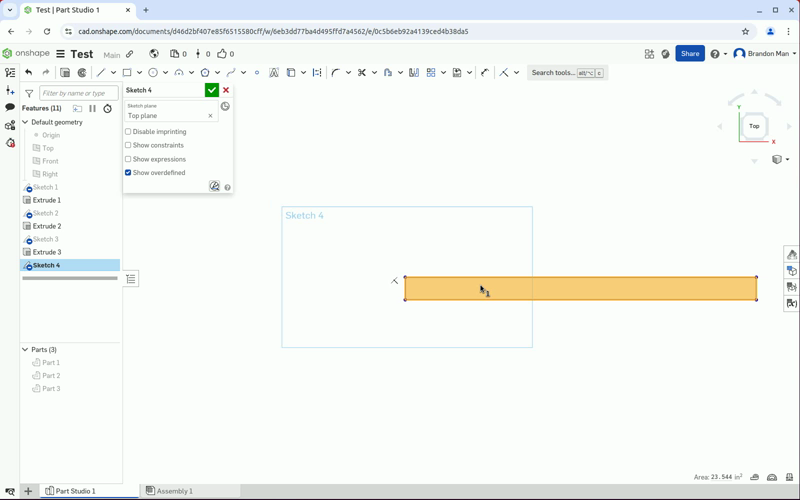
scroll(-6)
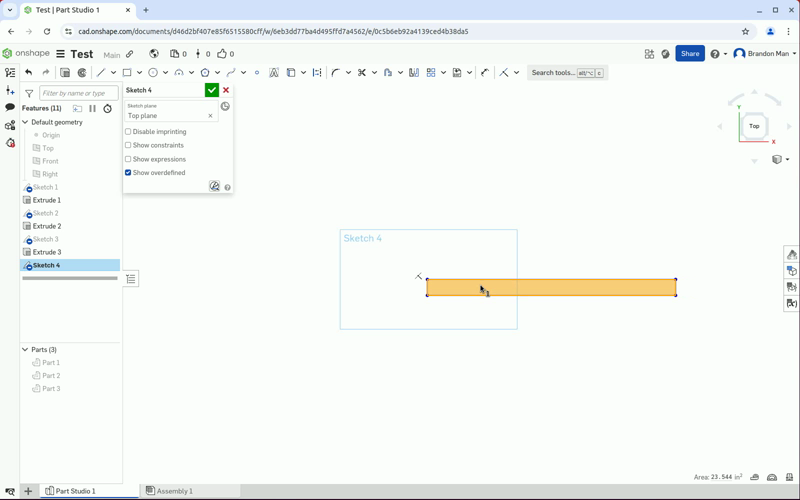
scroll(-6)
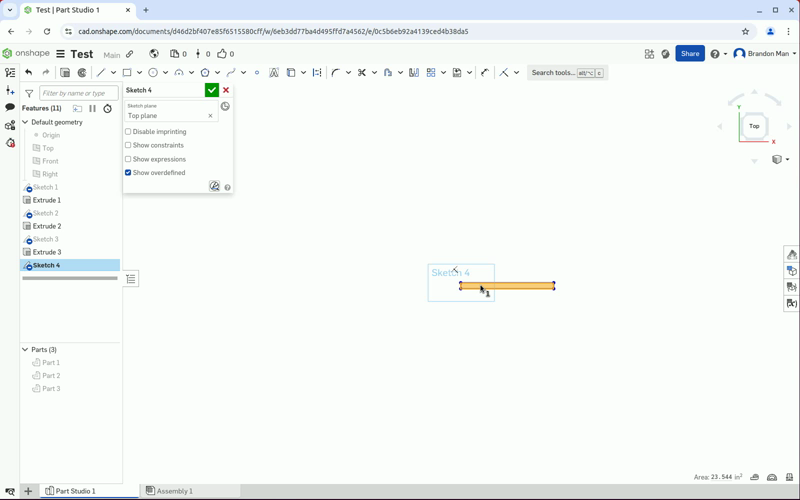
mouse_move(73, 352)
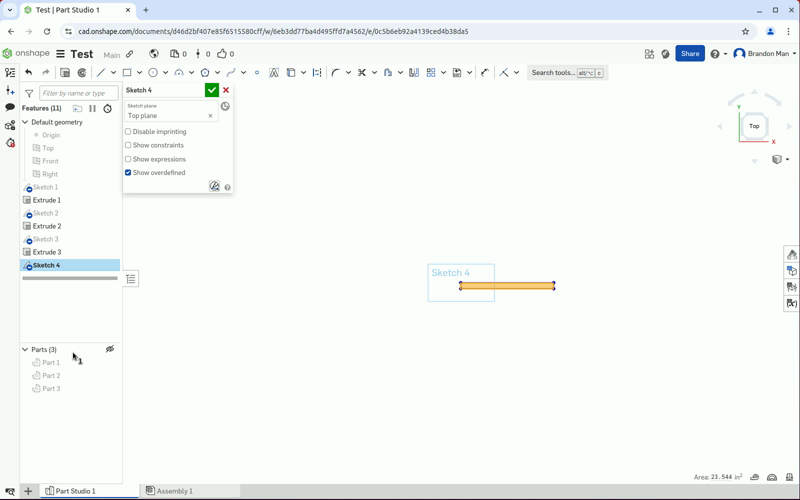
key(shift+y)
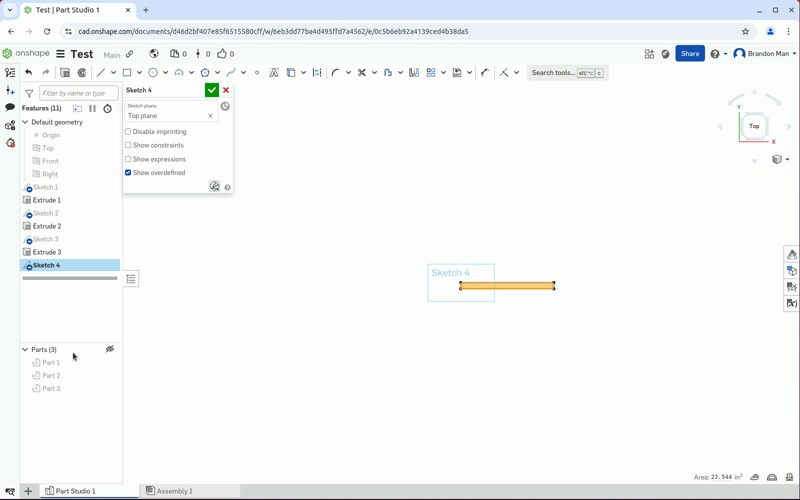
key(shift+e)
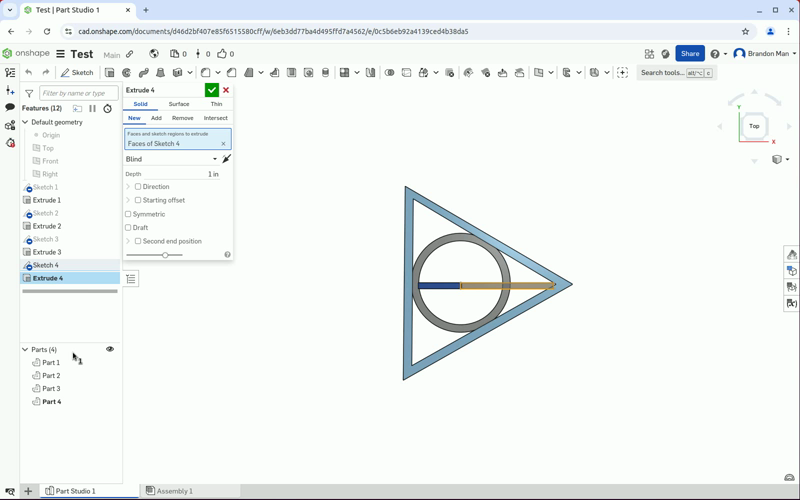
mouse_move(143, 106)
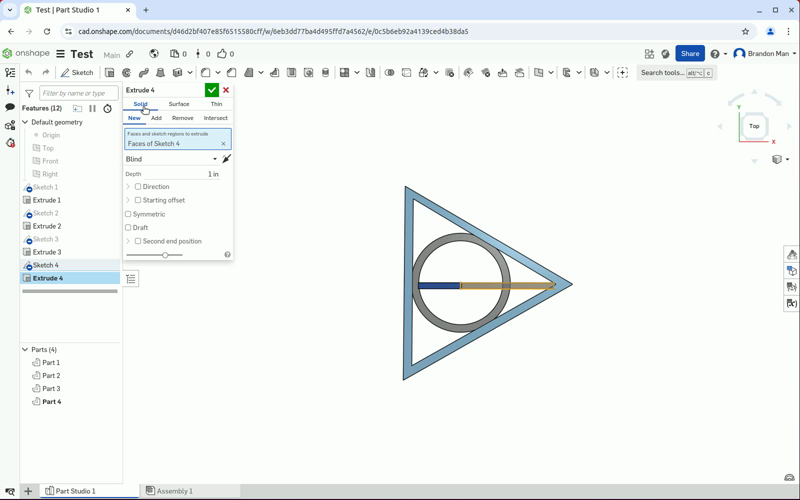
click(143, 106)
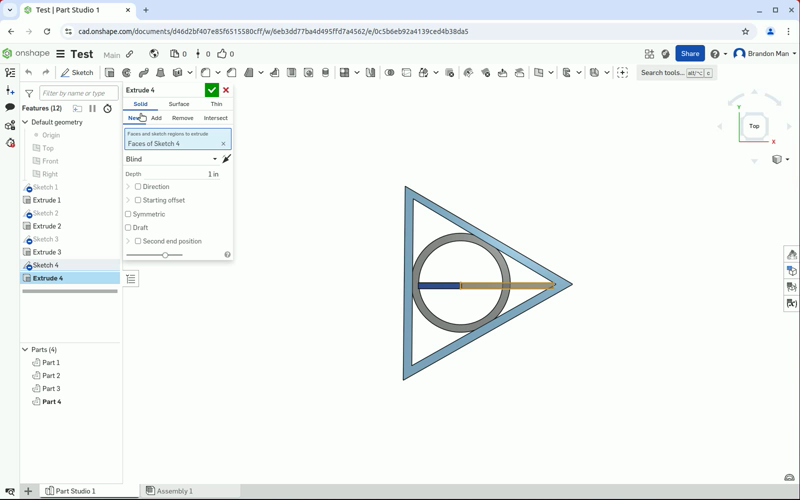
mouse_move(137, 120)
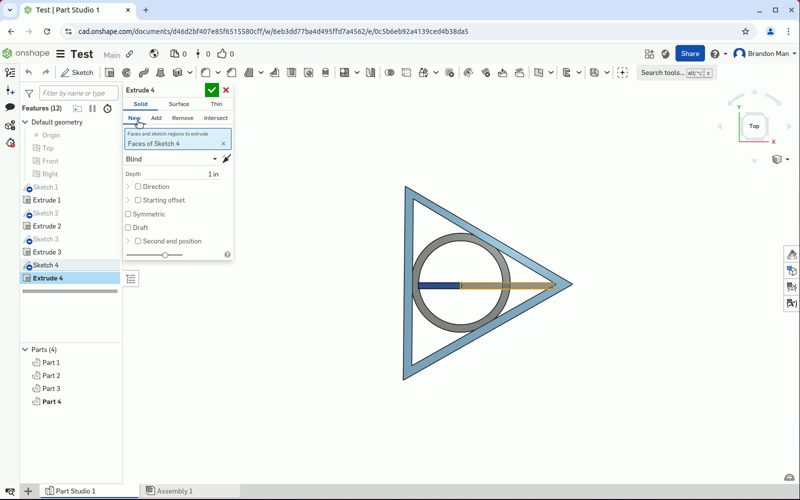
click(137, 120)
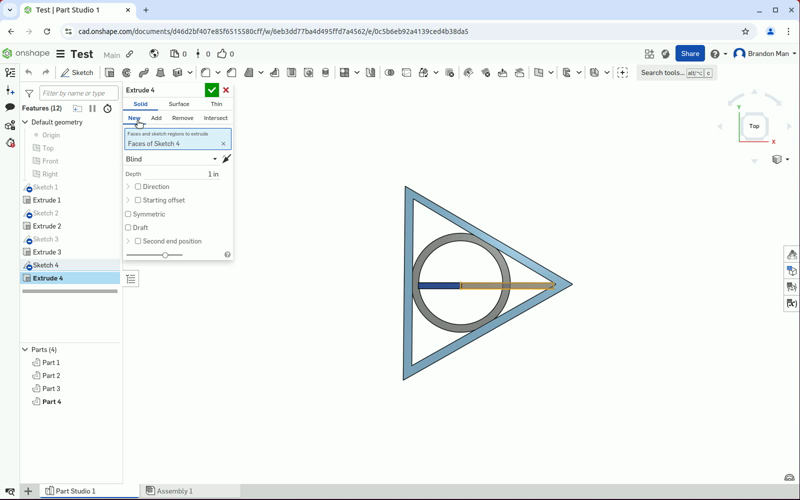
key(tab, 4)
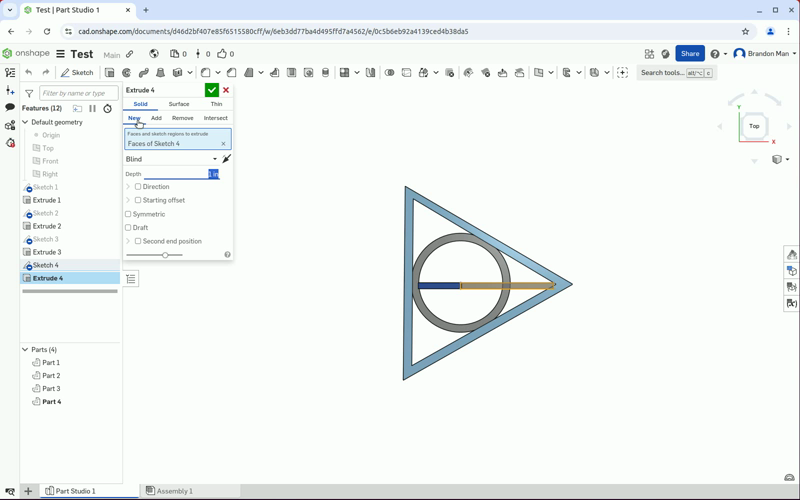
text(1.444)
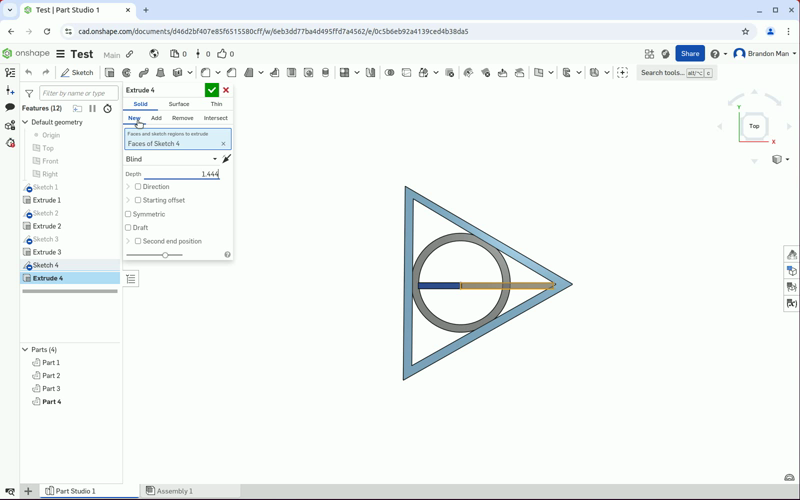
key(enter)
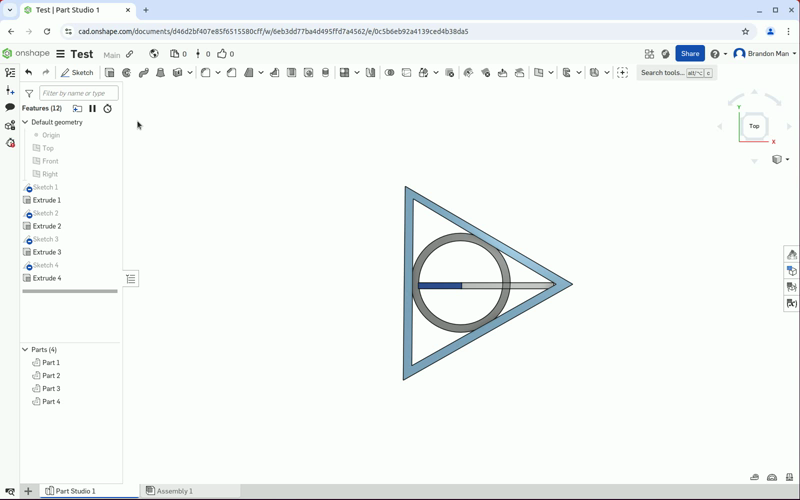
key(shift+h)
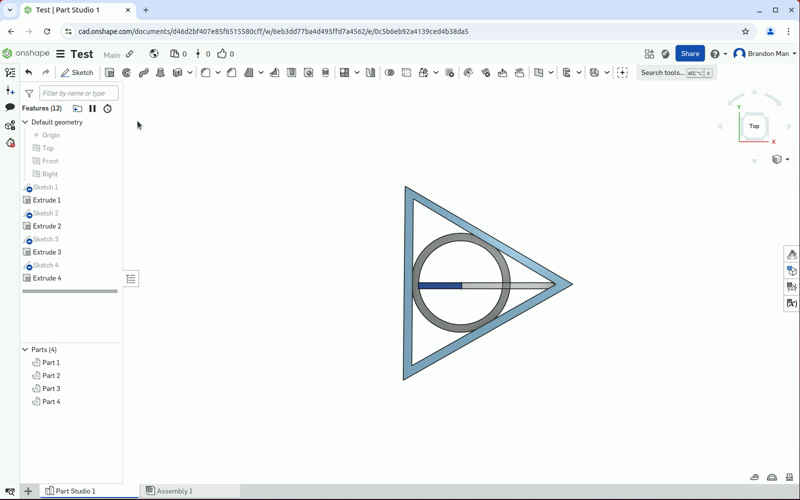
key(shift+h)
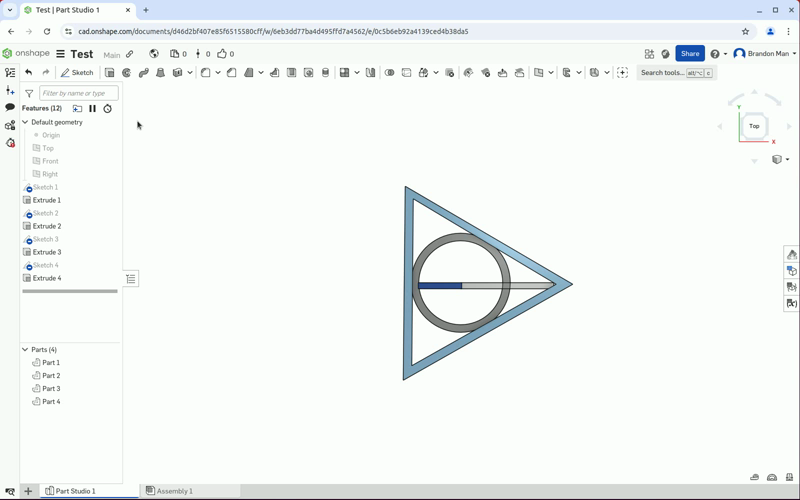
mouse_move(73, 189)
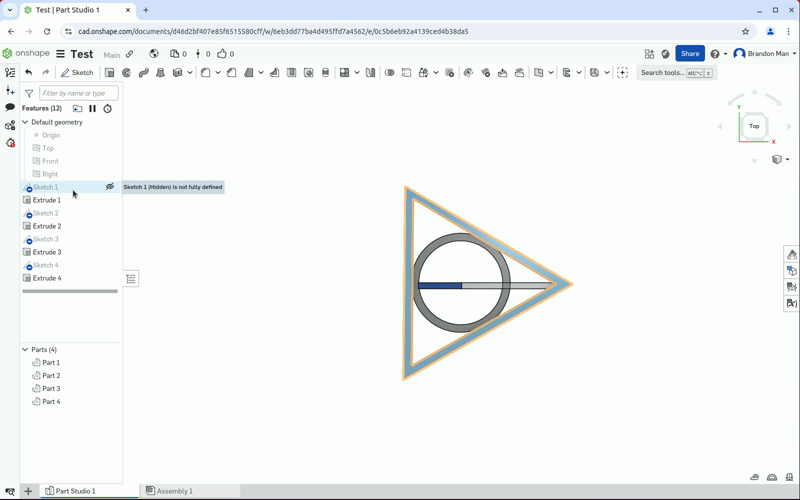
click(73, 189)
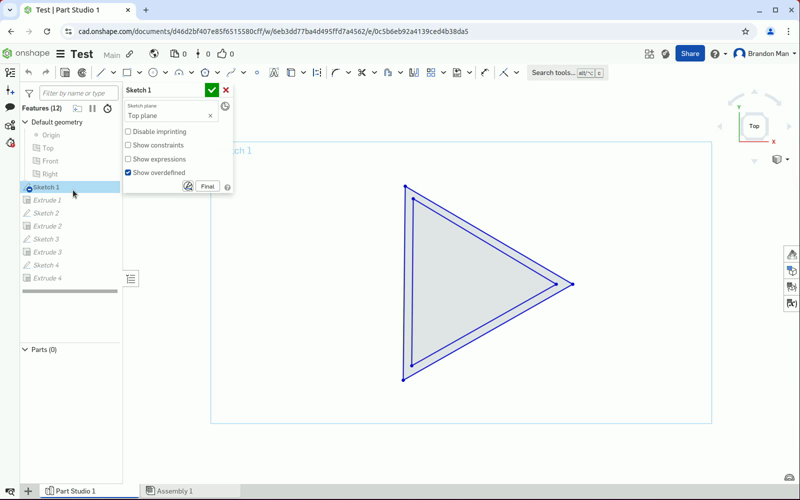
mouse_move(229, 92)
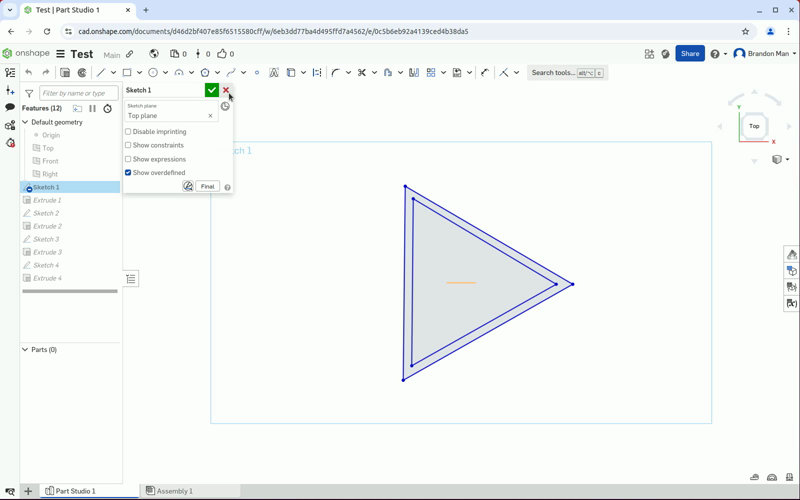
click(229, 92)
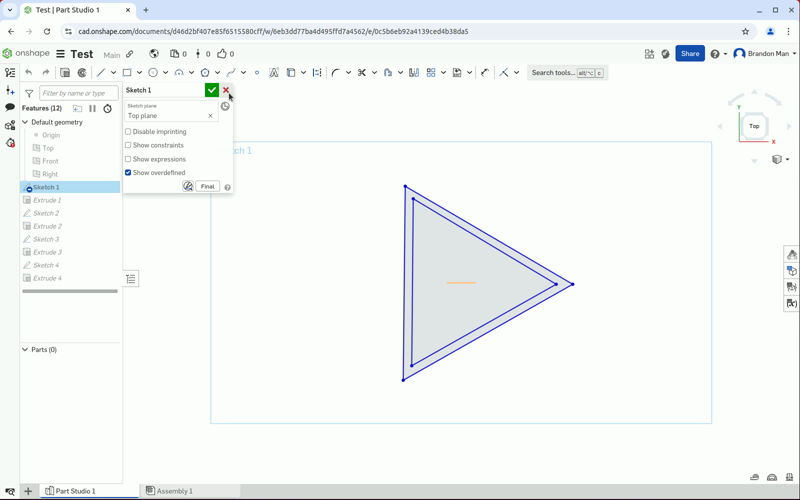
key(shift+s)
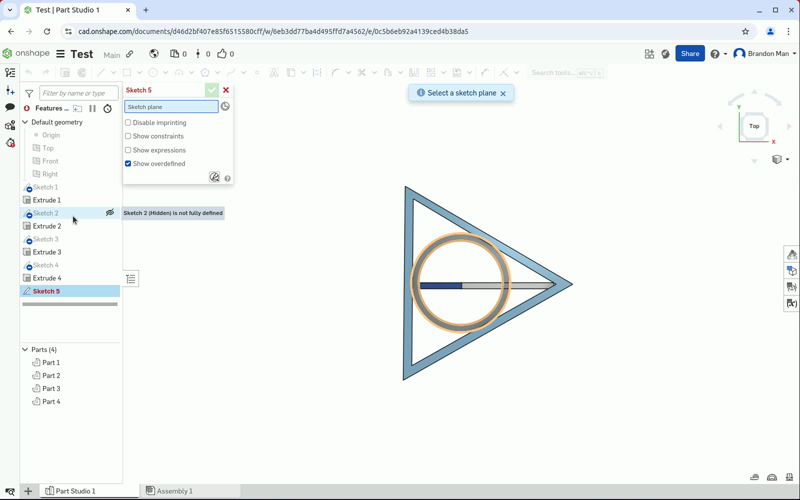
scroll(3)
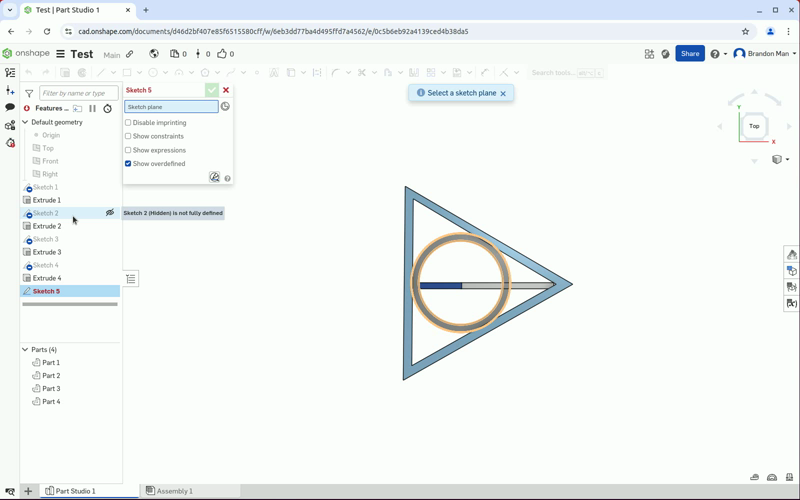
mouse_move(73, 150)
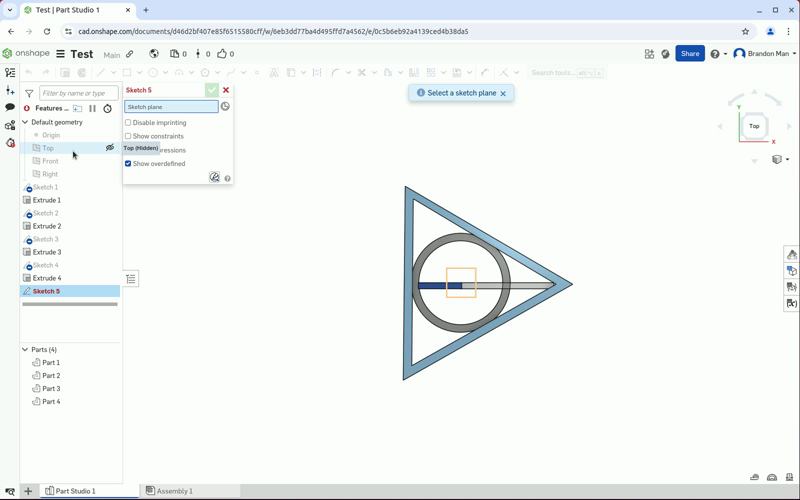
click(73, 150)
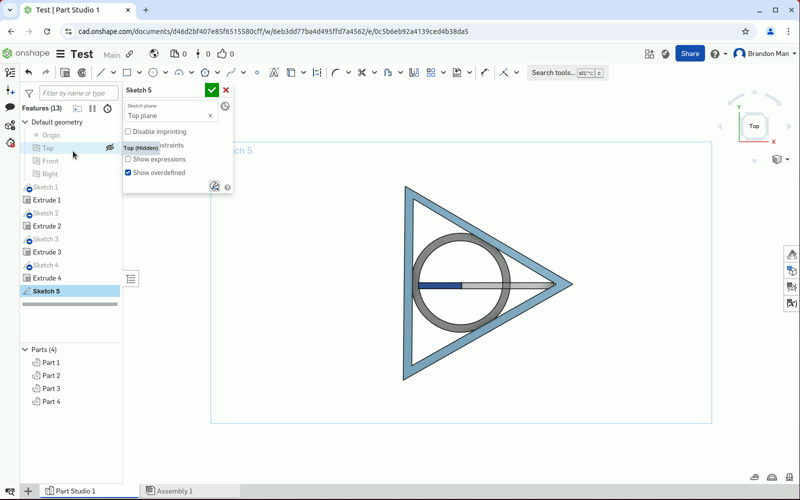
mouse_move(73, 352)
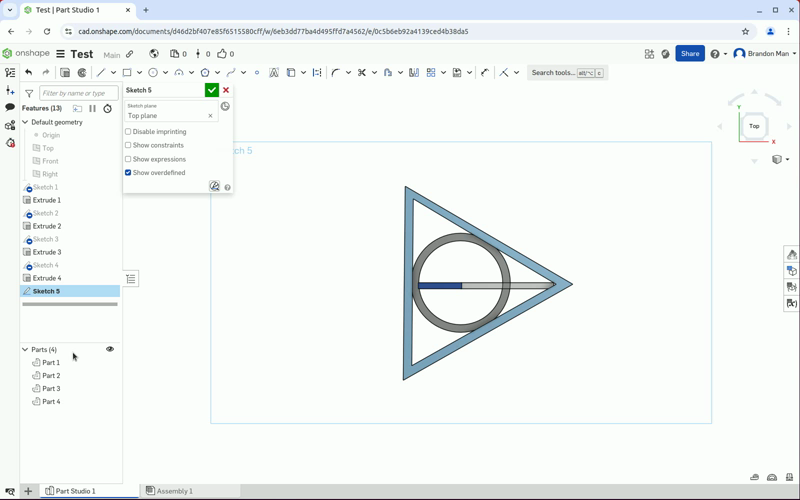
key(y)
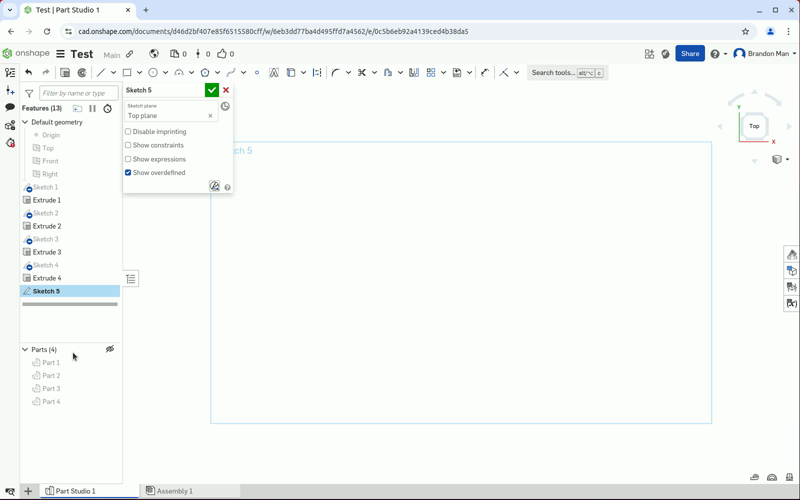
key(l)
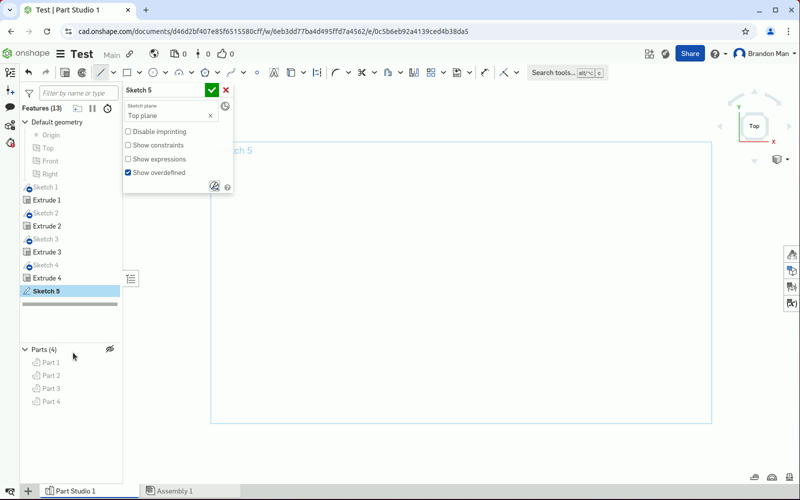
key_down(shift)
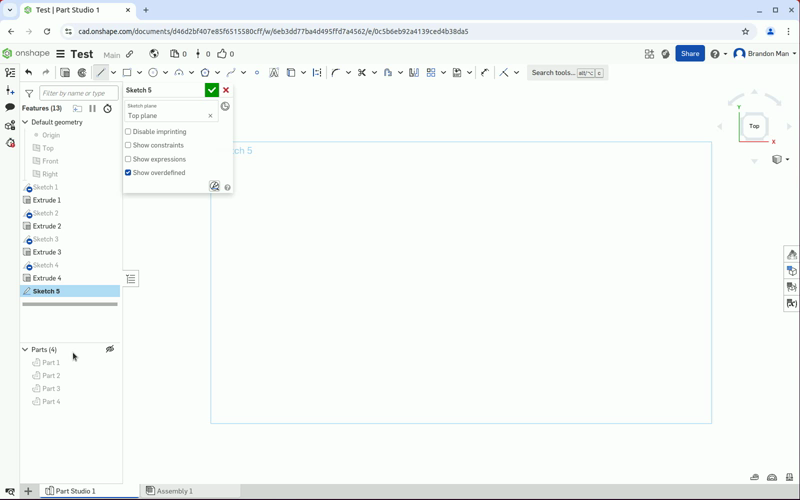
mouse_move(418, 288)
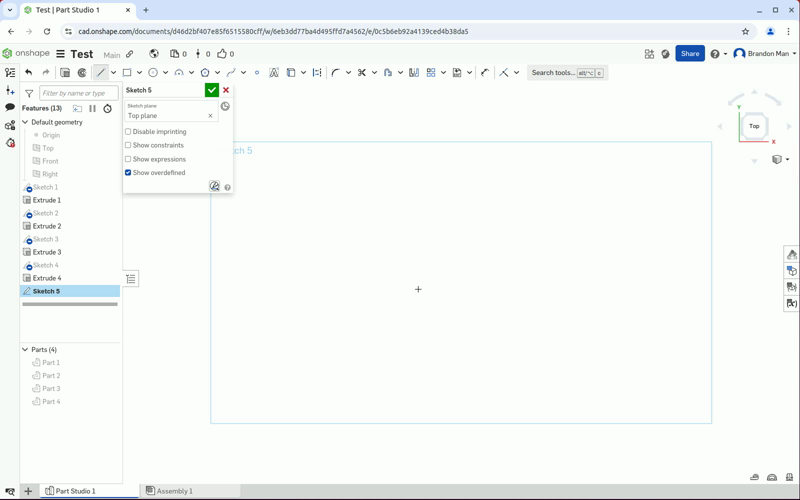
click(418, 288)
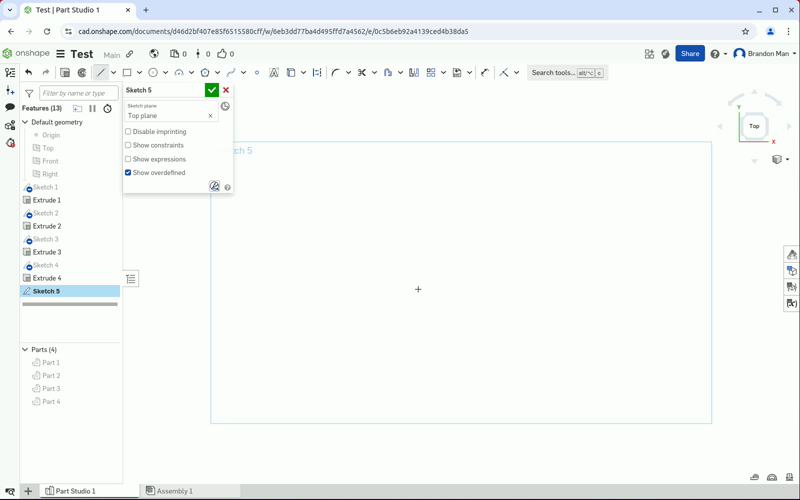
key_up(shift)
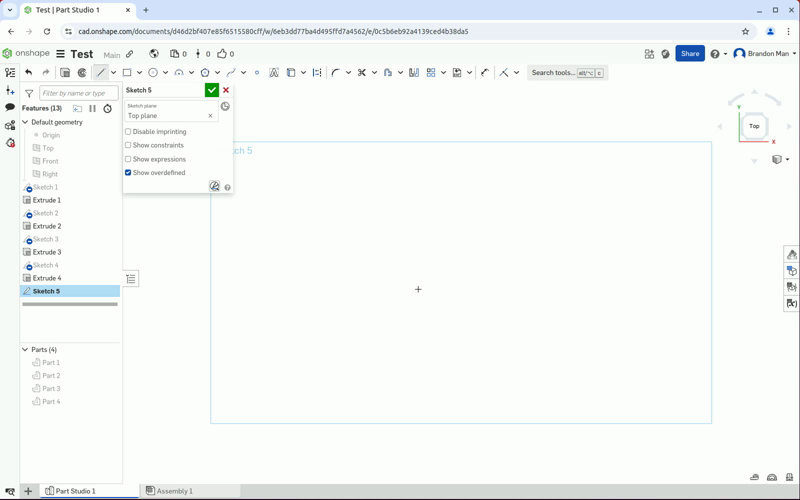
key_down(shift)
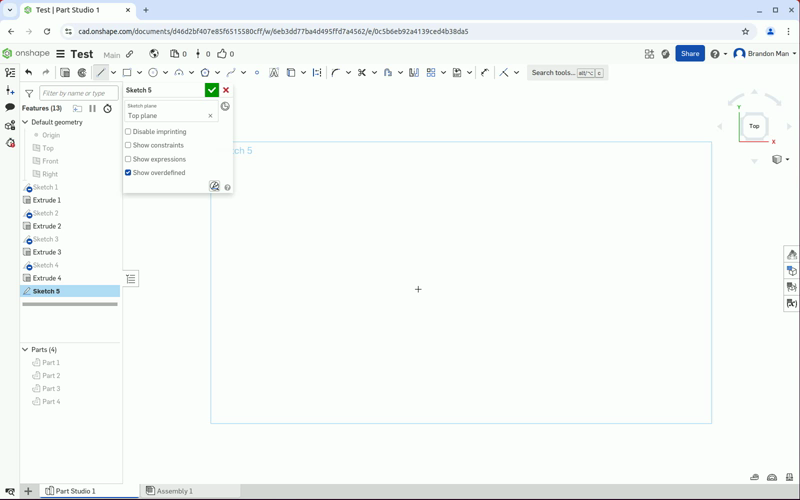
mouse_move(448, 288)
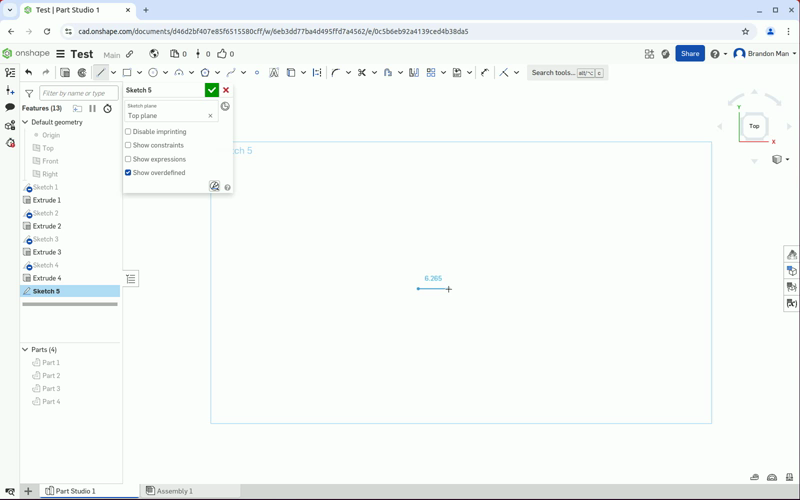
mouse_move(461, 288)
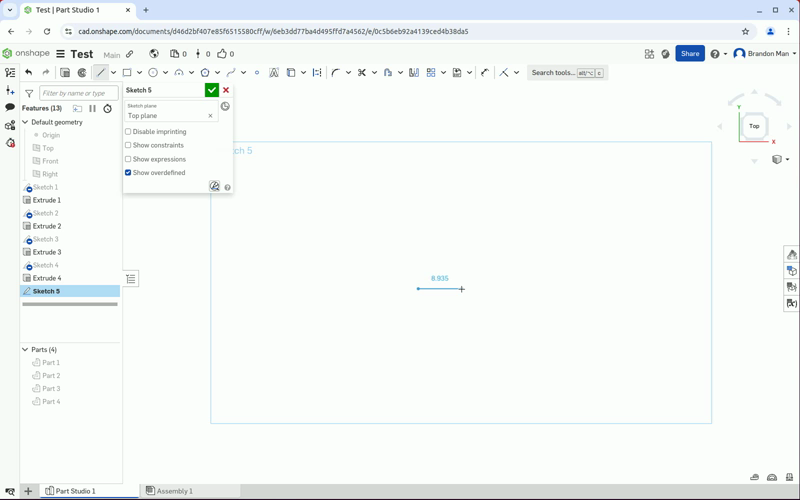
click(461, 288)
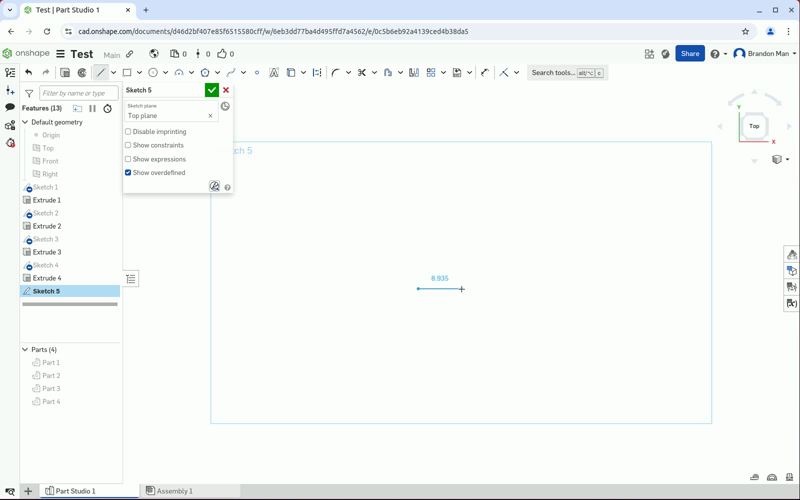
key_up(shift)
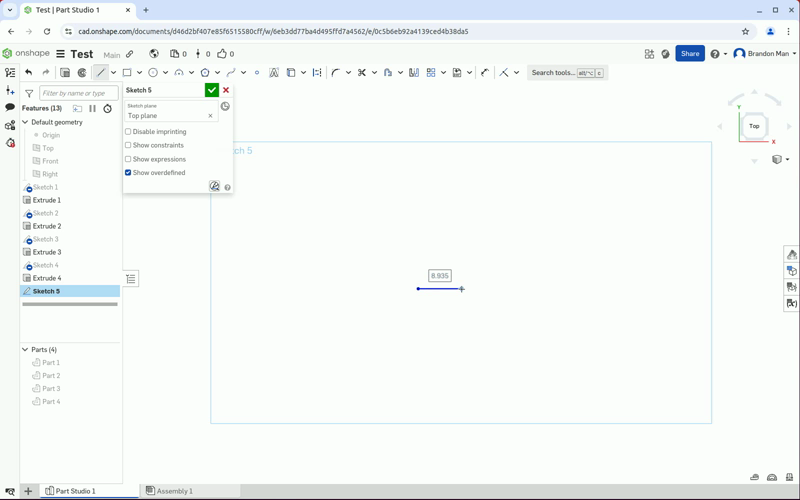
key_down(shift)
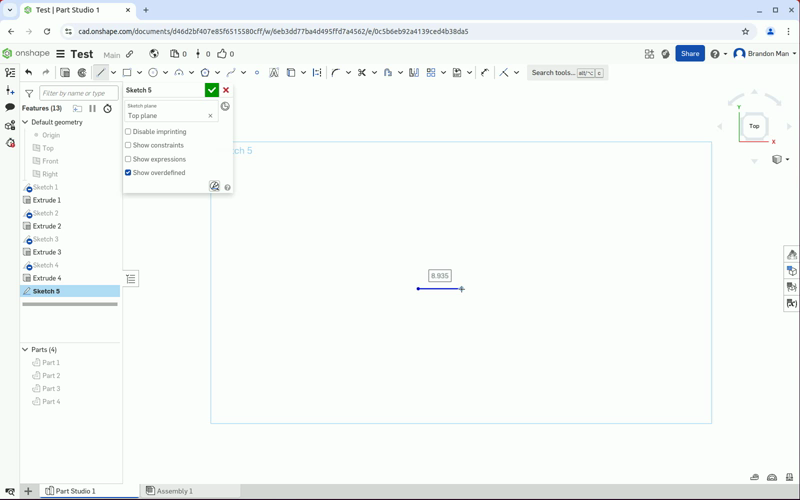
mouse_move(491, 288)
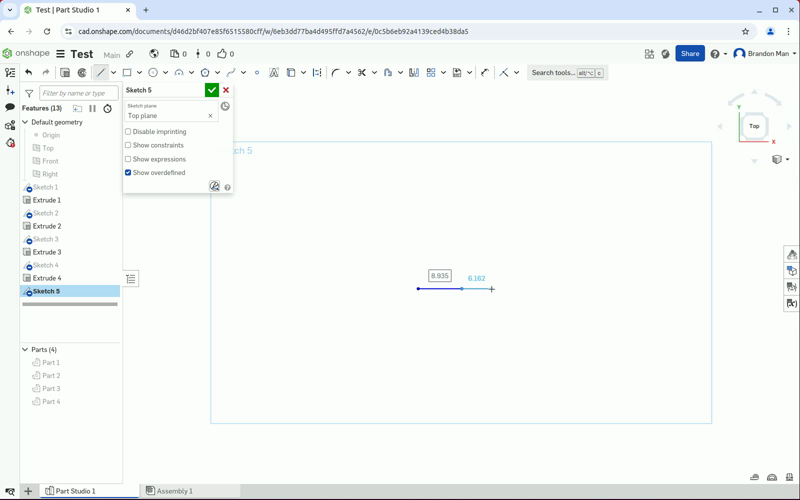
mouse_move(461, 282)
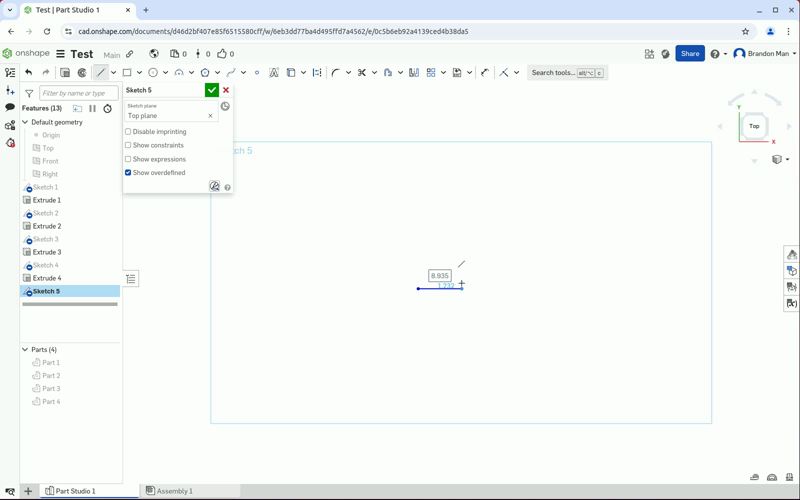
scroll(6)
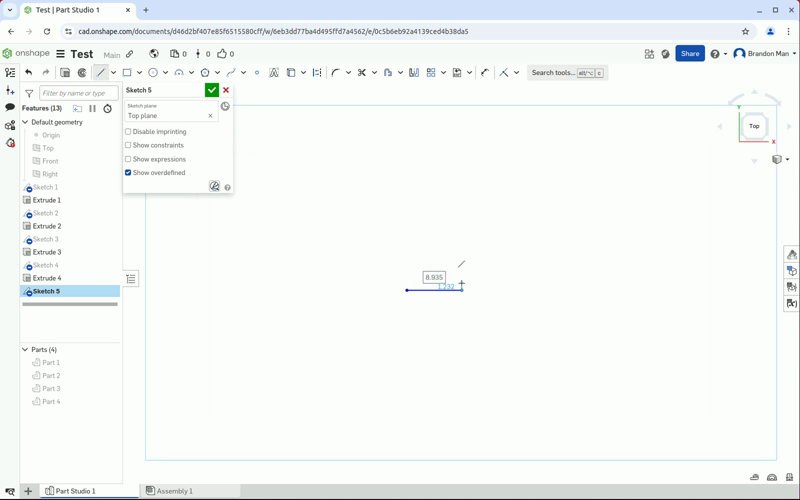
scroll(6)
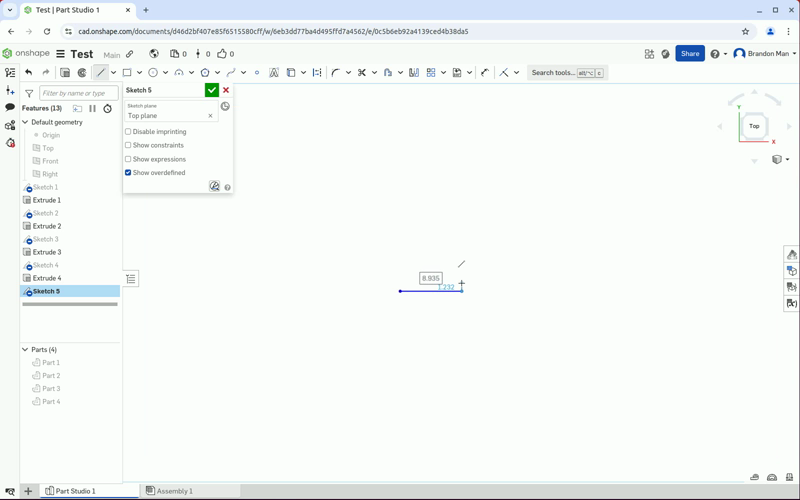
scroll(6)
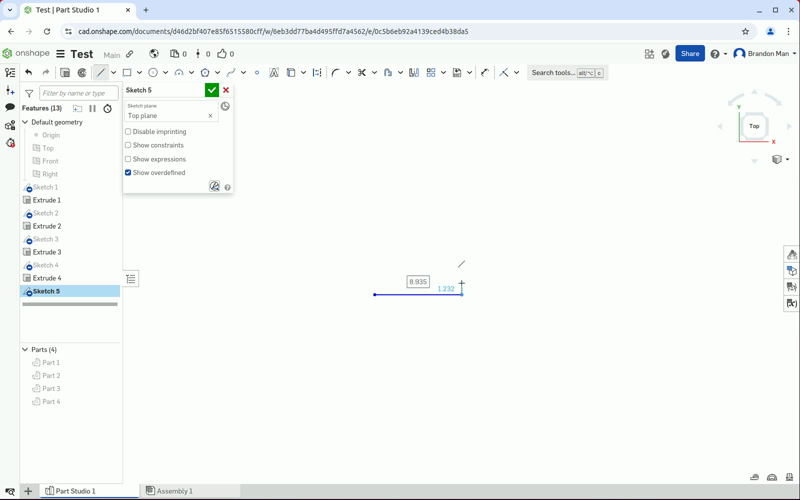
scroll(6)
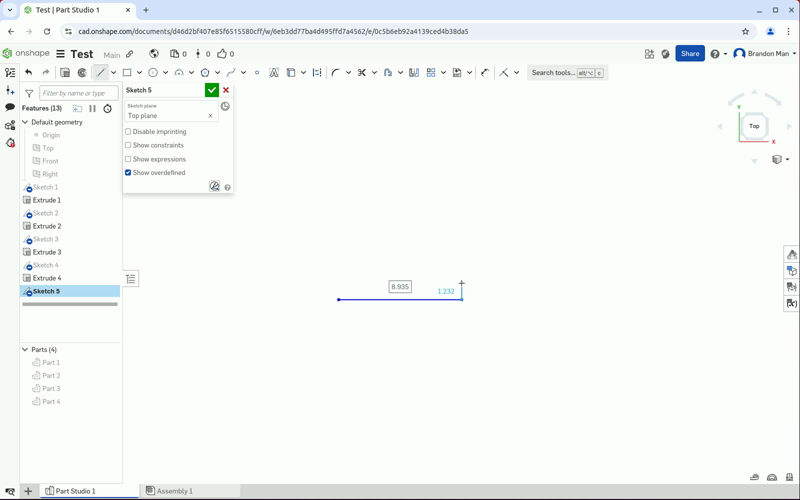
scroll(6)
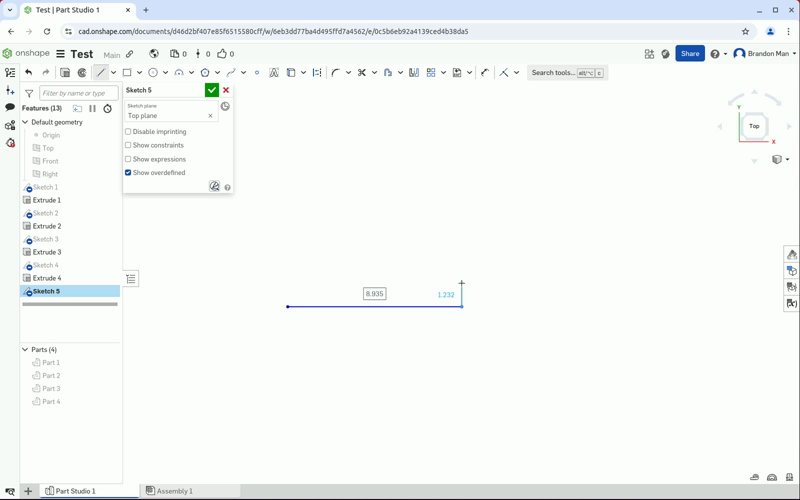
scroll(6)
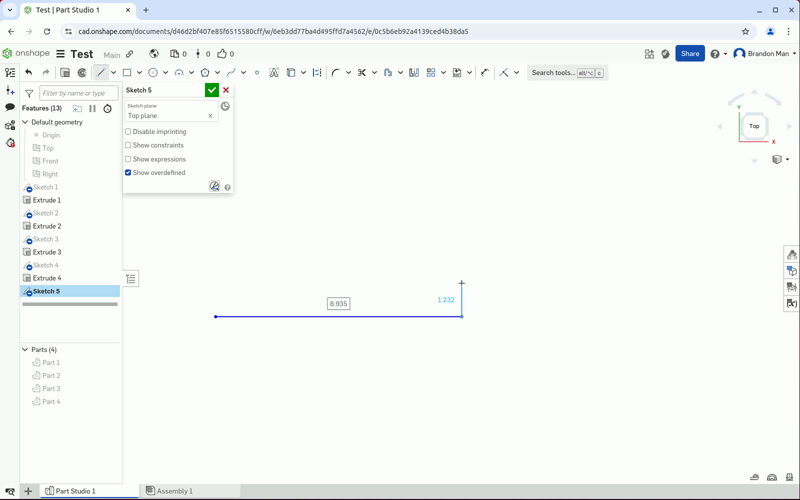
scroll(6)
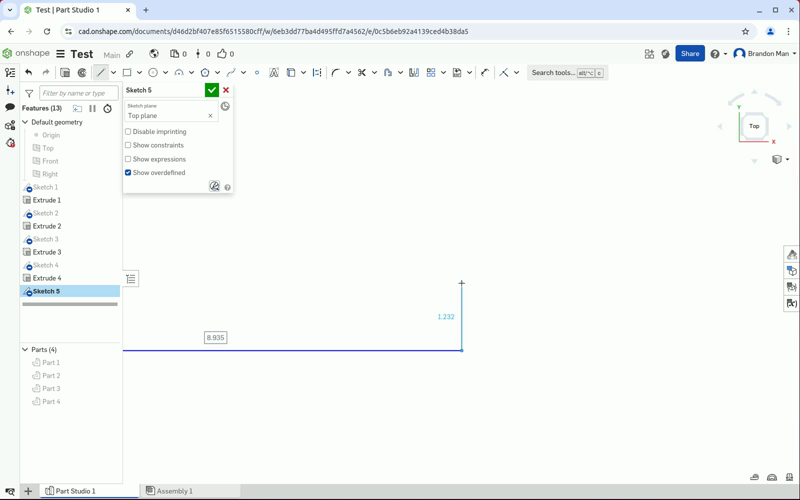
click(461, 282)
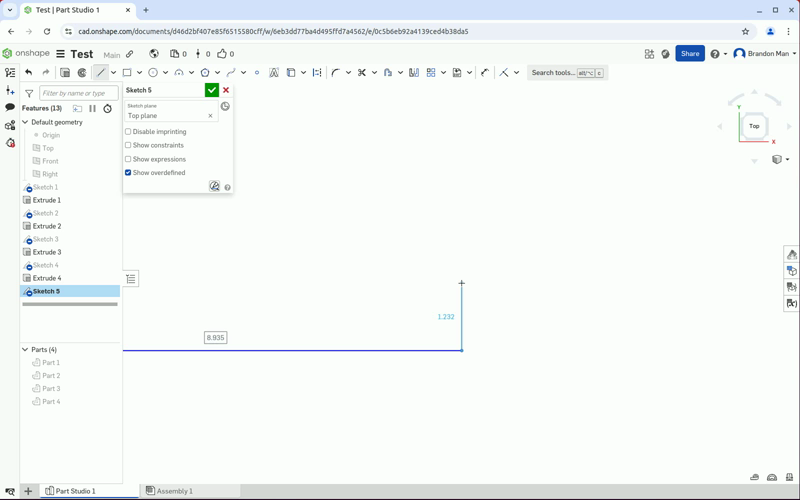
scroll(-6)
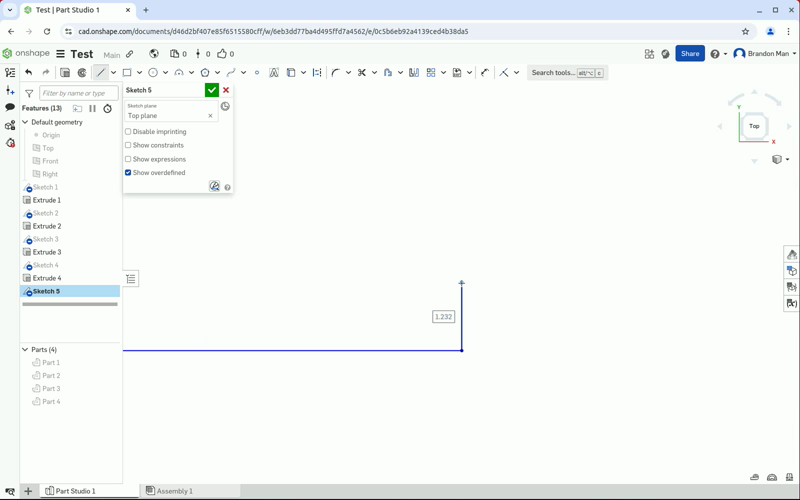
scroll(-6)
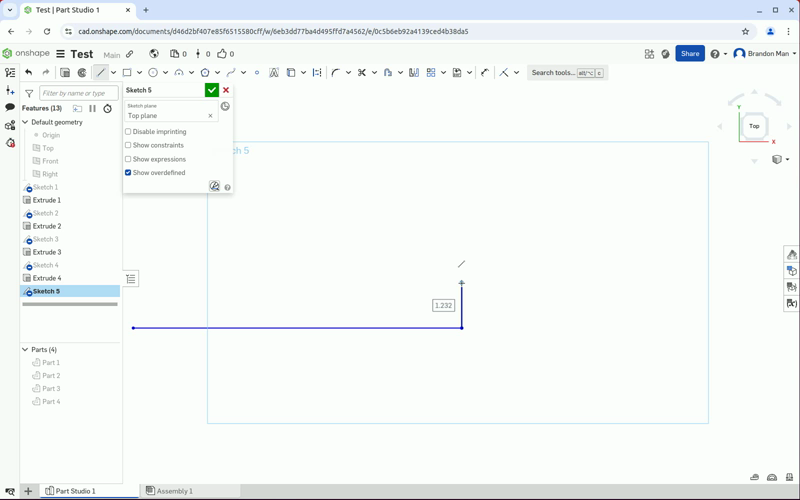
scroll(-6)
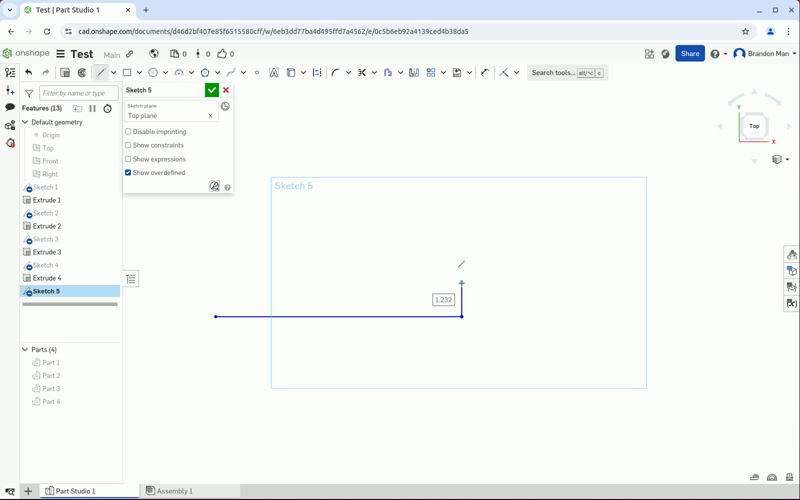
scroll(-6)
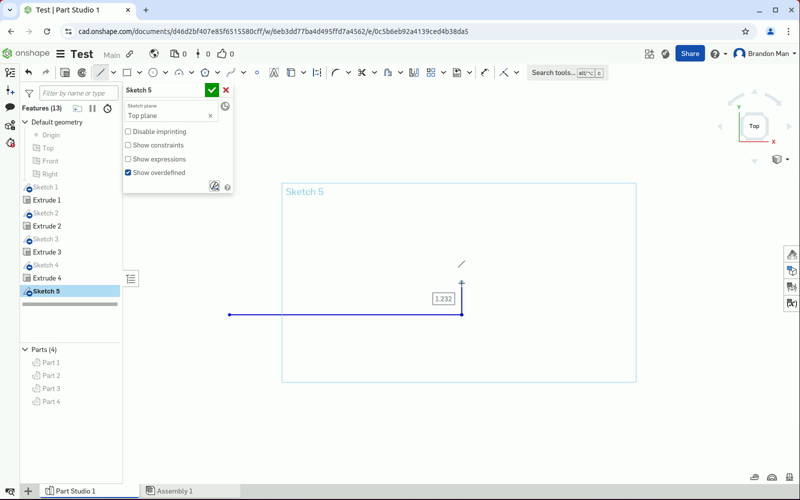
scroll(-6)
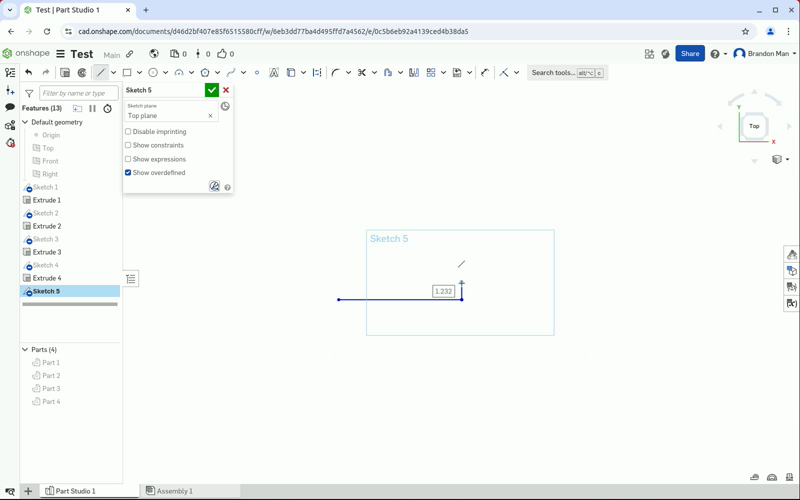
scroll(-6)
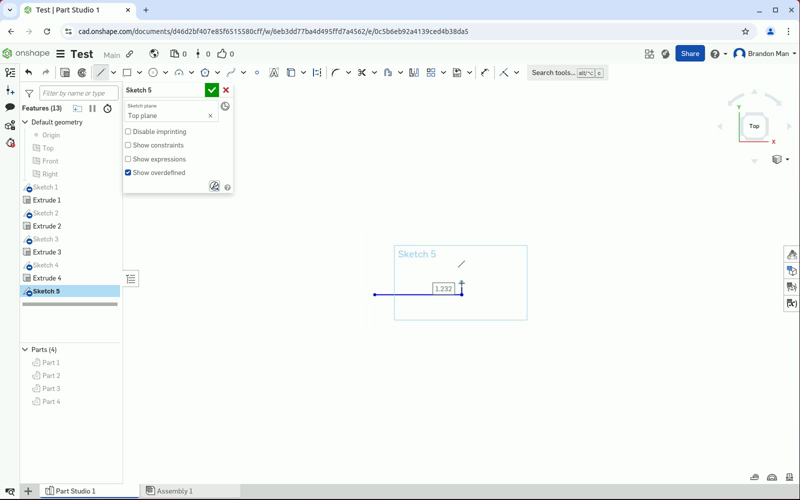
scroll(-6)
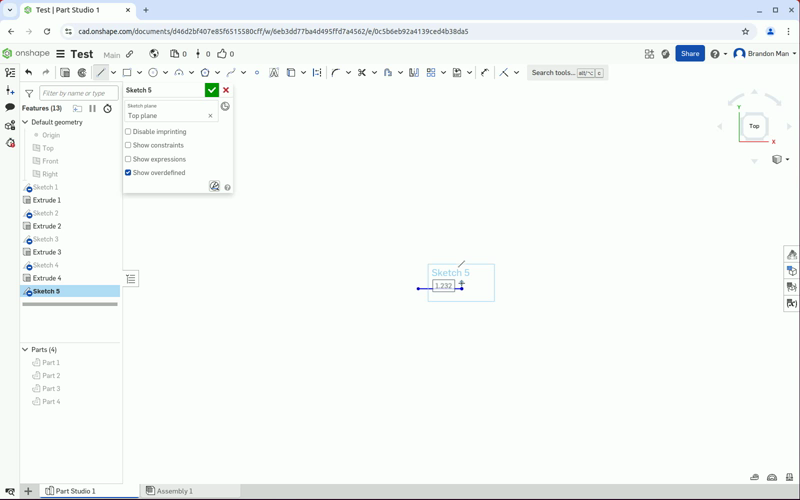
key_up(shift)
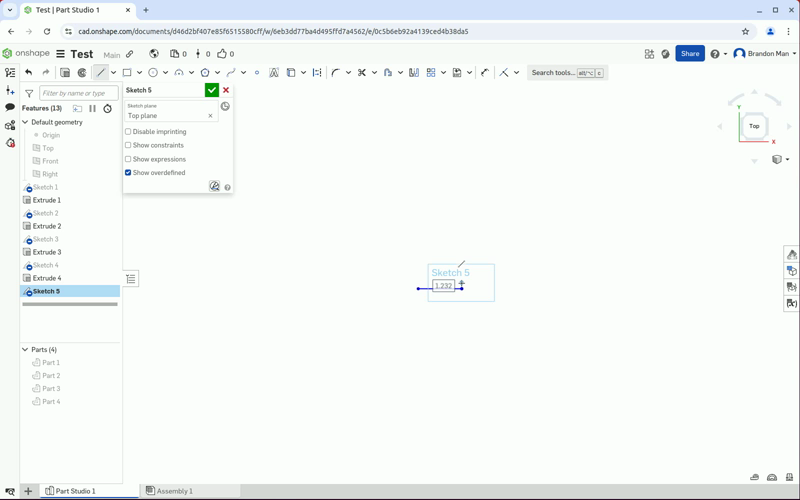
key_down(shift)
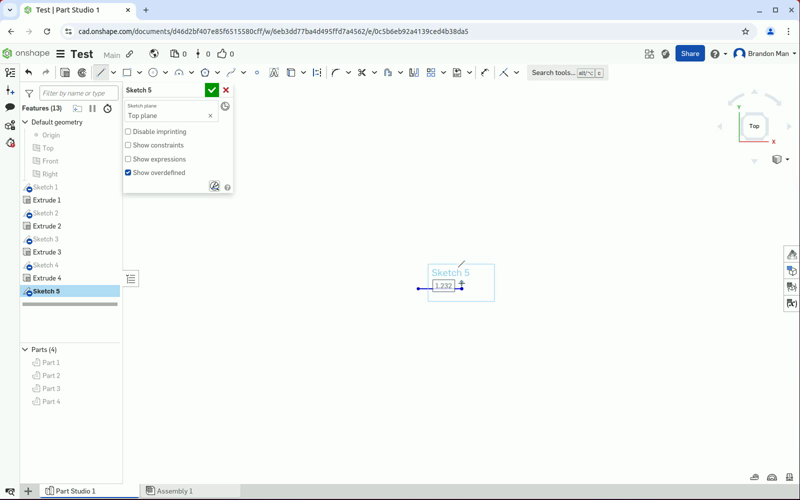
mouse_move(491, 282)
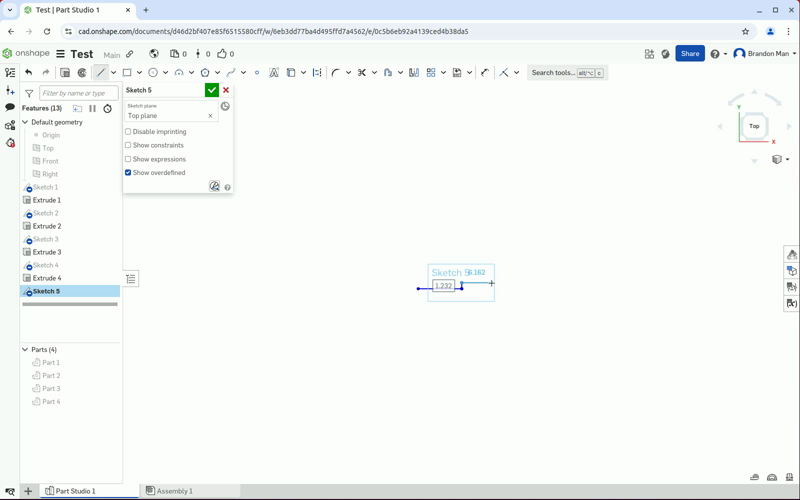
mouse_move(418, 282)
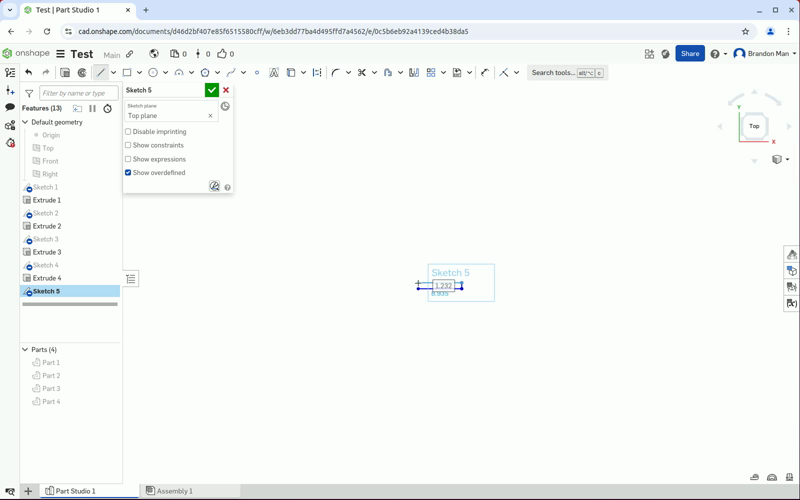
click(418, 282)
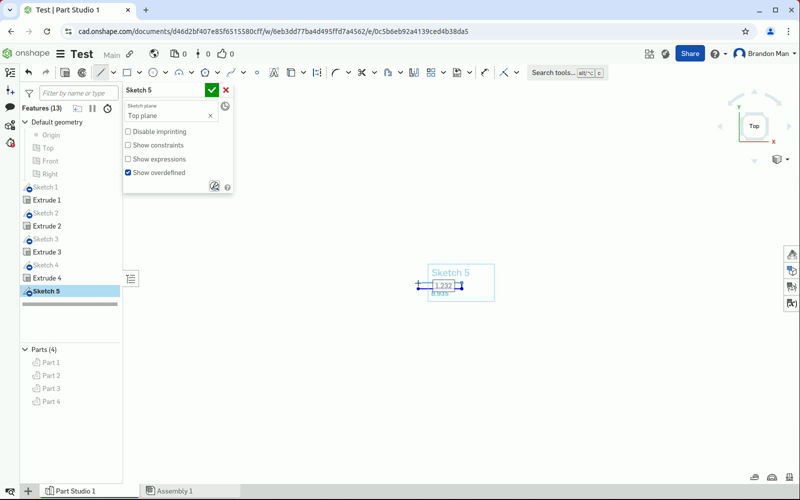
key_up(shift)
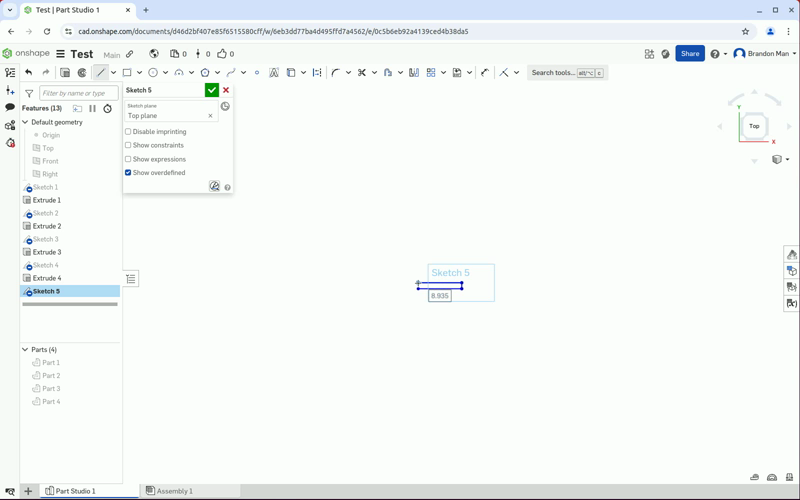
mouse_move(448, 282)
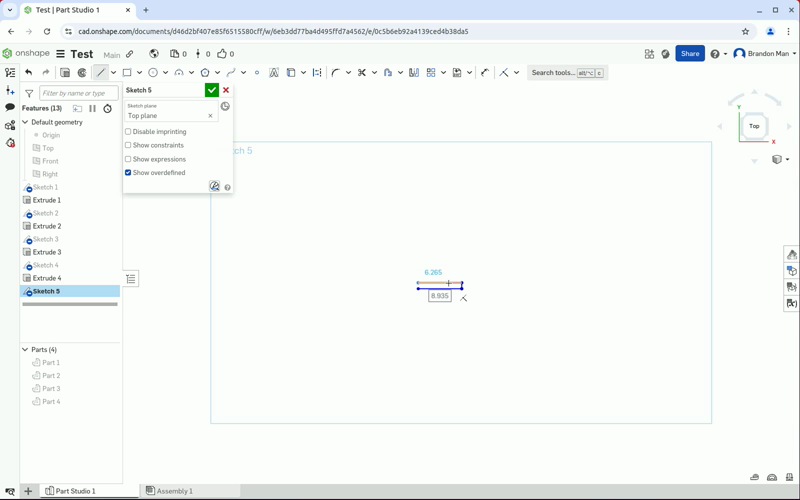
key_down(shift)
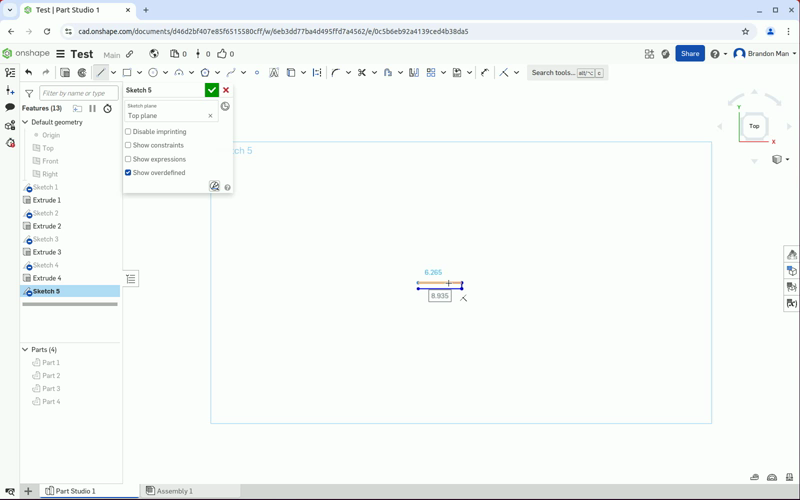
mouse_move(418, 288)
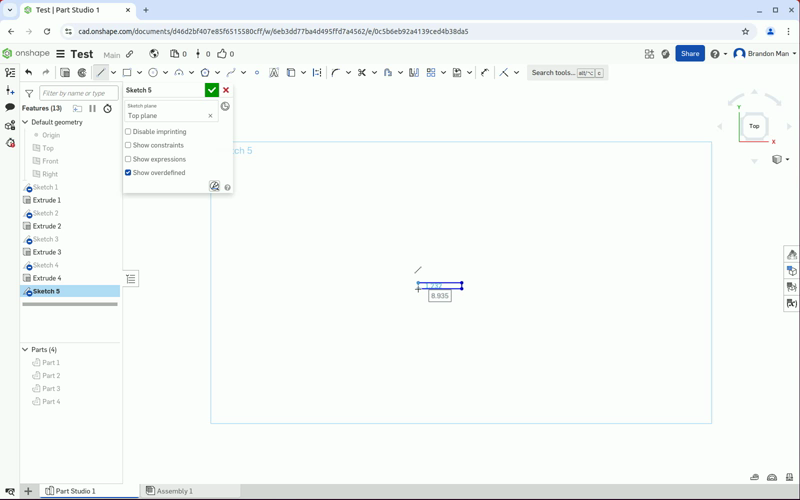
scroll(6)
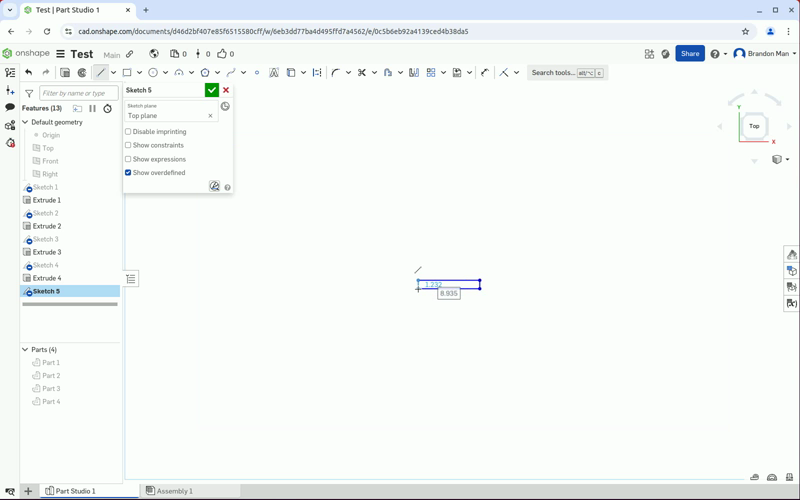
scroll(6)
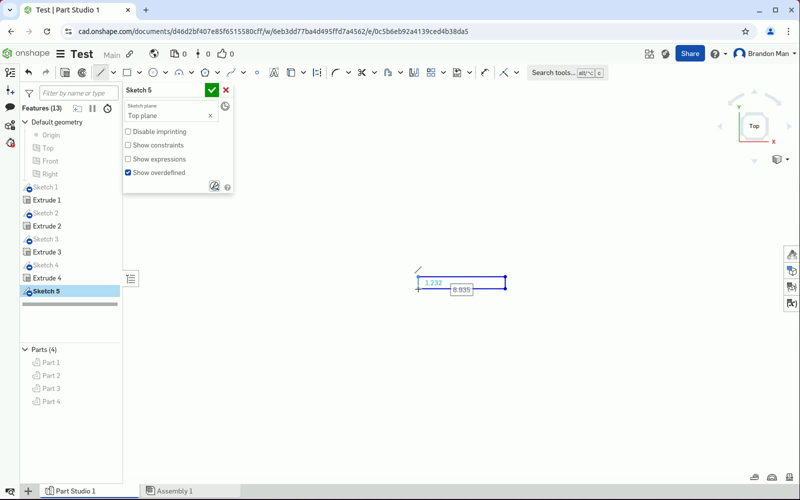
scroll(6)
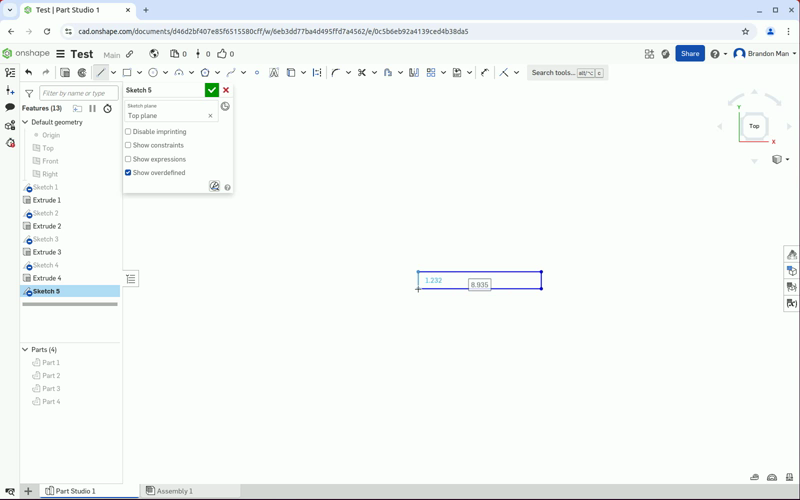
scroll(6)
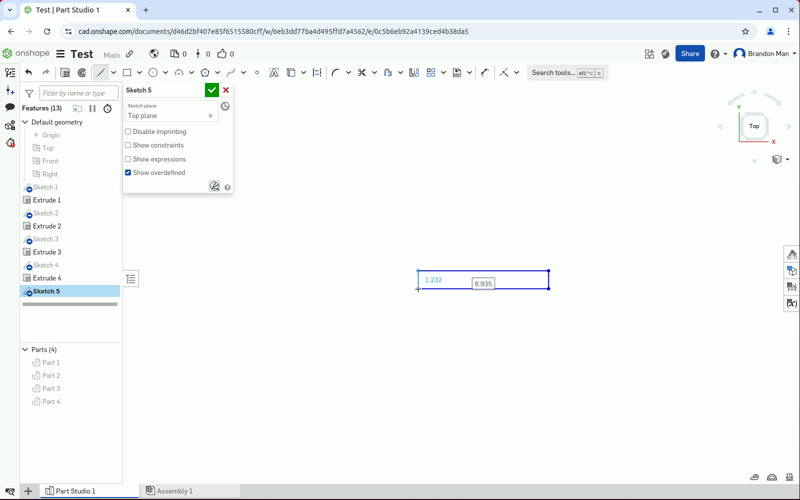
scroll(6)
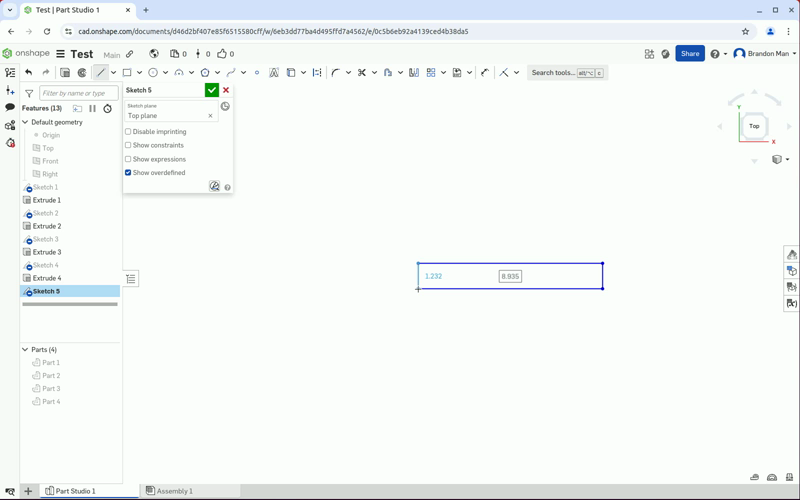
scroll(6)
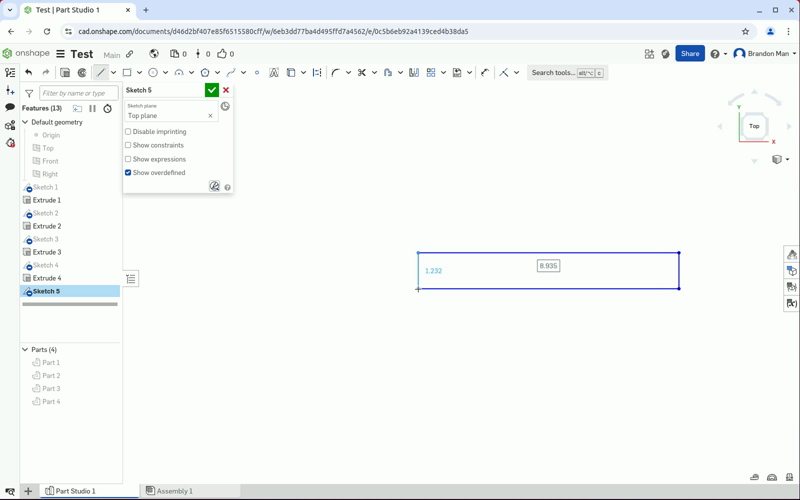
scroll(6)
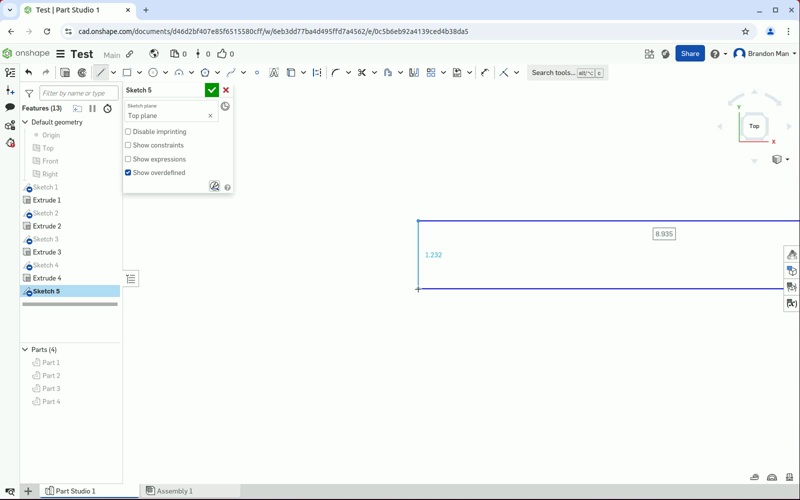
key_up(shift)
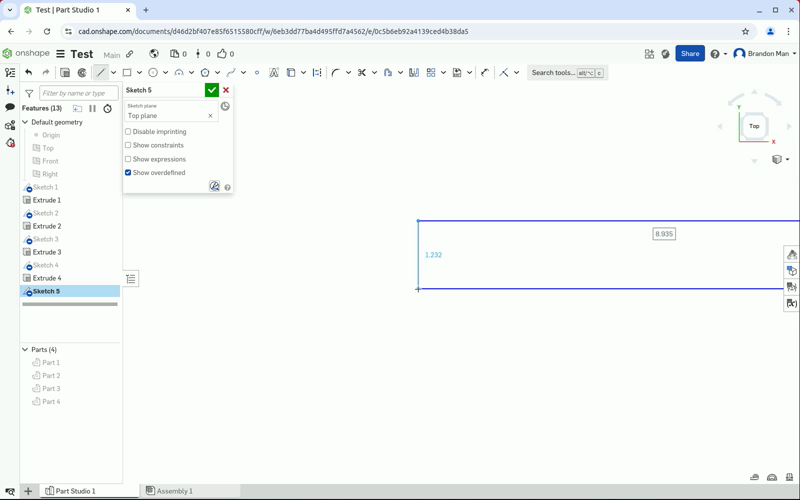
click(418, 288)
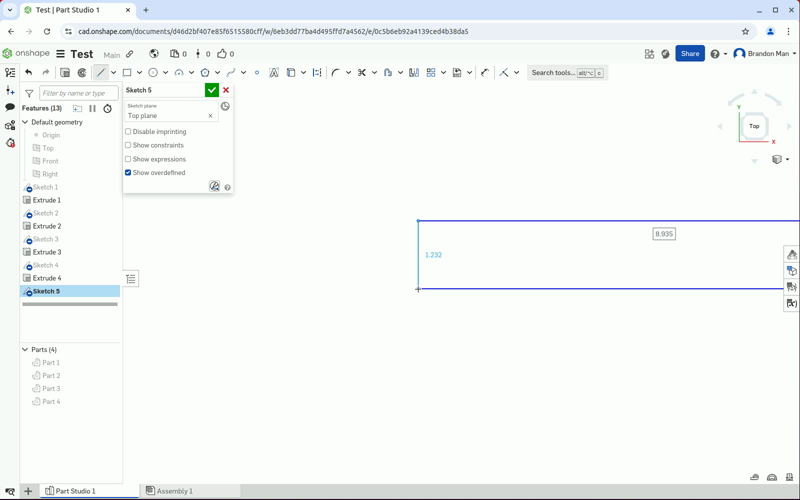
scroll(-6)
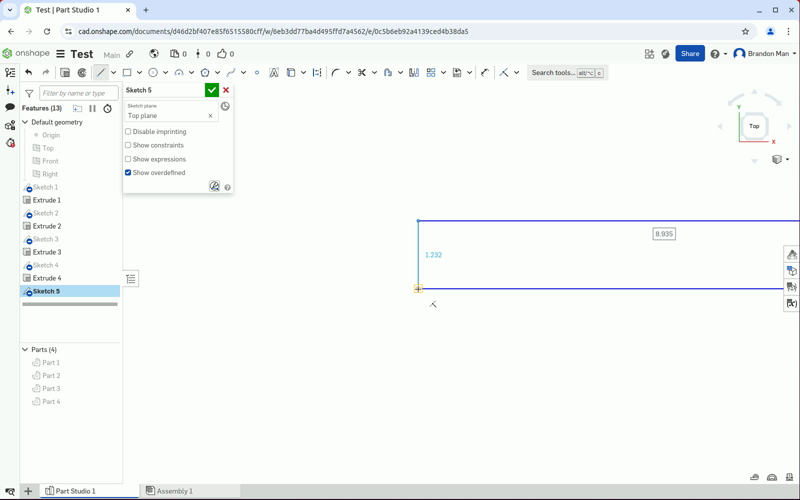
scroll(-6)
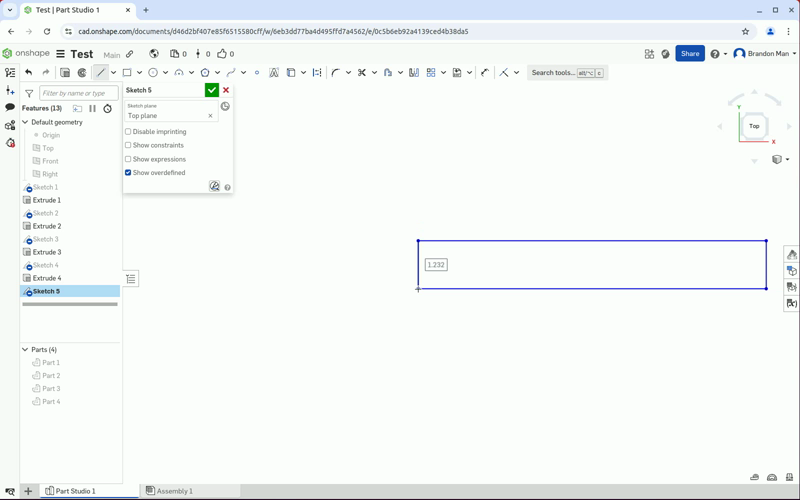
scroll(-6)
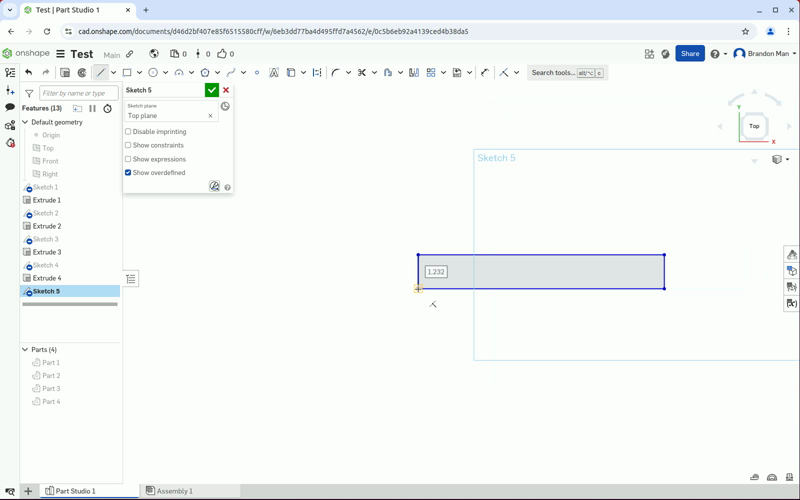
scroll(-6)
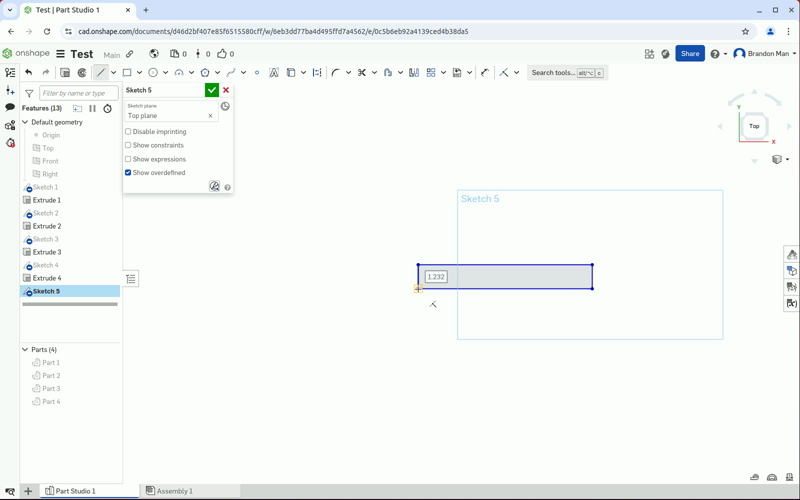
scroll(-6)
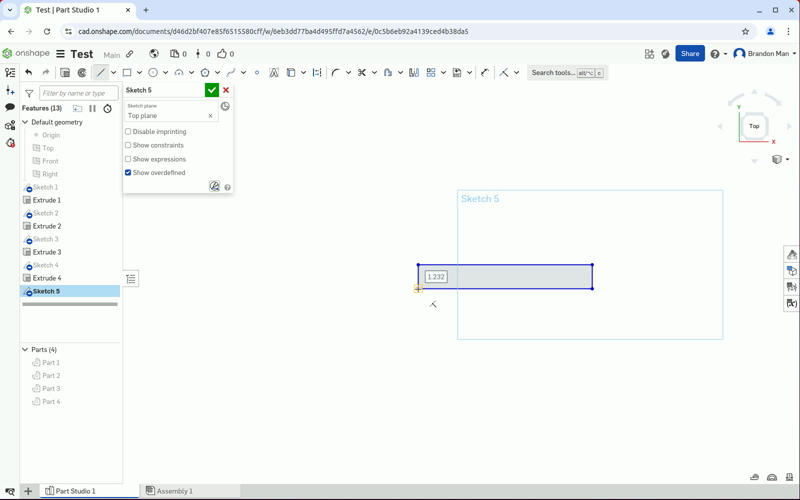
scroll(-6)
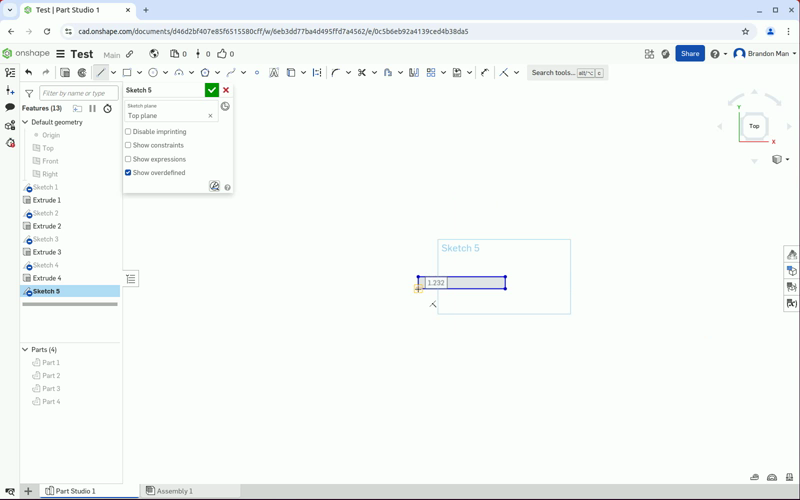
scroll(-6)
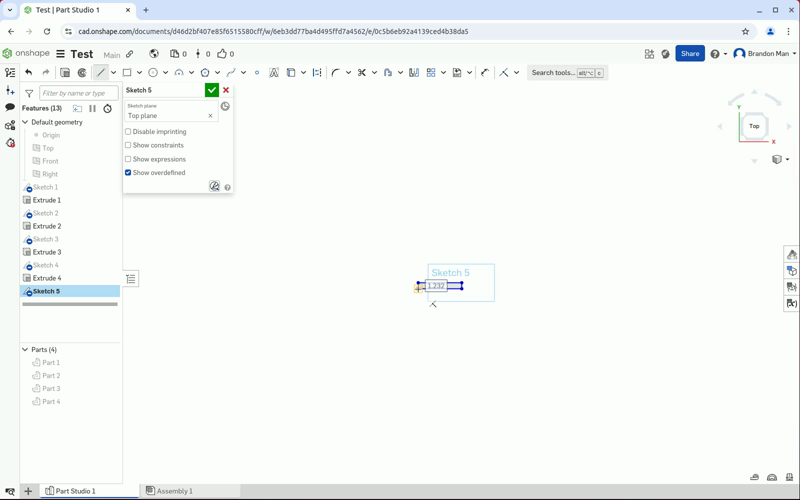
key(esc)
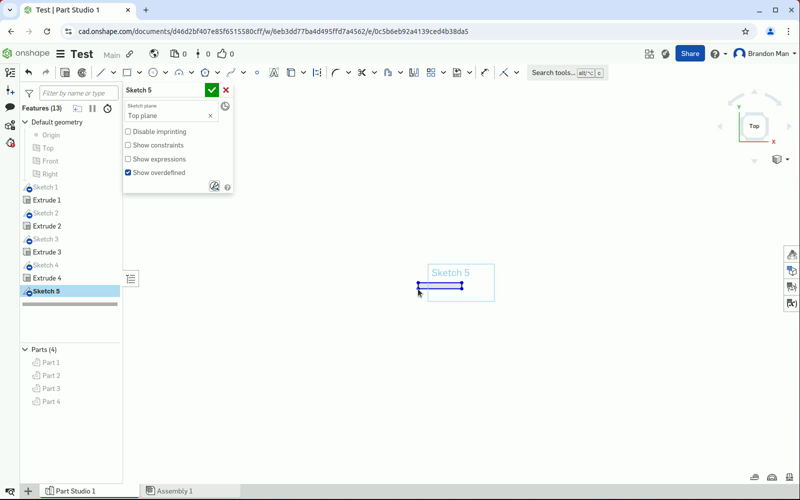
mouse_move(434, 284)
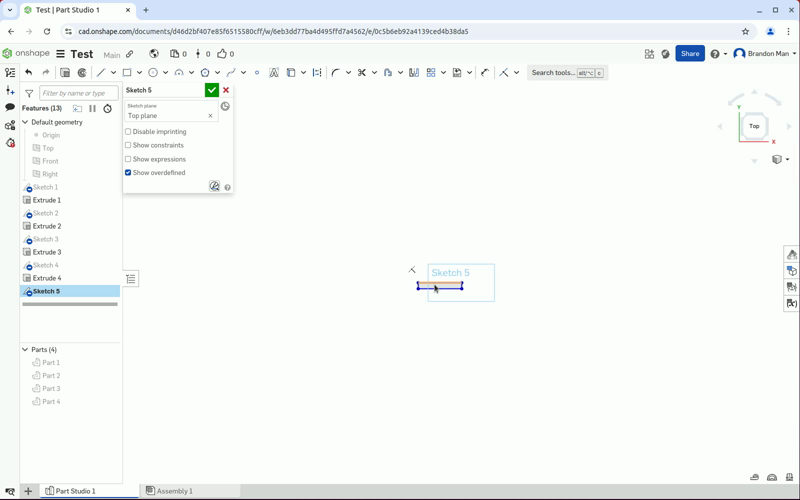
scroll(6)
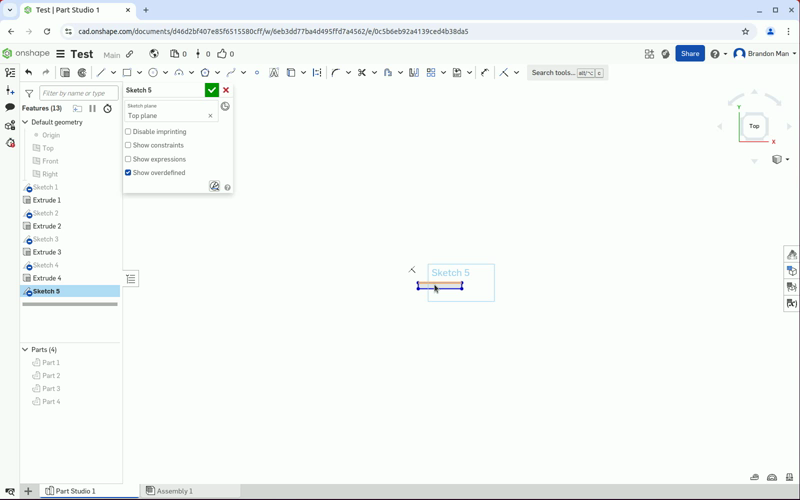
scroll(6)
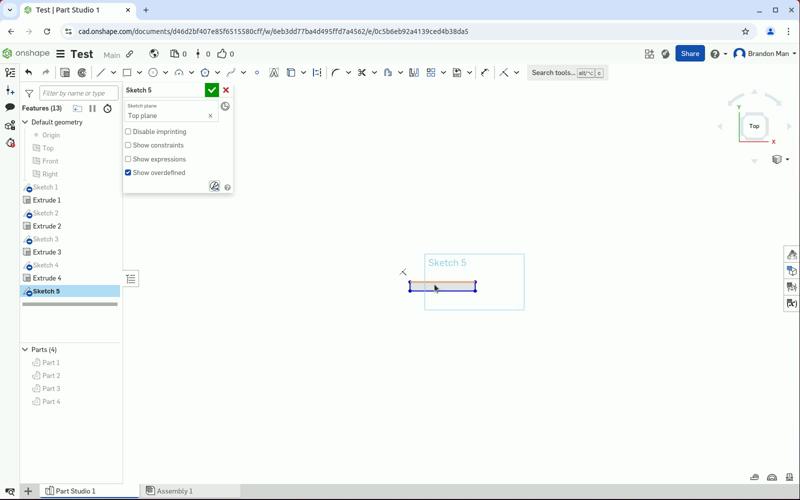
scroll(6)
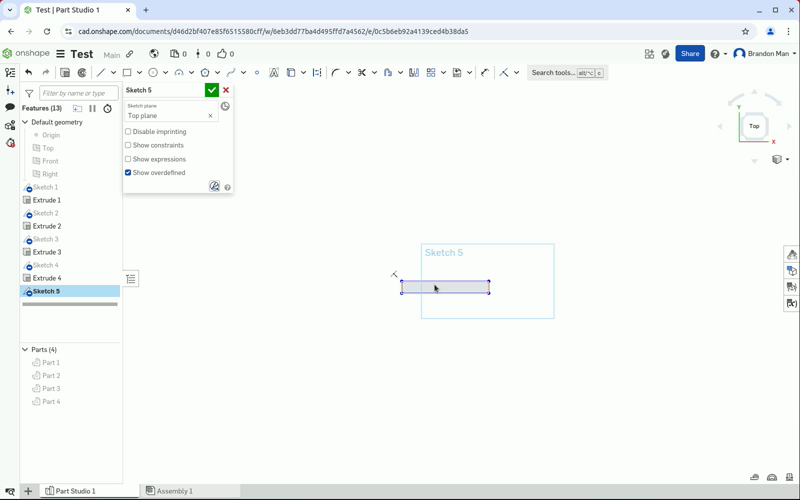
scroll(6)
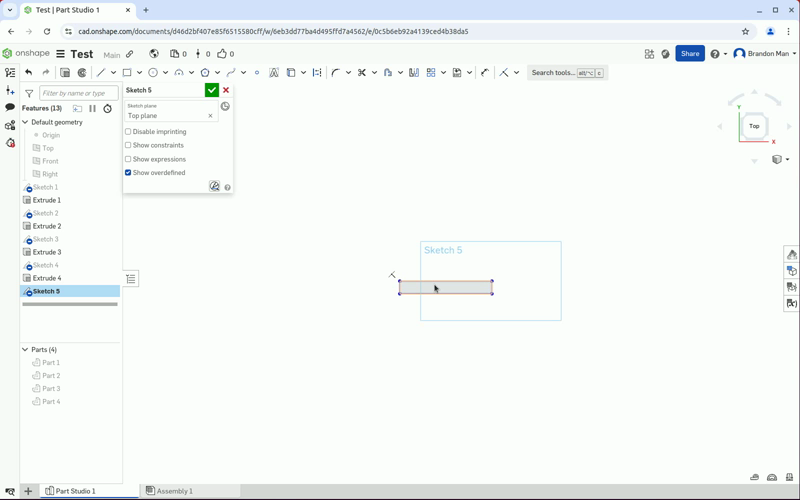
scroll(6)
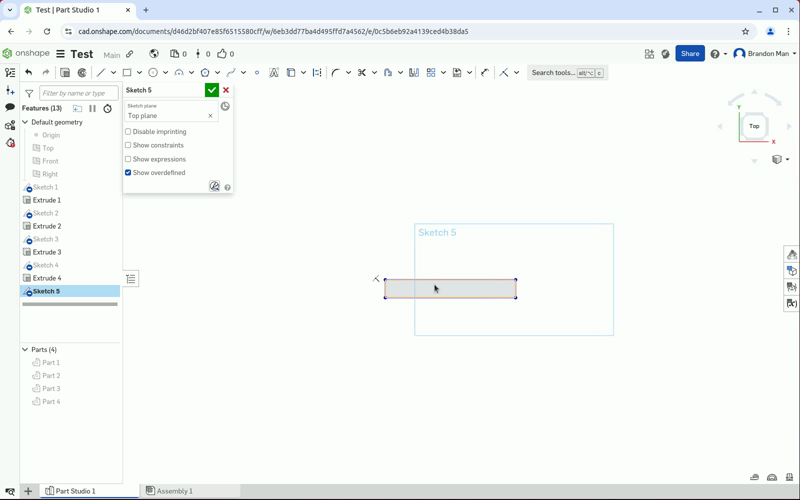
scroll(6)
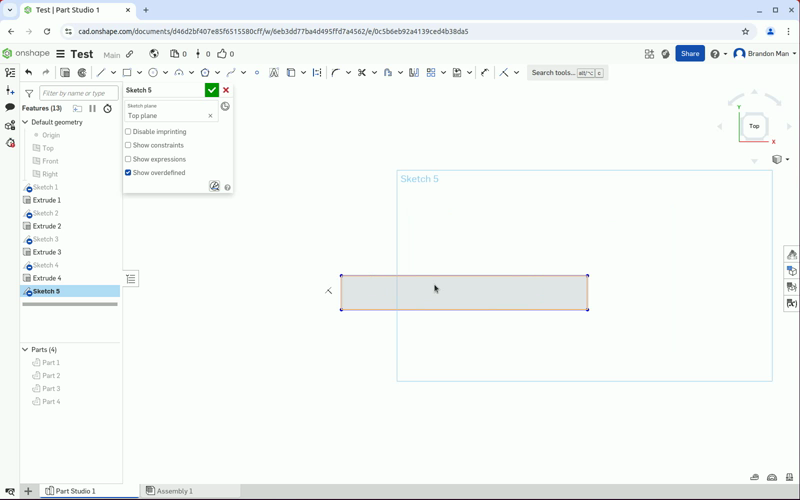
scroll(6)
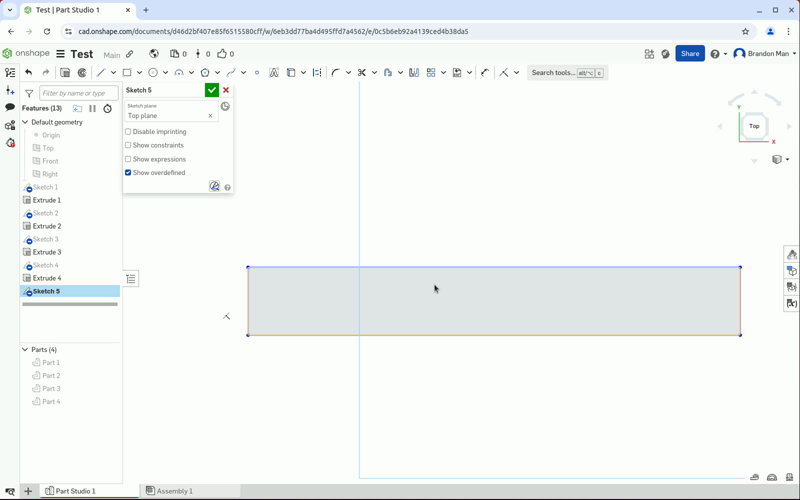
click(434, 284)
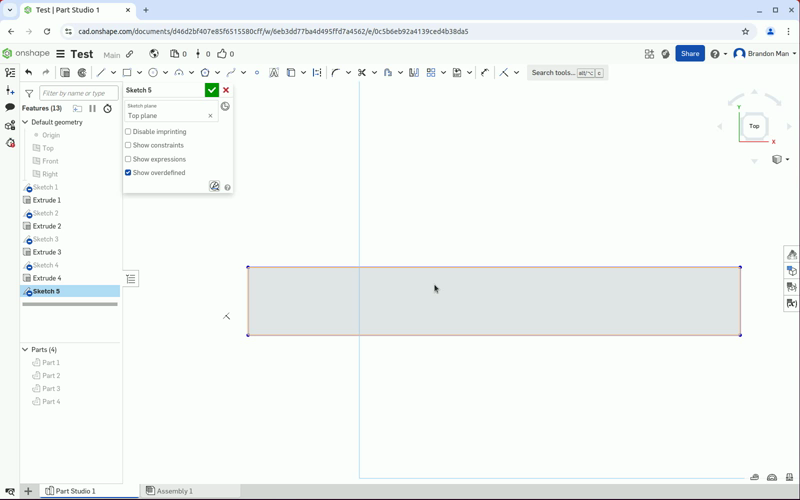
scroll(-6)
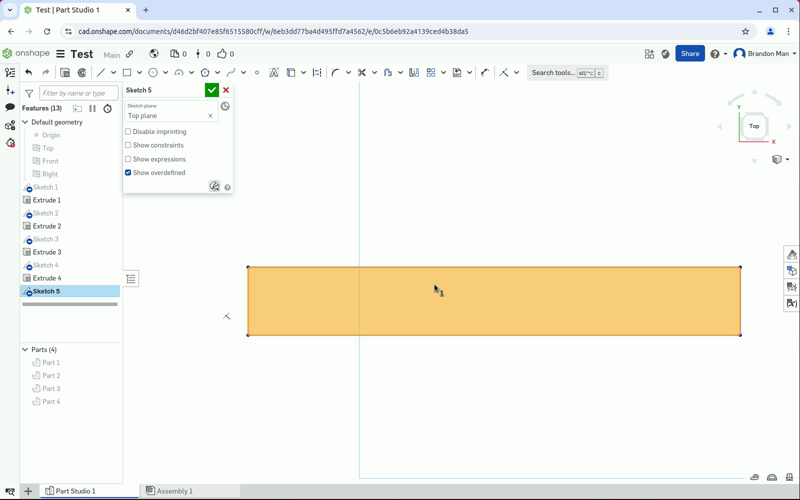
scroll(-6)
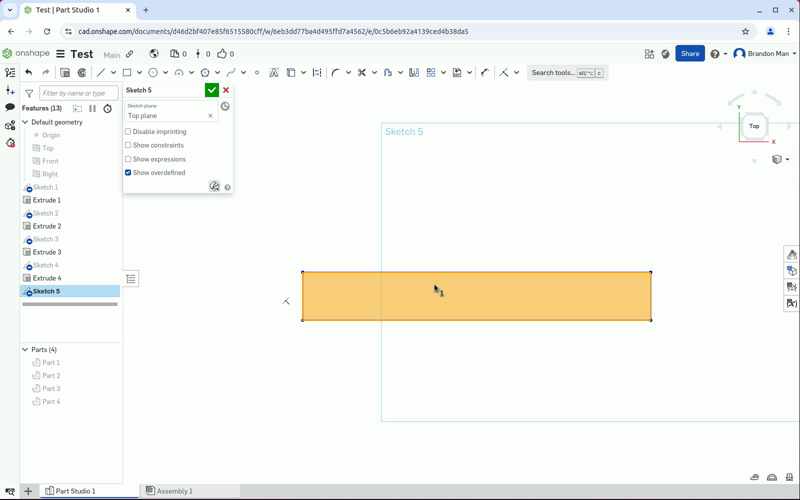
scroll(-6)
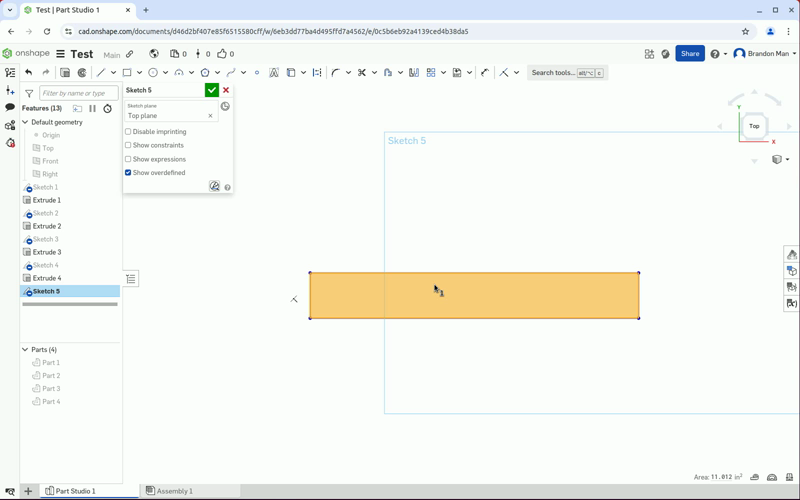
scroll(-6)
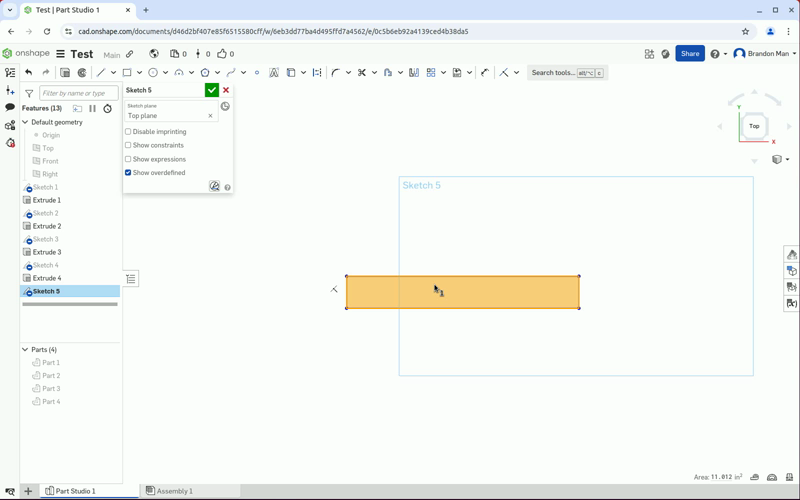
scroll(-6)
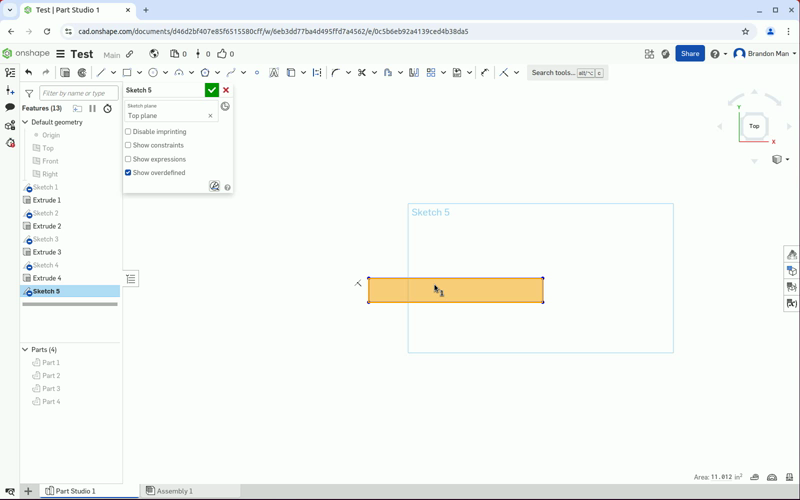
scroll(-6)
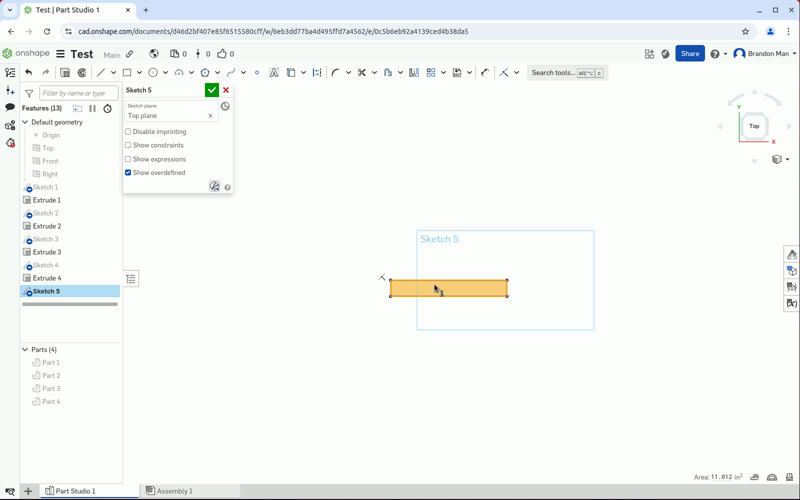
scroll(-6)
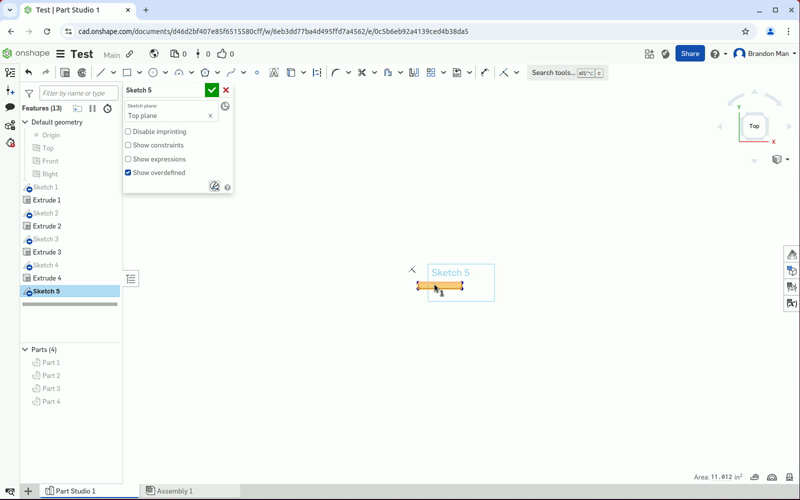
mouse_move(73, 352)
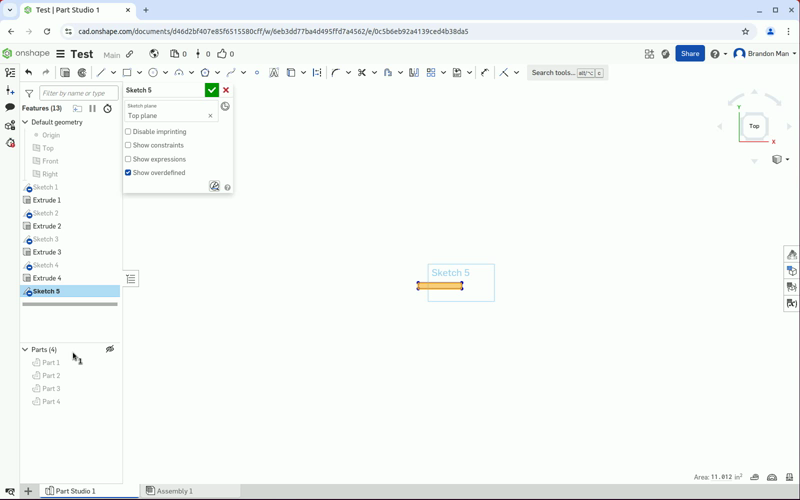
key(shift+y)
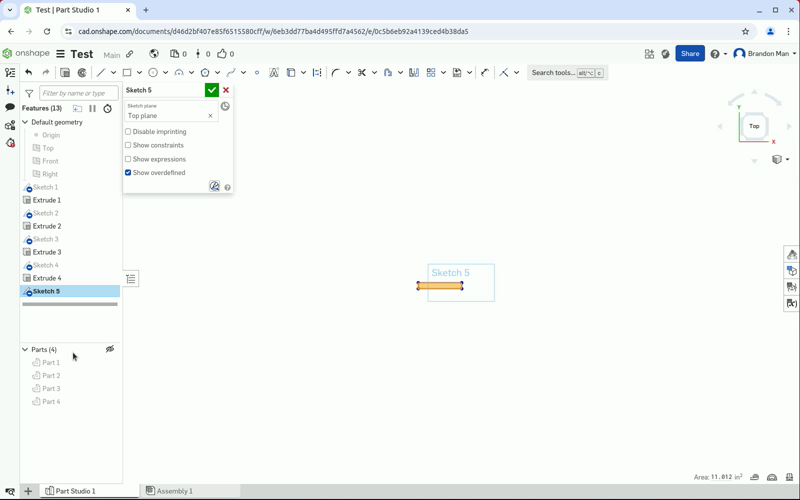
key(shift+e)
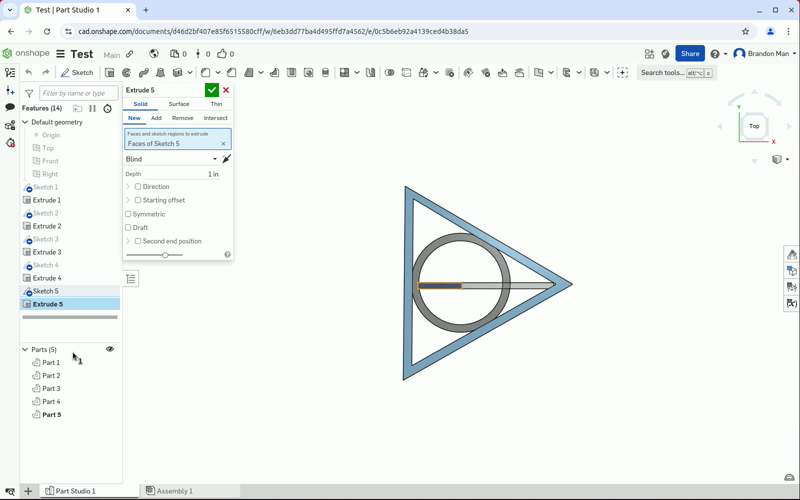
mouse_move(143, 106)
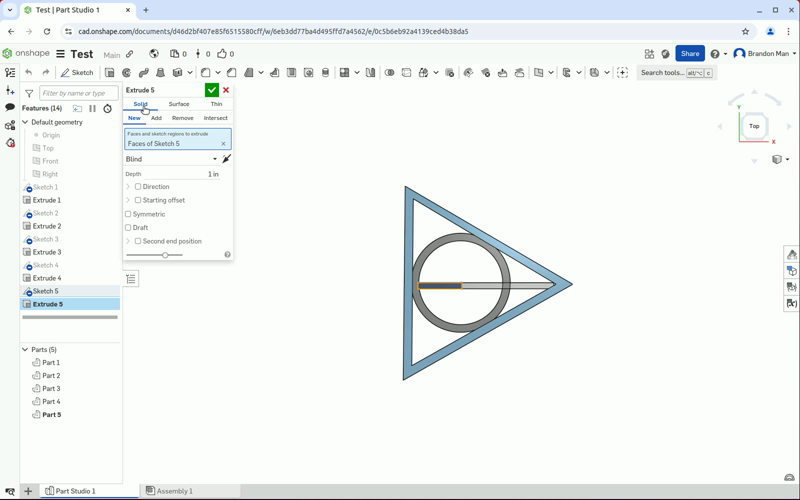
click(143, 106)
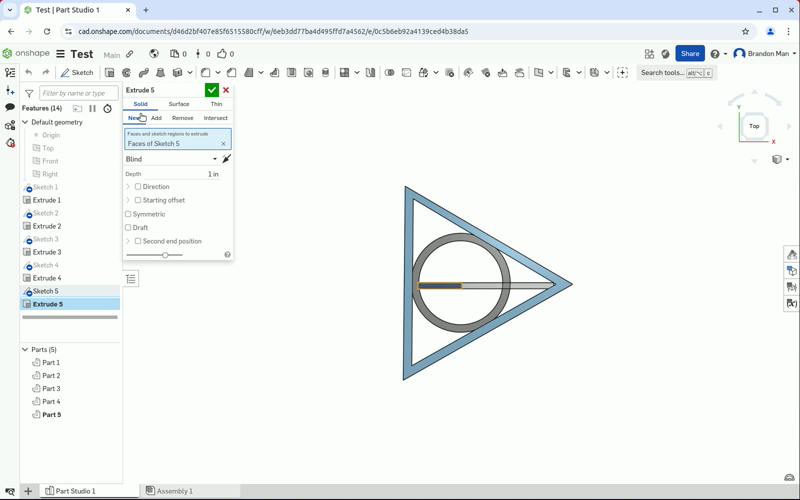
mouse_move(137, 120)
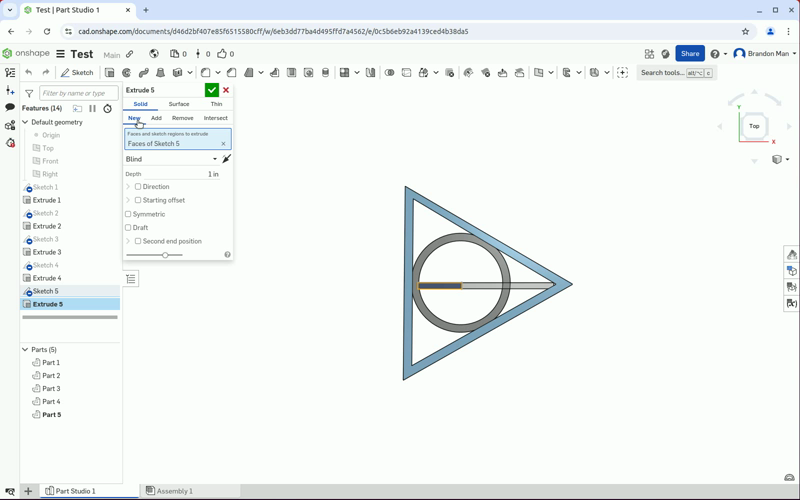
click(137, 120)
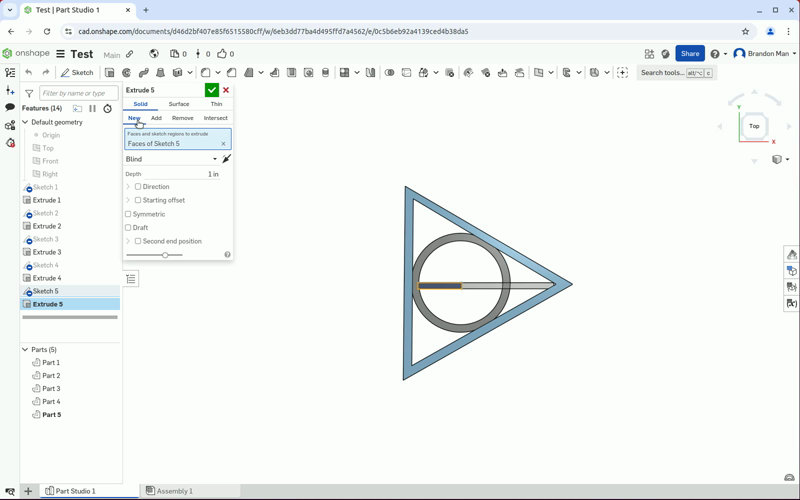
key(tab, 4)
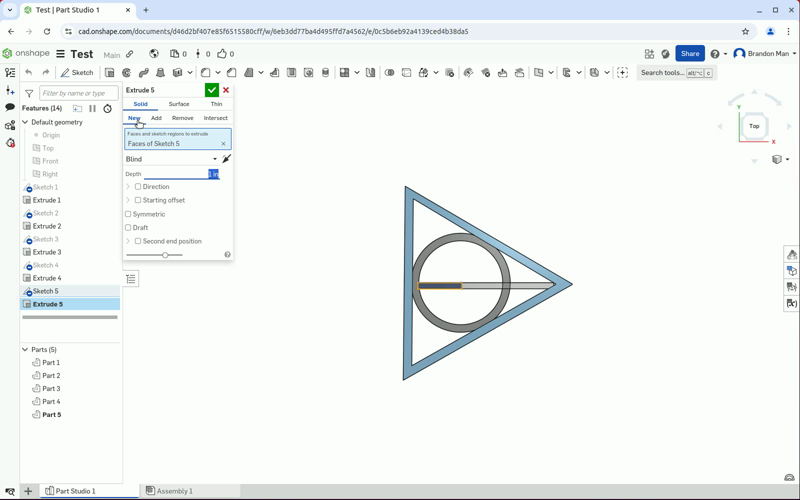
text(1.444)
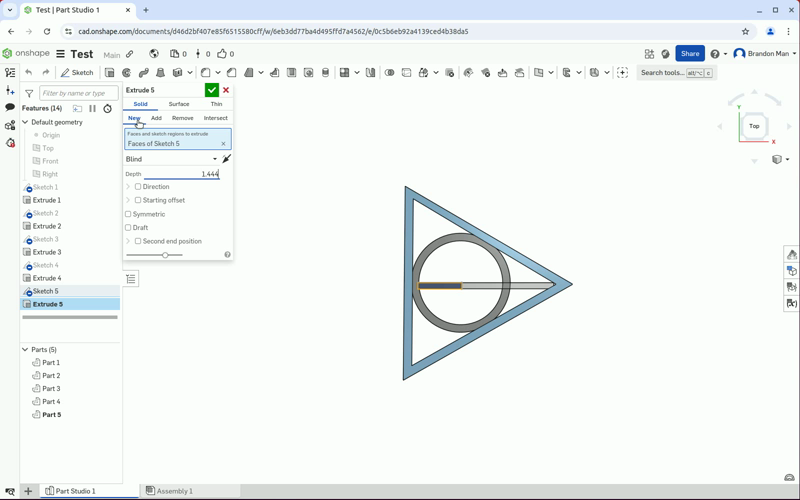
key(enter)
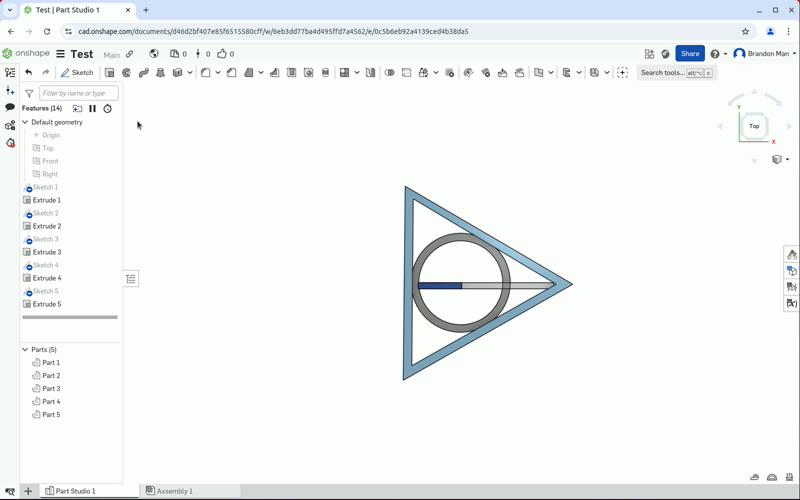
key(shift+h)
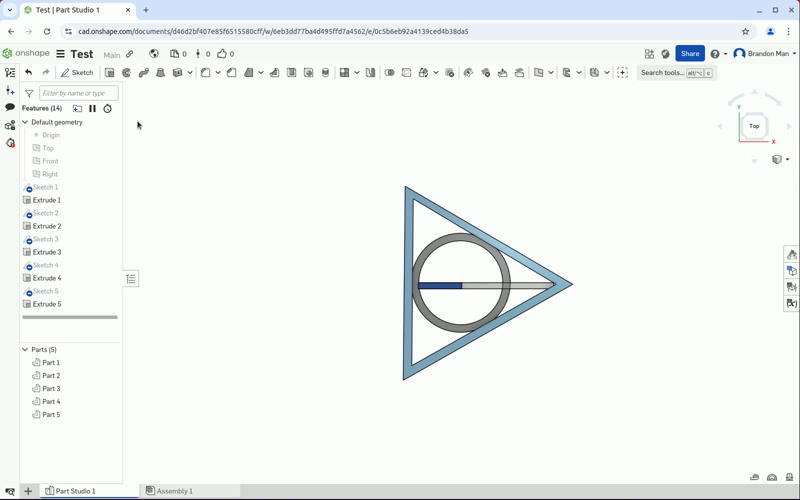
key(shift+h)
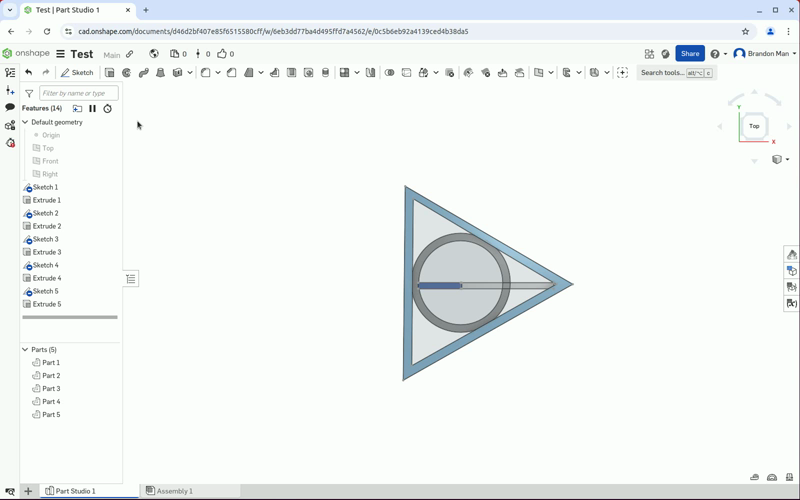
key(shift+7)
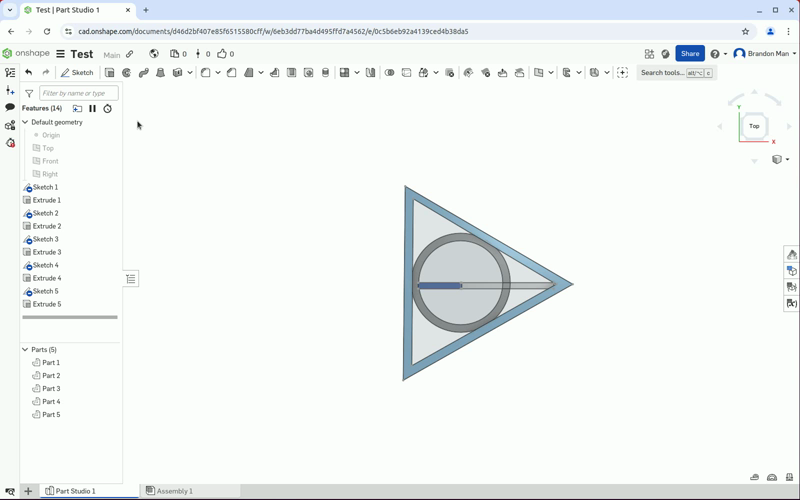
key(up, 3)
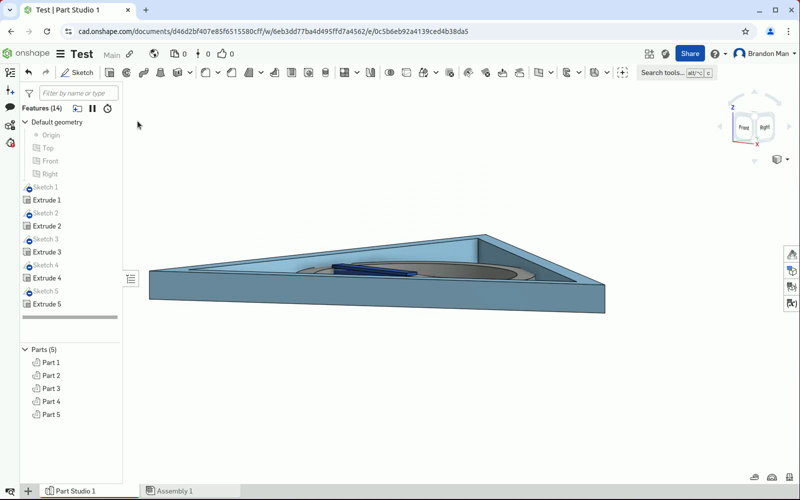
key(left, 3)
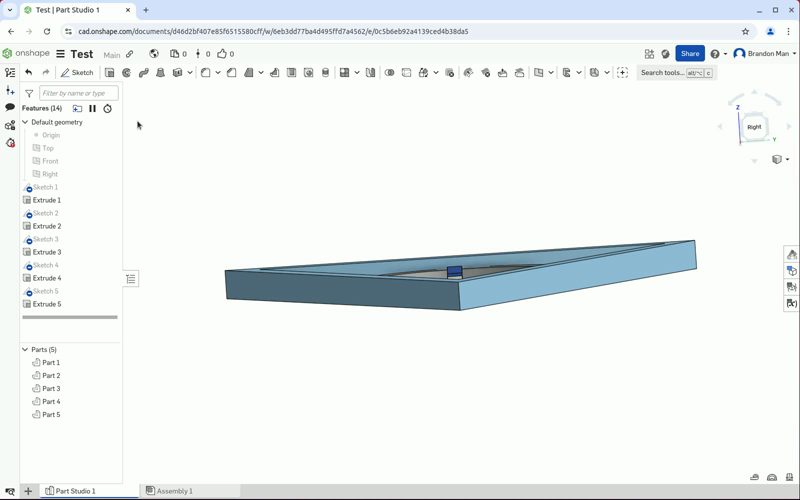
key(right, 3)
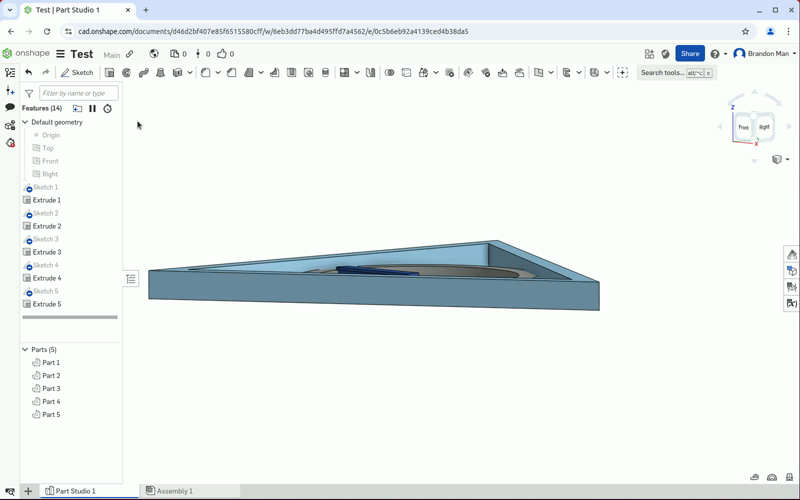
key(down, 3)
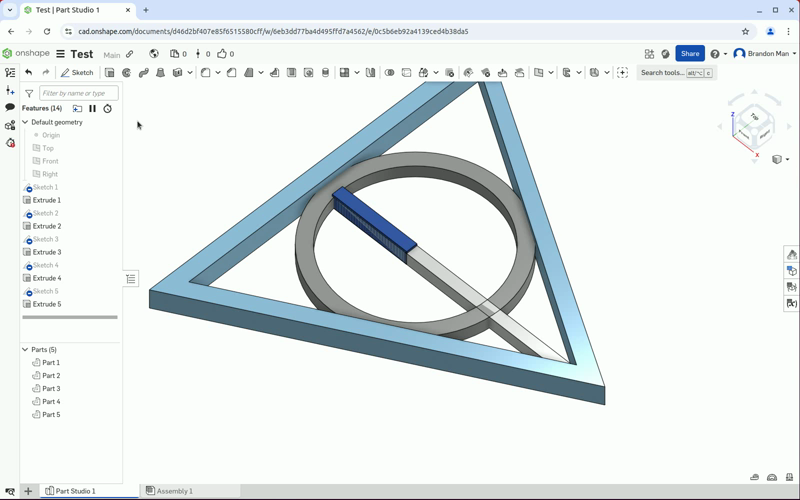
mouse_move(73, 189)
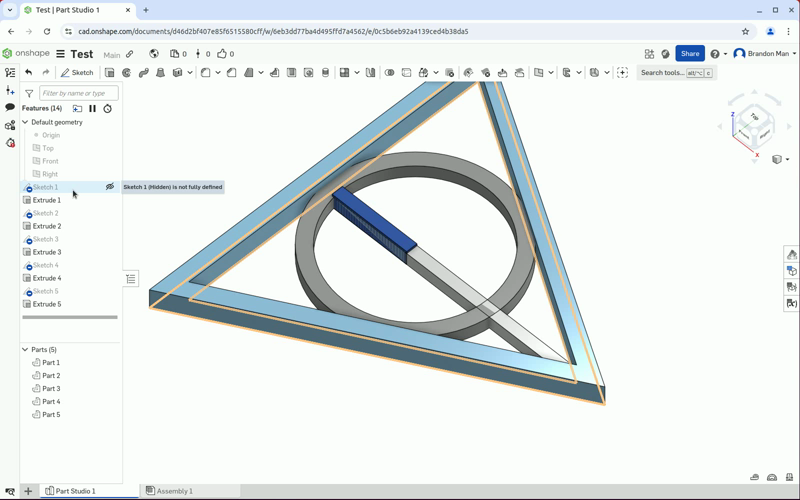
click(73, 189)